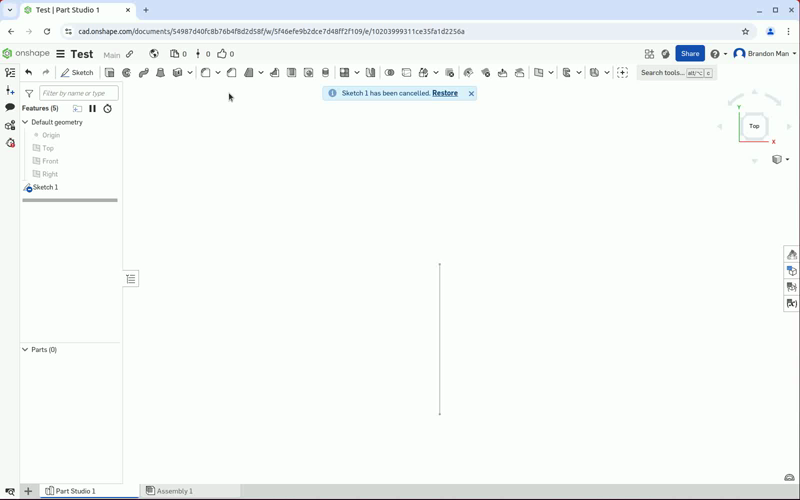
key(shift+h)
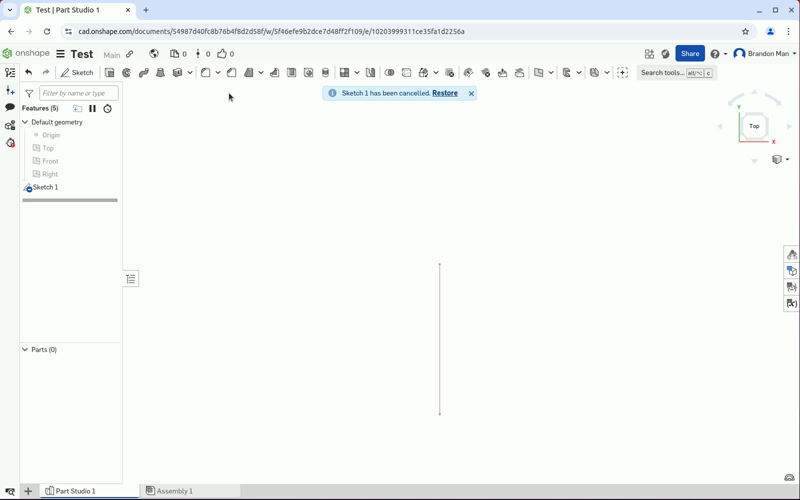
key(shift+s)
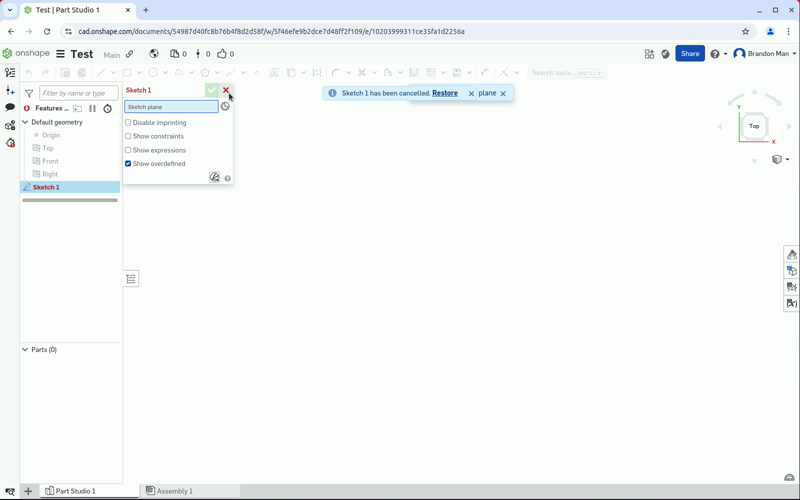
mouse_move(73, 150)
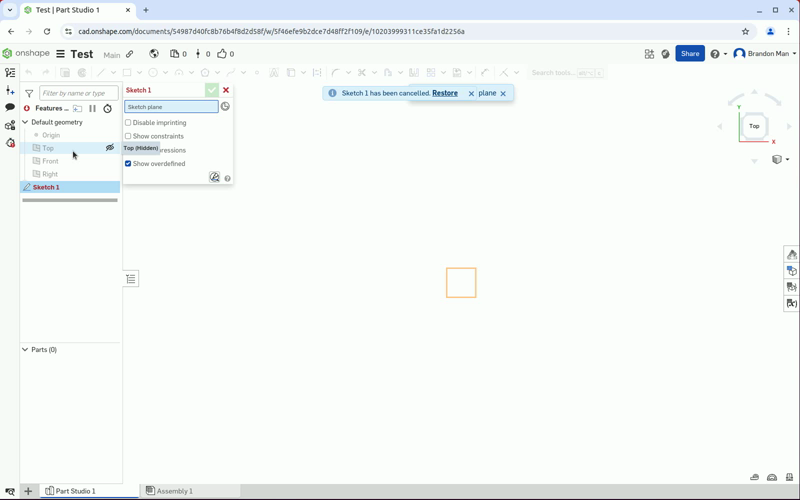
click(73, 150)
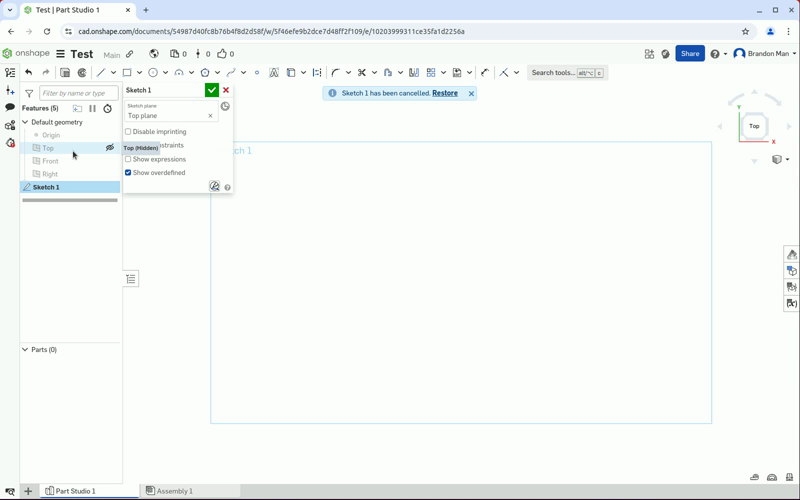
mouse_move(73, 352)
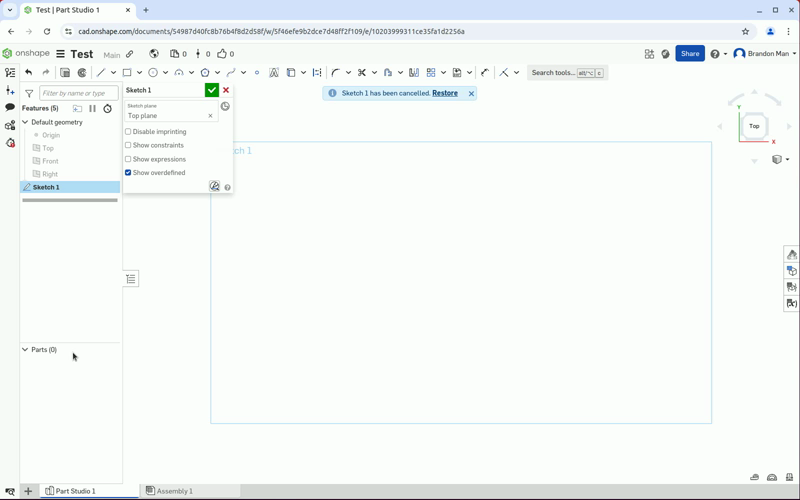
key(y)
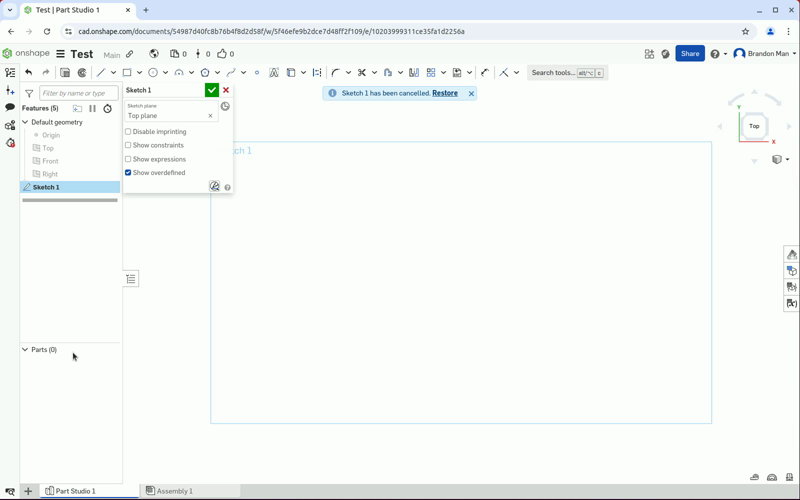
key(l)
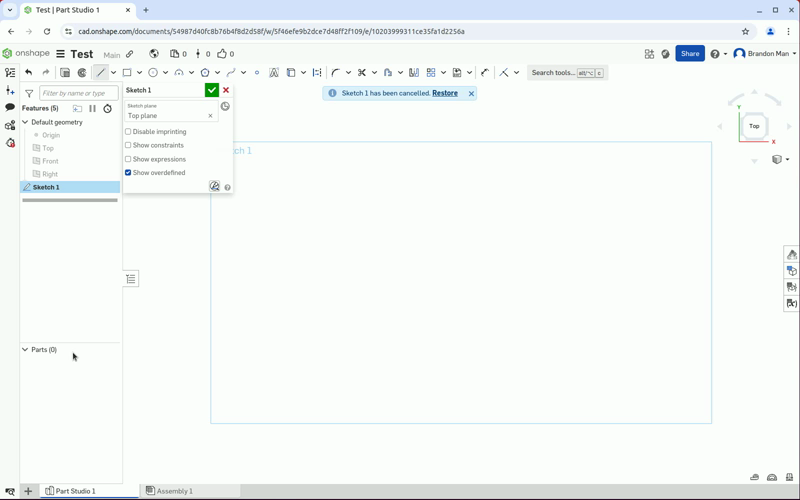
key_down(shift)
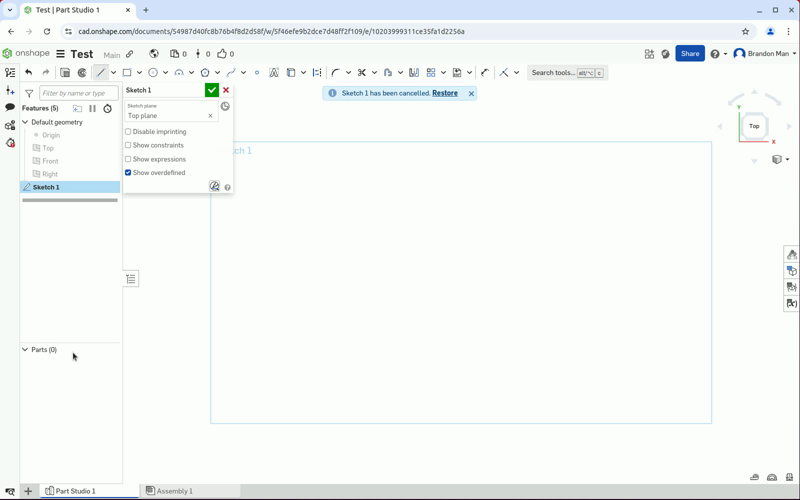
mouse_move(351, 335)
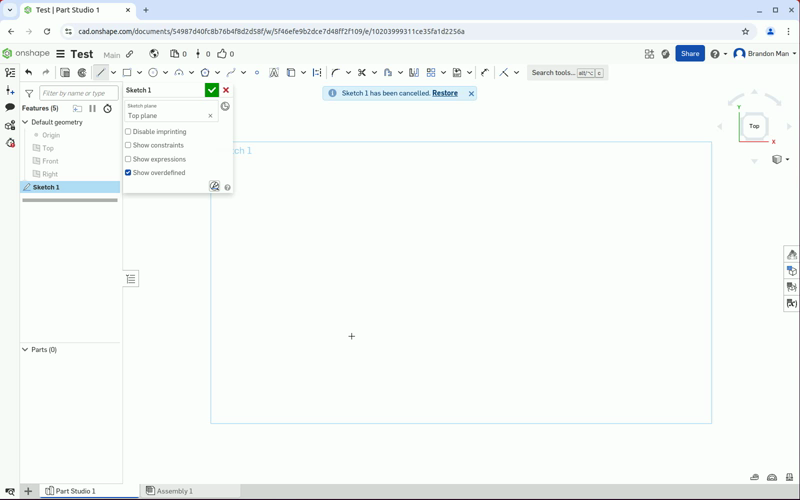
click(351, 335)
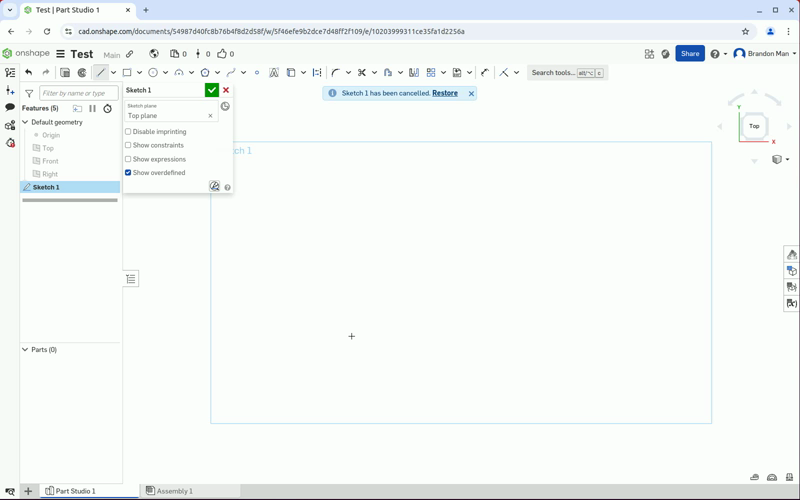
key_up(shift)
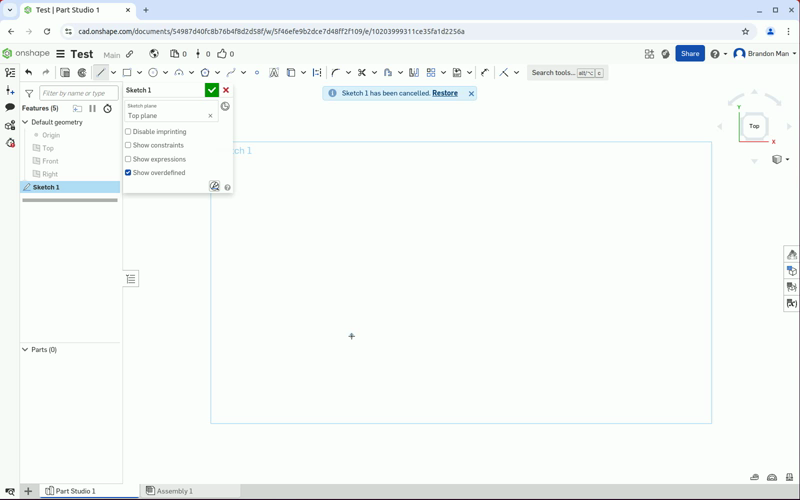
key_down(shift)
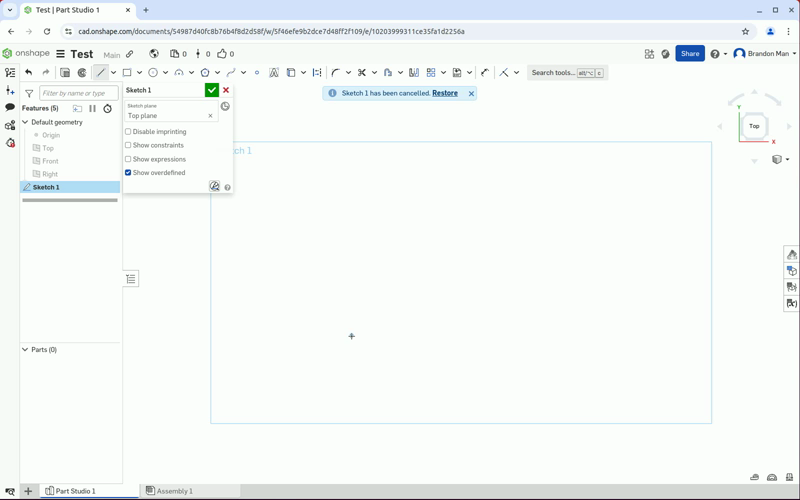
mouse_move(569, 335)
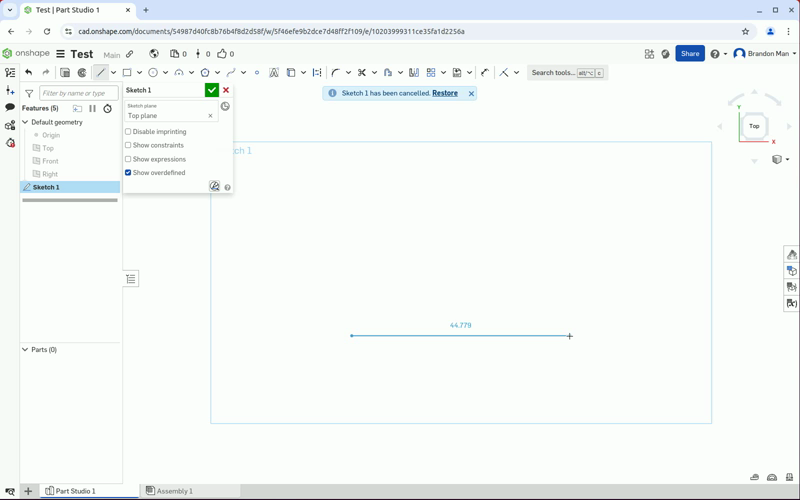
click(569, 335)
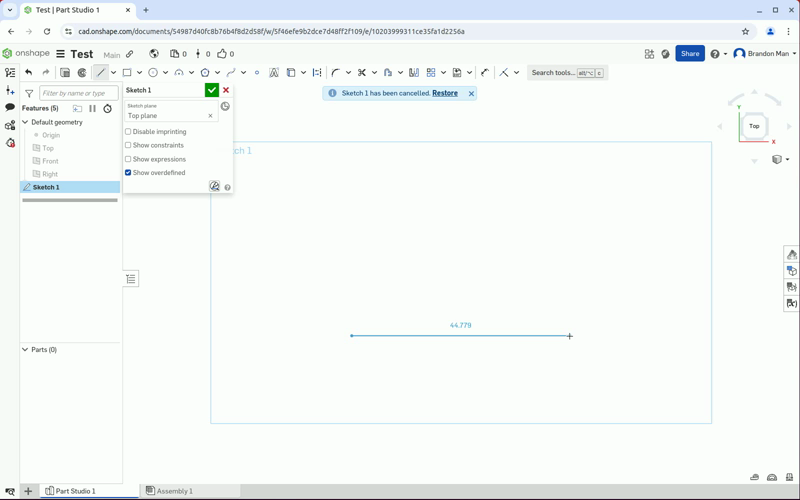
key_up(shift)
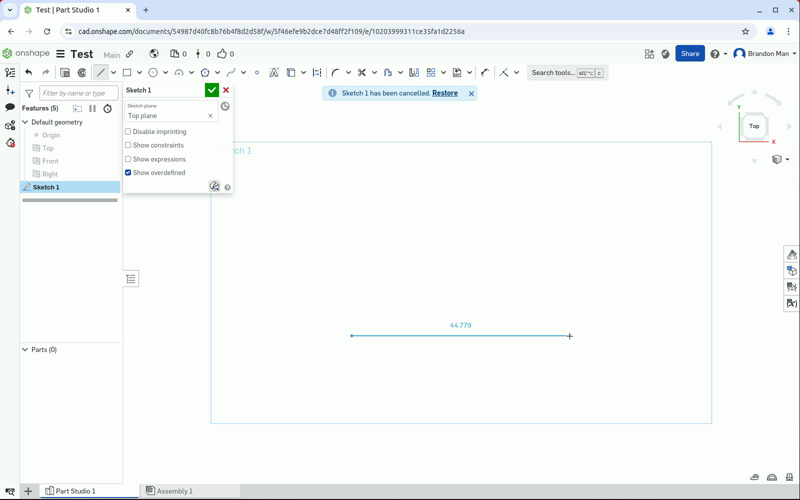
key_down(shift)
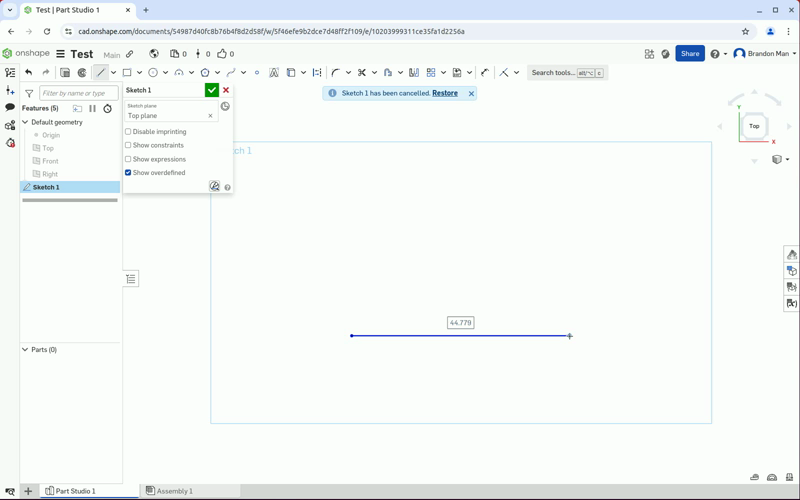
mouse_move(569, 230)
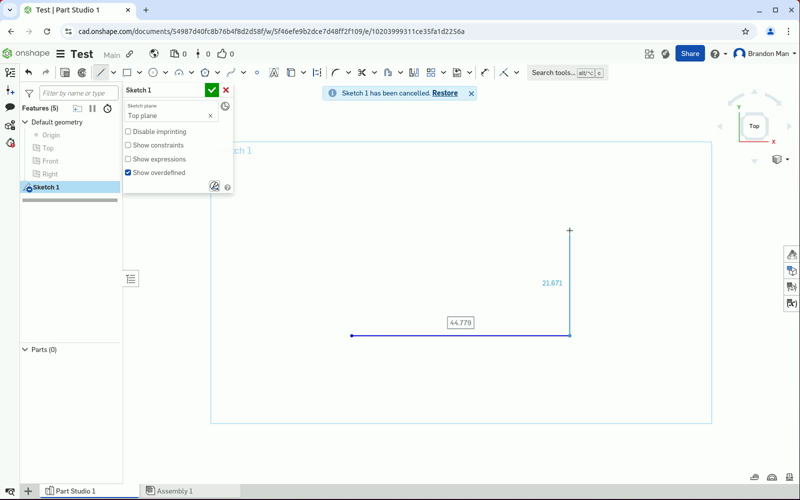
click(569, 230)
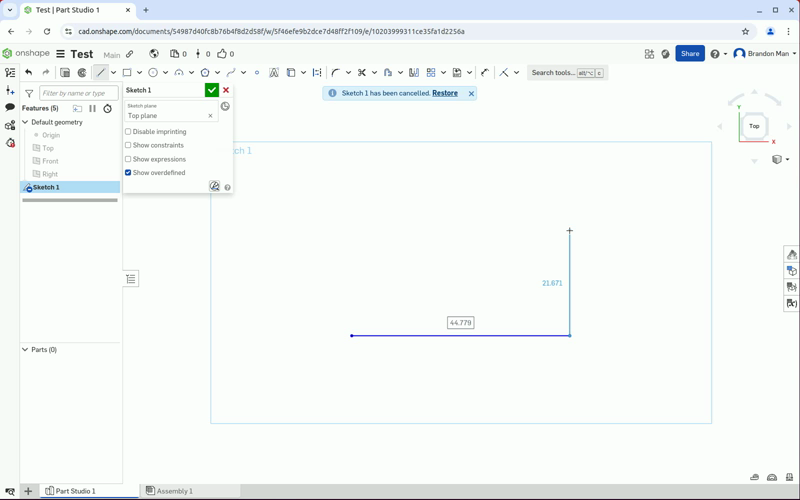
key_up(shift)
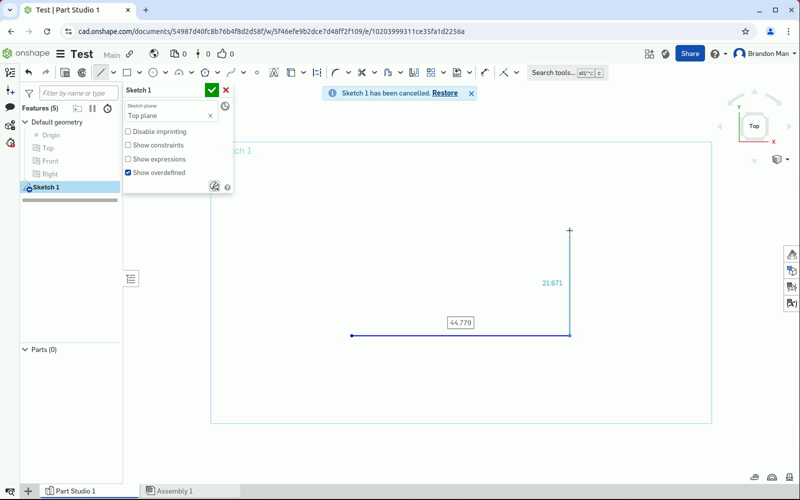
key_down(shift)
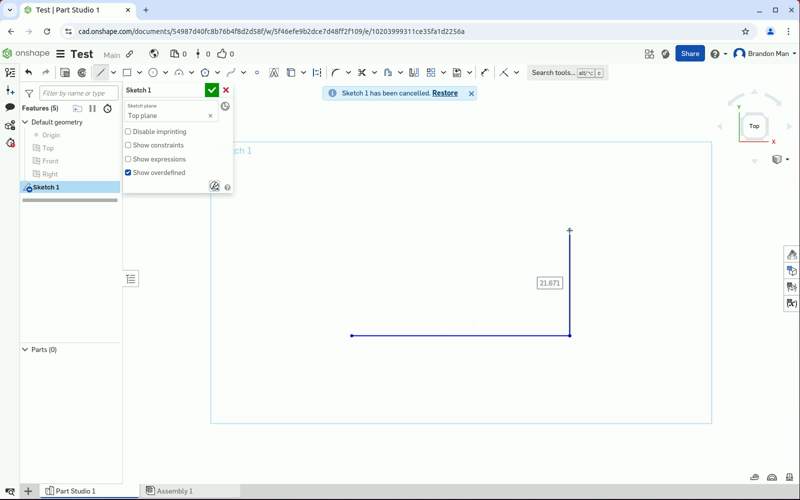
mouse_move(351, 230)
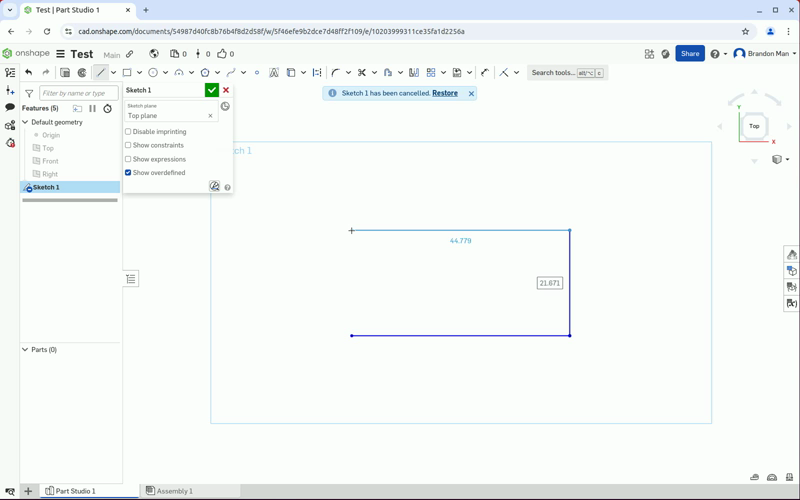
click(351, 230)
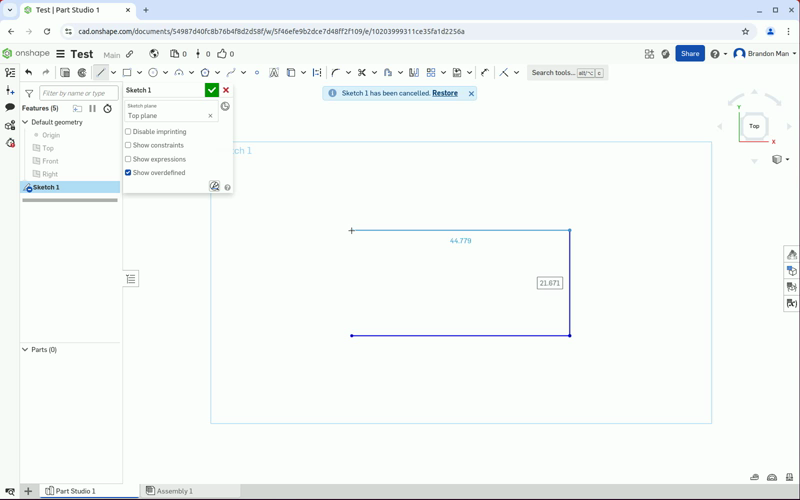
key_up(shift)
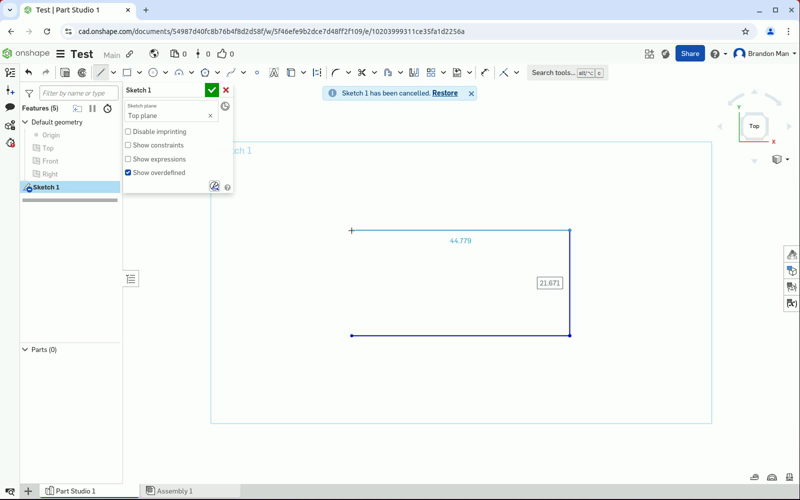
key_down(shift)
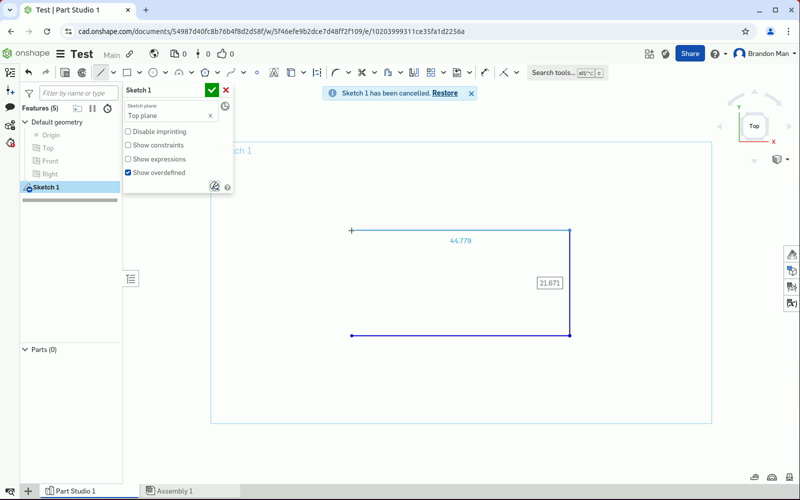
mouse_move(351, 335)
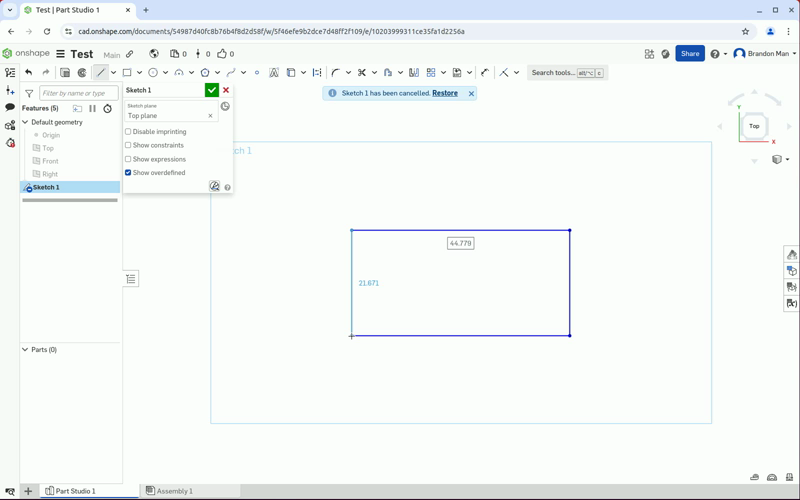
key_up(shift)
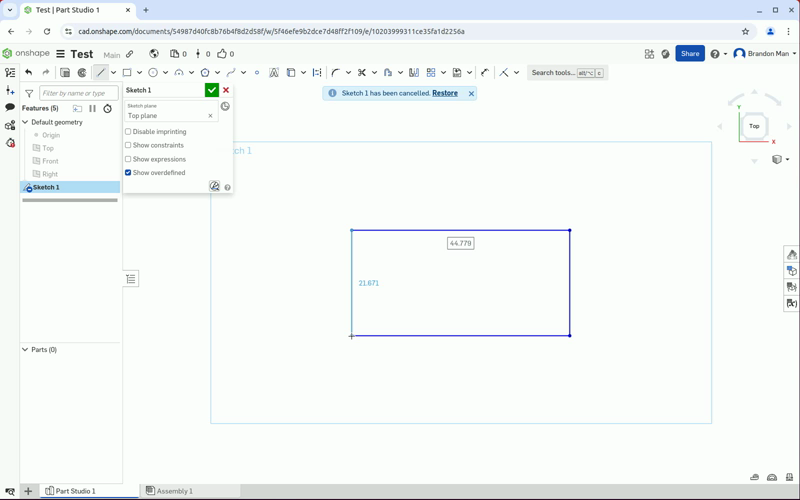
click(351, 335)
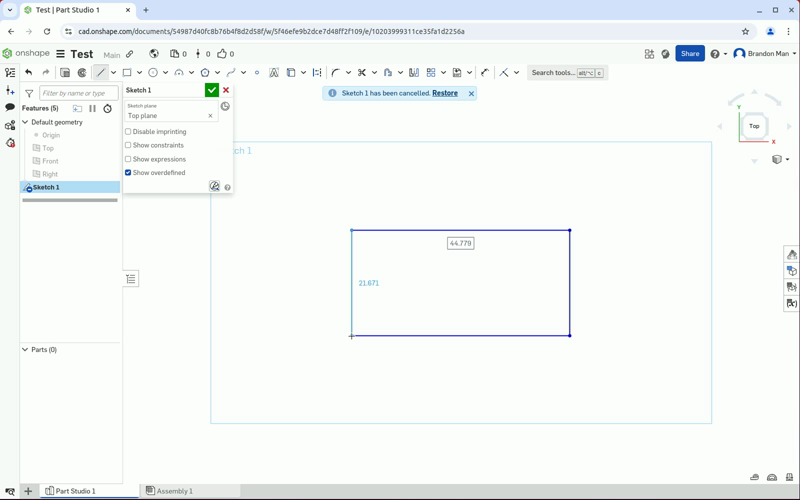
key(esc)
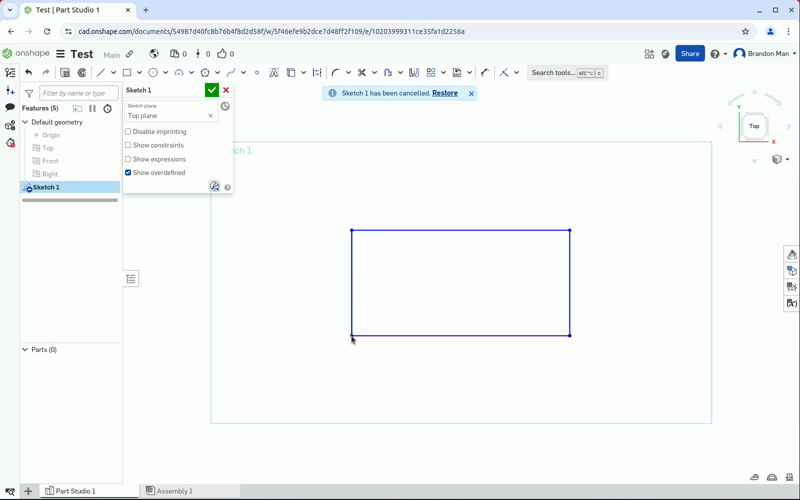
mouse_move(408, 270)
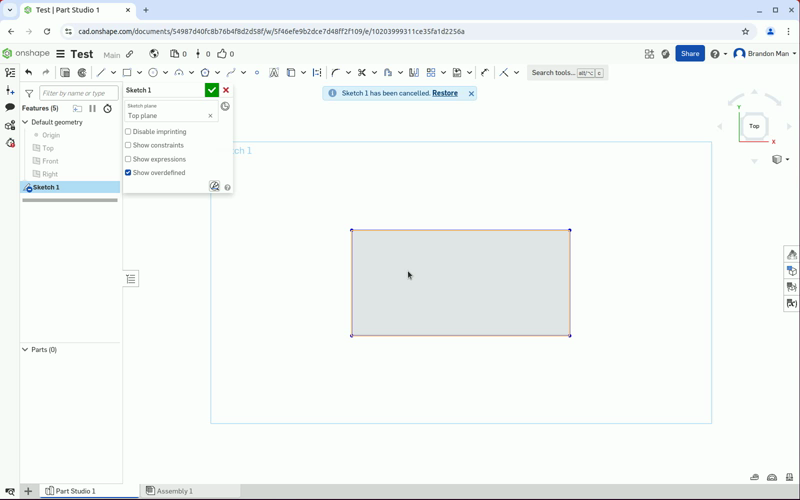
click(408, 270)
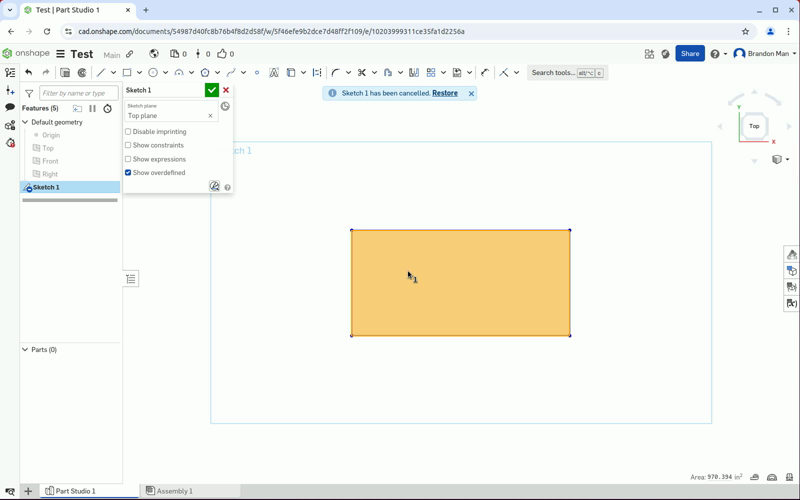
mouse_move(73, 352)
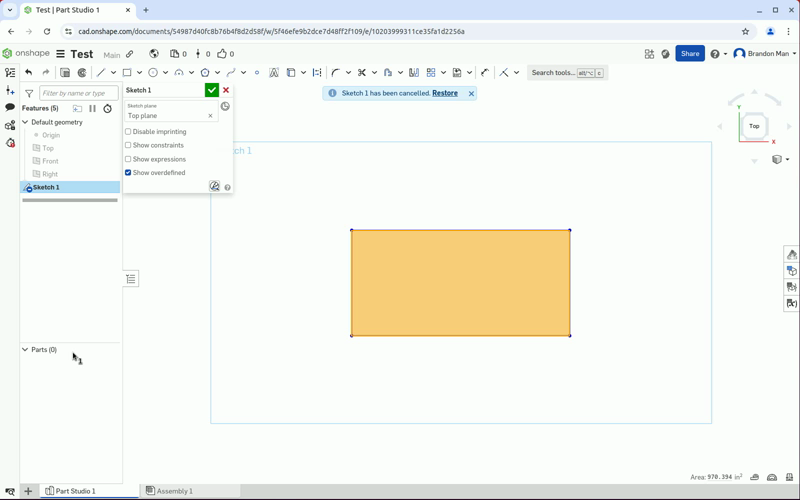
key(shift+y)
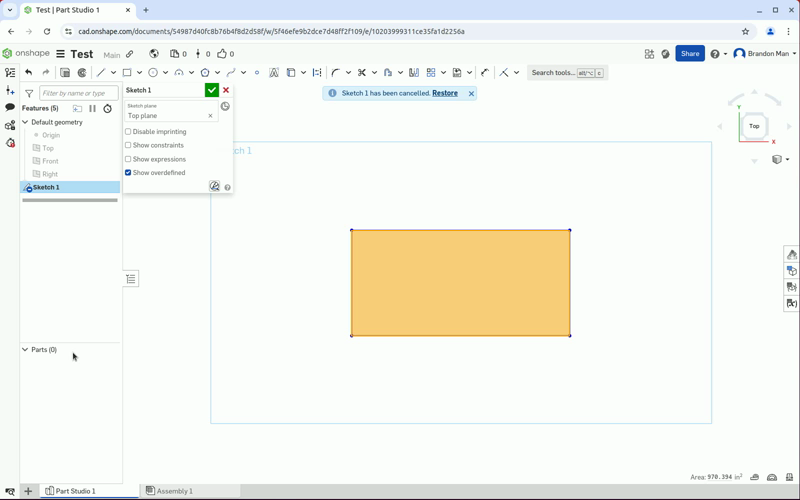
key(shift+e)
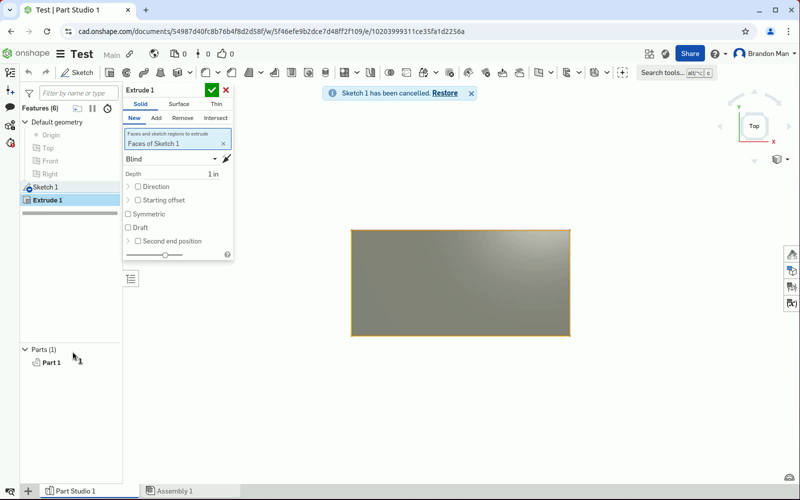
mouse_move(143, 106)
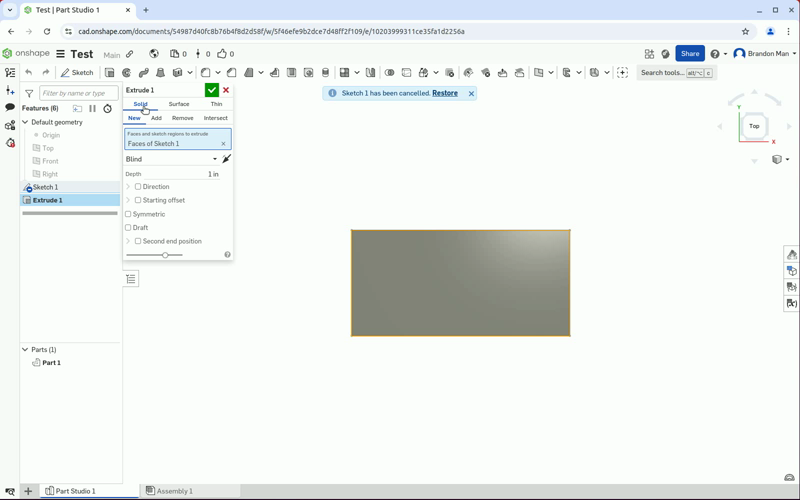
click(143, 106)
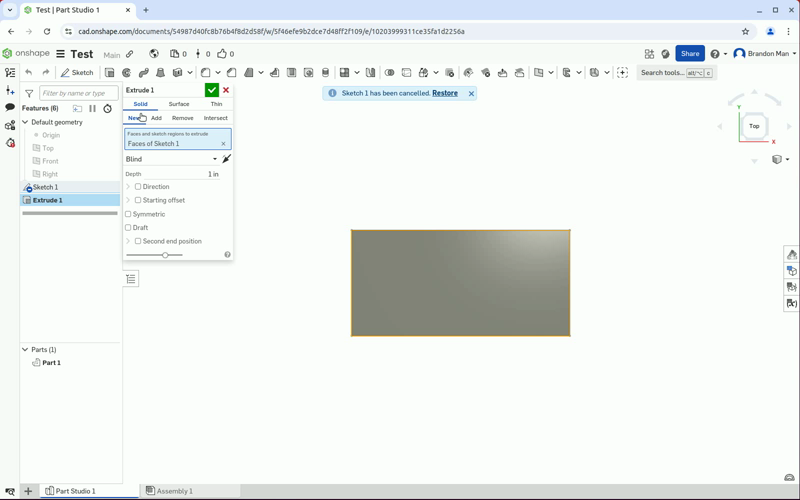
mouse_move(137, 120)
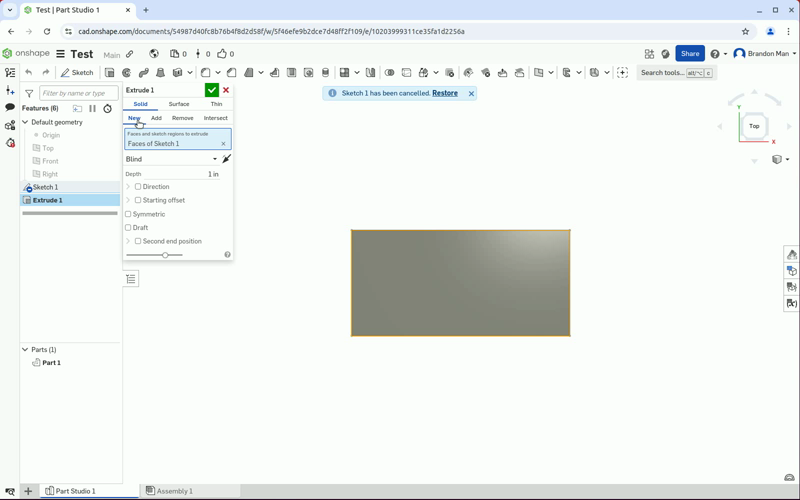
click(137, 120)
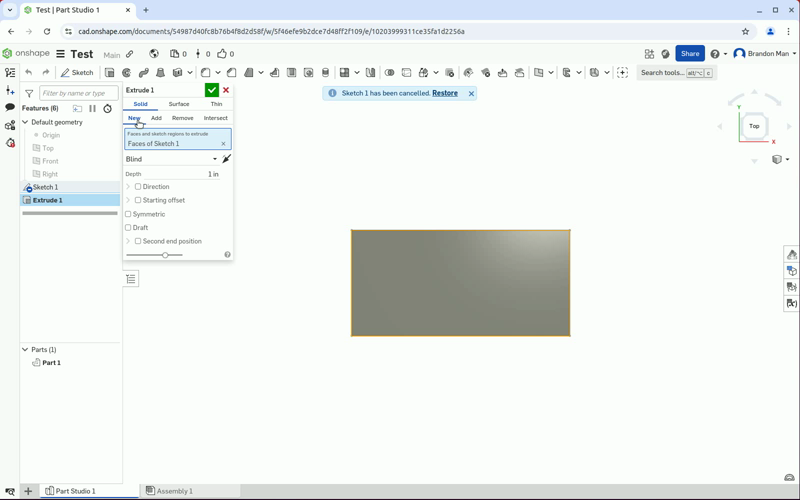
key(tab, 4)
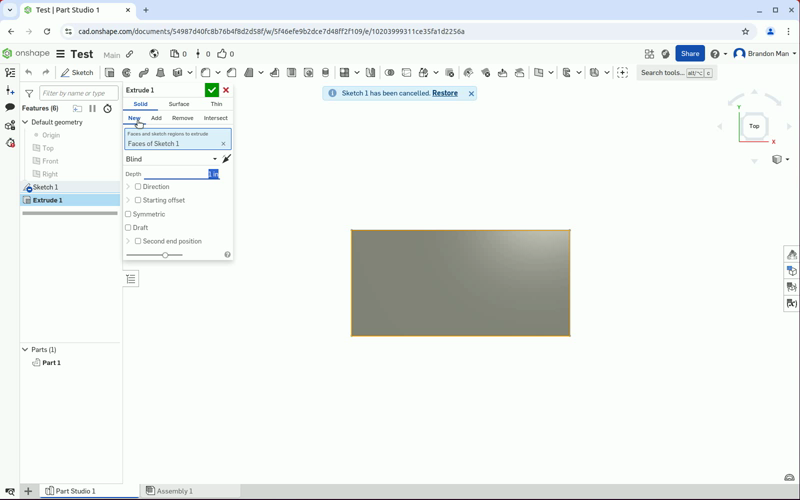
text(4.574)
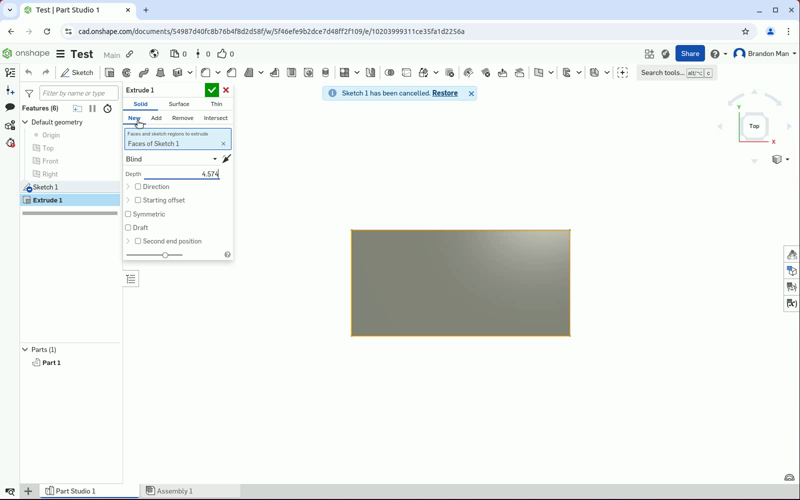
key(enter)
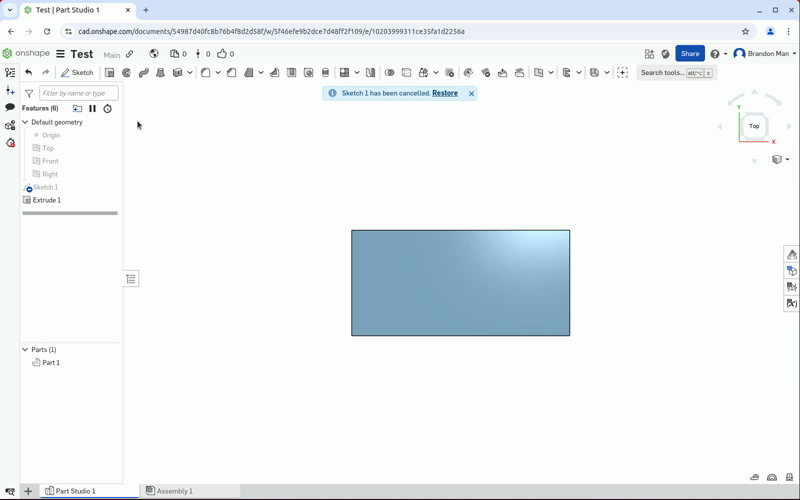
key(shift+h)
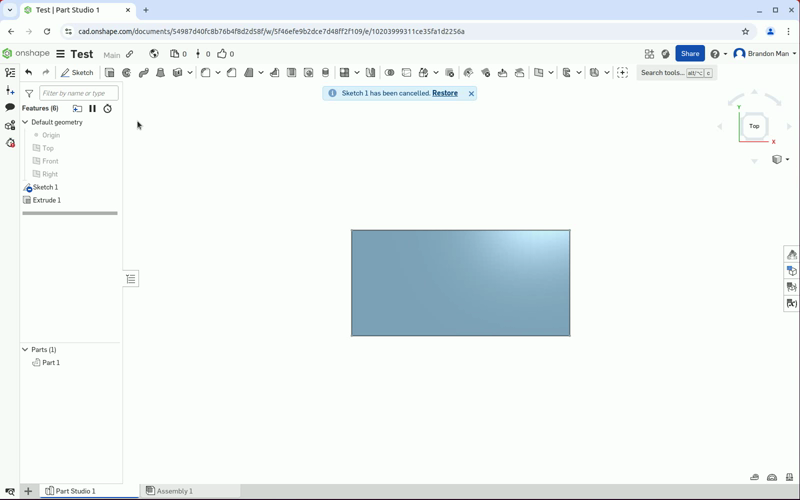
key(shift+h)
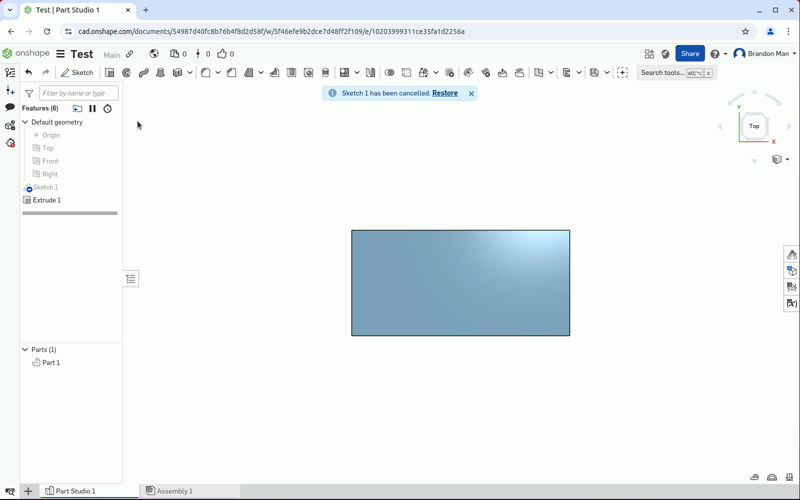
mouse_move(73, 189)
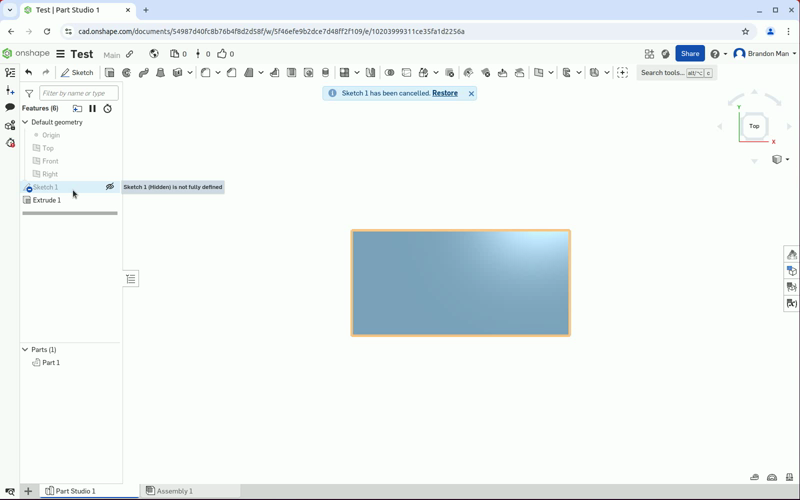
click(73, 189)
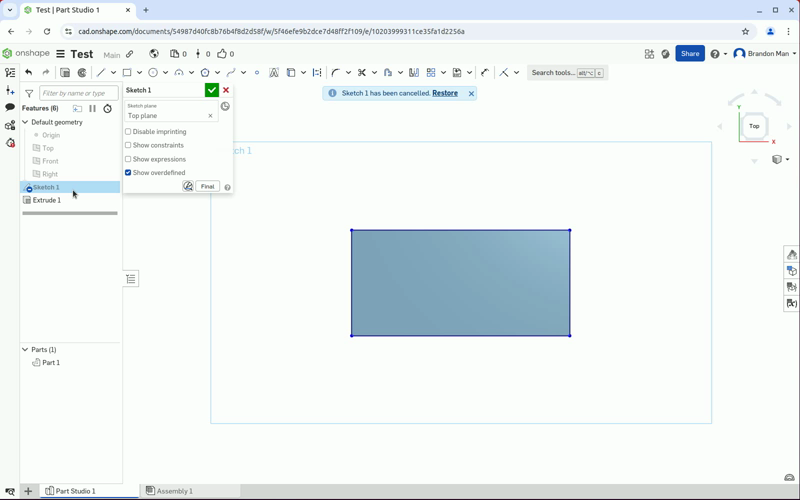
mouse_move(229, 92)
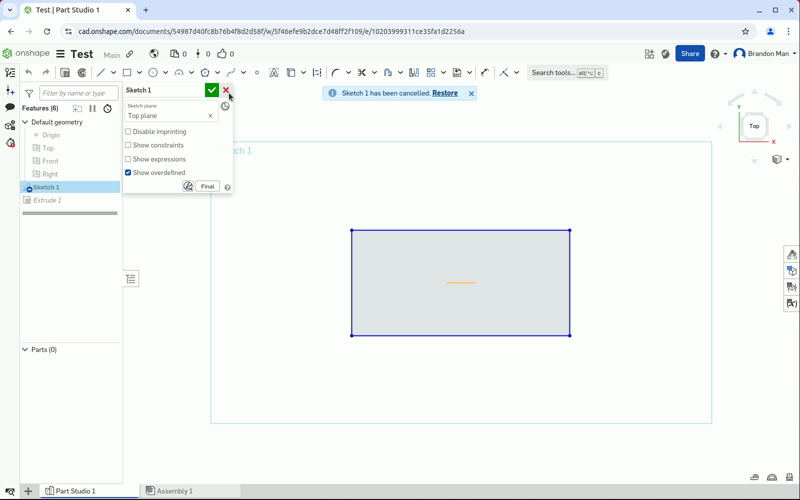
click(229, 92)
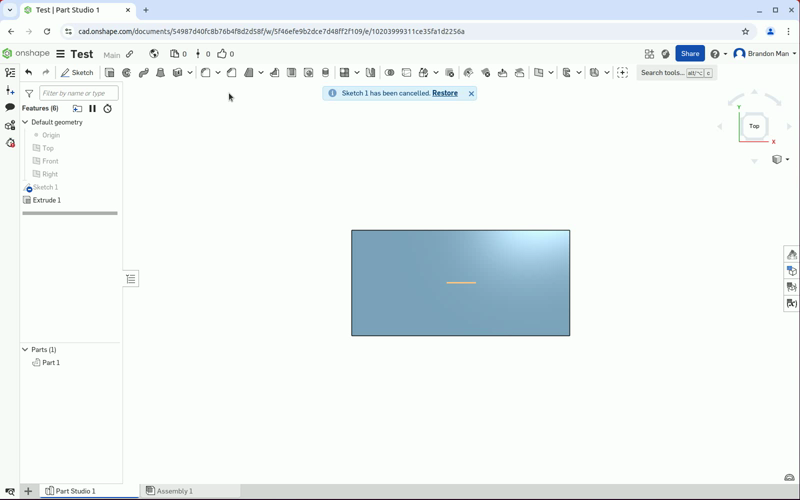
mouse_move(73, 352)
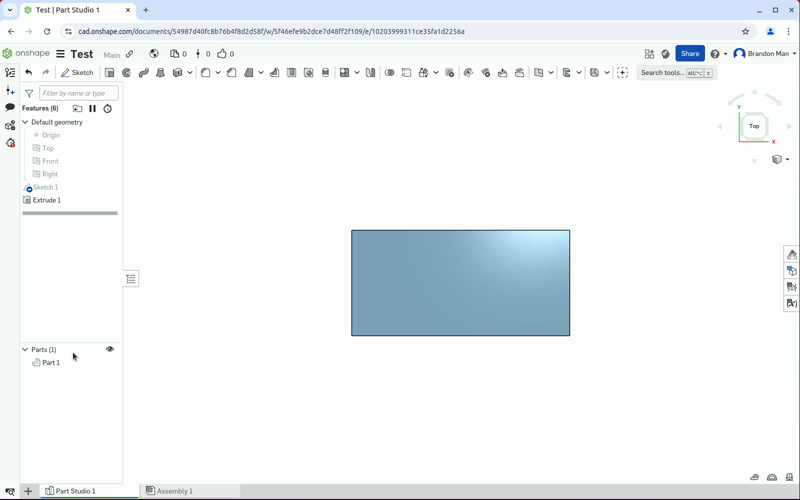
key(y)
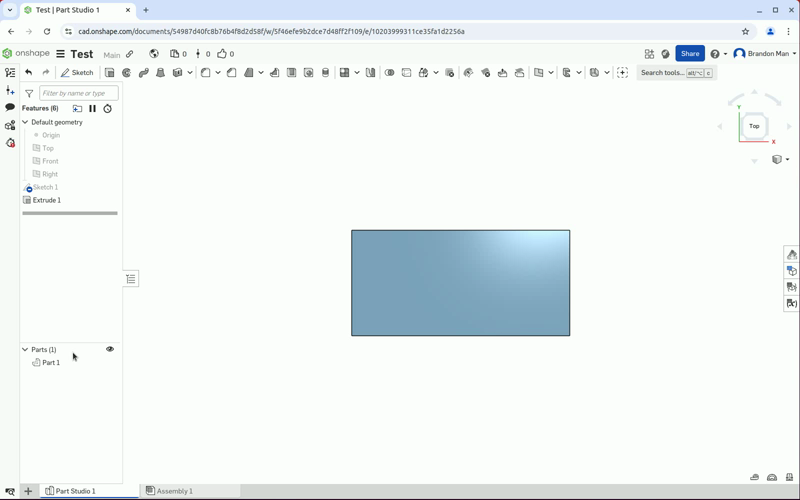
key(shift+p)
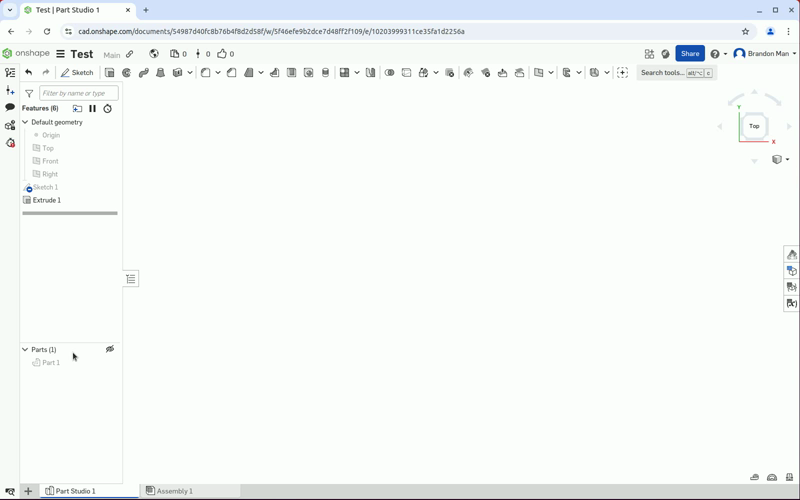
key(space)
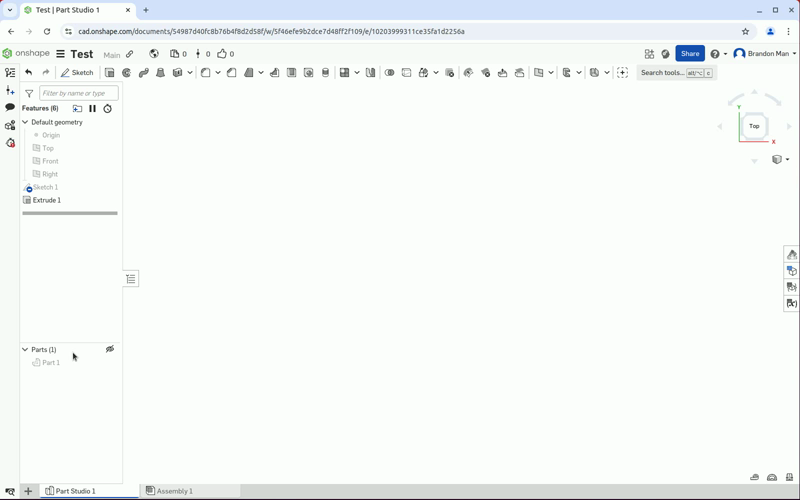
key_down(shift)
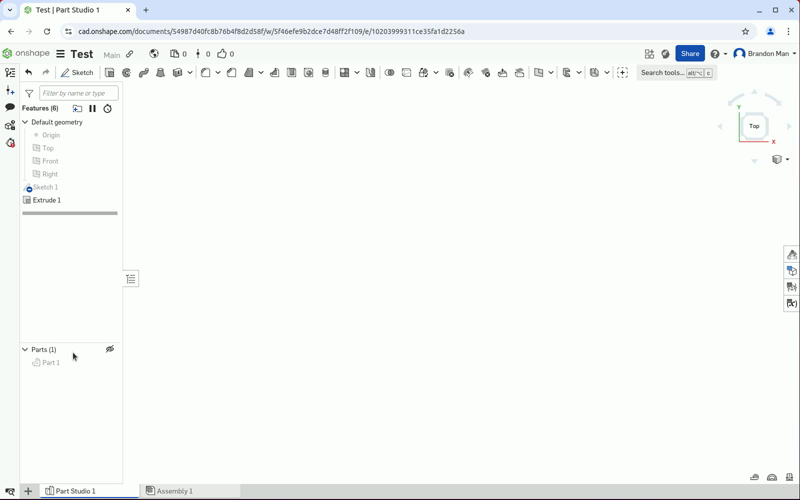
key(up)
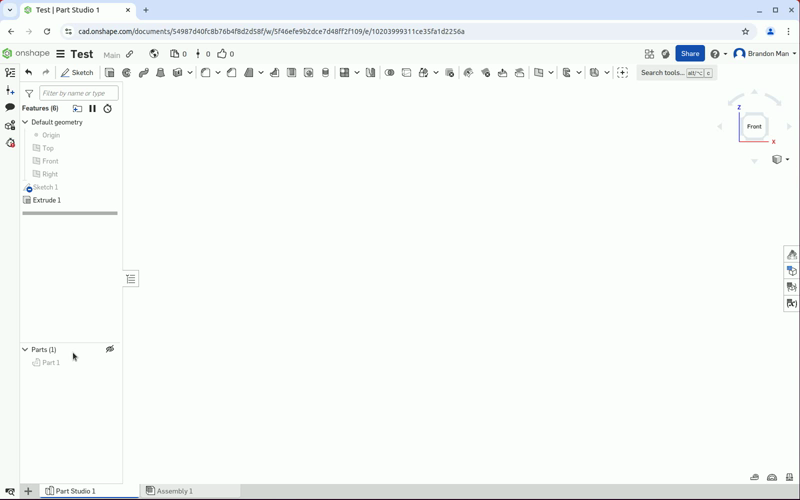
key_up(shift)
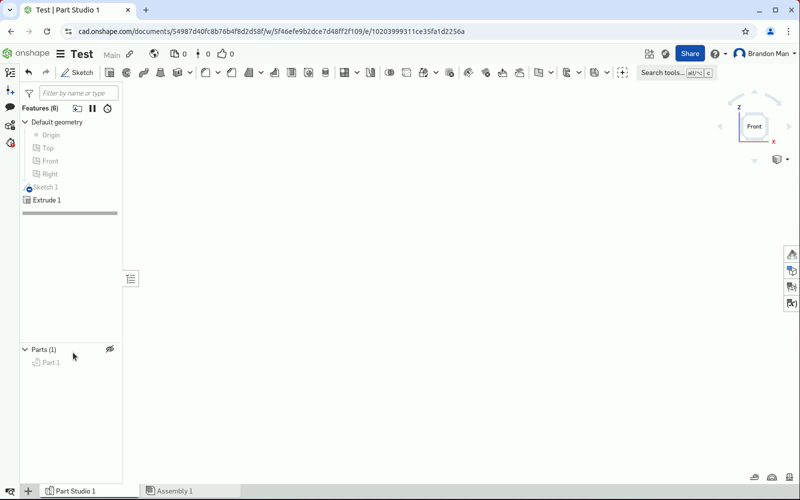
key(space)
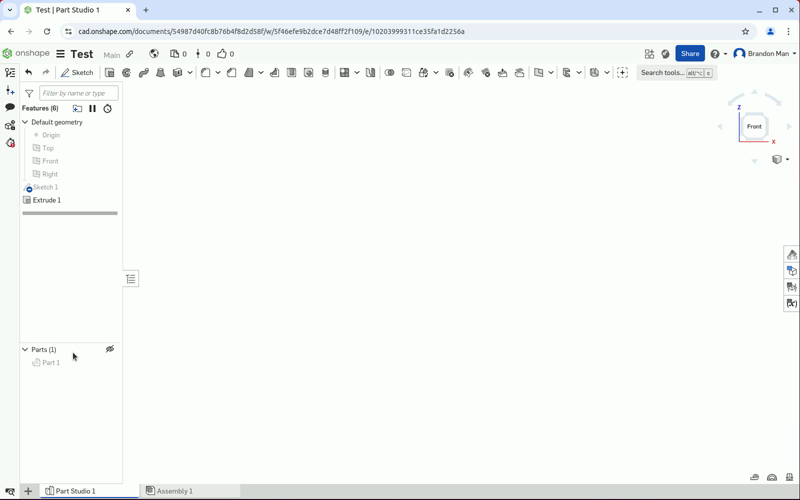
key_down(shift)
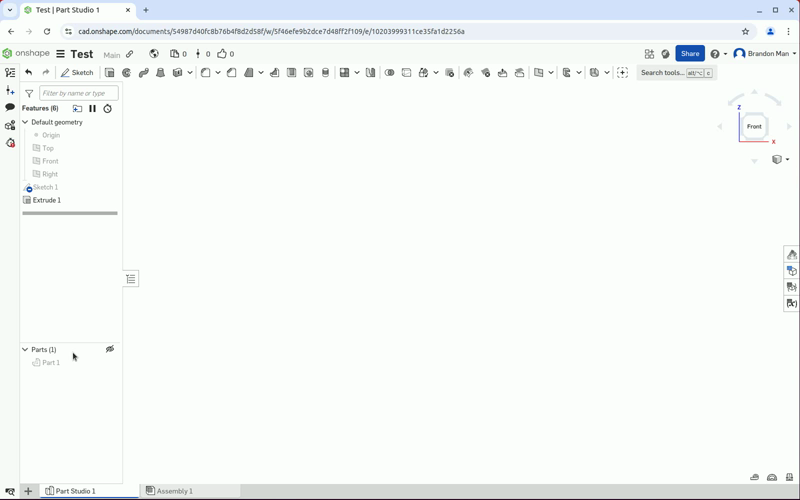
key(left)
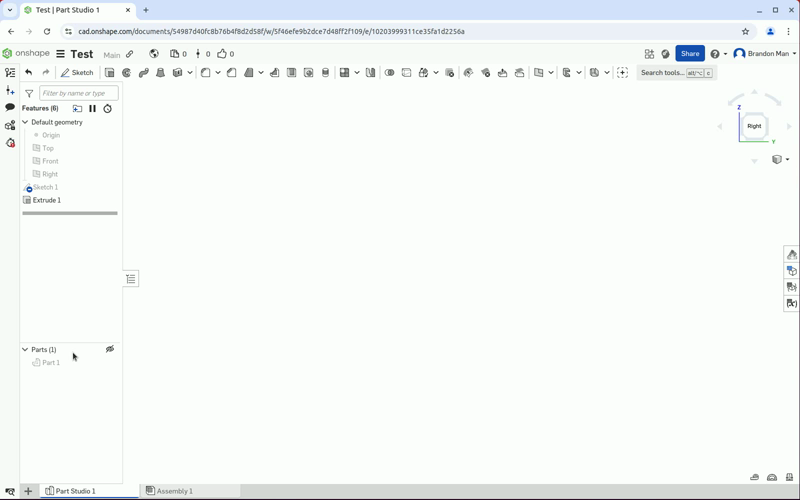
key_up(shift)
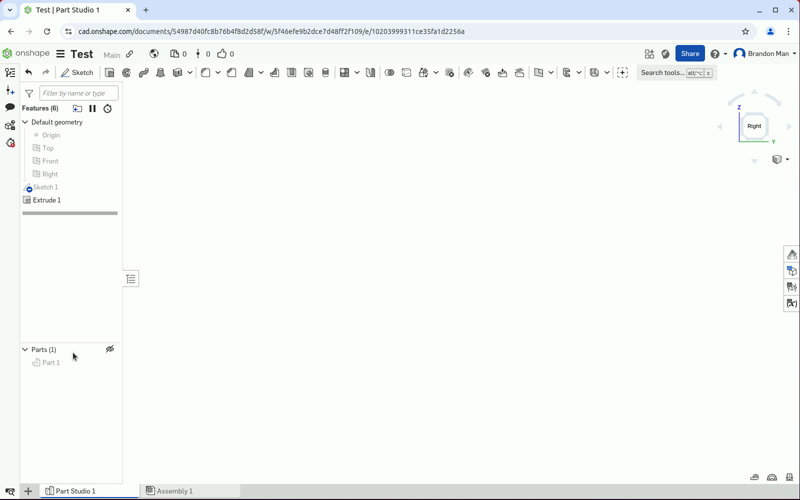
mouse_move(73, 352)
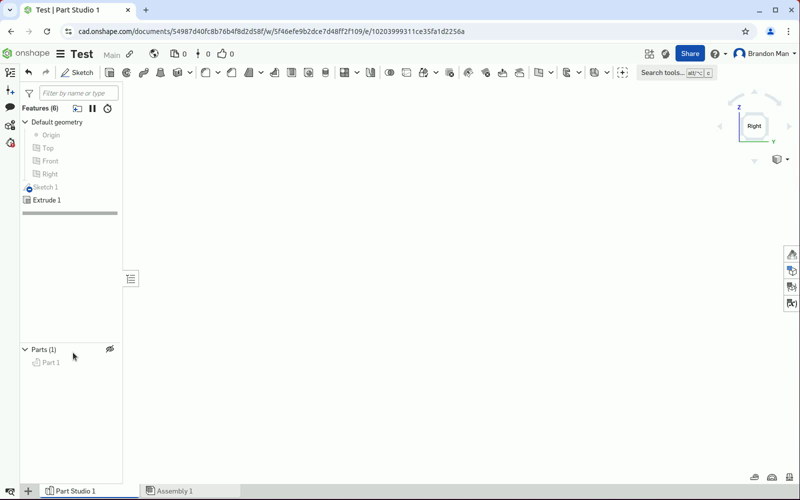
key(shift+y)
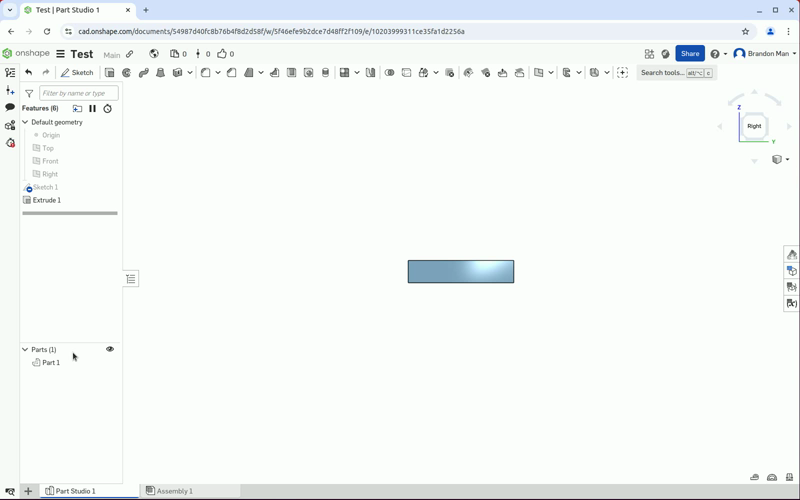
mouse_move(541, 75)
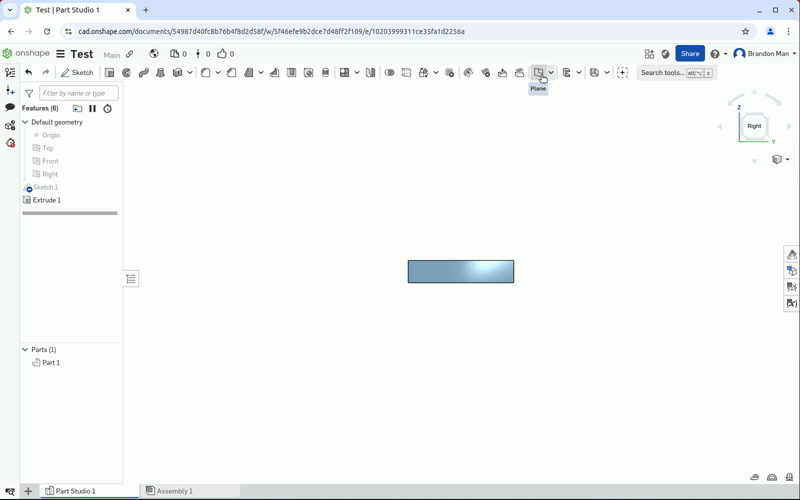
click(541, 75)
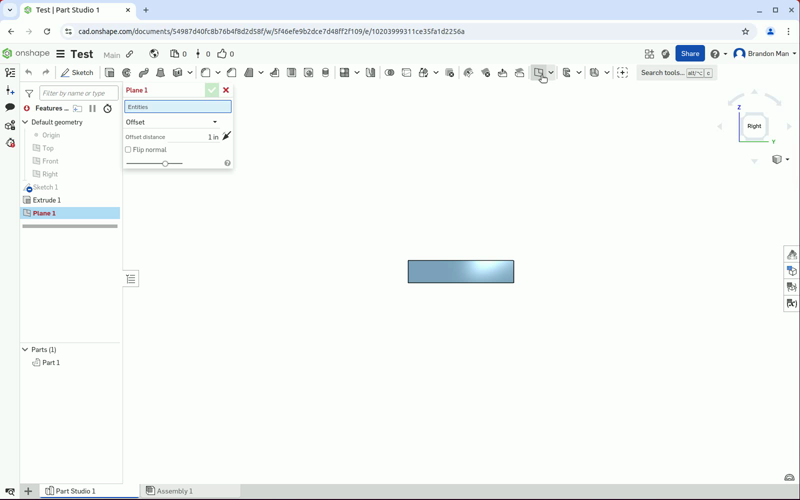
mouse_move(73, 176)
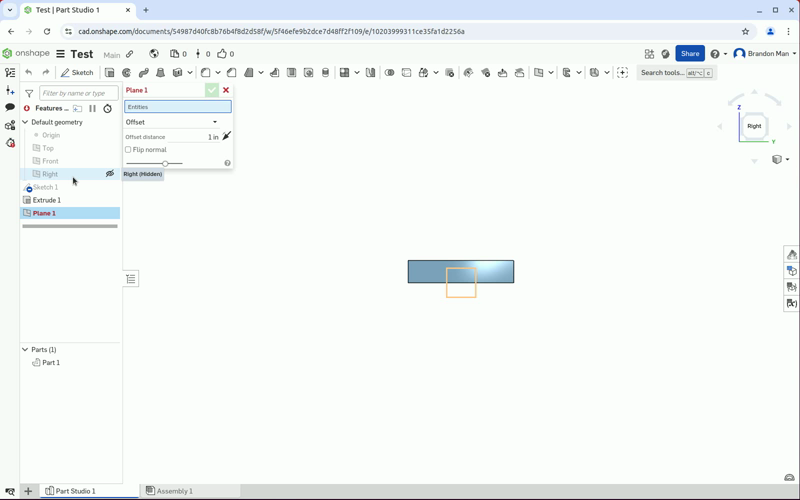
click(73, 176)
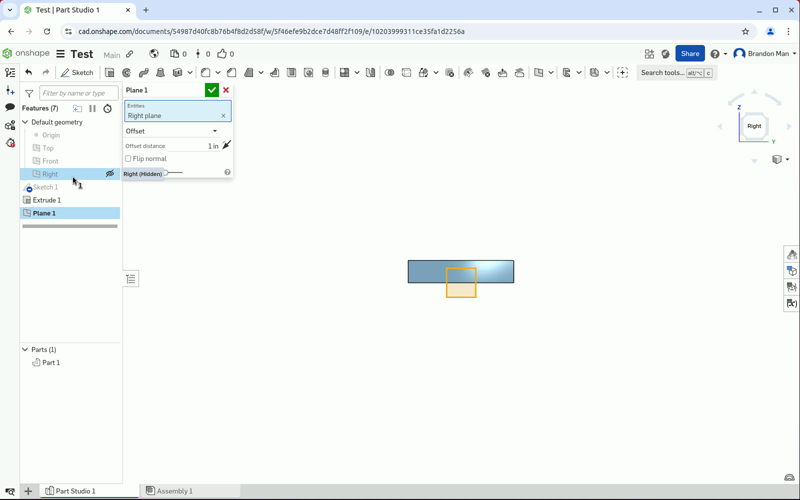
key(tab, 2)
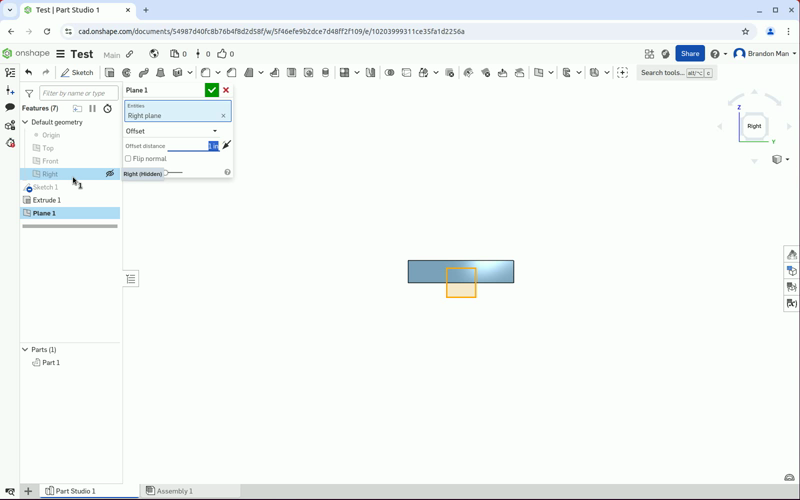
text(22.4)
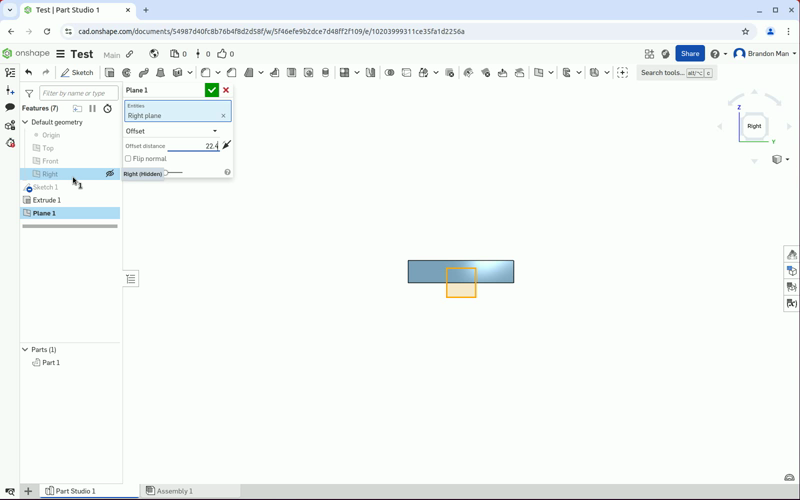
key(enter, 2)
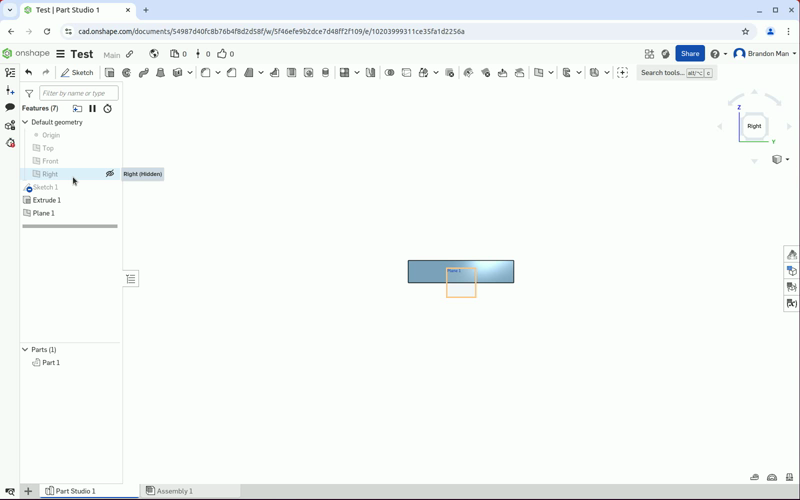
key(shift+s)
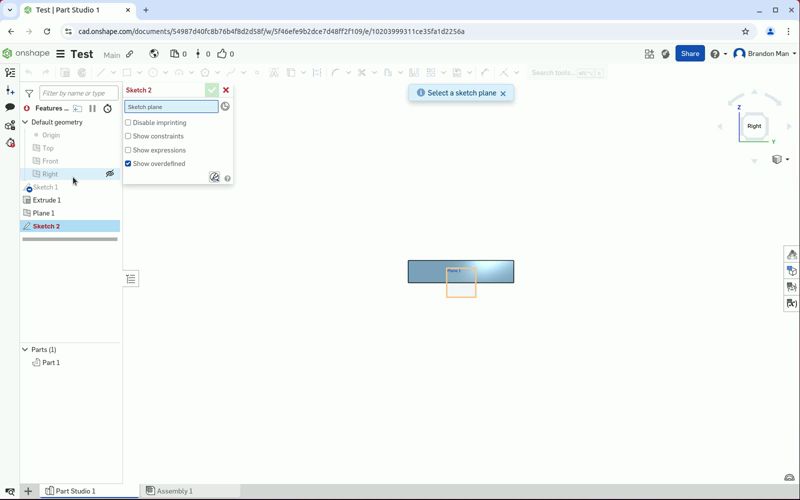
mouse_move(73, 215)
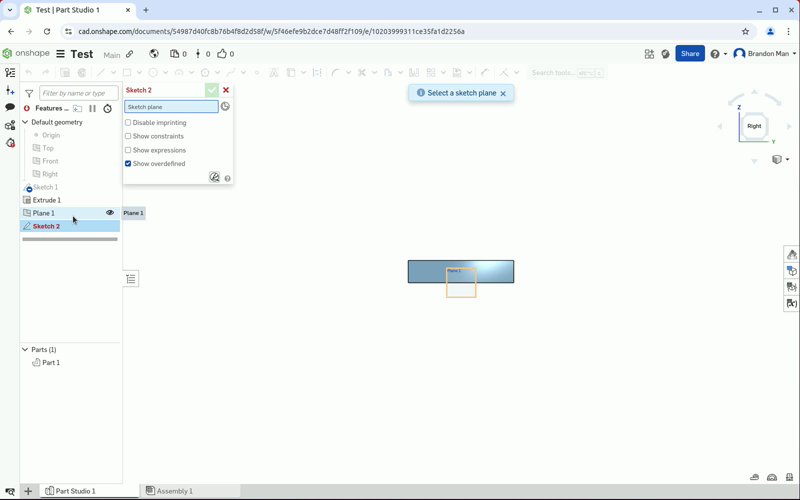
click(73, 215)
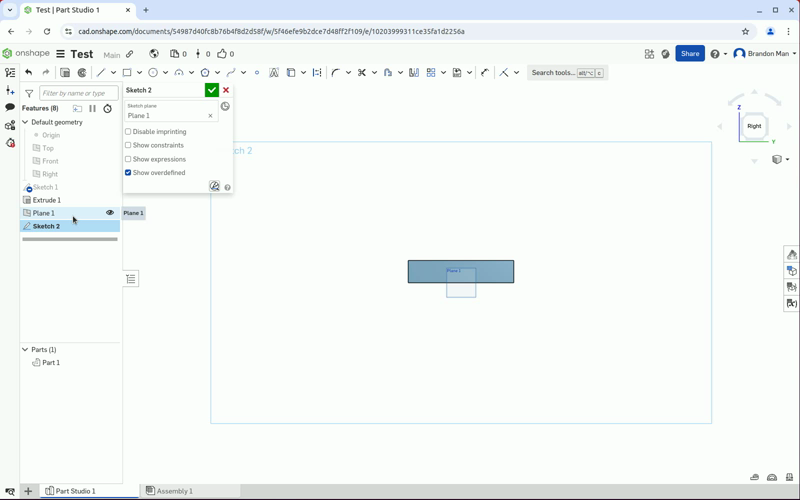
mouse_move(73, 352)
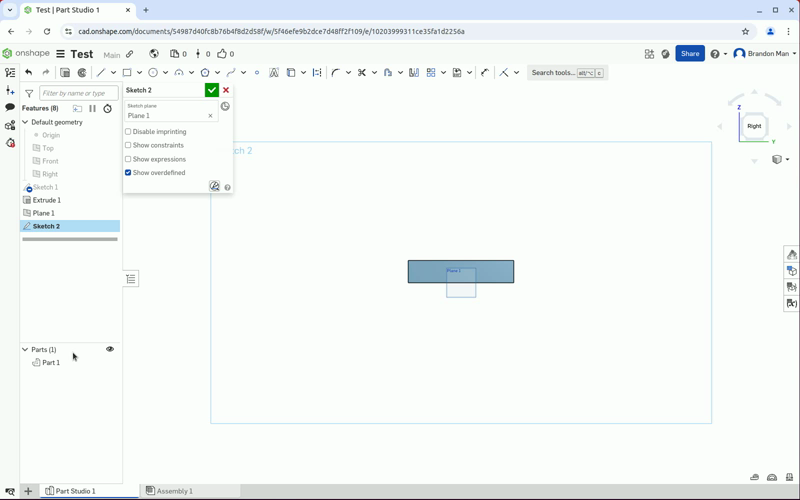
key(y)
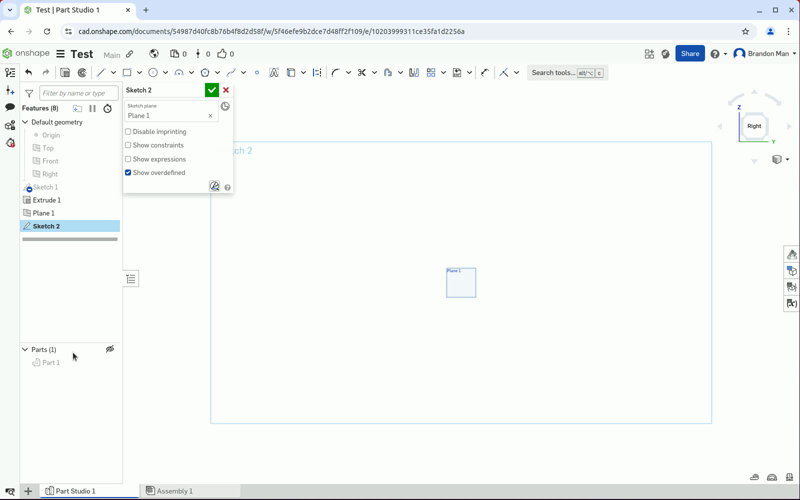
key(l)
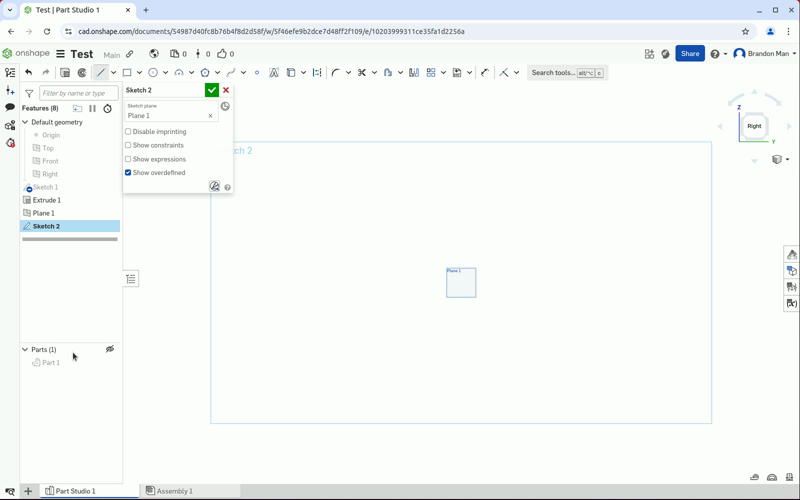
key_down(shift)
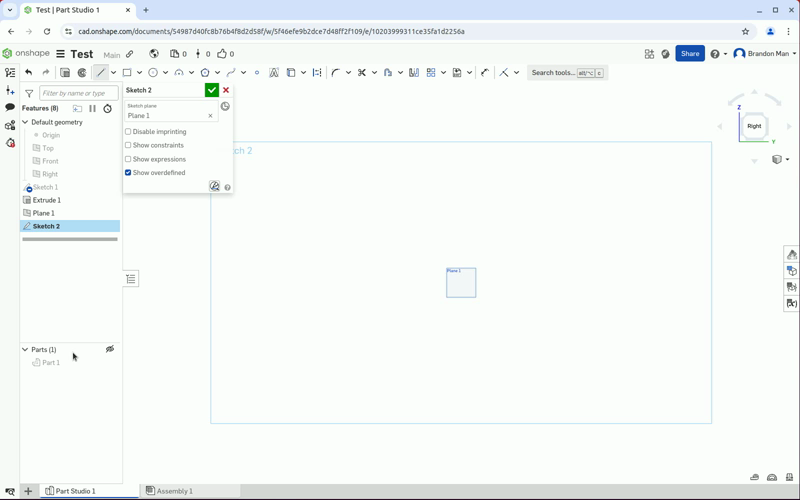
mouse_move(407, 282)
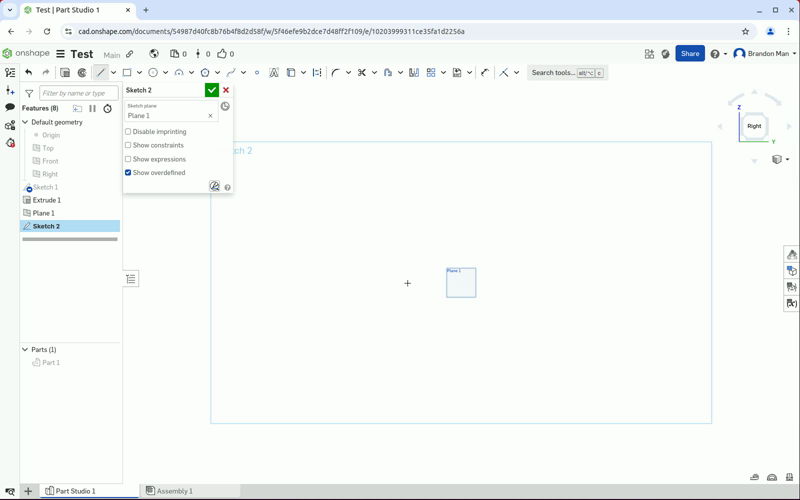
click(407, 282)
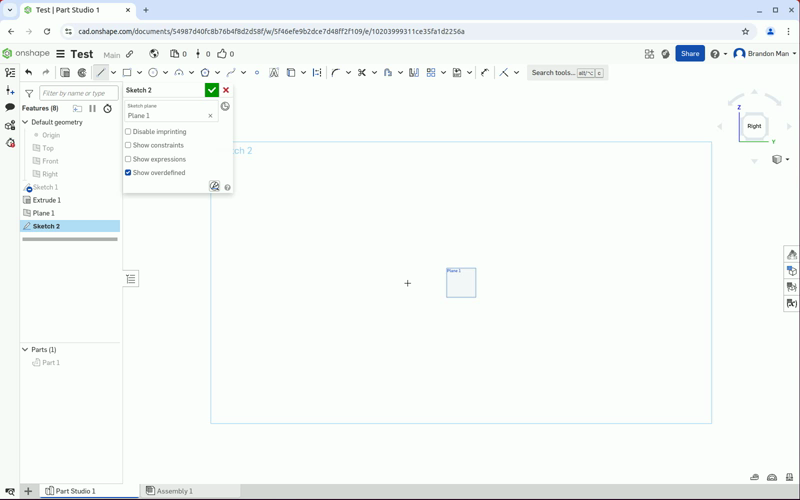
key_up(shift)
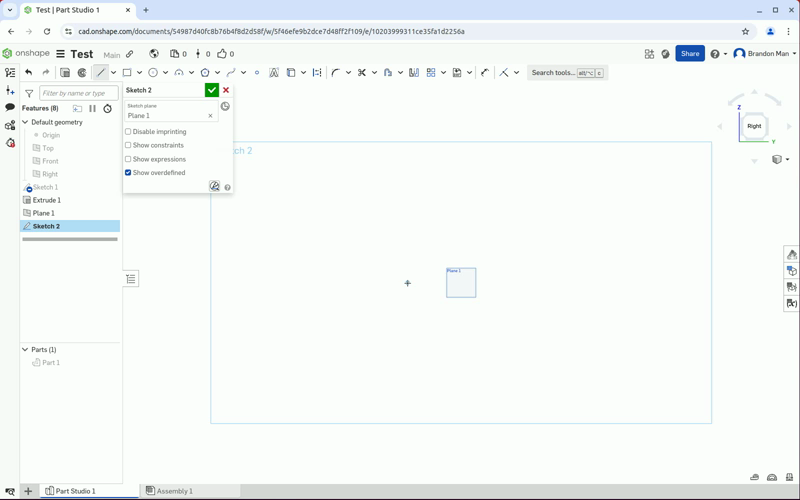
key_down(shift)
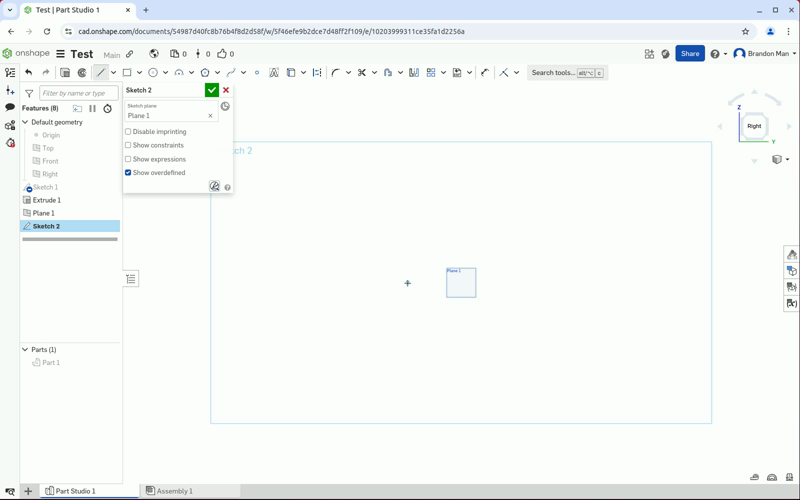
mouse_move(513, 282)
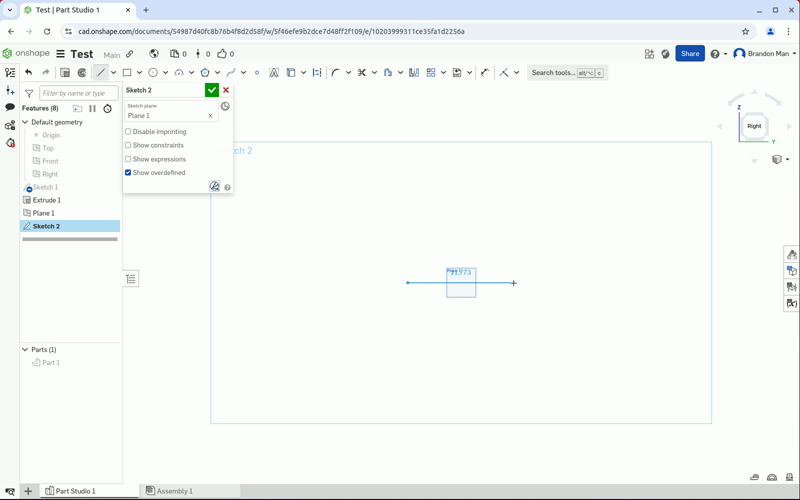
click(513, 282)
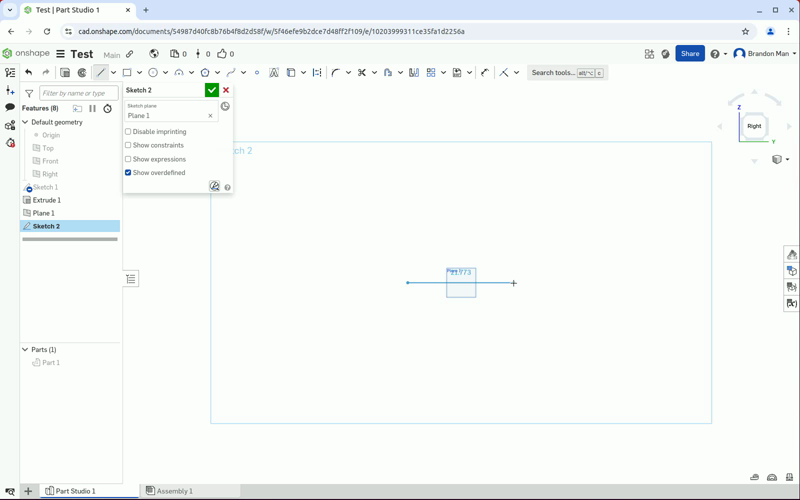
key_up(shift)
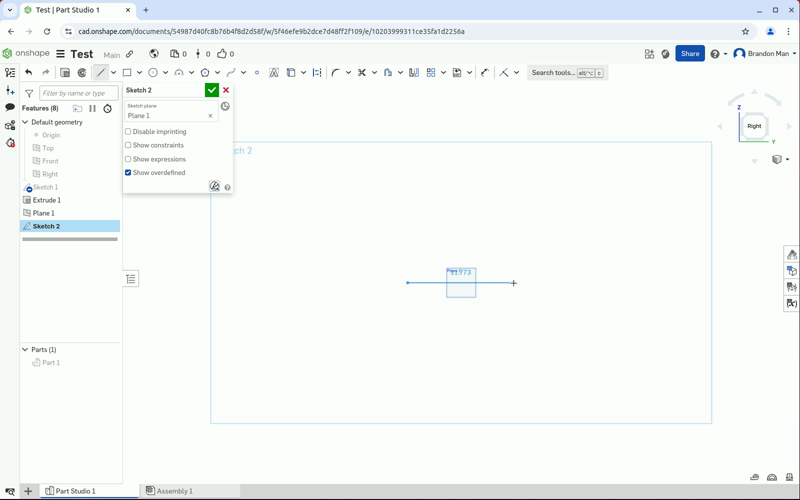
key_down(shift)
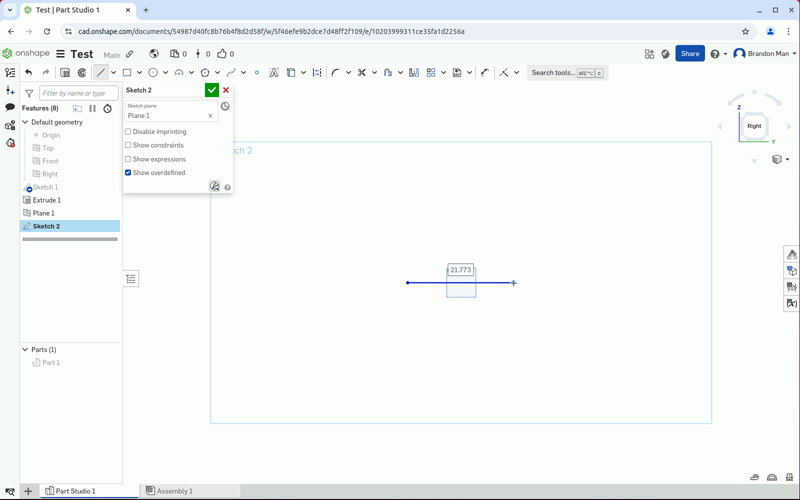
mouse_move(543, 282)
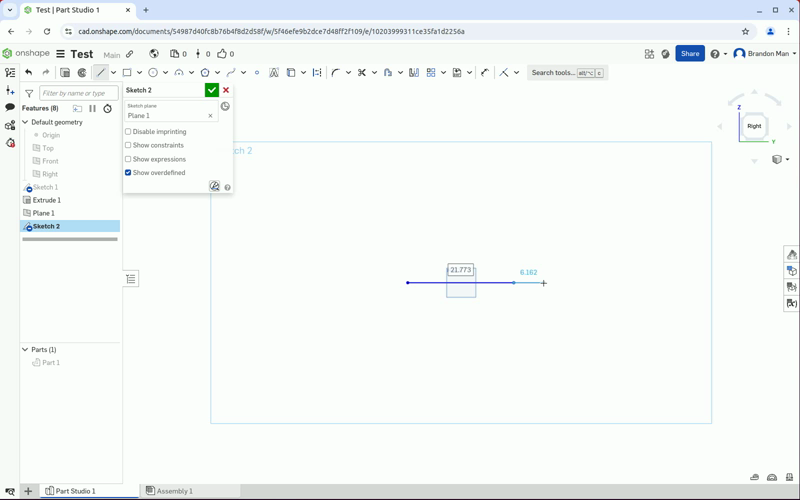
mouse_move(513, 260)
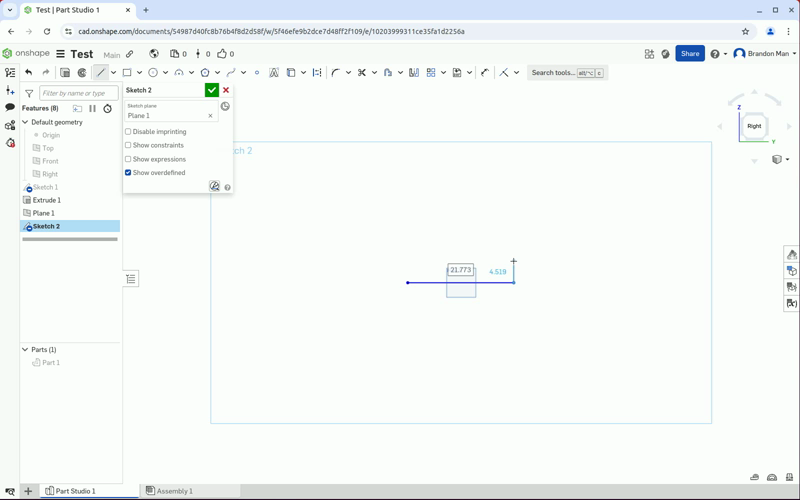
click(513, 260)
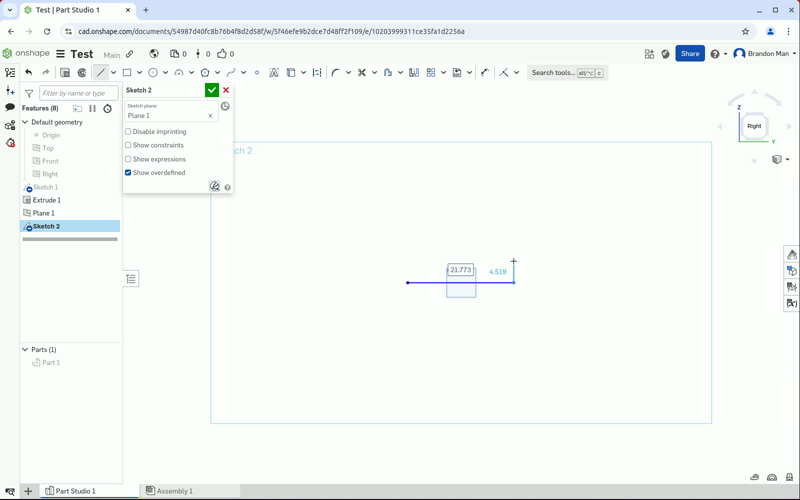
key_up(shift)
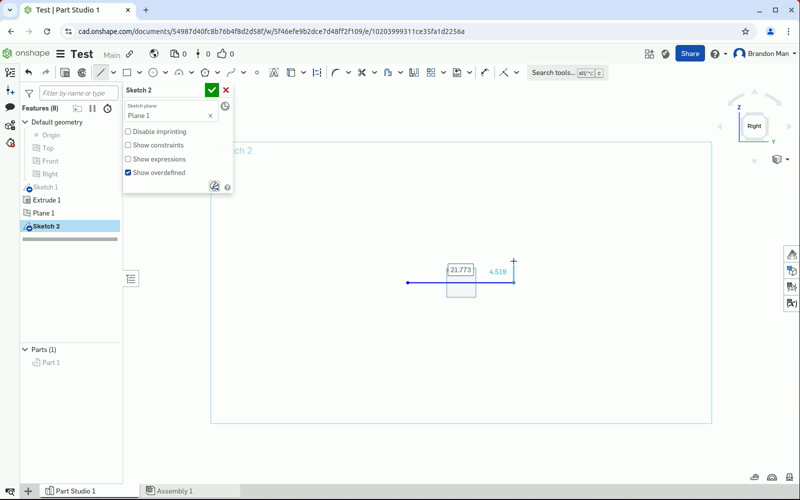
key_down(shift)
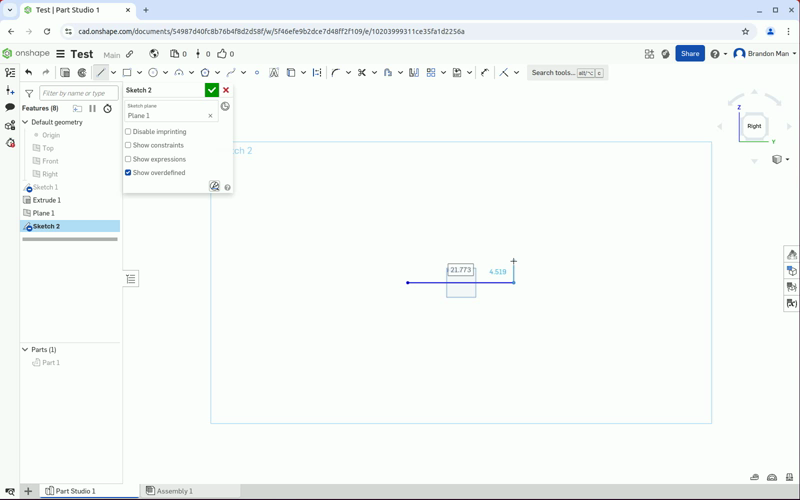
mouse_move(407, 260)
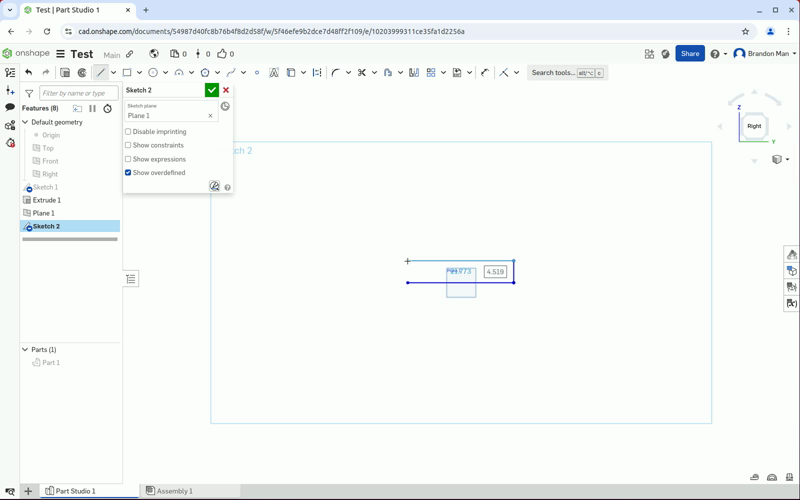
click(407, 260)
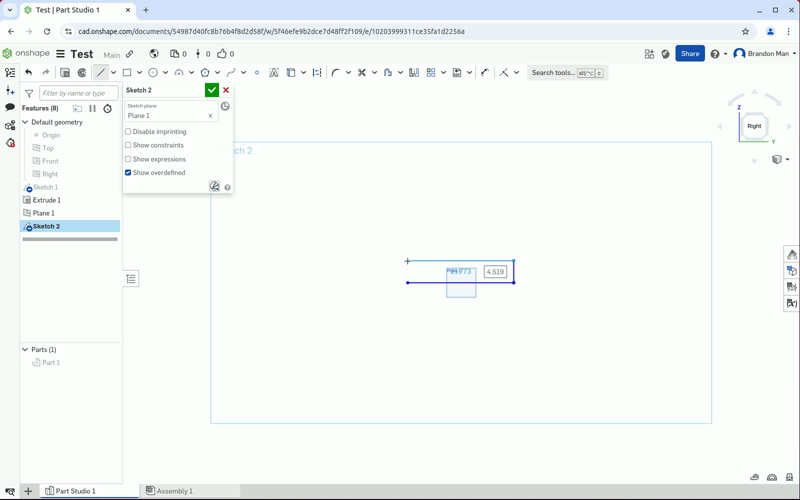
key_up(shift)
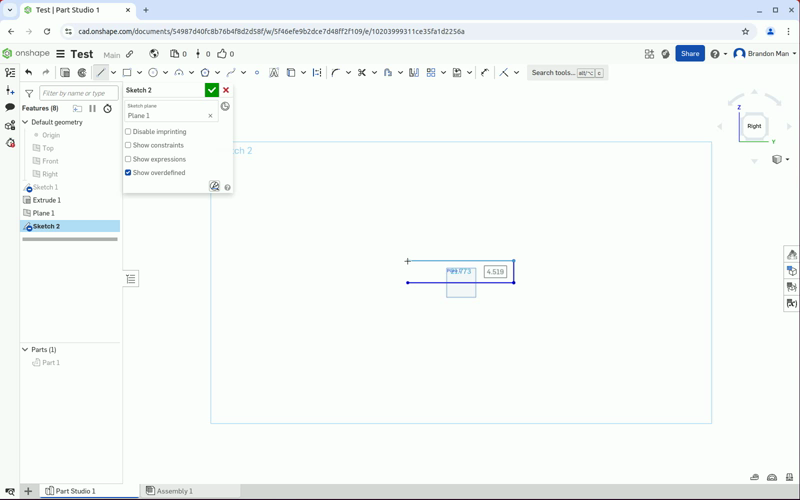
mouse_move(437, 260)
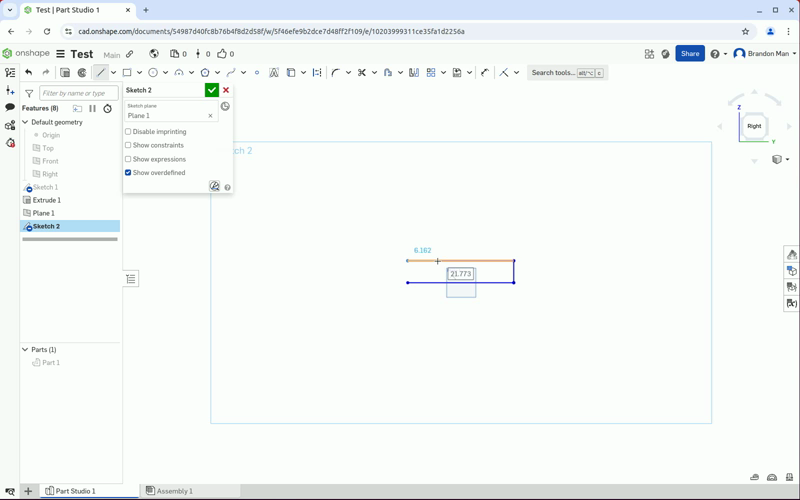
key_down(shift)
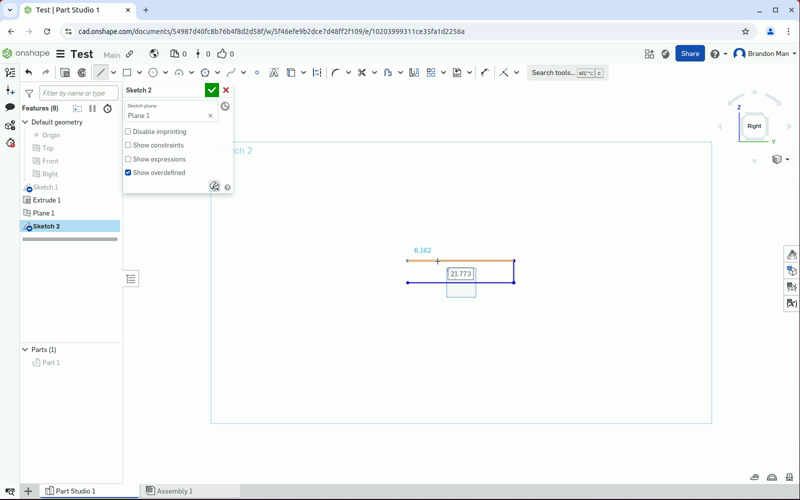
mouse_move(407, 282)
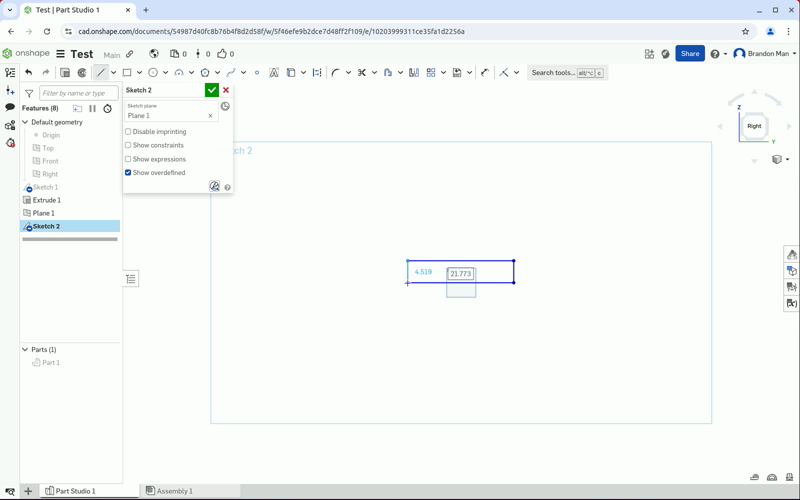
key_up(shift)
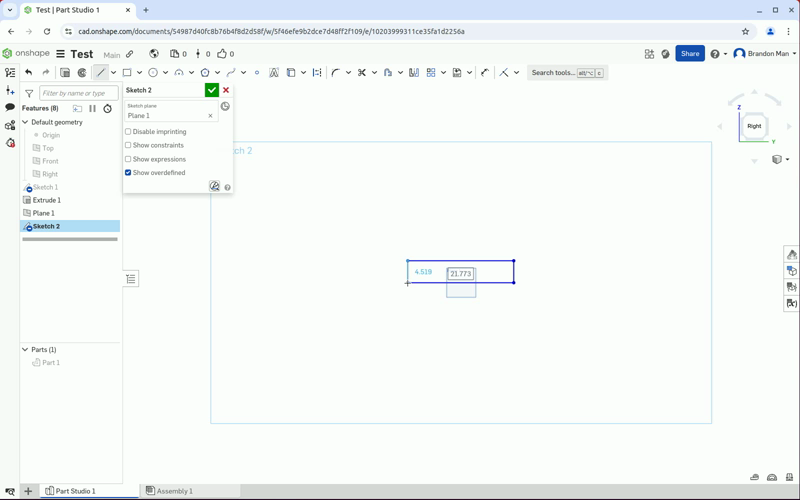
click(407, 282)
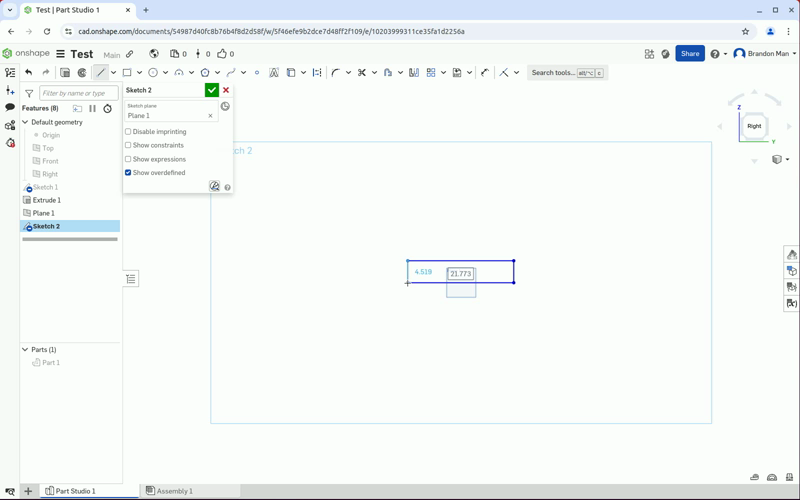
key(esc)
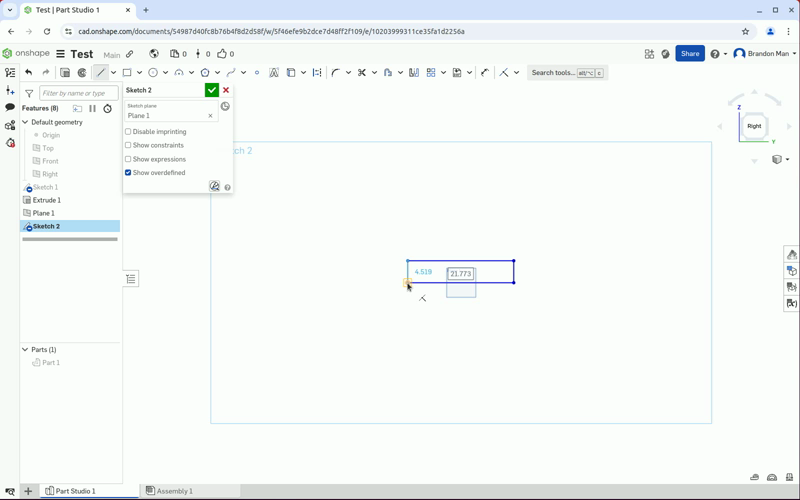
mouse_move(457, 269)
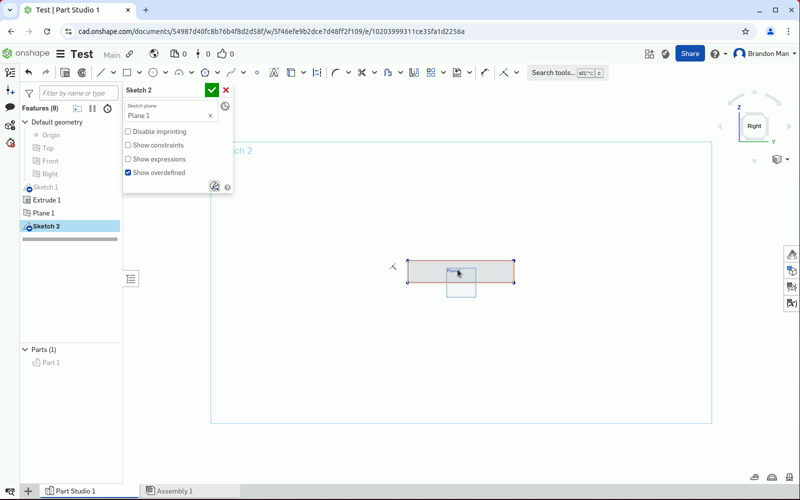
click(457, 269)
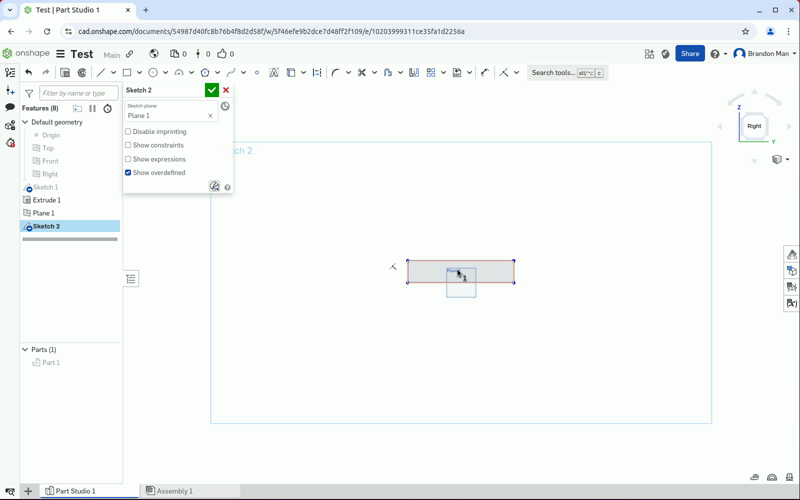
mouse_move(73, 352)
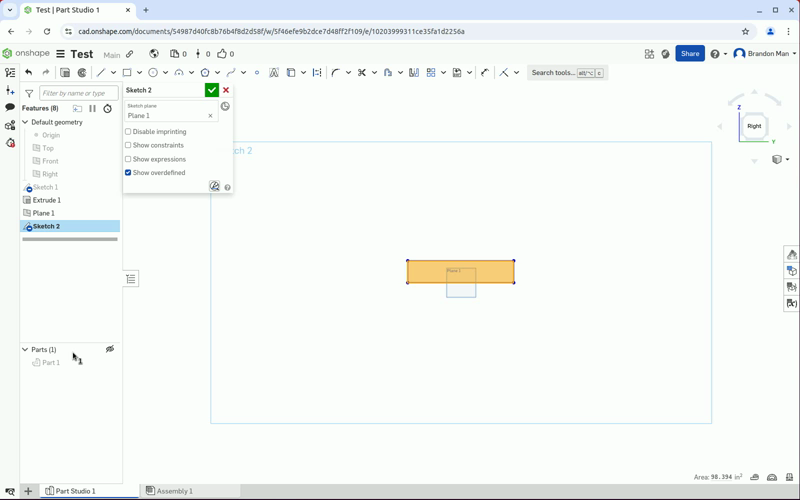
key(shift+y)
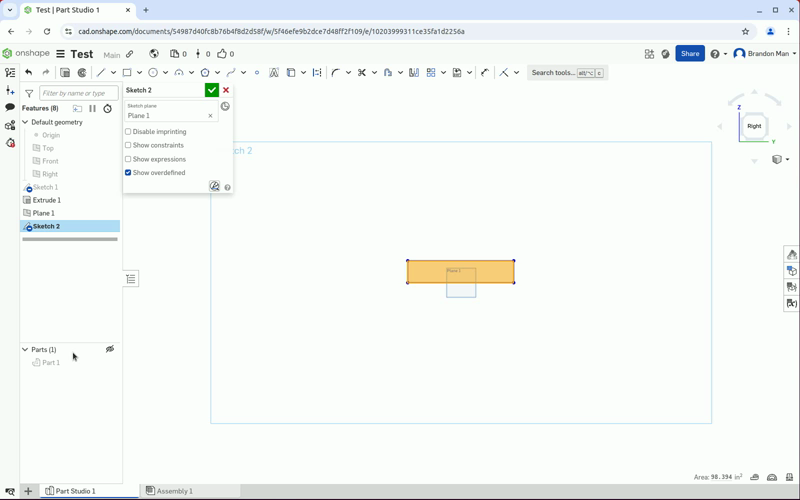
key(shift+e)
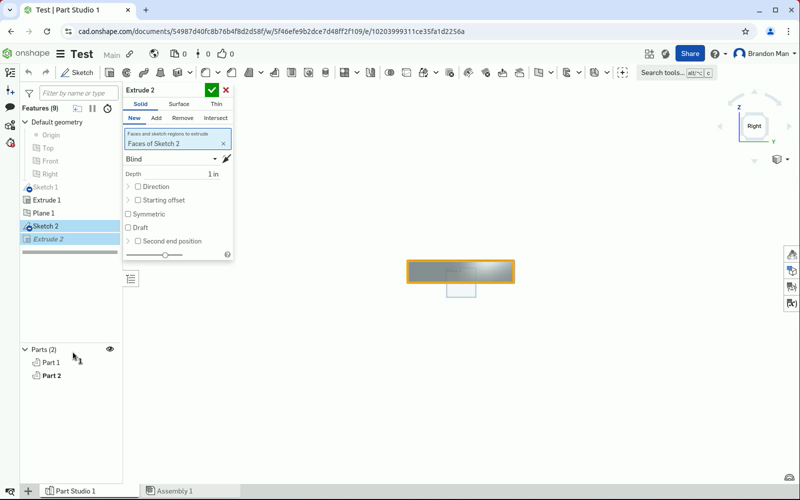
mouse_move(143, 106)
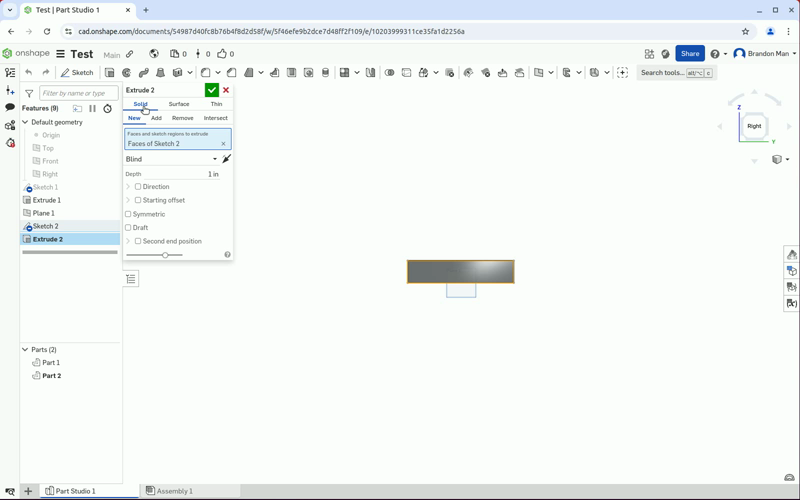
click(143, 106)
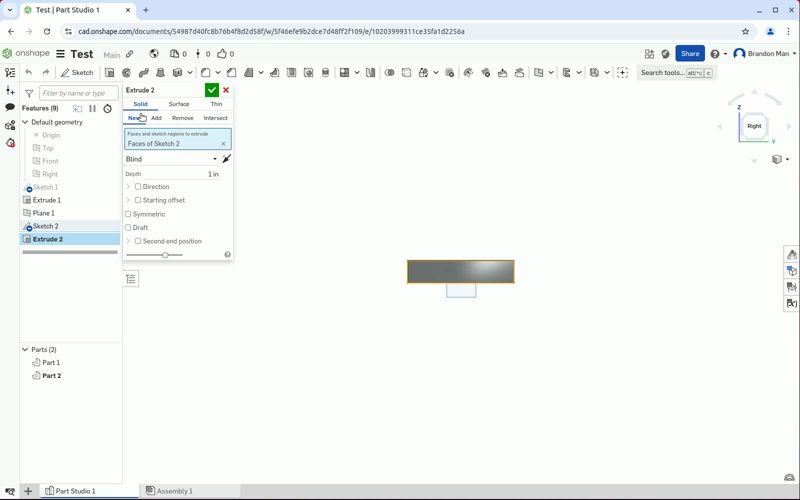
mouse_move(137, 120)
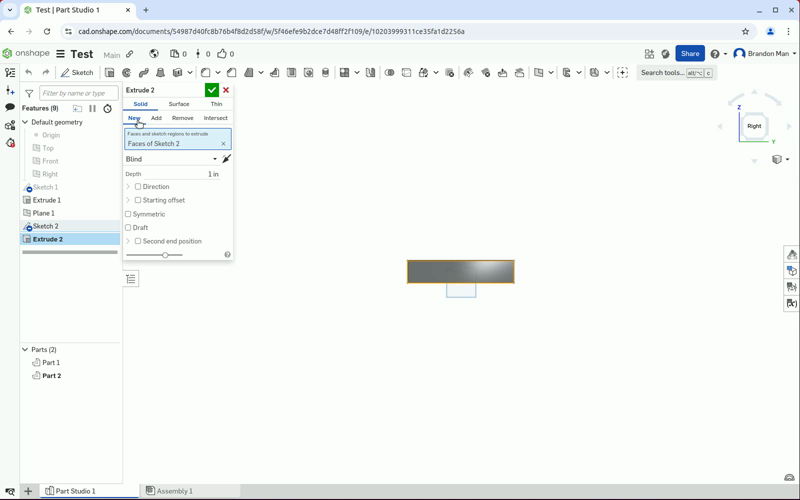
click(137, 120)
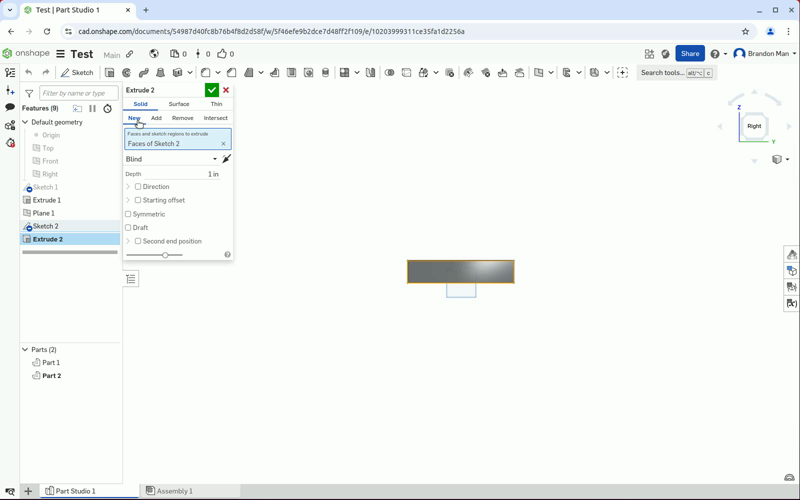
key(tab, 4)
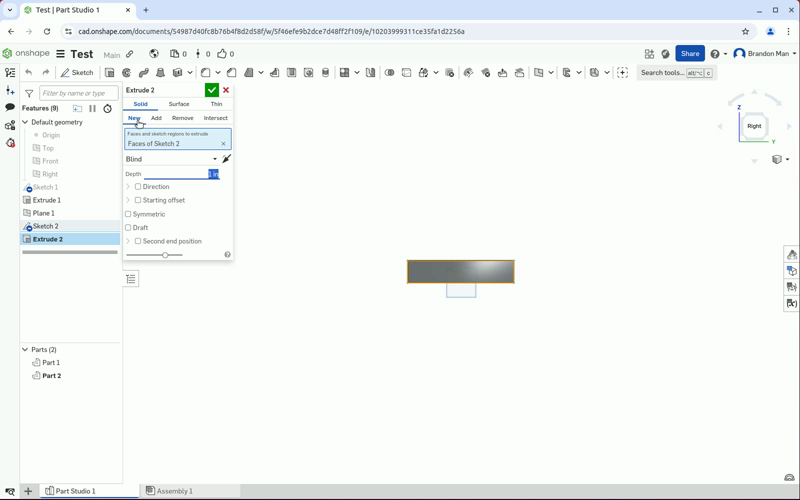
text(0.722)
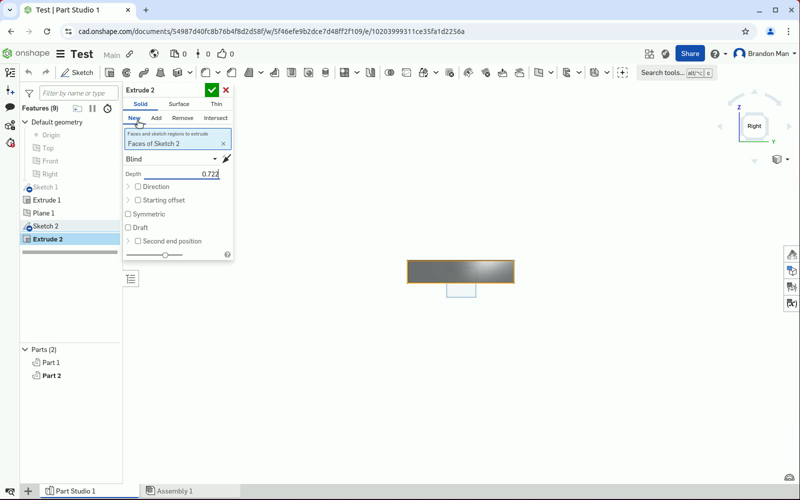
key(enter)
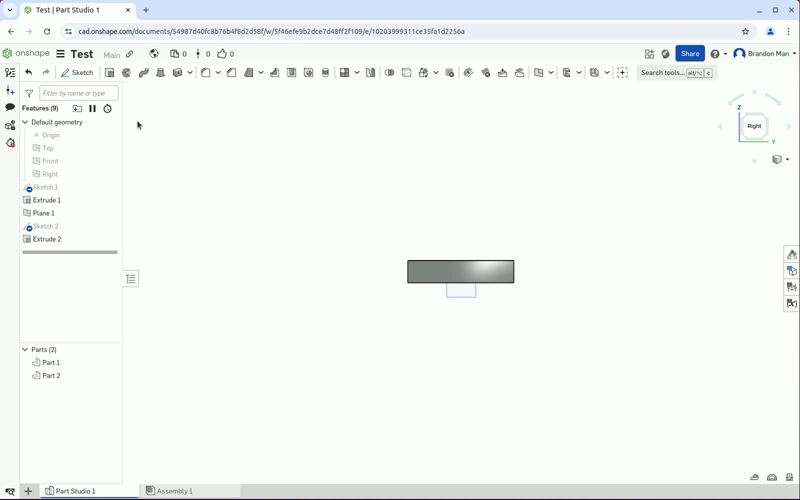
key(shift+h)
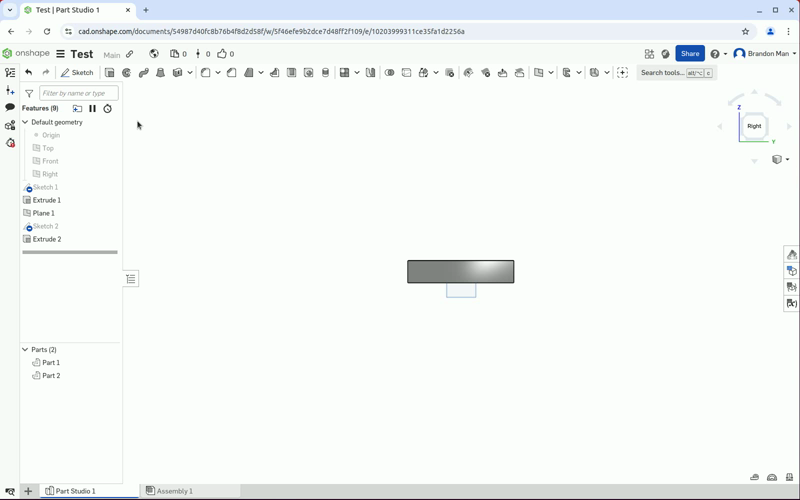
key(shift+h)
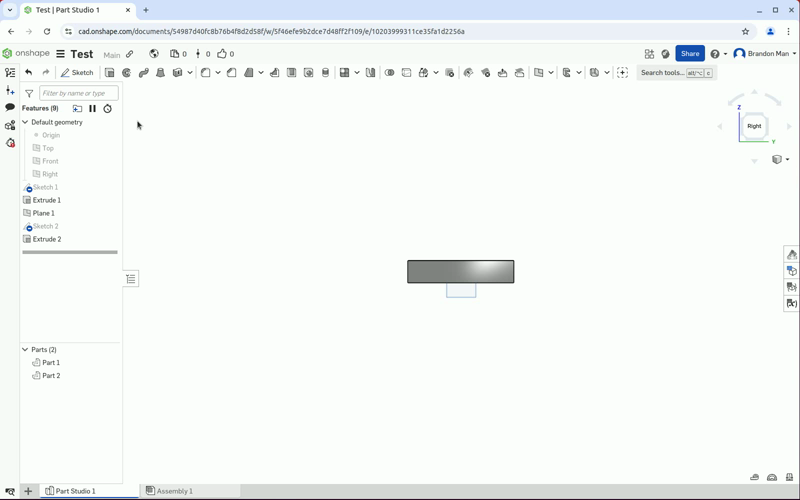
mouse_move(73, 189)
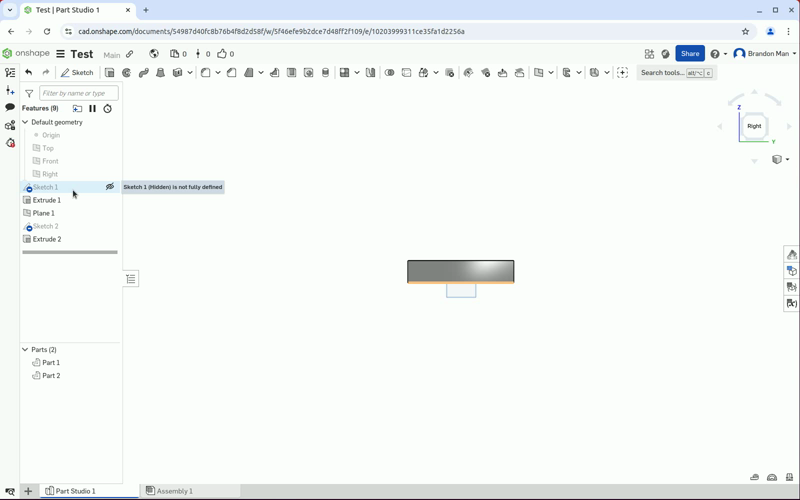
click(73, 189)
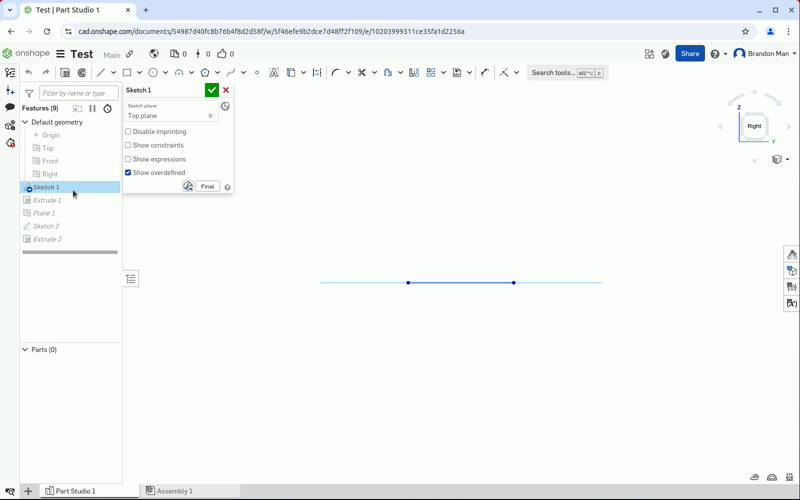
mouse_move(229, 92)
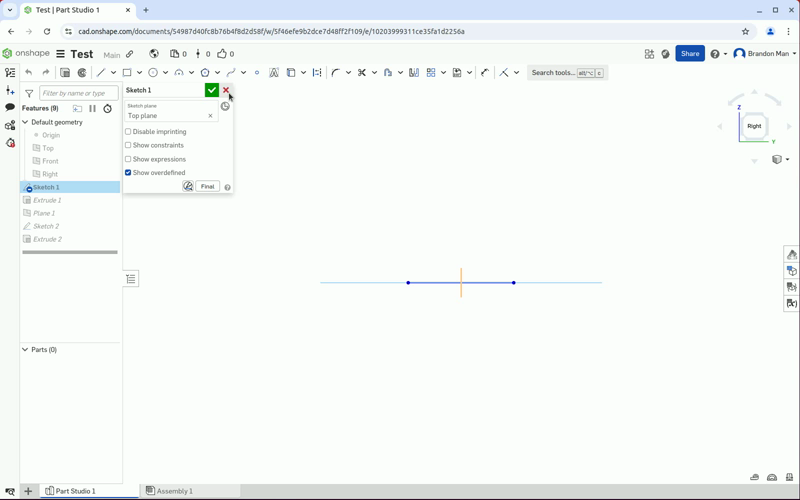
click(229, 92)
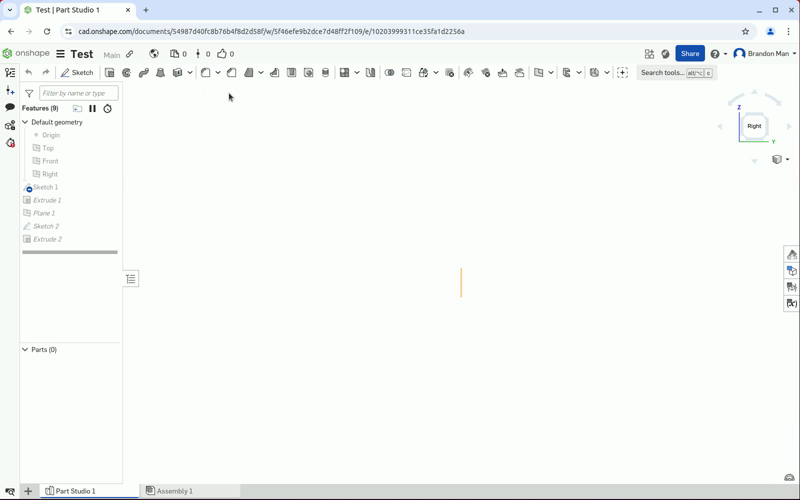
key(shift+s)
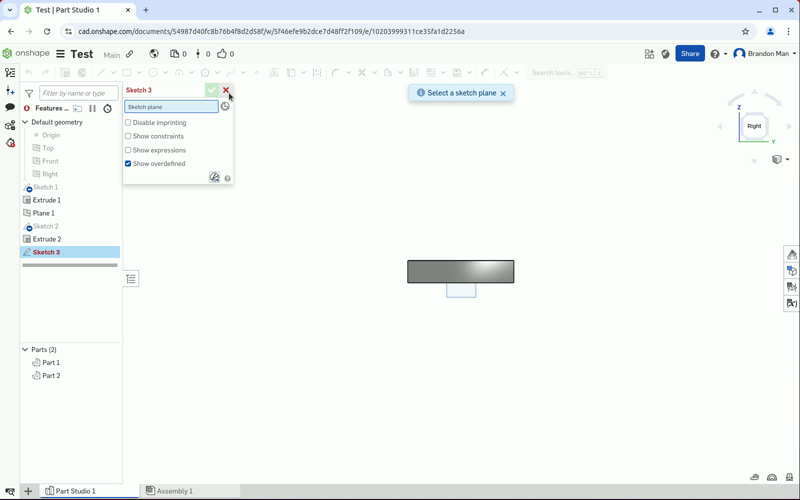
mouse_move(73, 215)
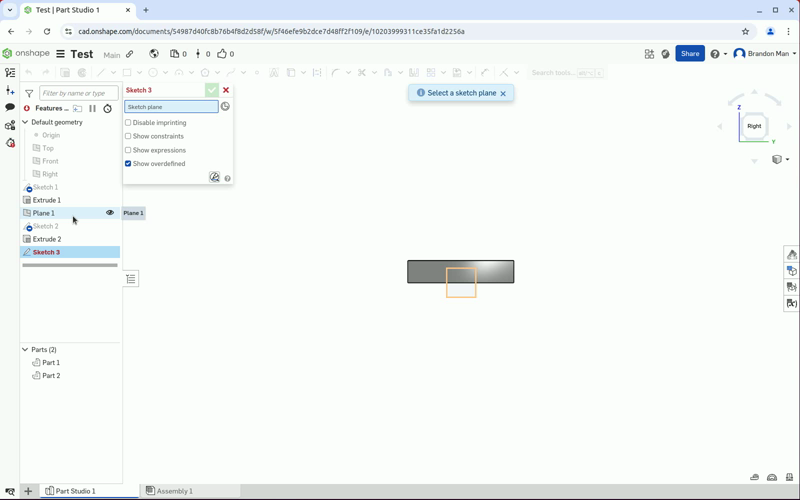
click(73, 215)
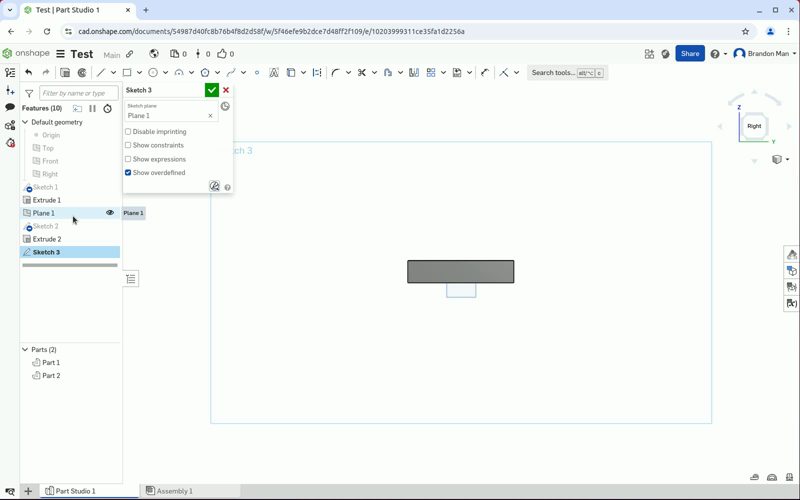
mouse_move(73, 352)
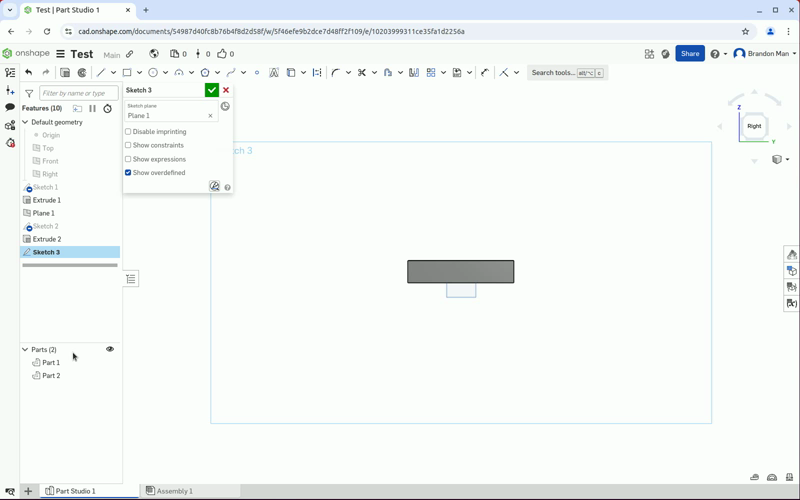
key(y)
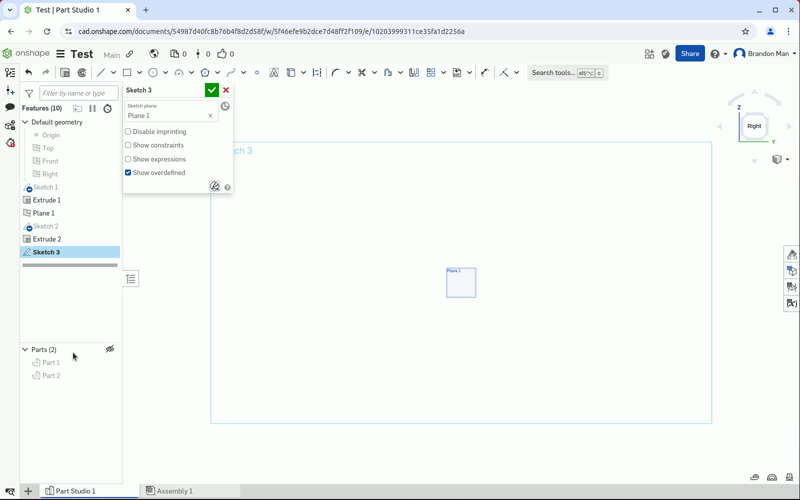
key(l)
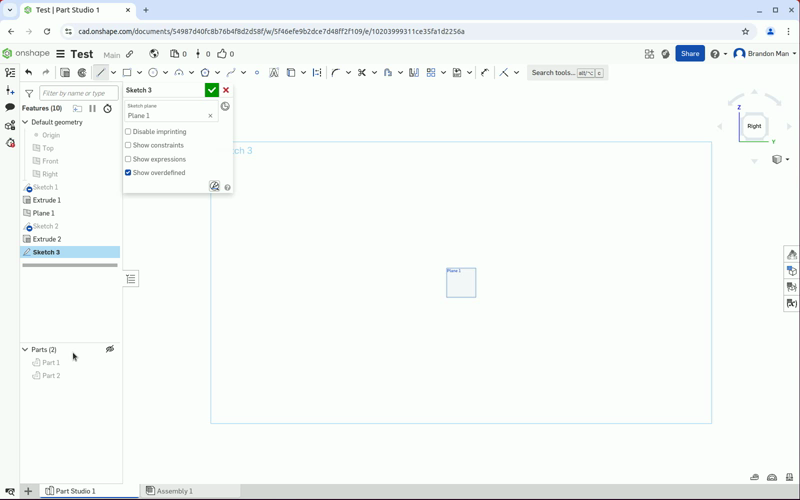
key_down(shift)
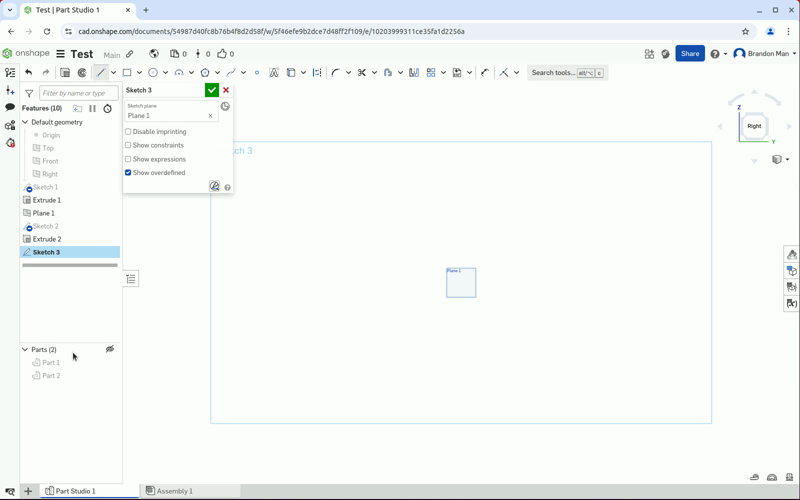
mouse_move(407, 260)
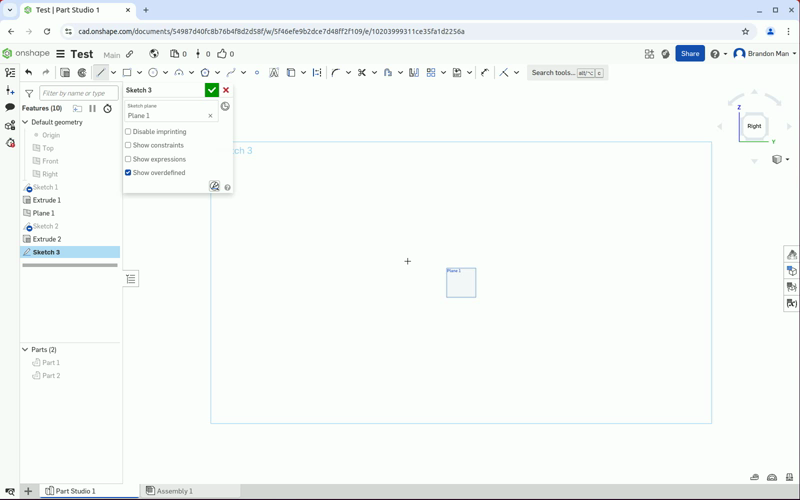
click(407, 260)
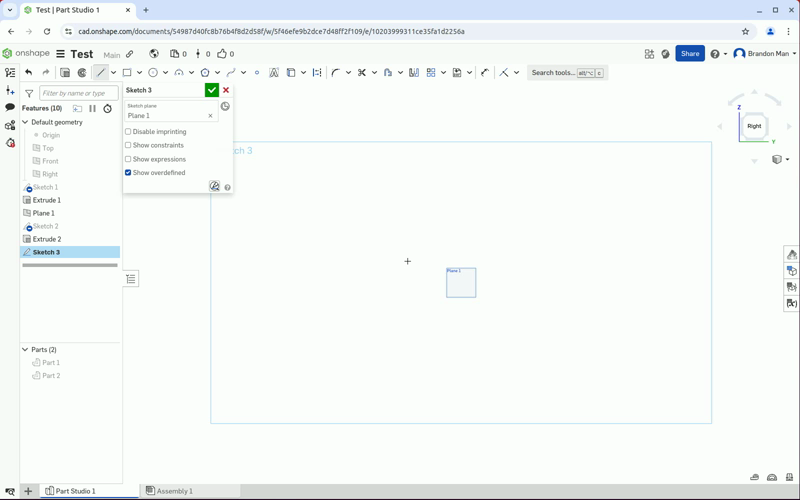
key_up(shift)
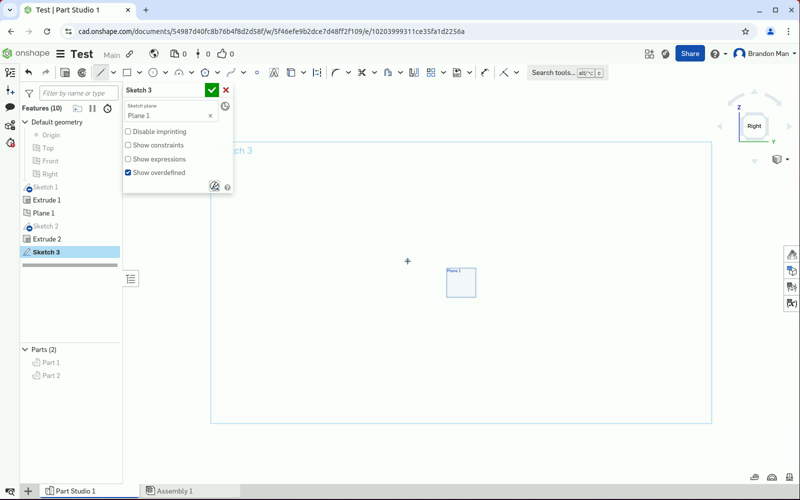
key_down(shift)
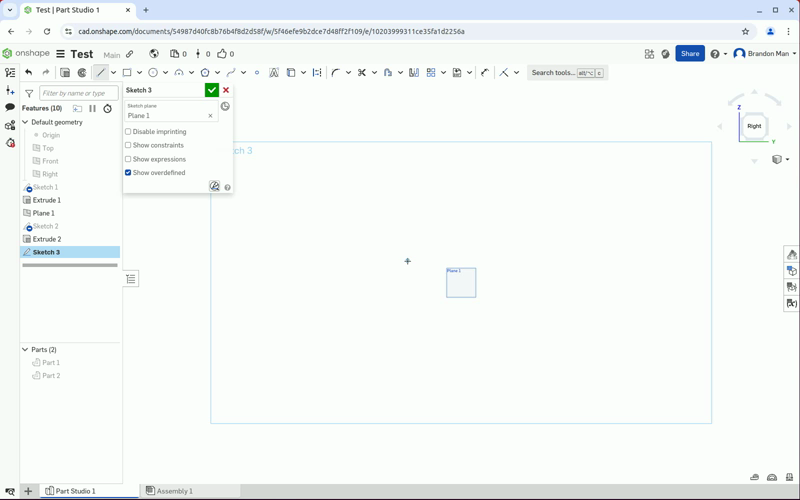
mouse_move(513, 260)
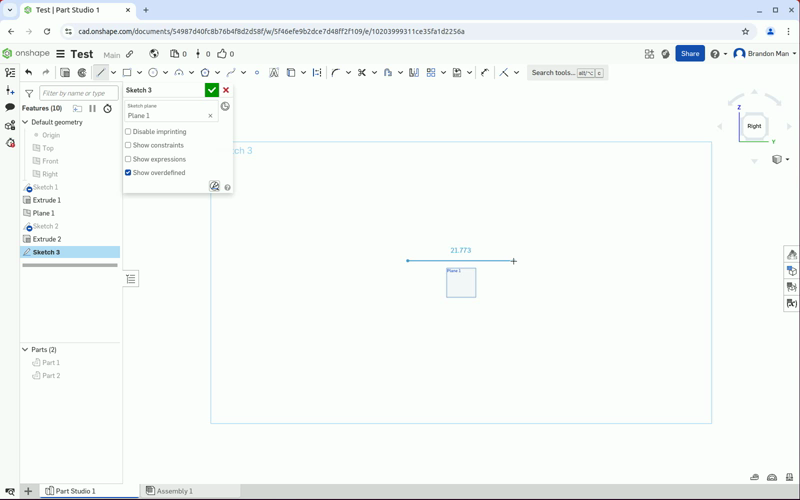
click(513, 260)
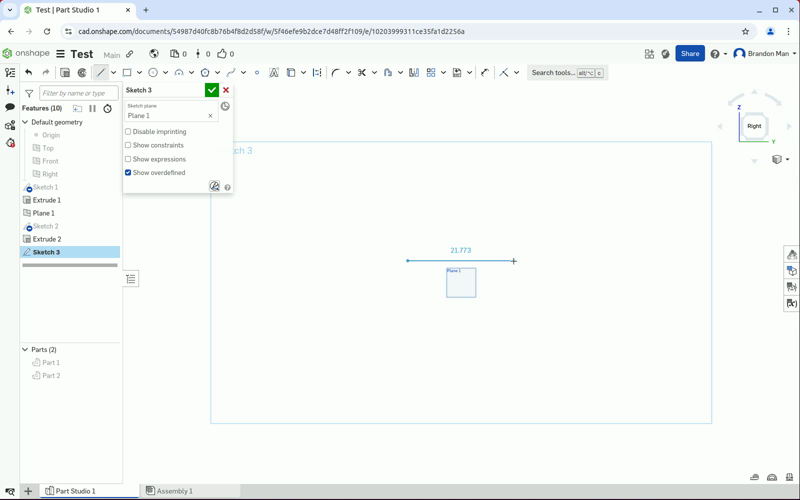
key_up(shift)
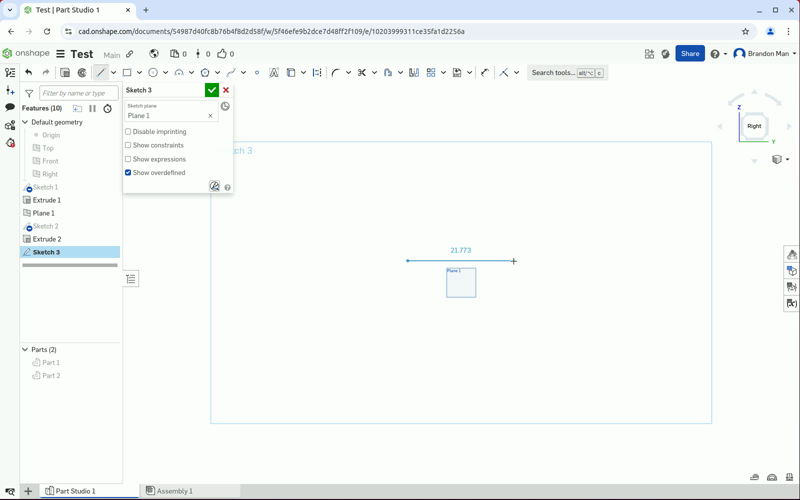
key_down(shift)
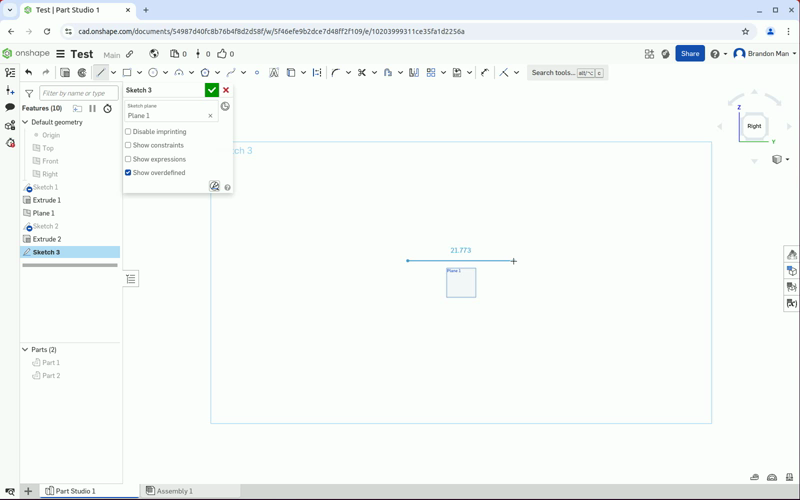
mouse_move(543, 260)
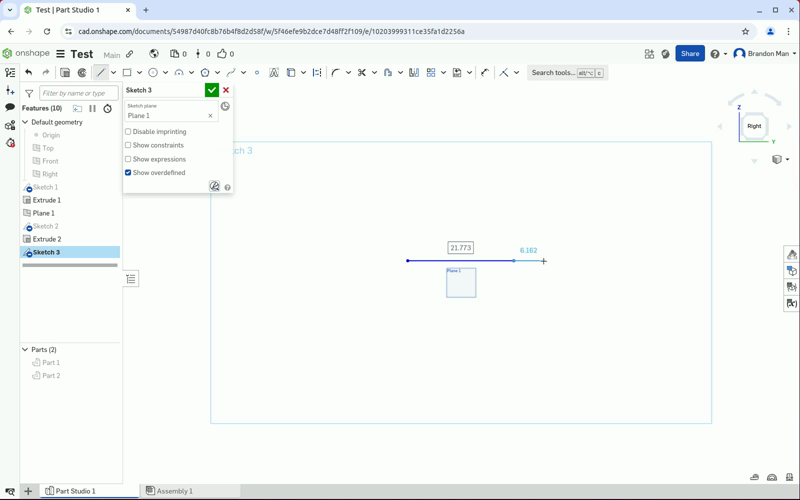
mouse_move(513, 257)
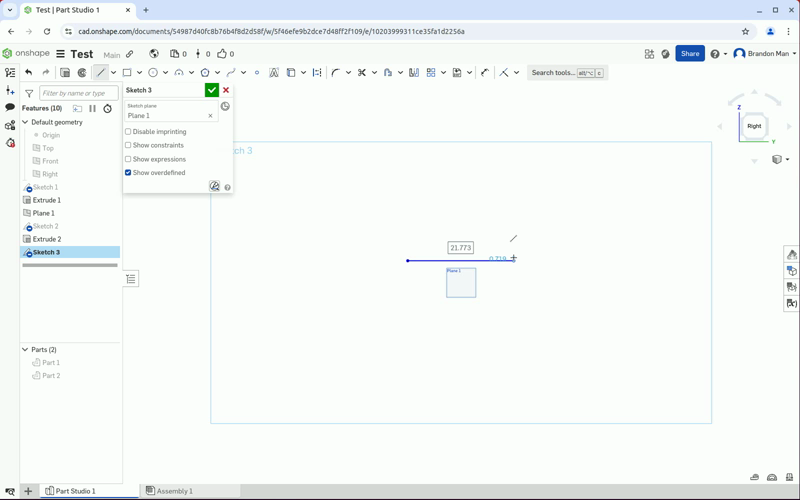
scroll(6)
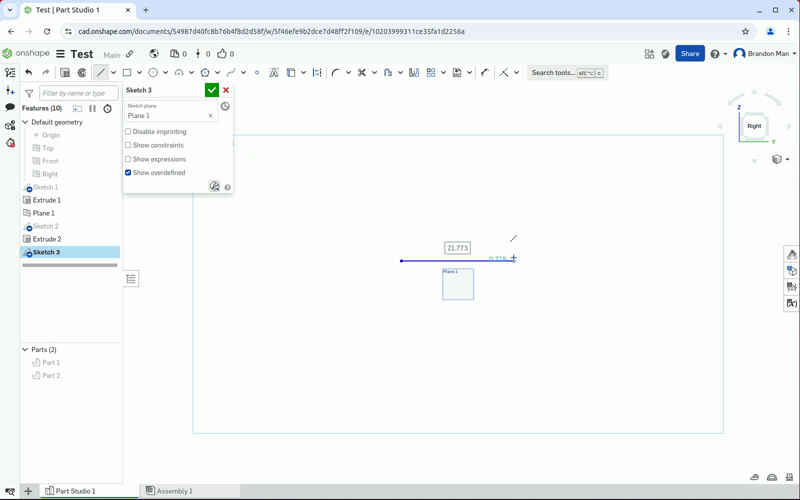
scroll(6)
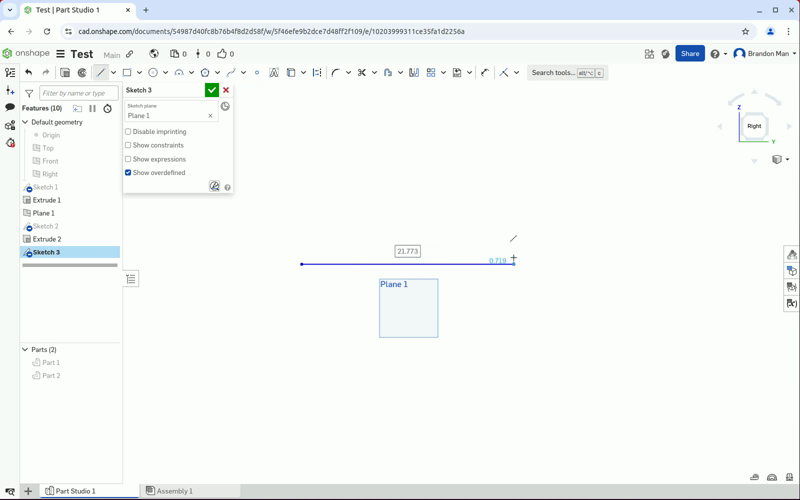
scroll(6)
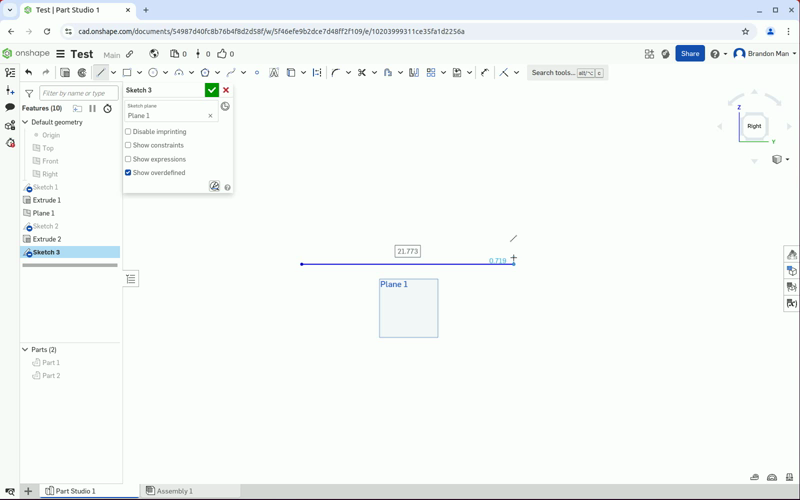
scroll(6)
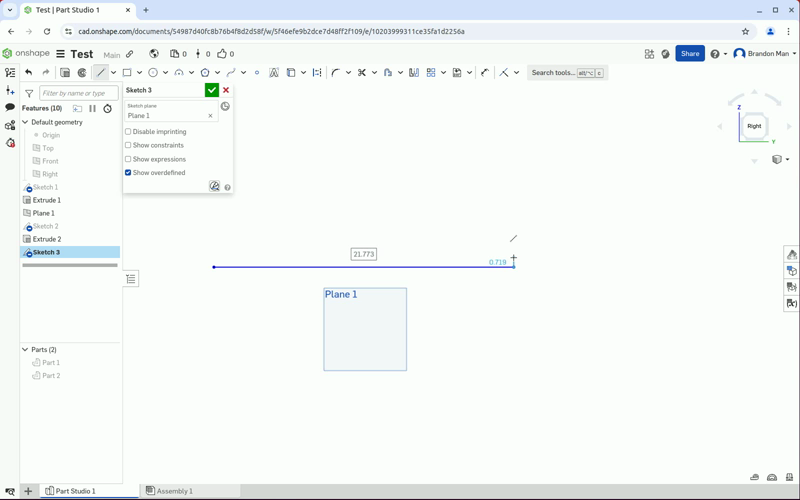
scroll(6)
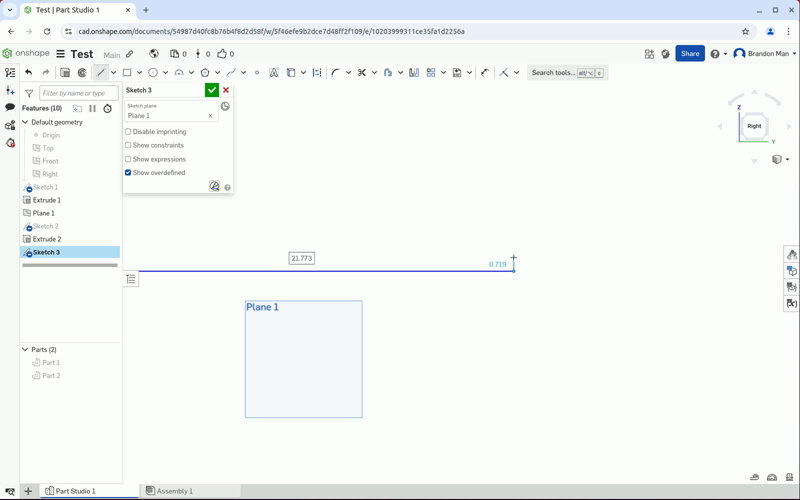
scroll(6)
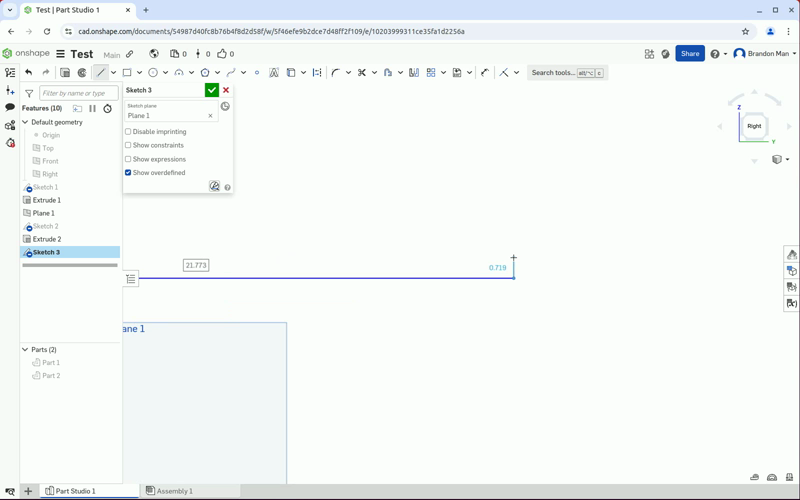
scroll(6)
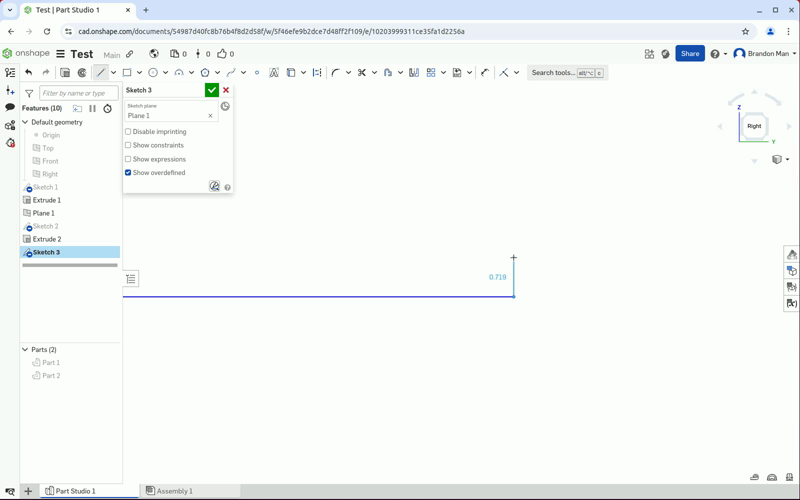
click(513, 257)
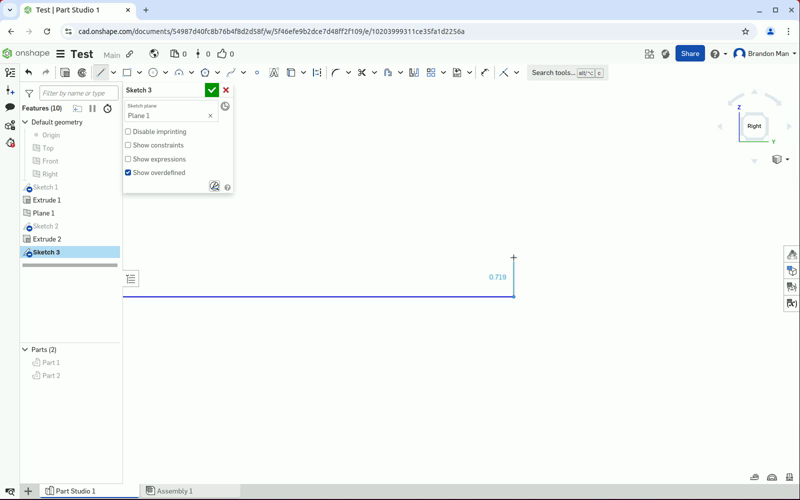
scroll(-6)
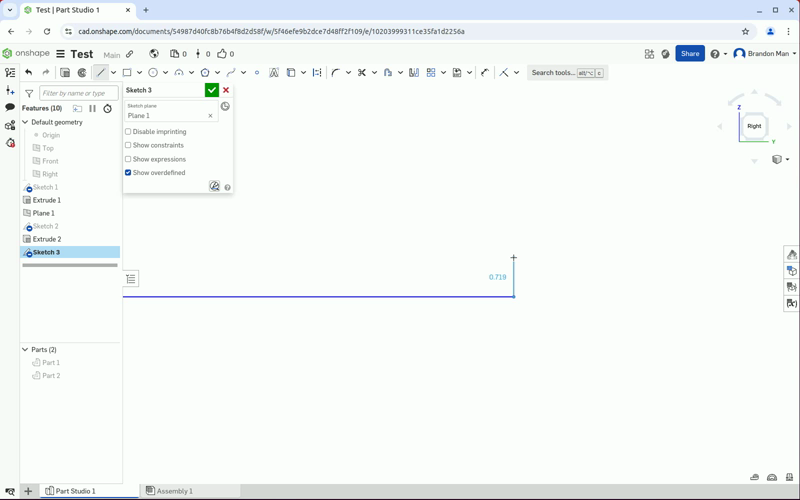
scroll(-6)
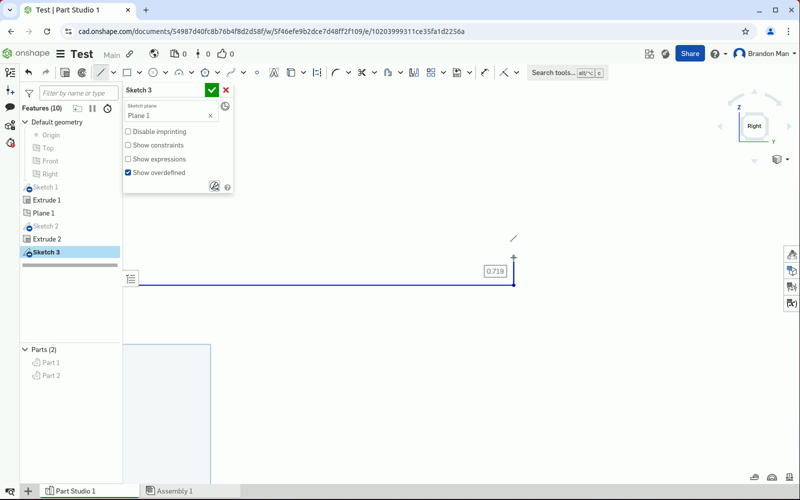
scroll(-6)
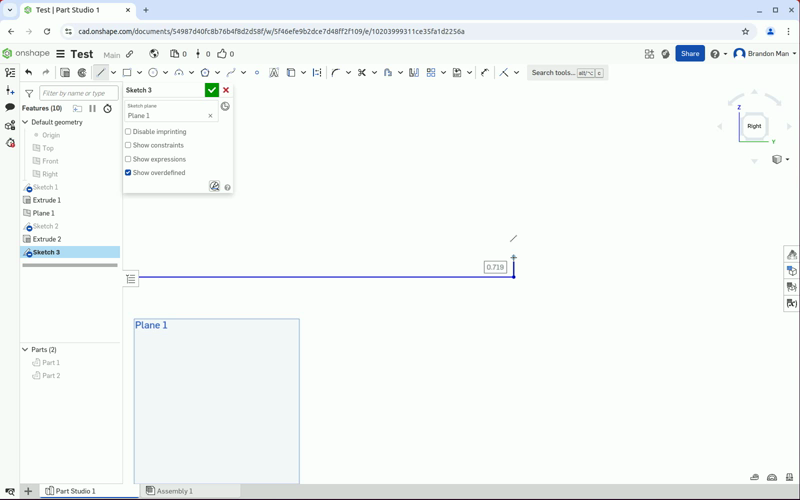
scroll(-6)
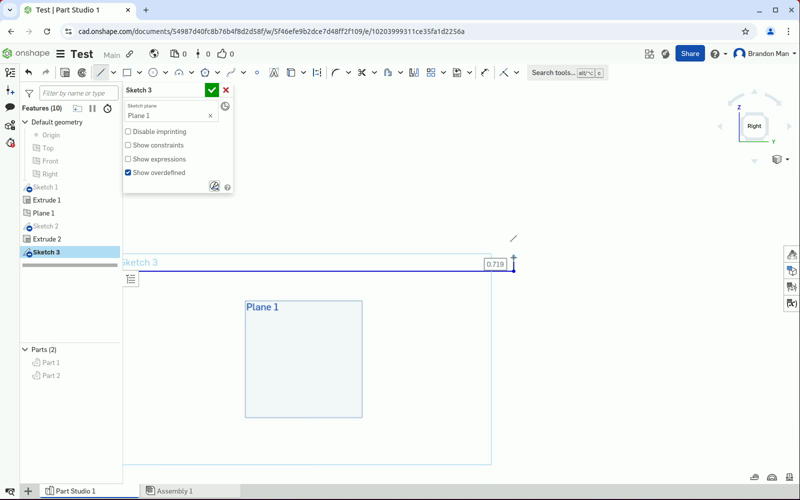
scroll(-6)
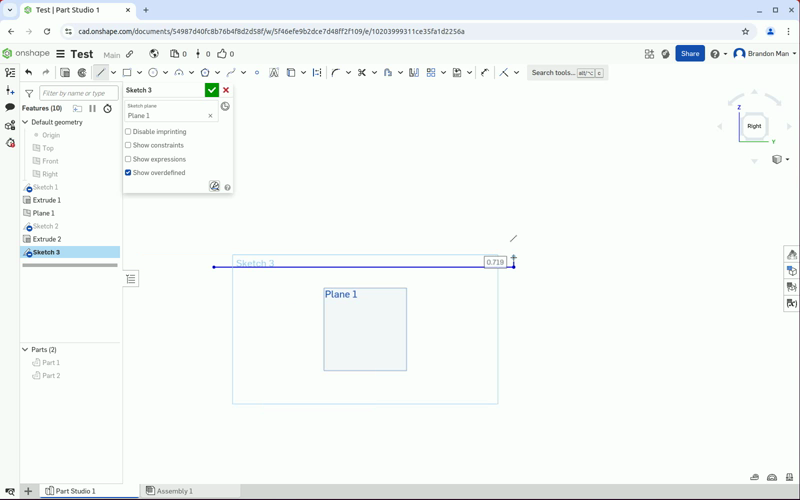
scroll(-6)
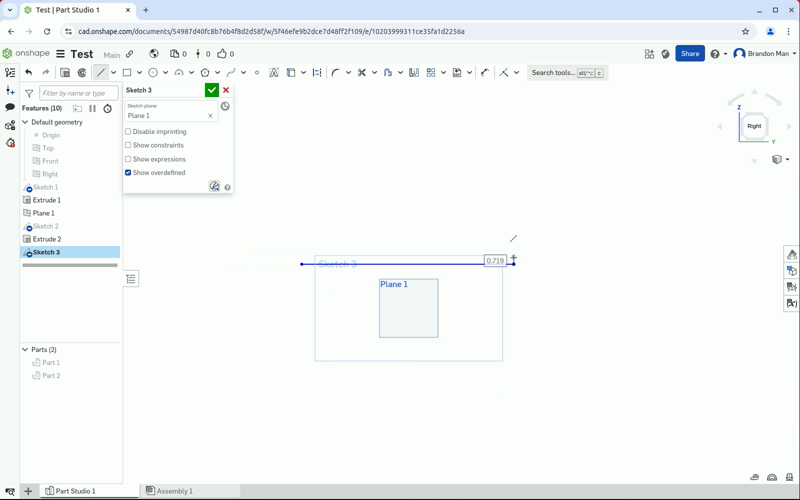
scroll(-6)
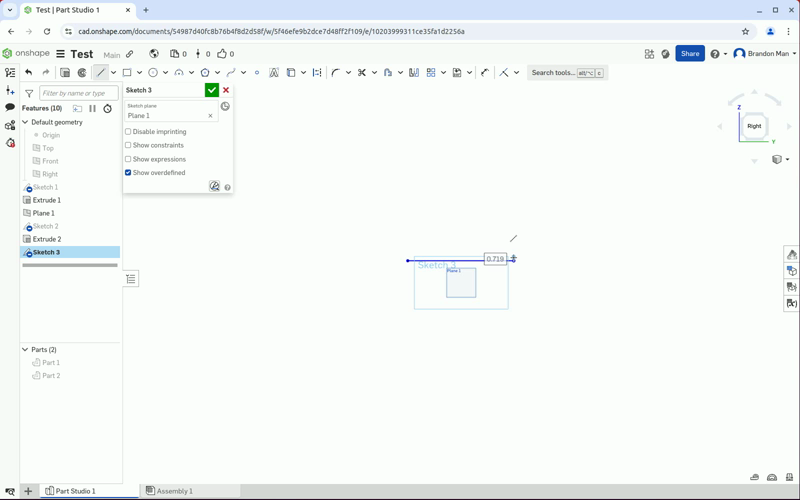
key_up(shift)
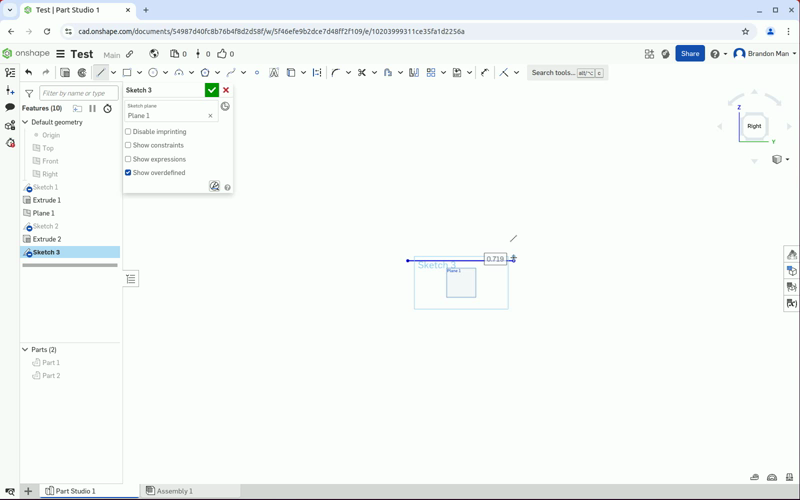
key_down(shift)
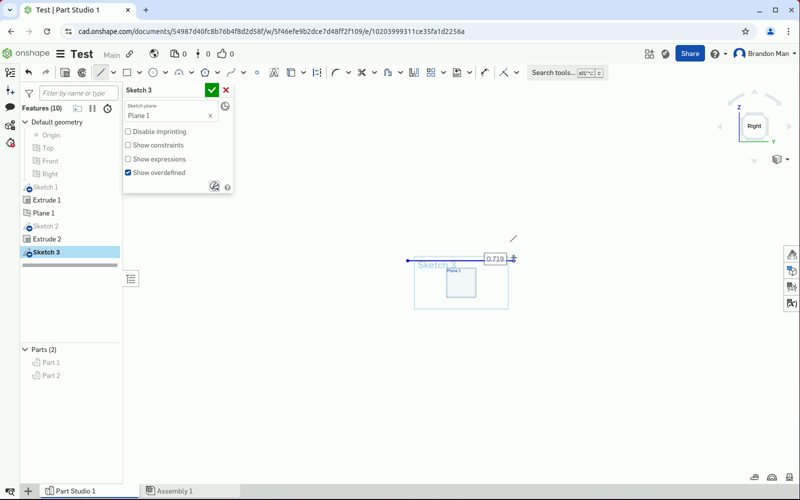
mouse_move(407, 257)
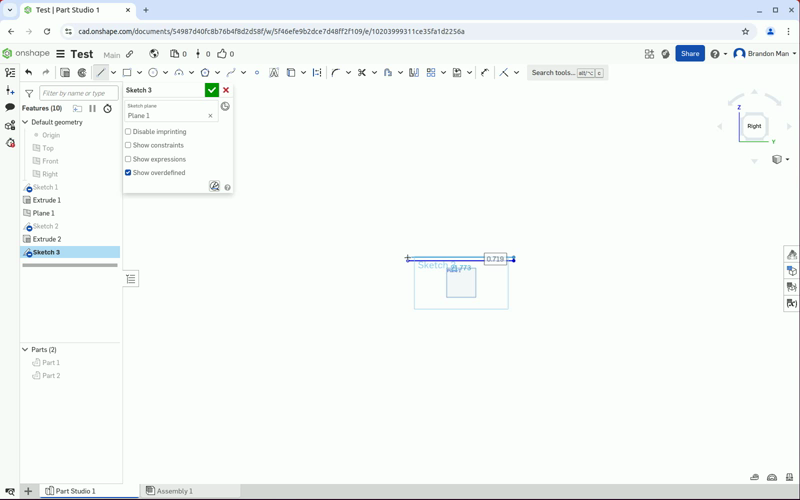
scroll(6)
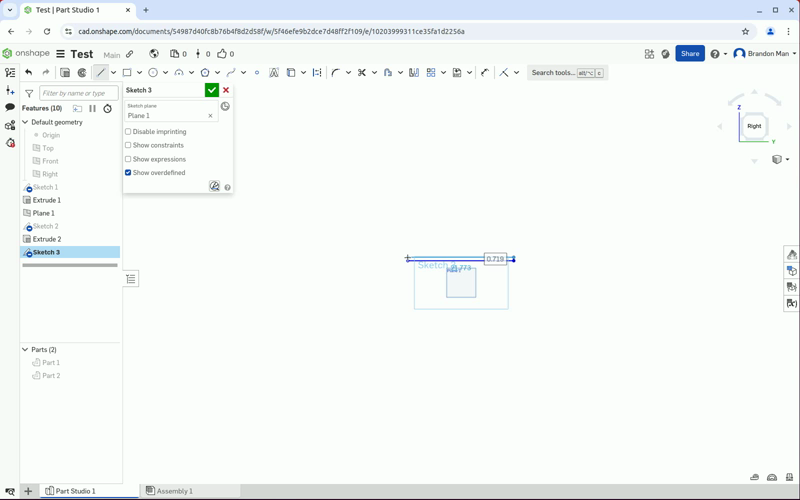
scroll(6)
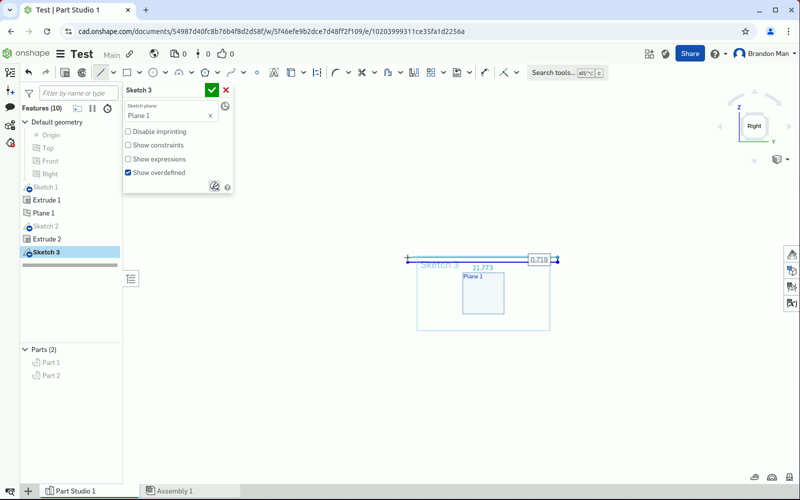
scroll(6)
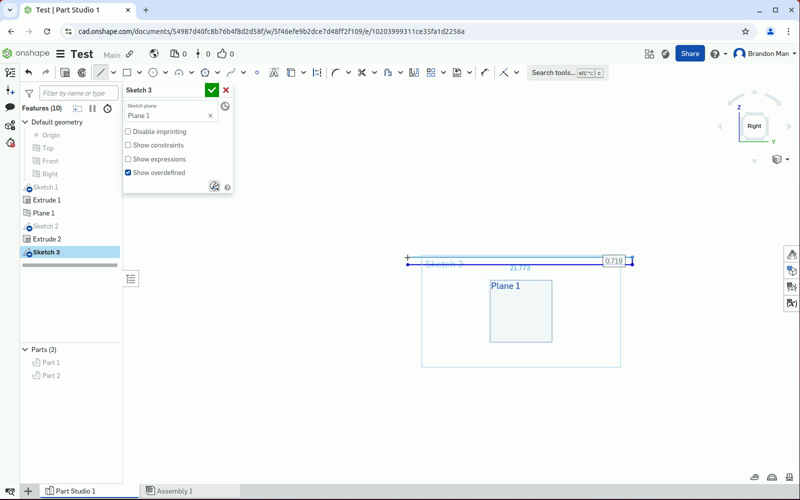
scroll(6)
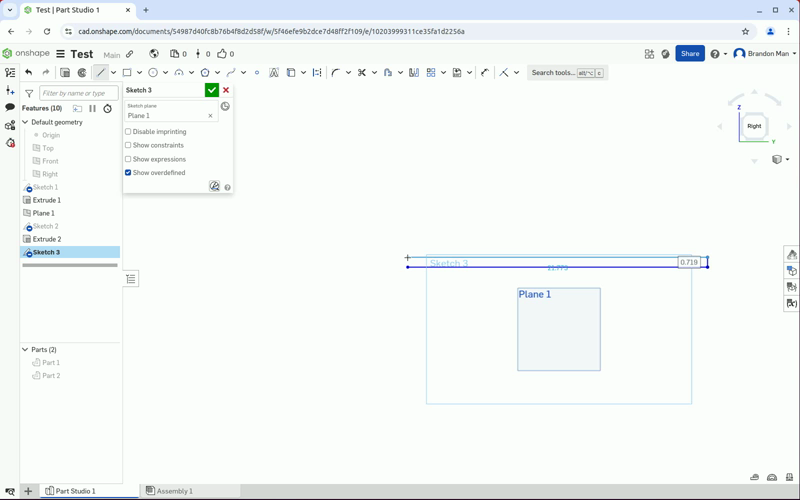
scroll(6)
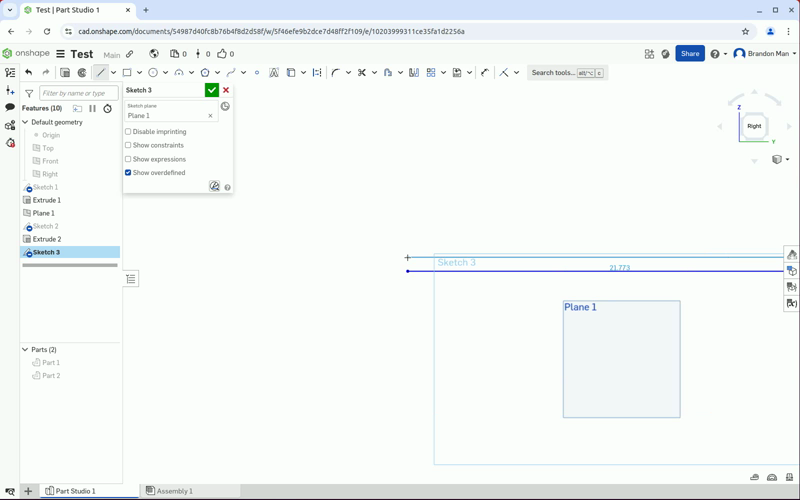
scroll(6)
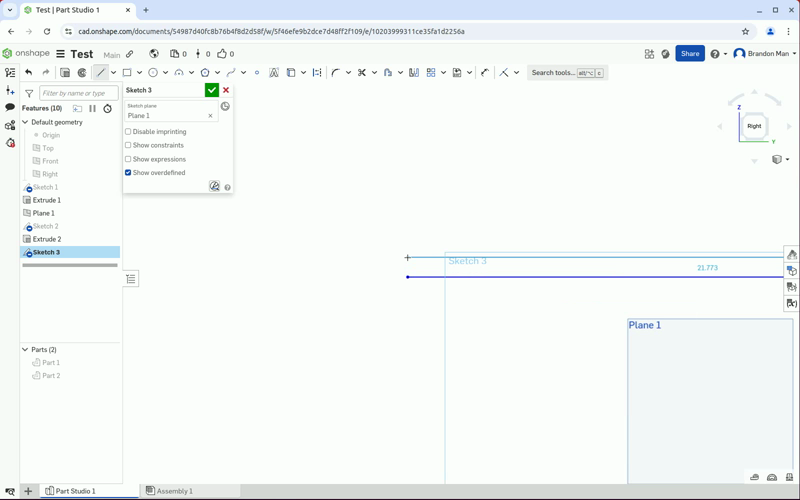
scroll(6)
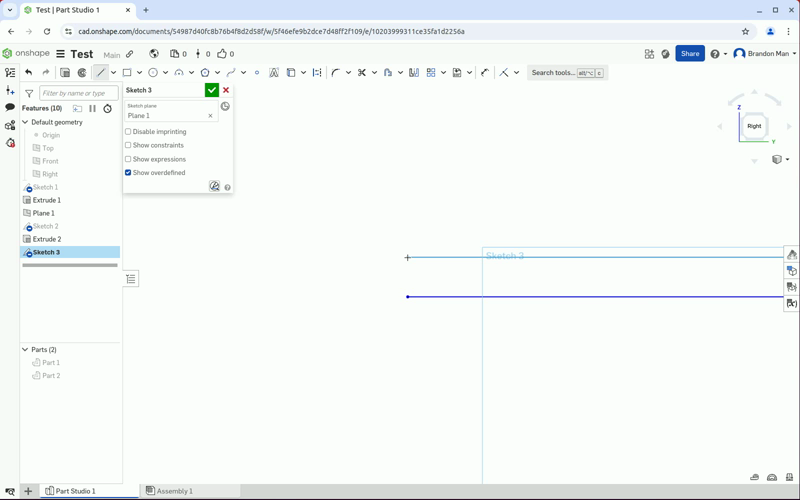
click(407, 257)
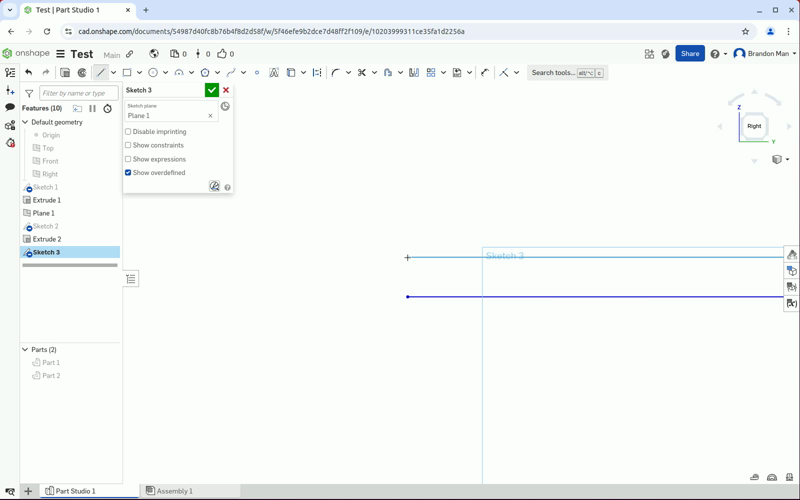
scroll(-6)
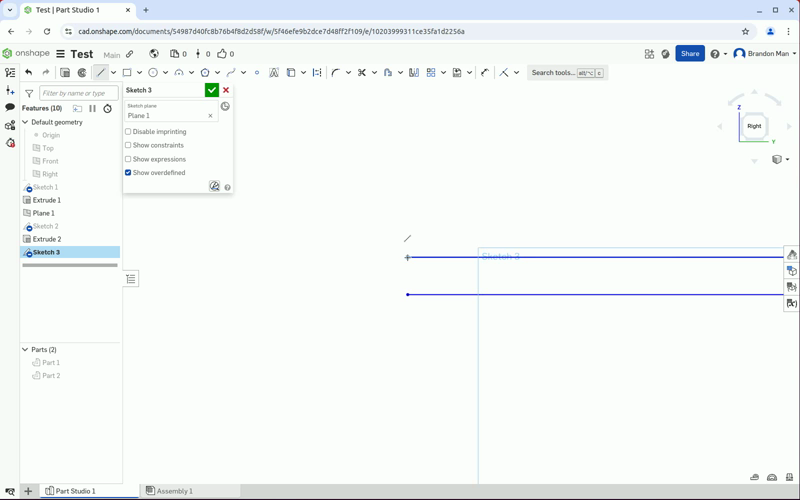
scroll(-6)
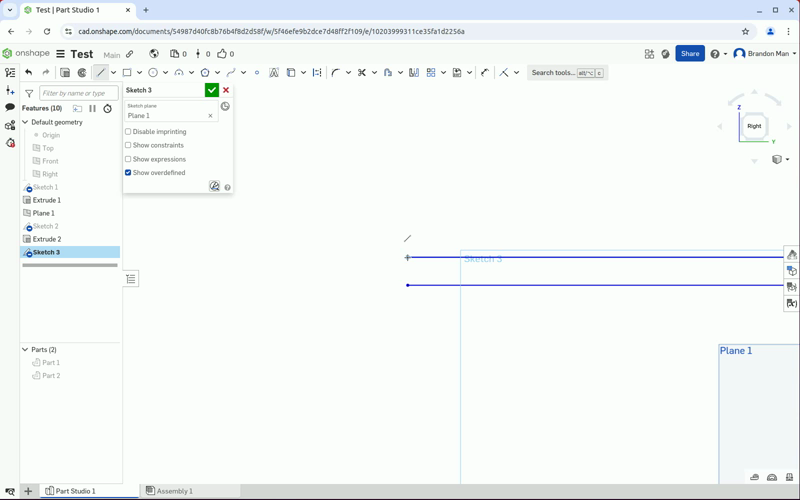
scroll(-6)
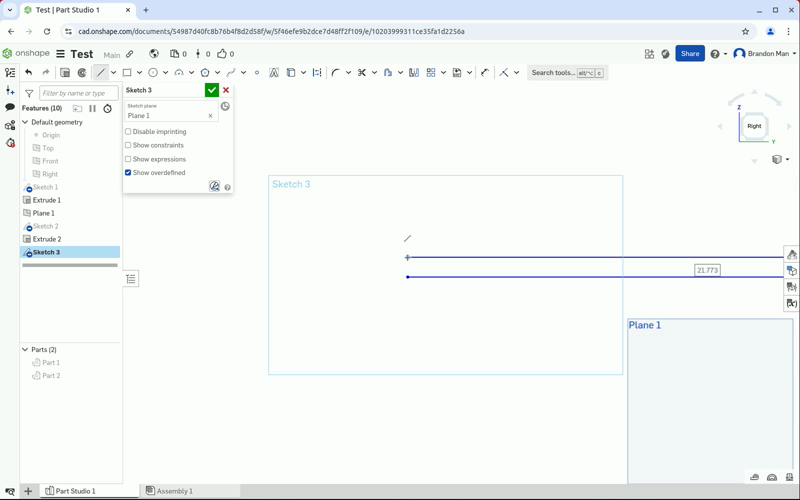
scroll(-6)
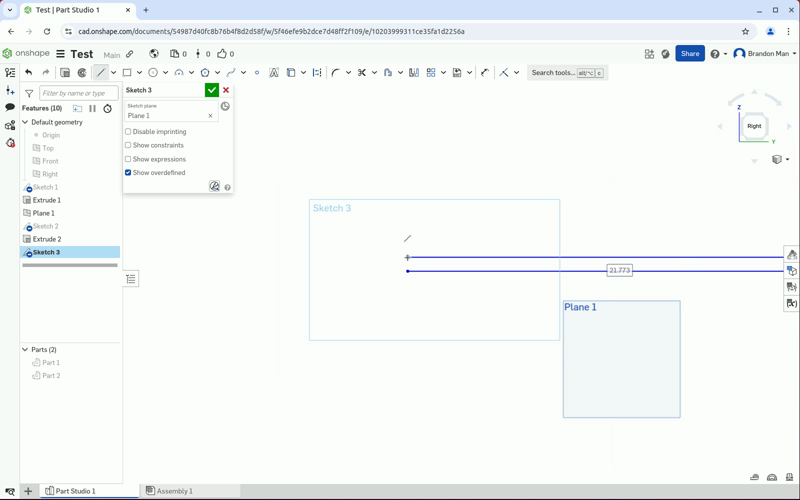
scroll(-6)
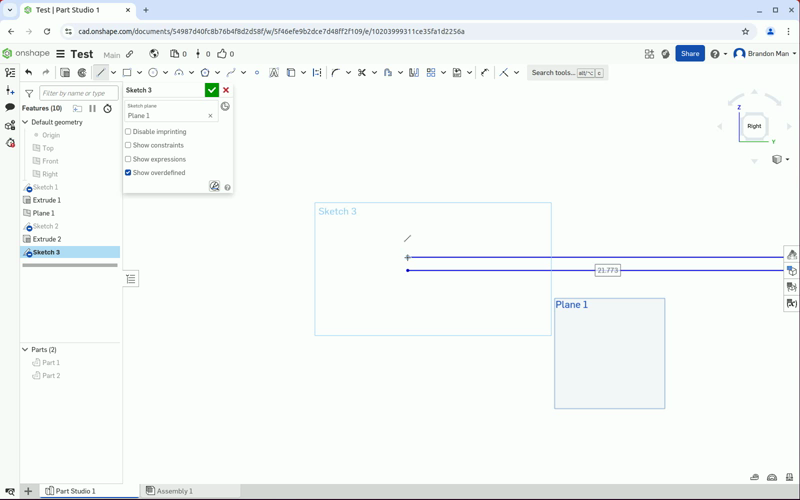
scroll(-6)
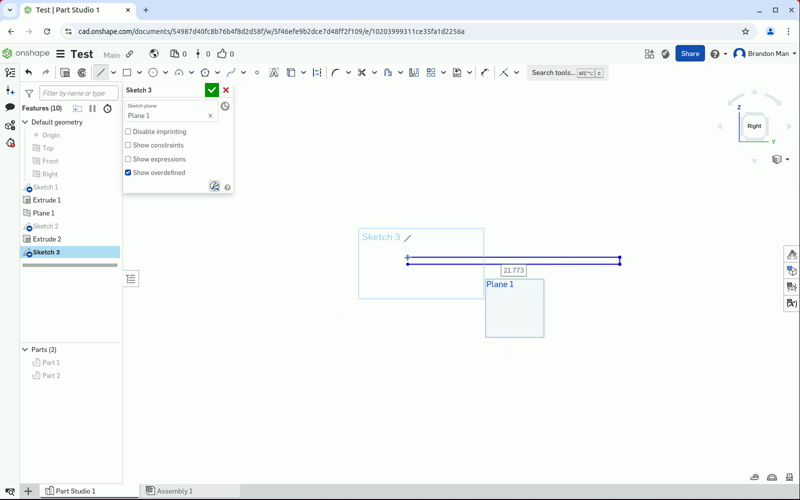
scroll(-6)
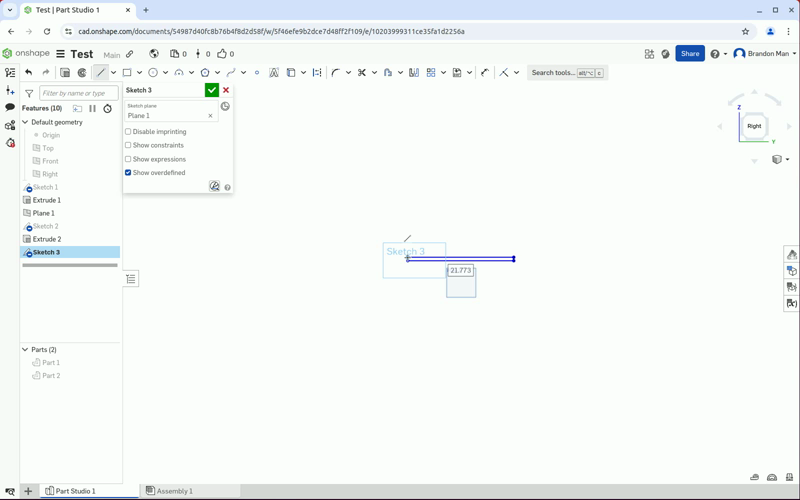
key_up(shift)
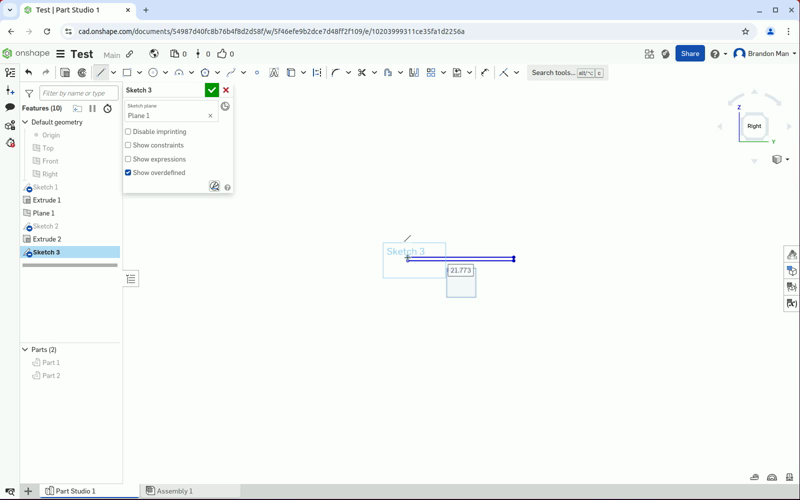
mouse_move(437, 257)
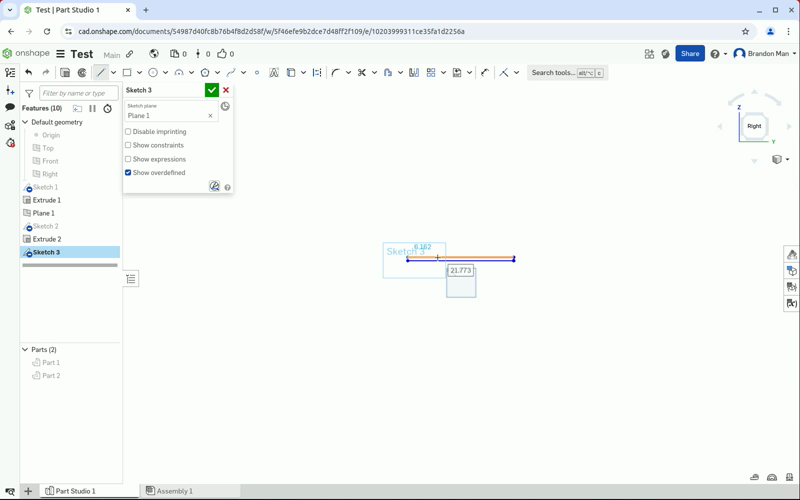
key_down(shift)
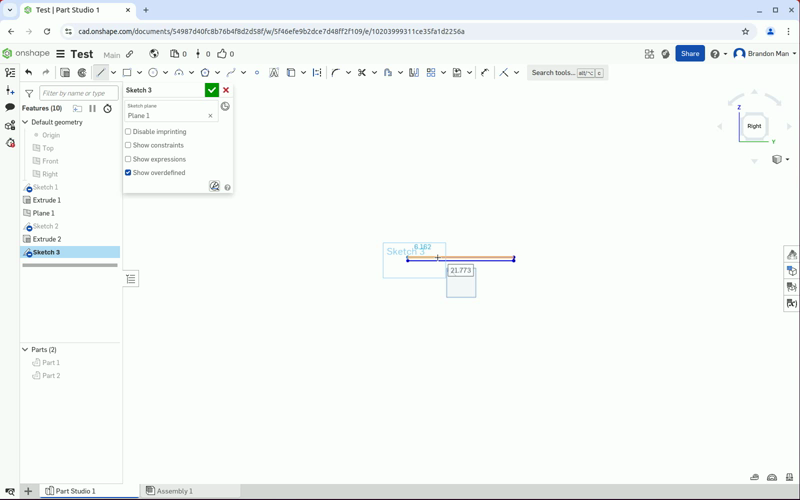
mouse_move(407, 260)
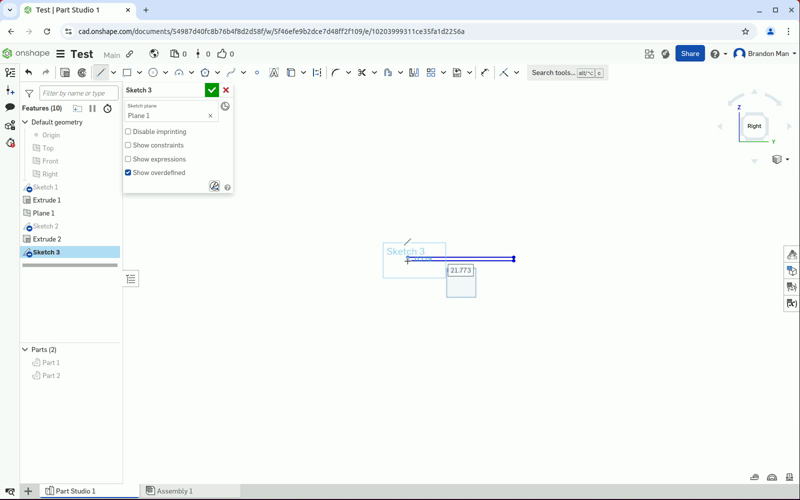
scroll(6)
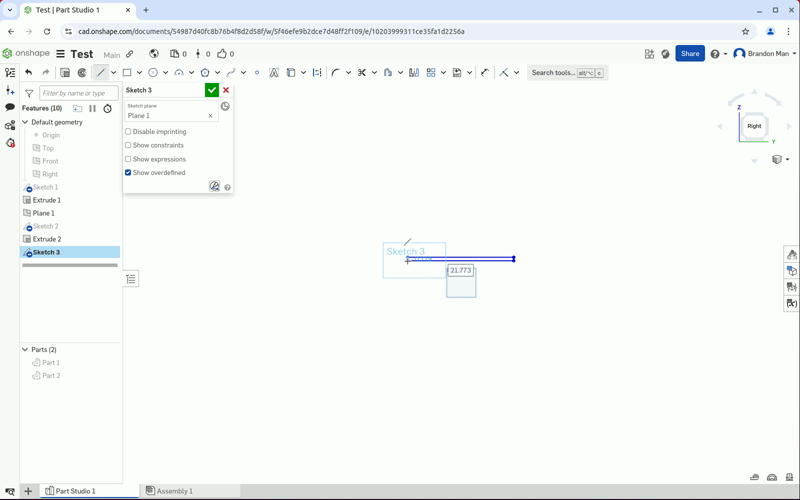
scroll(6)
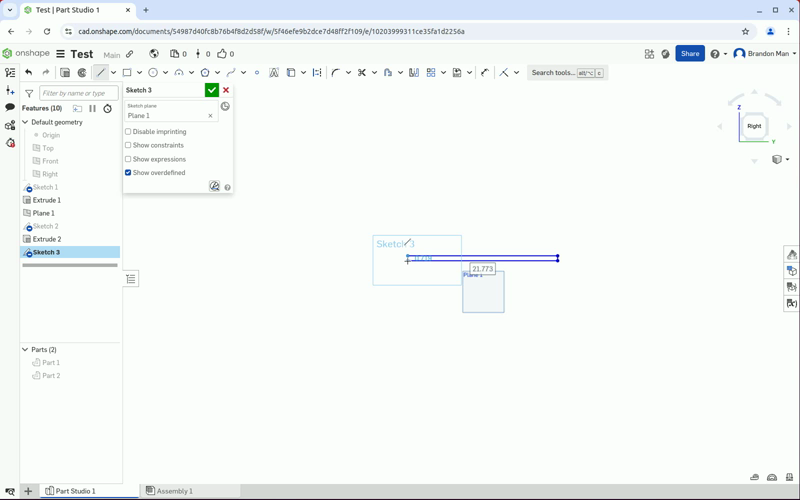
scroll(6)
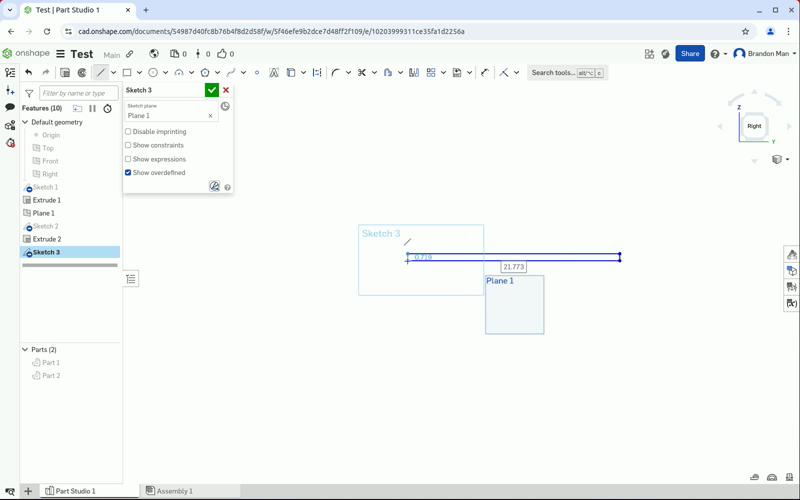
scroll(6)
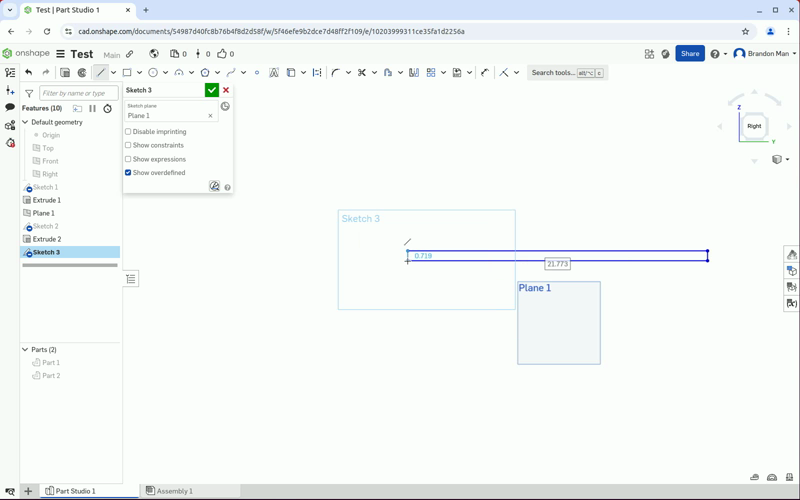
scroll(6)
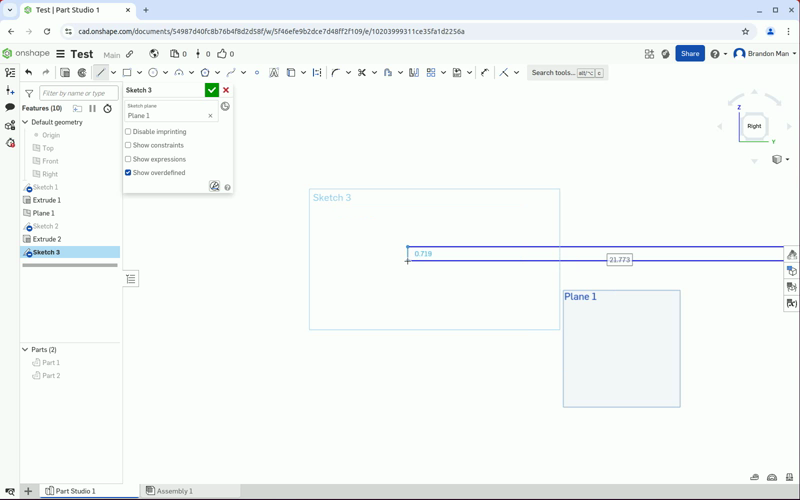
scroll(6)
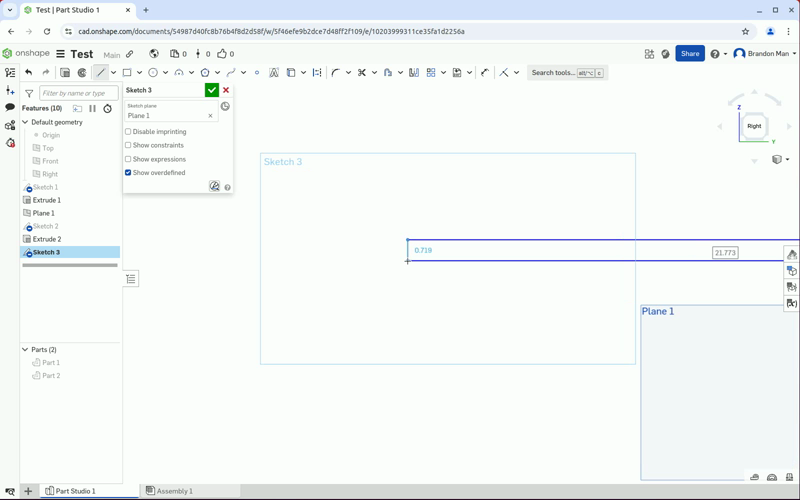
scroll(6)
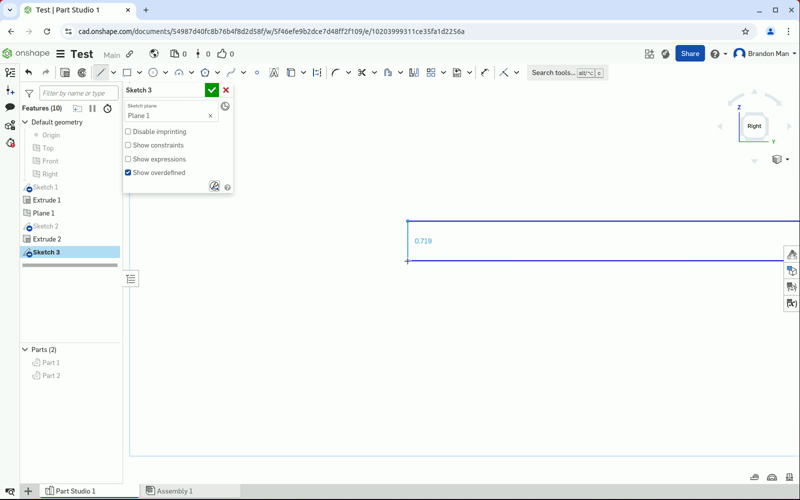
key_up(shift)
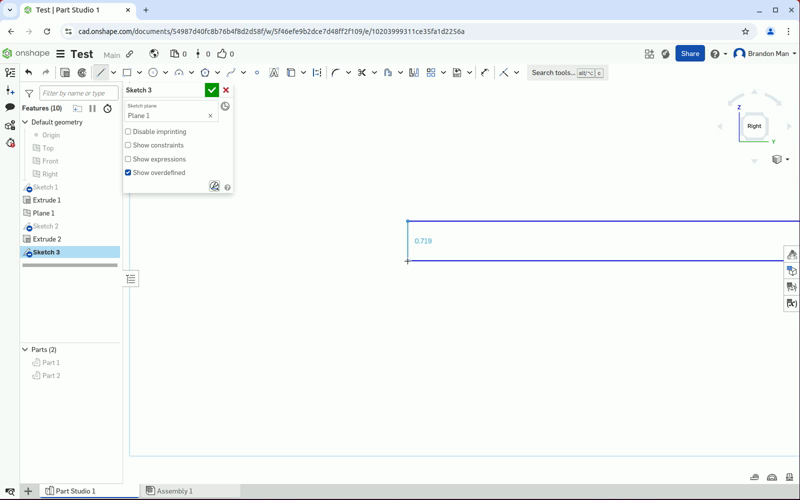
click(407, 260)
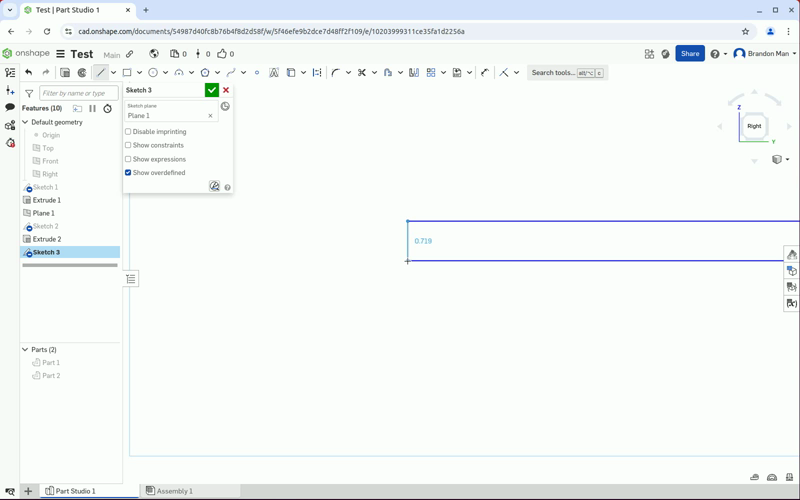
scroll(-6)
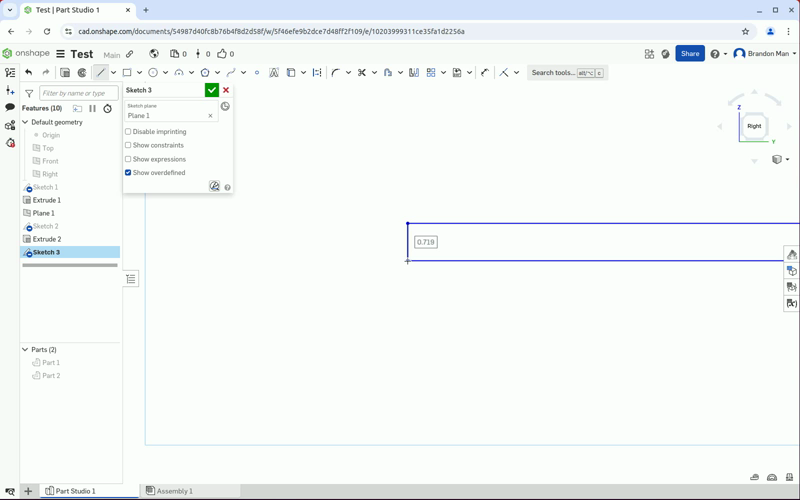
scroll(-6)
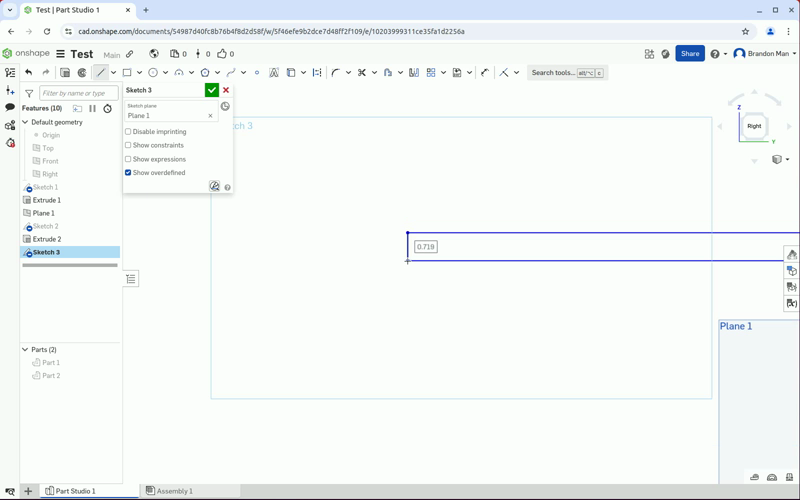
scroll(-6)
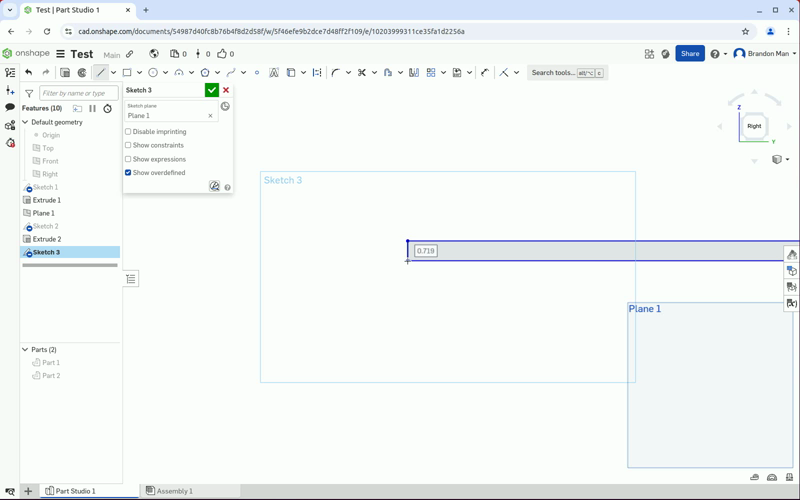
scroll(-6)
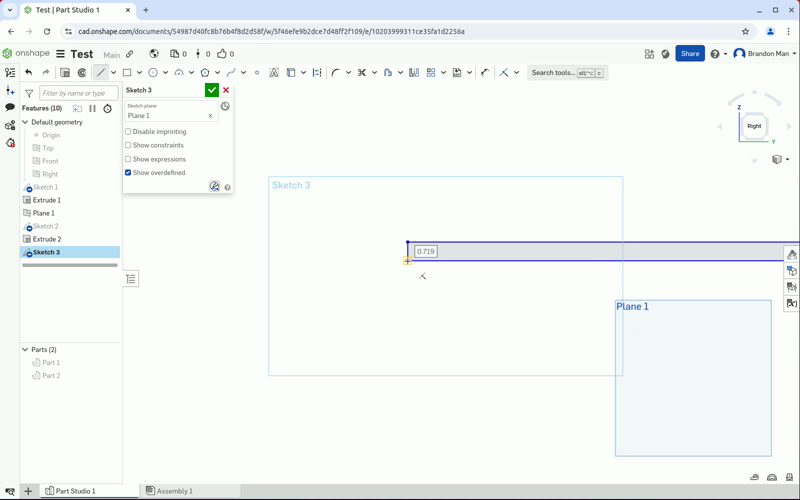
scroll(-6)
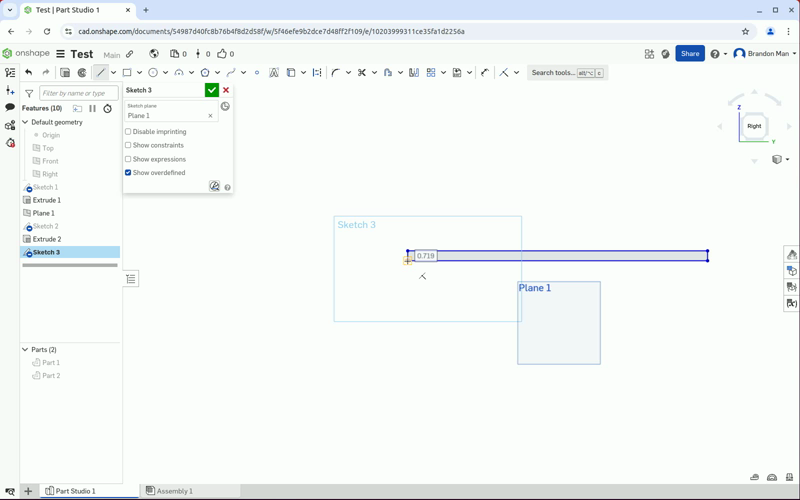
scroll(-6)
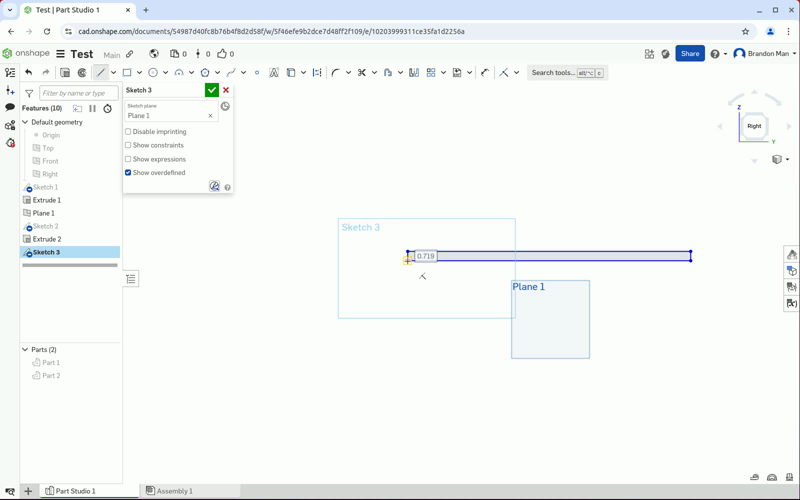
scroll(-6)
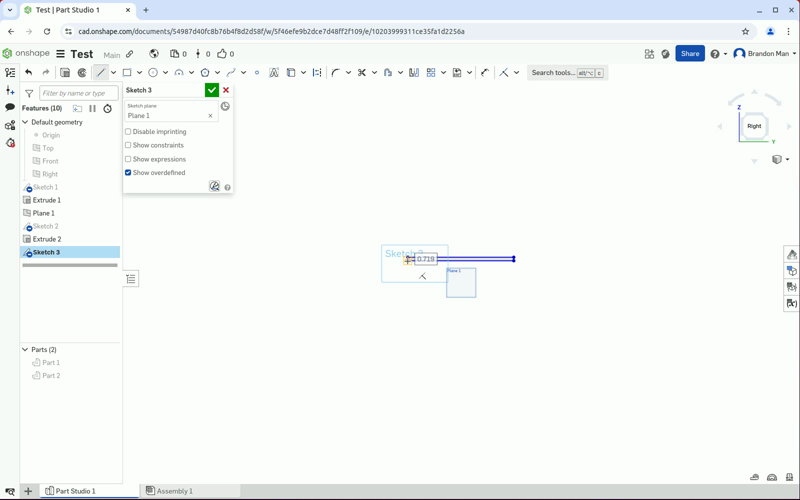
key(esc)
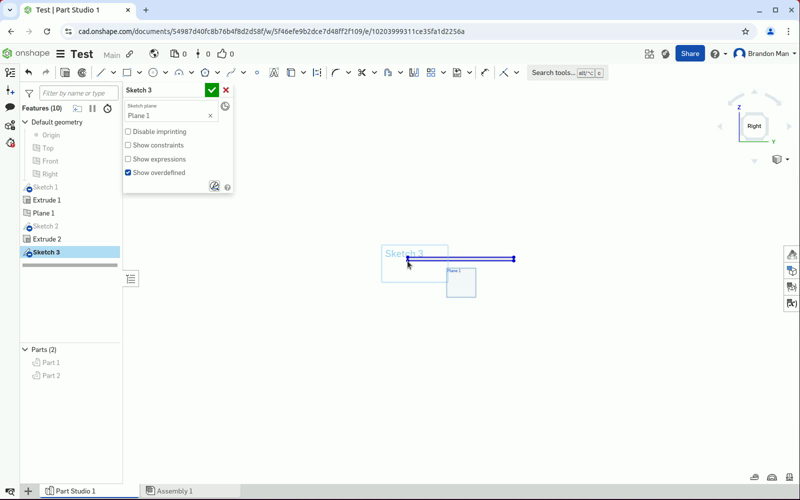
mouse_move(504, 259)
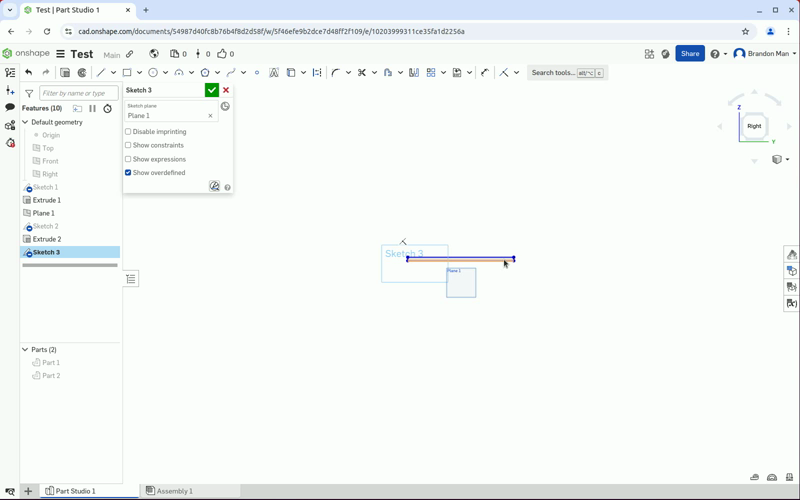
scroll(6)
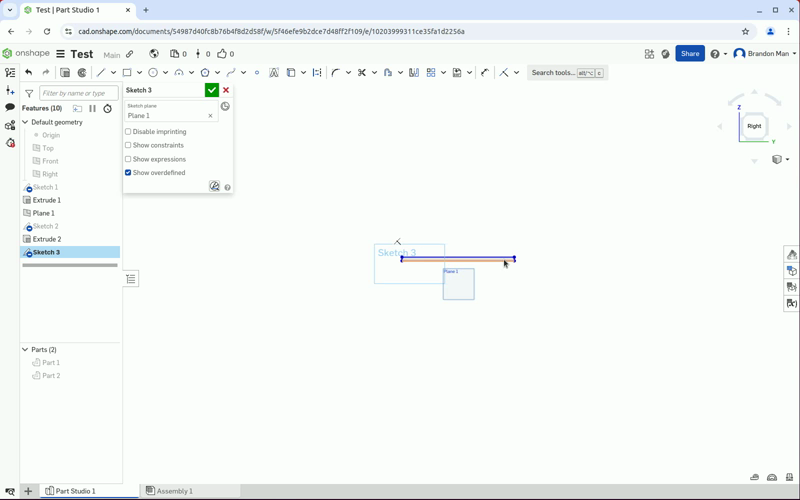
scroll(6)
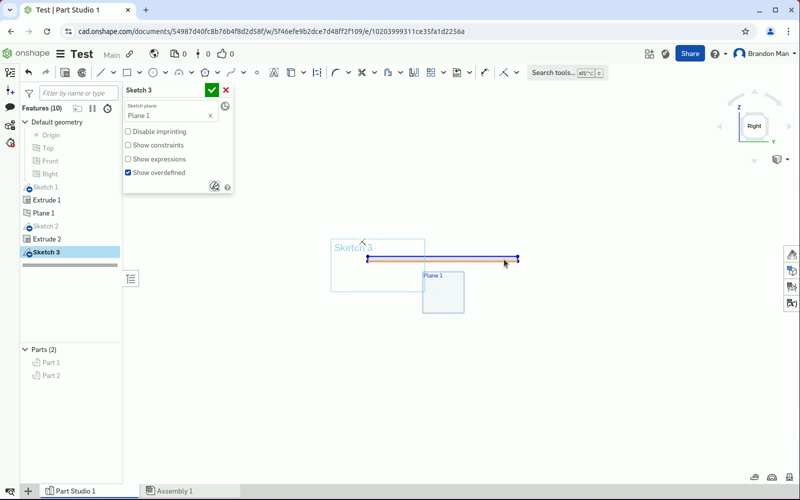
scroll(6)
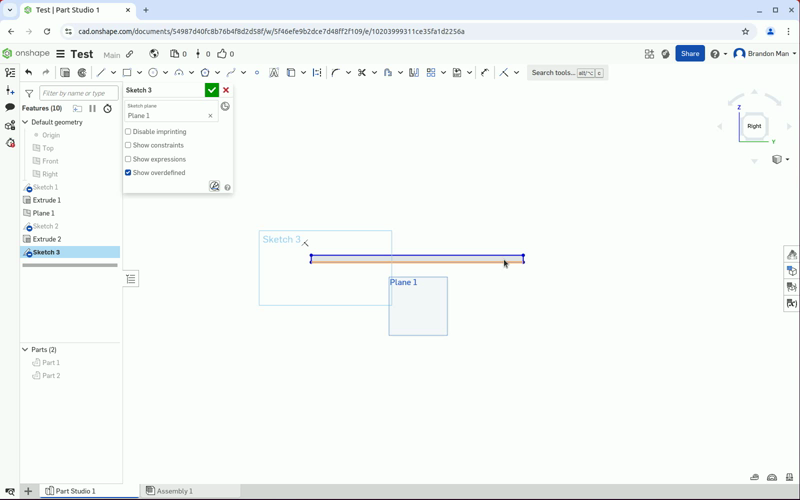
scroll(6)
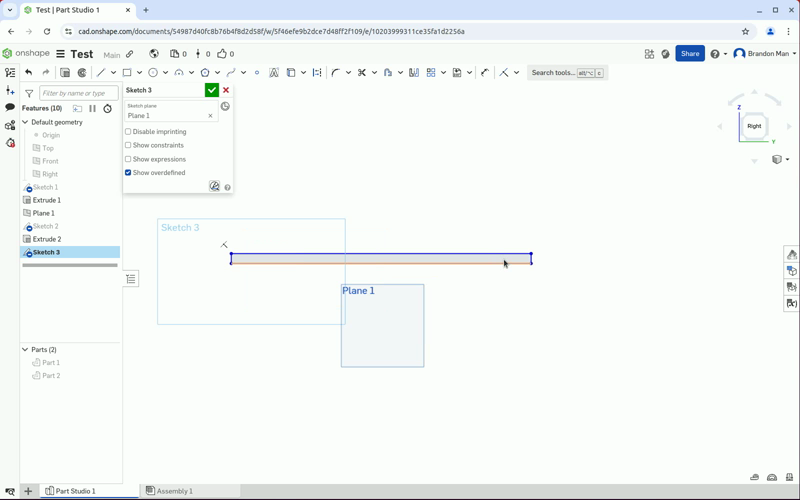
scroll(6)
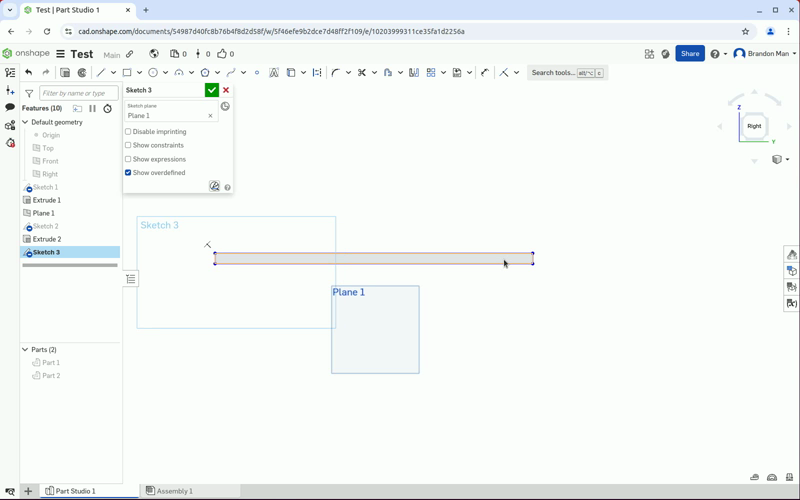
scroll(6)
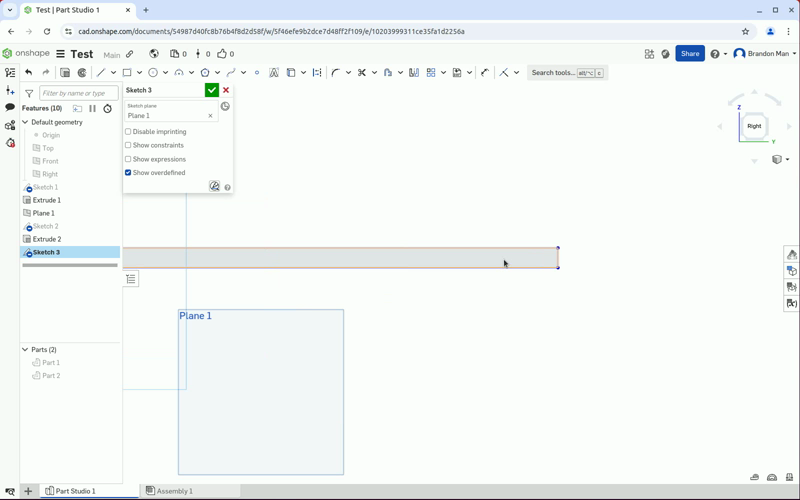
scroll(6)
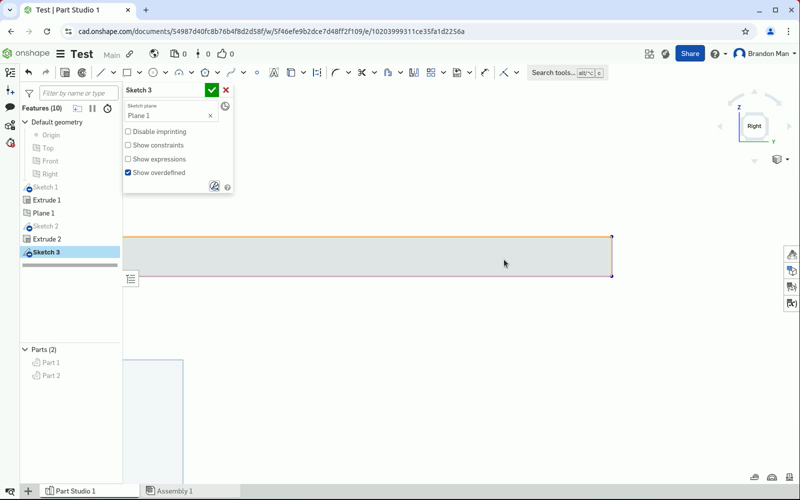
click(504, 259)
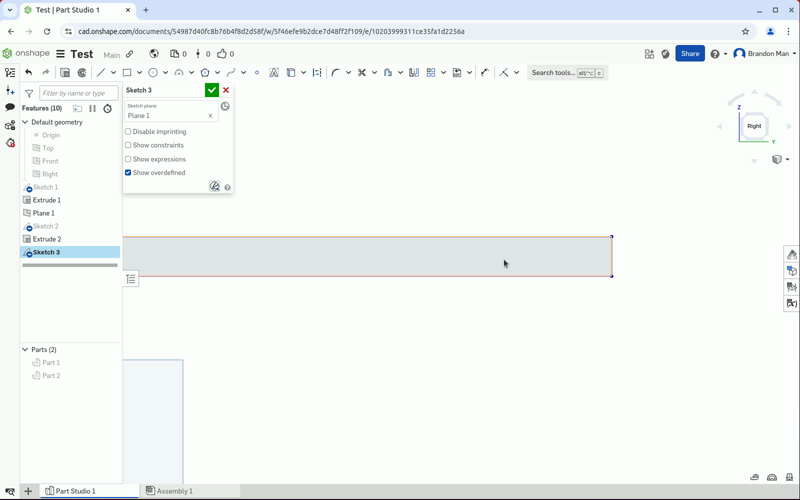
scroll(-6)
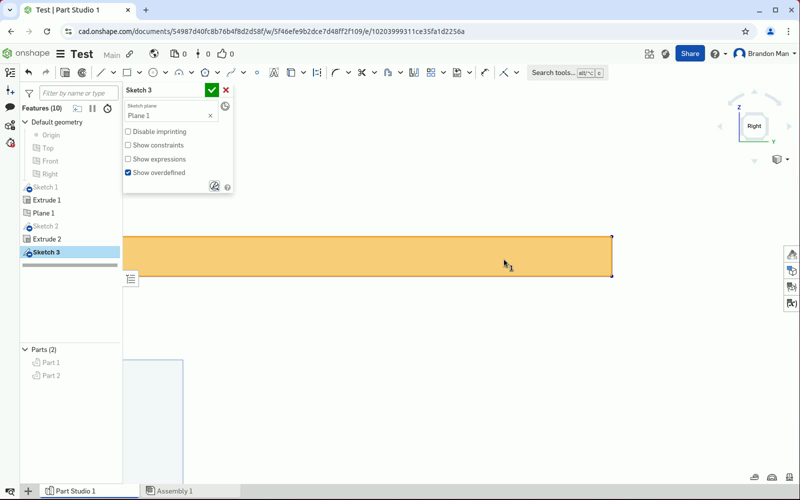
scroll(-6)
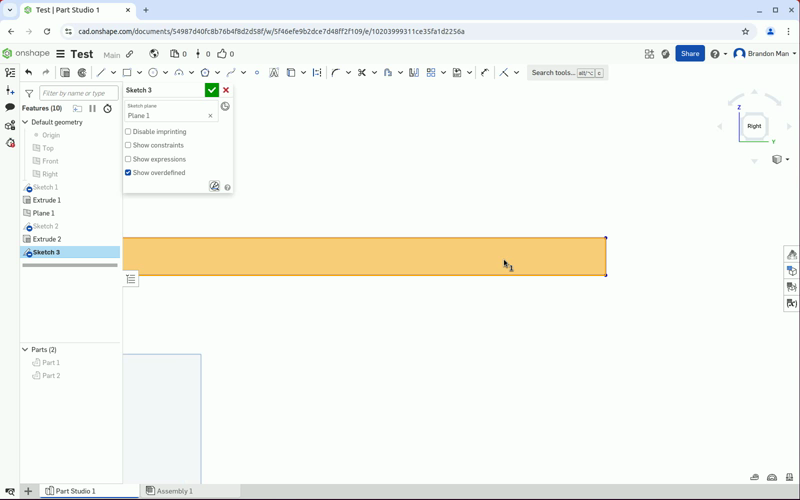
scroll(-6)
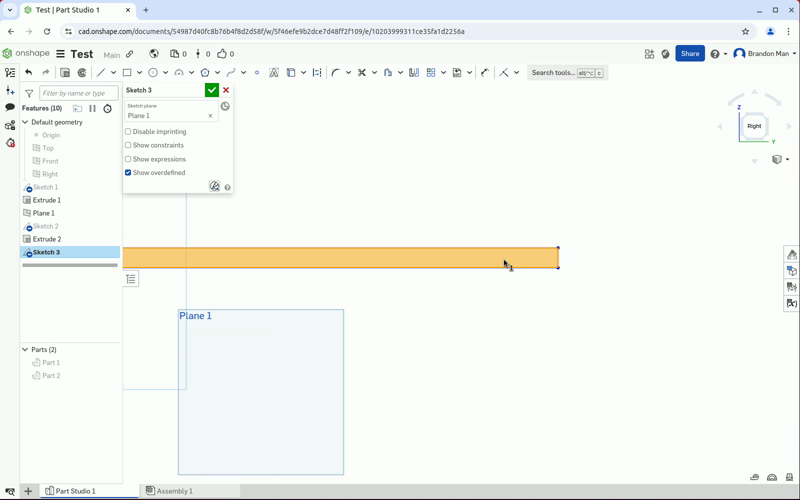
scroll(-6)
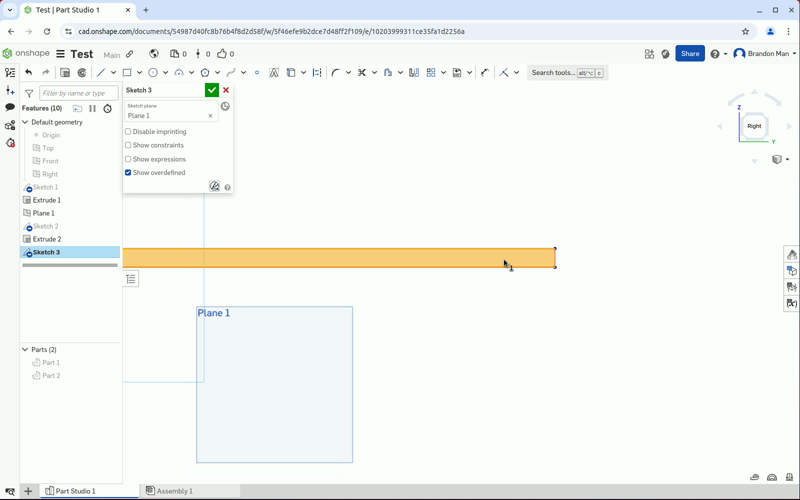
scroll(-6)
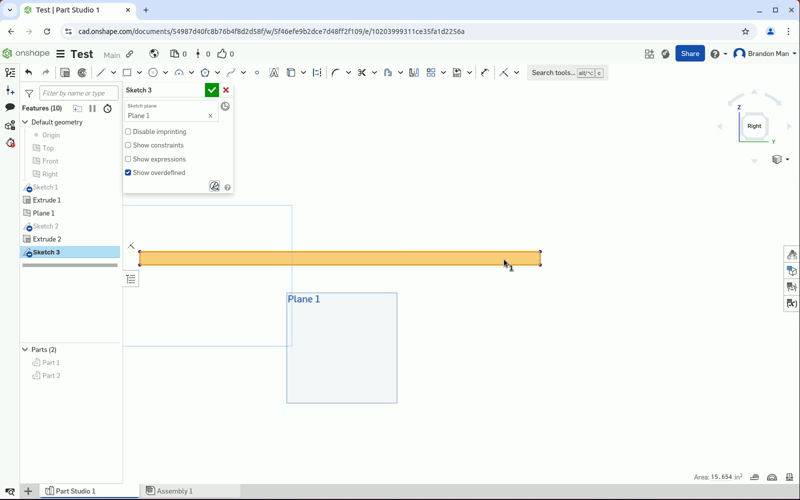
scroll(-6)
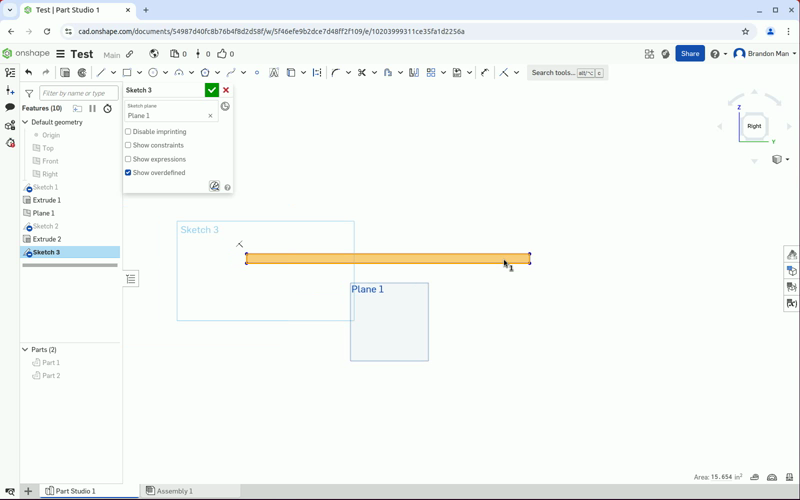
scroll(-6)
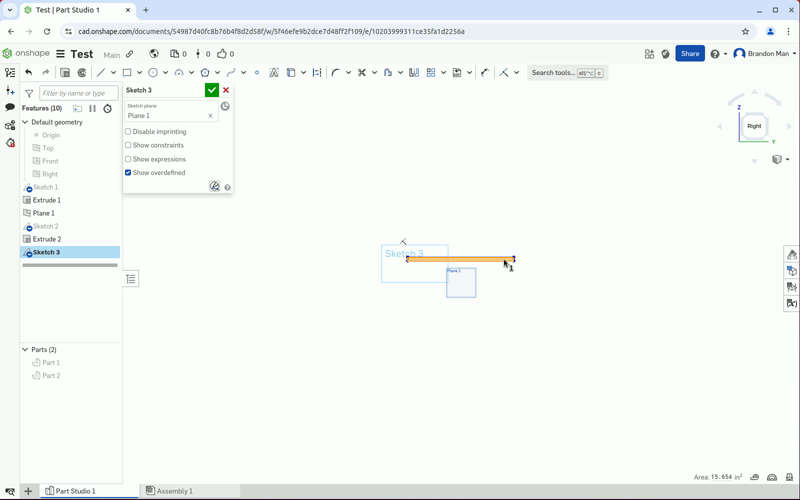
mouse_move(73, 352)
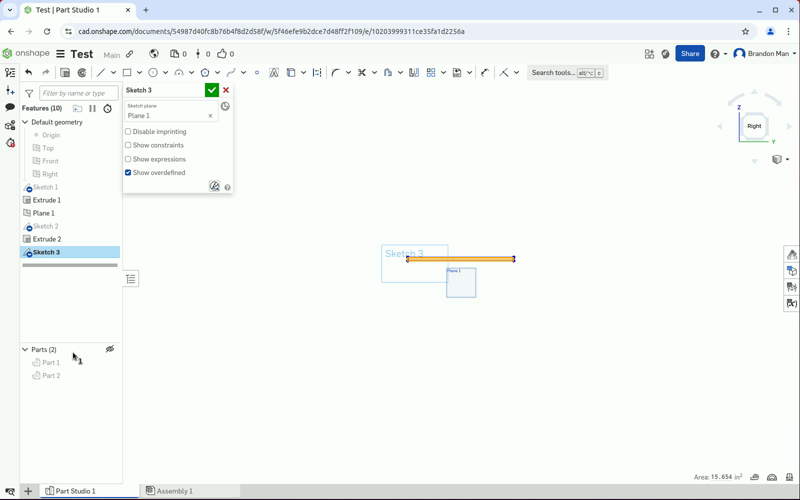
key(shift+y)
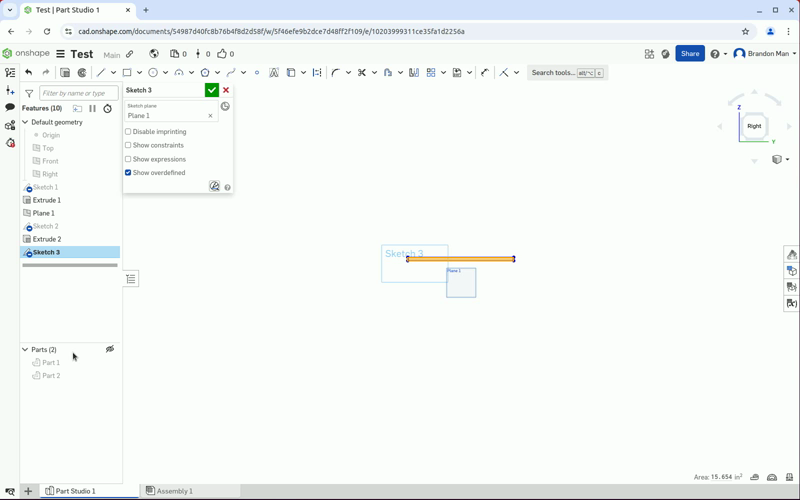
key(shift+e)
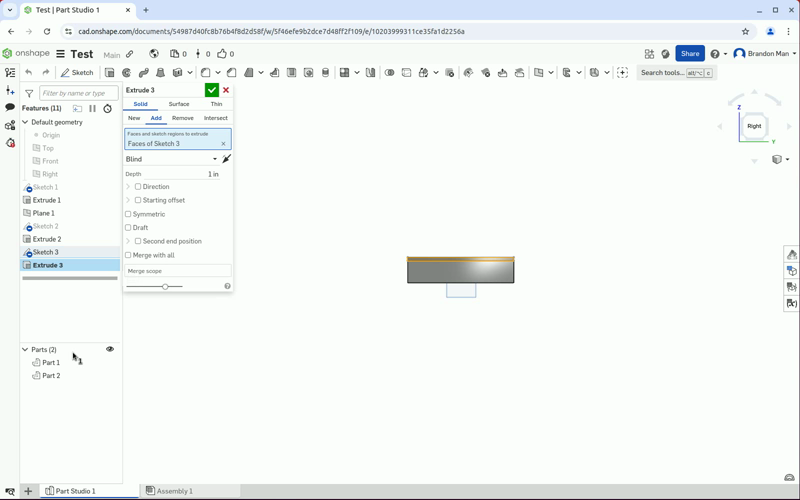
mouse_move(143, 106)
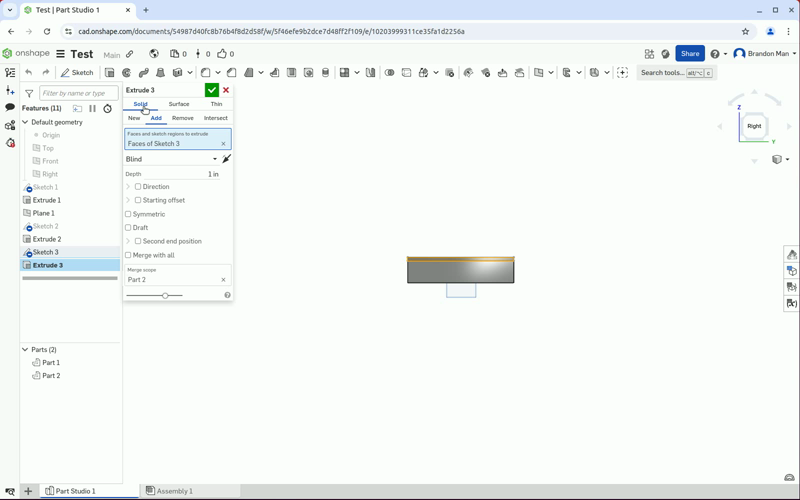
click(143, 106)
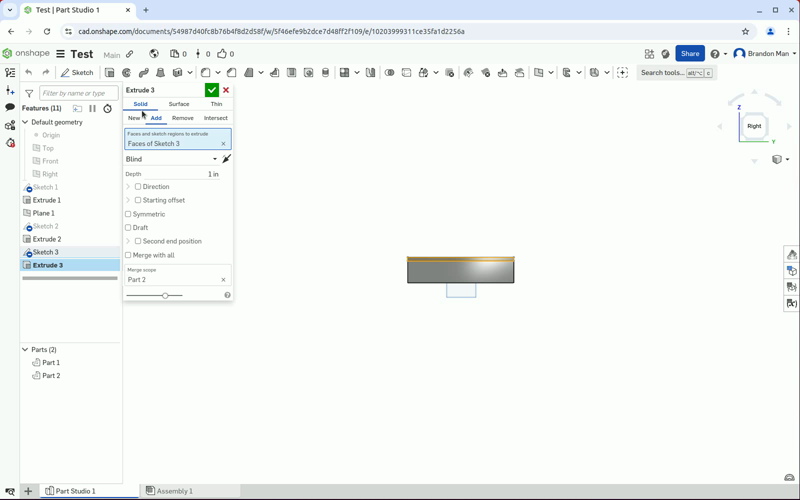
mouse_move(137, 120)
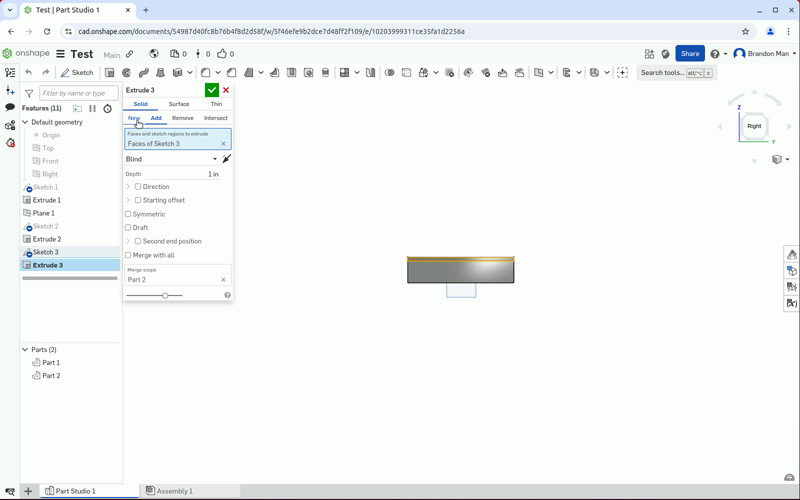
click(137, 120)
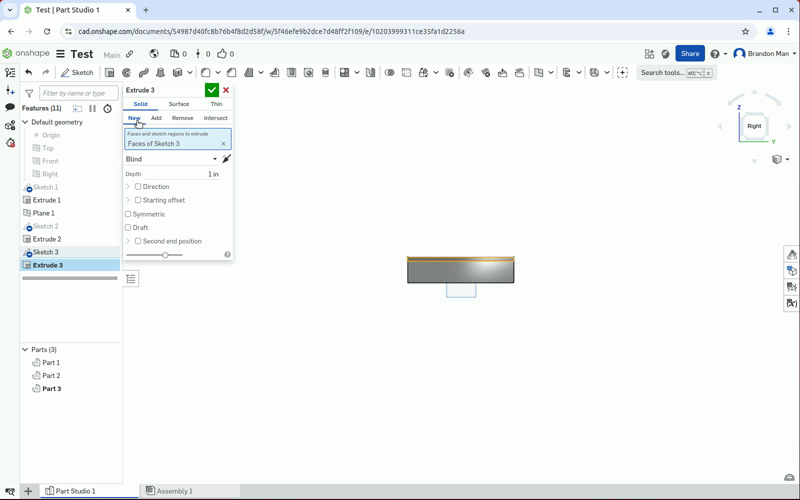
key(tab, 4)
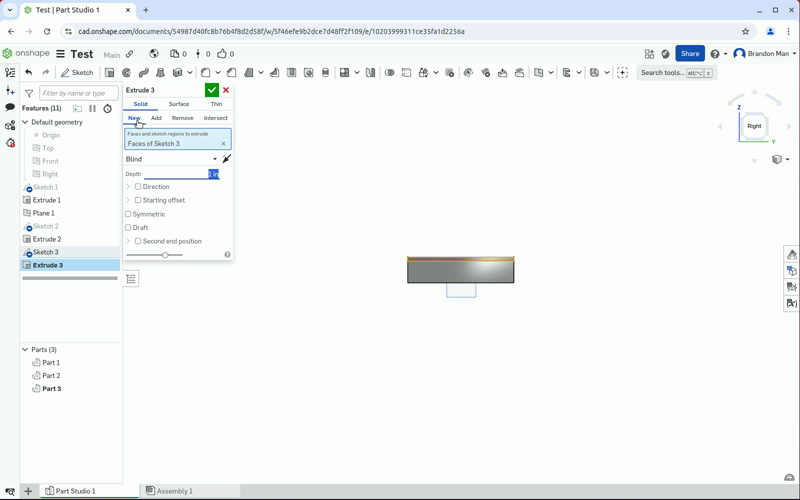
text(0.722)
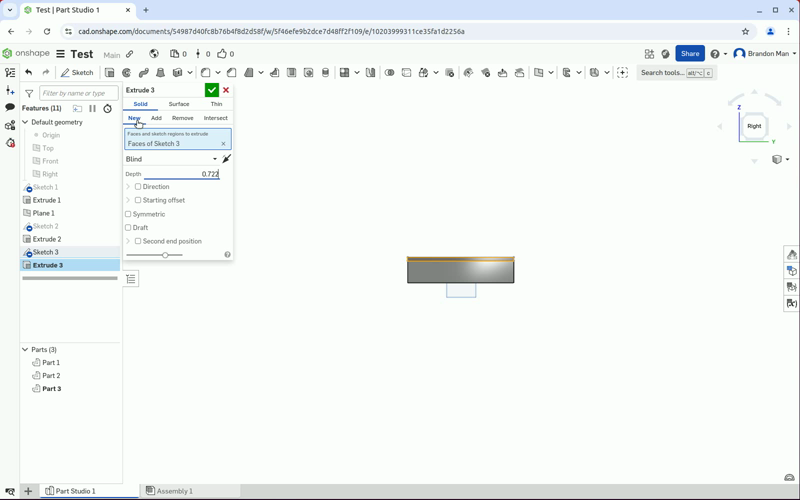
key(enter)
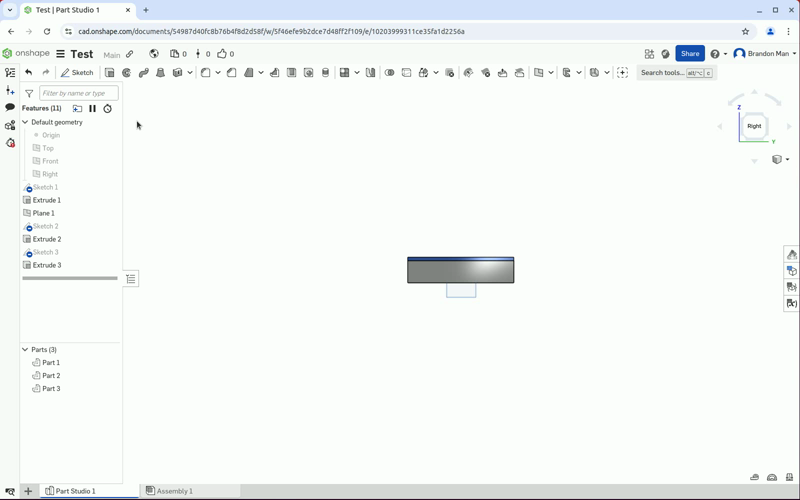
key(shift+h)
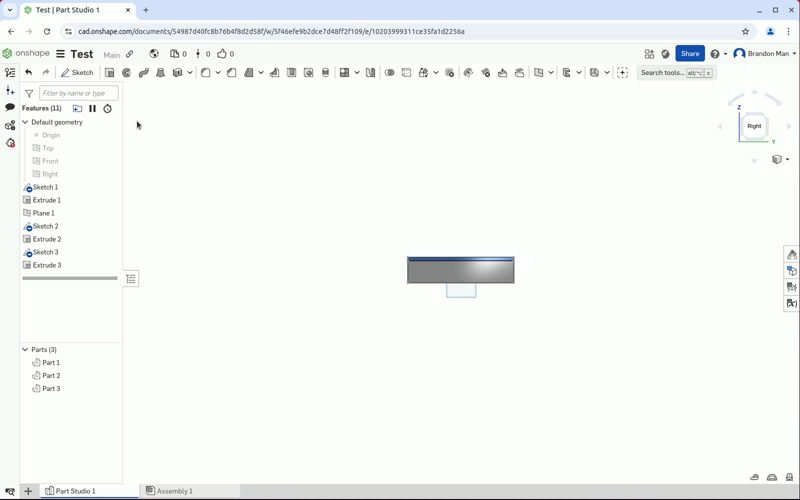
key(shift+h)
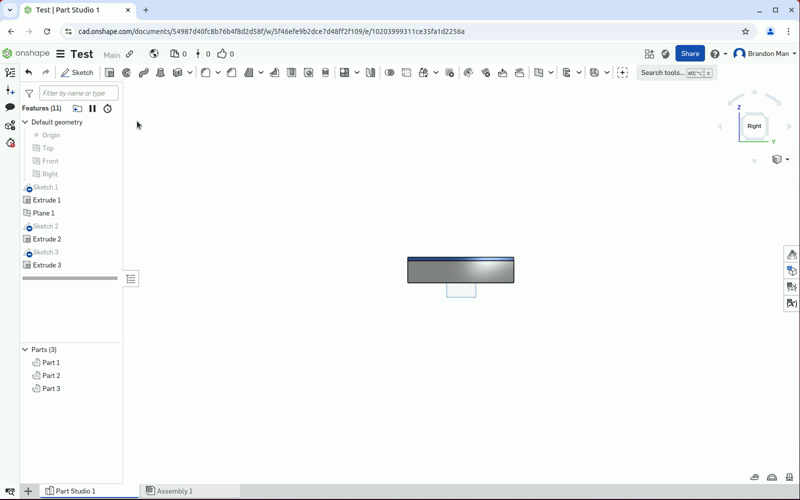
mouse_move(73, 189)
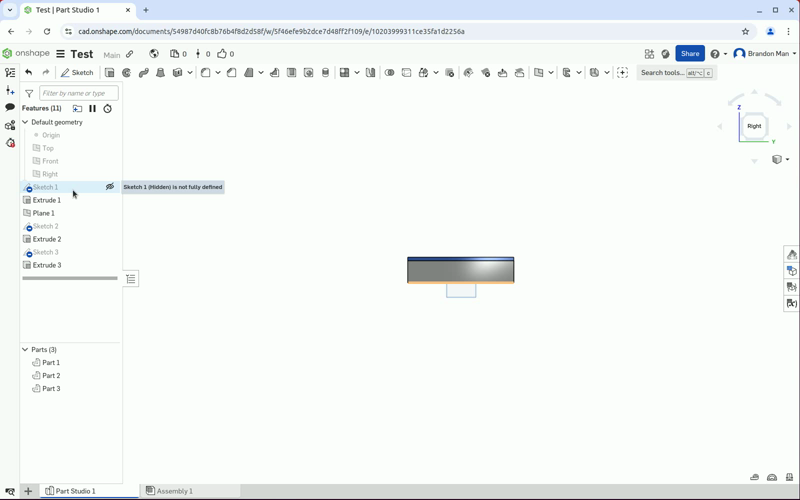
click(73, 189)
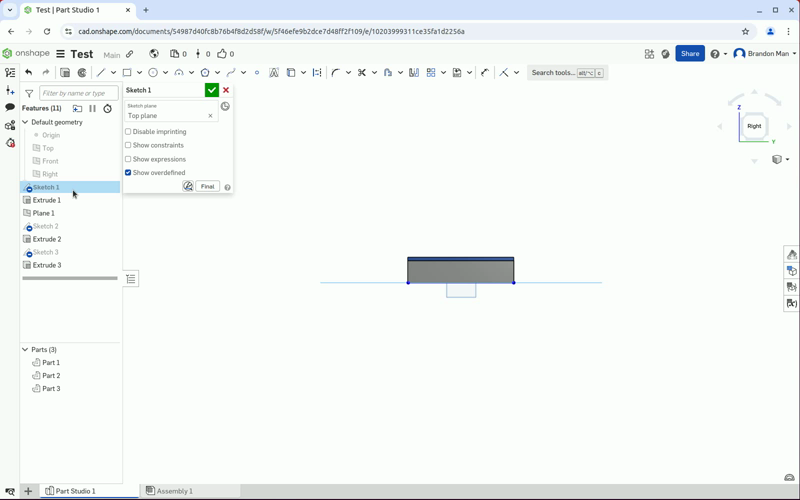
mouse_move(229, 92)
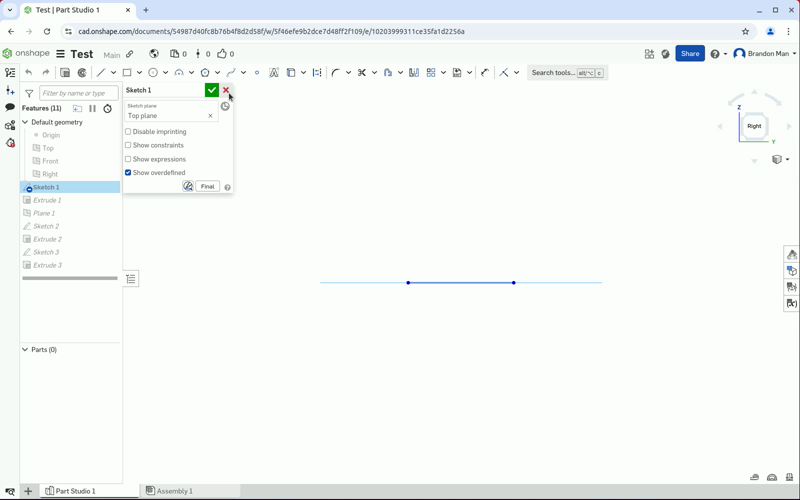
click(229, 92)
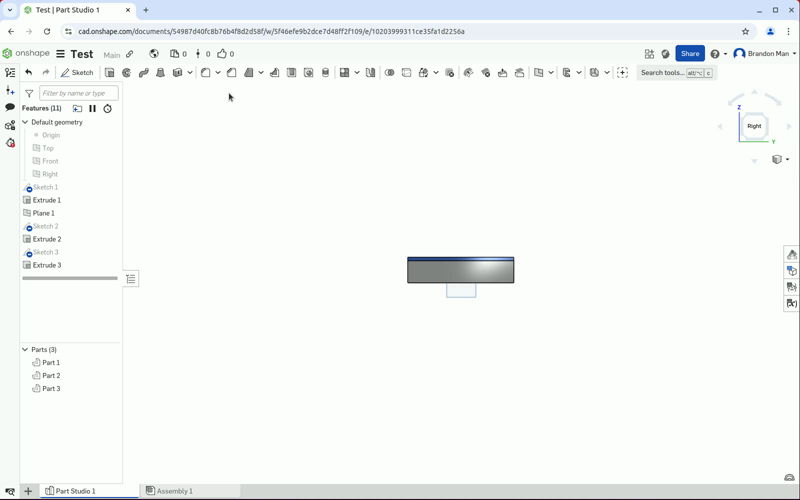
mouse_move(73, 352)
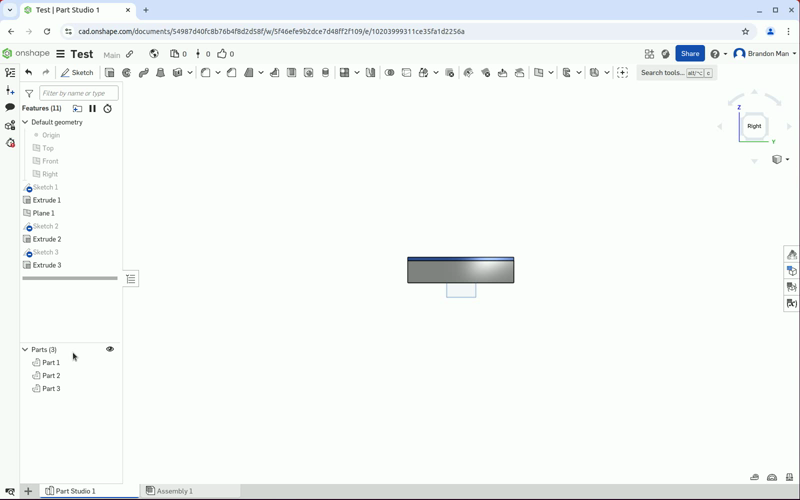
key(y)
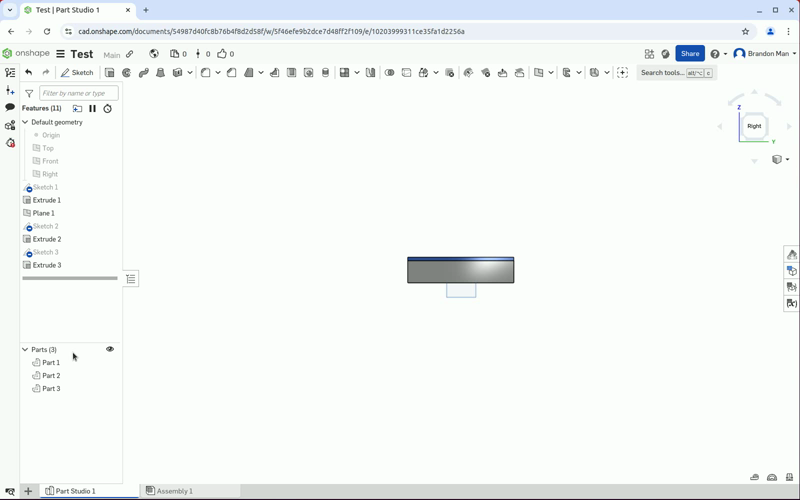
key(shift+p)
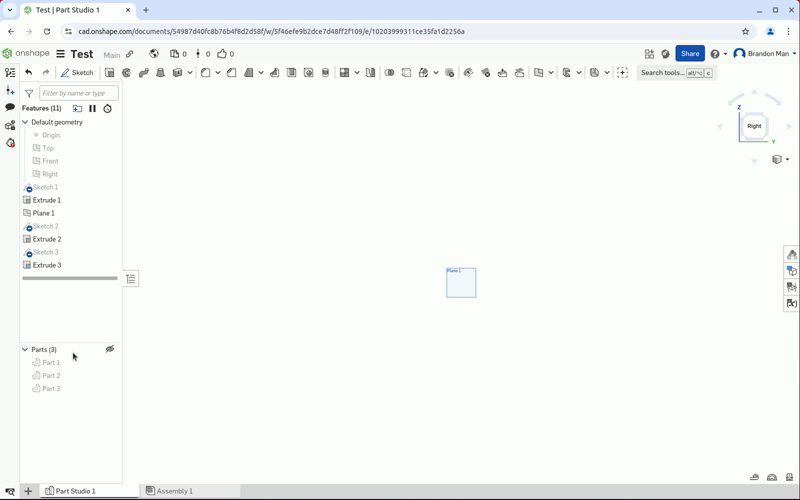
key(space)
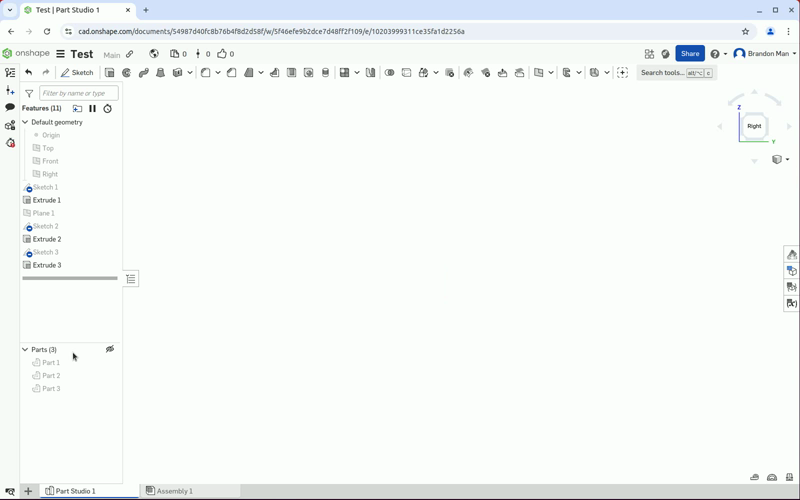
key_down(shift)
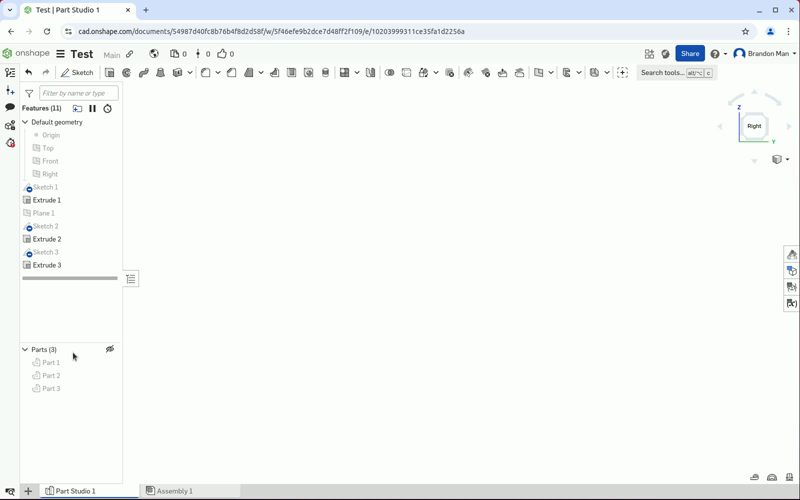
key(right)
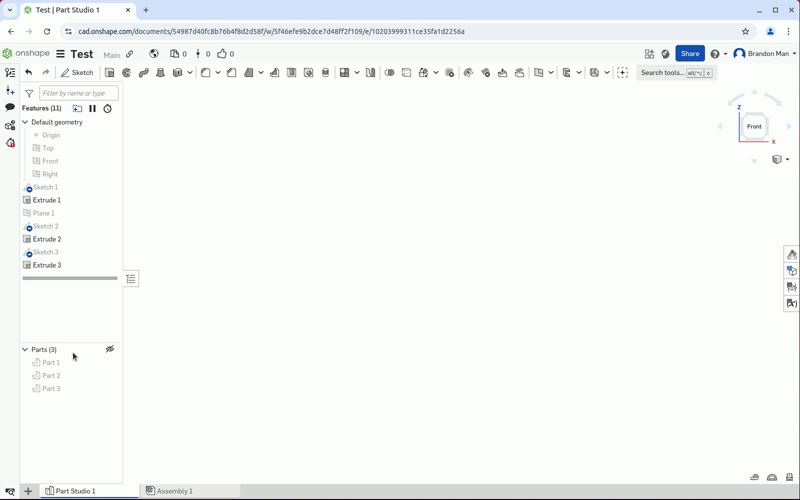
key_up(shift)
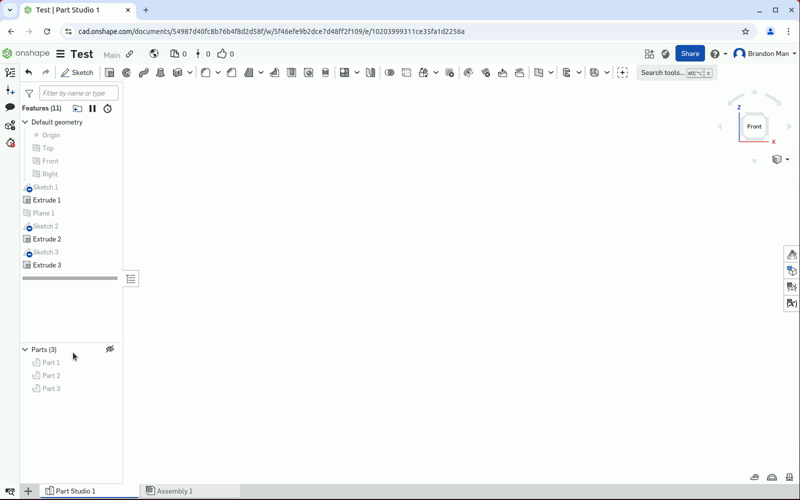
mouse_move(73, 352)
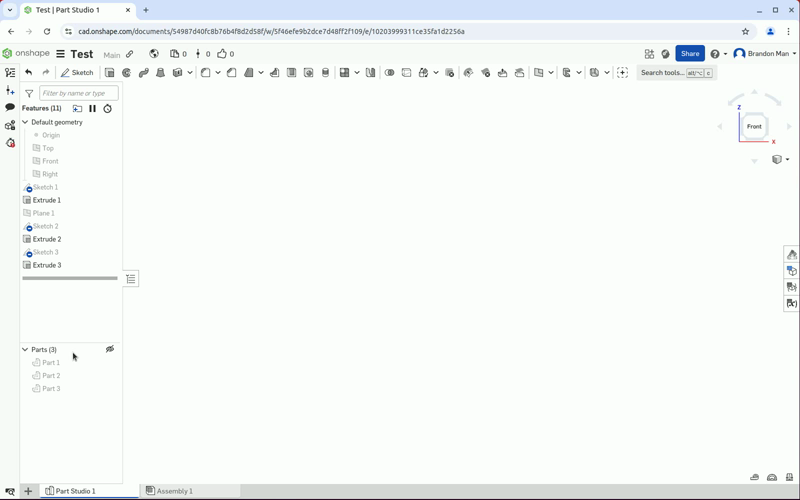
key(shift+y)
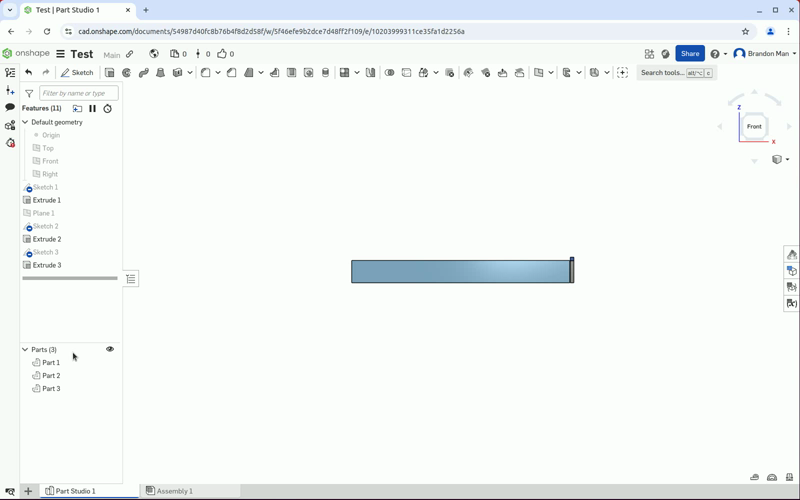
mouse_move(541, 75)
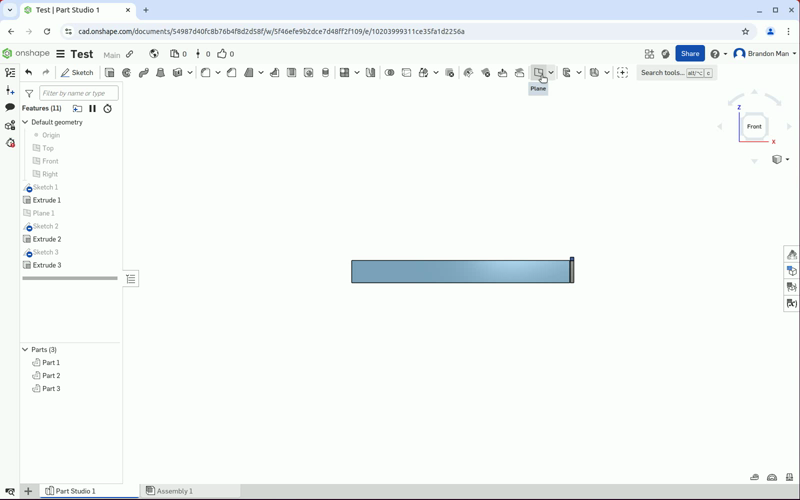
click(541, 75)
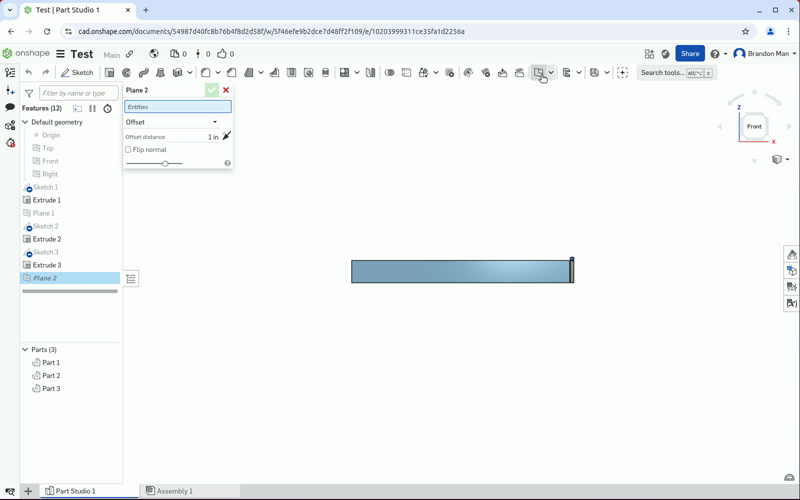
mouse_move(73, 163)
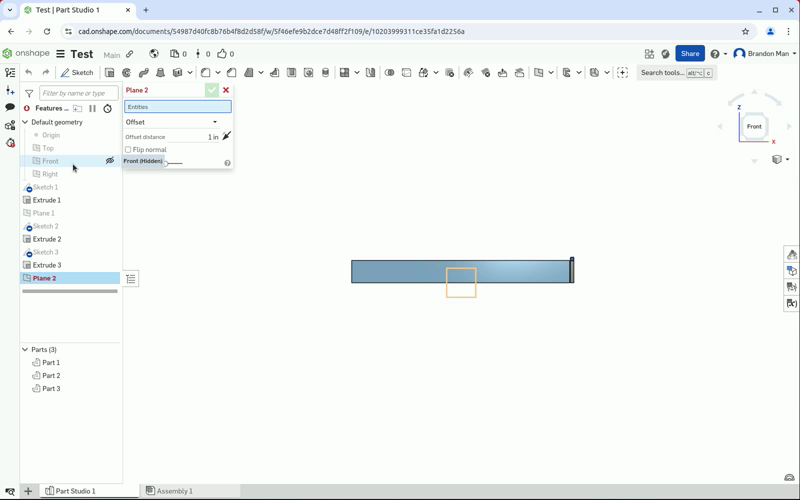
click(73, 163)
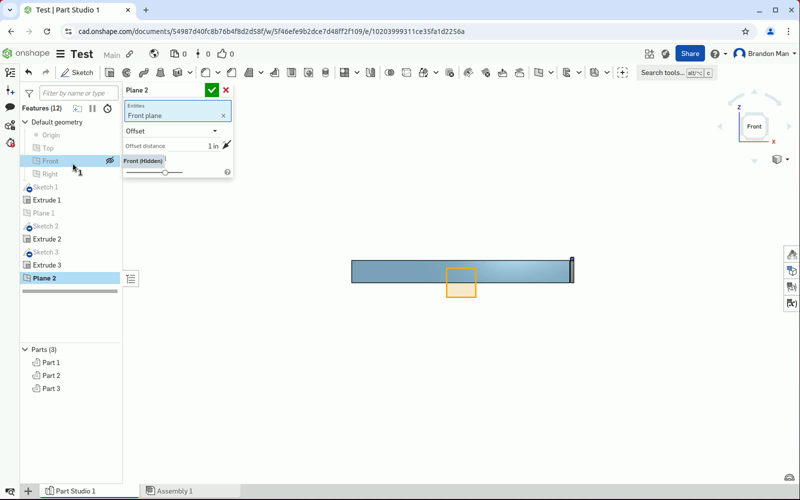
key(tab, 2)
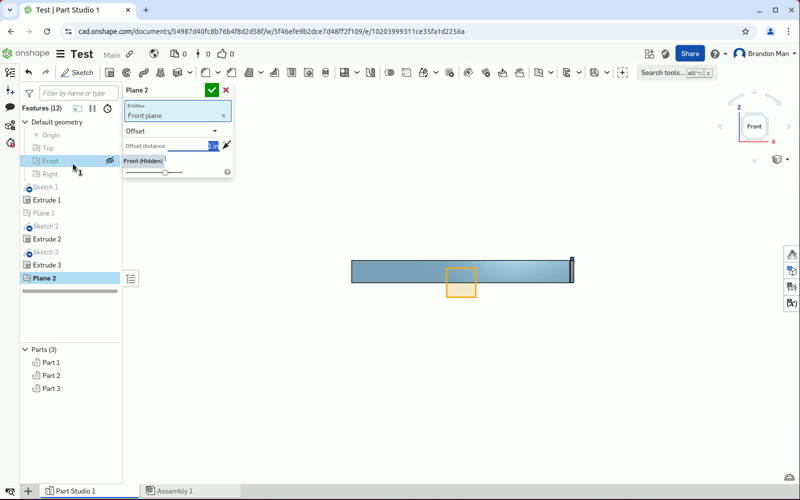
text(10.845)
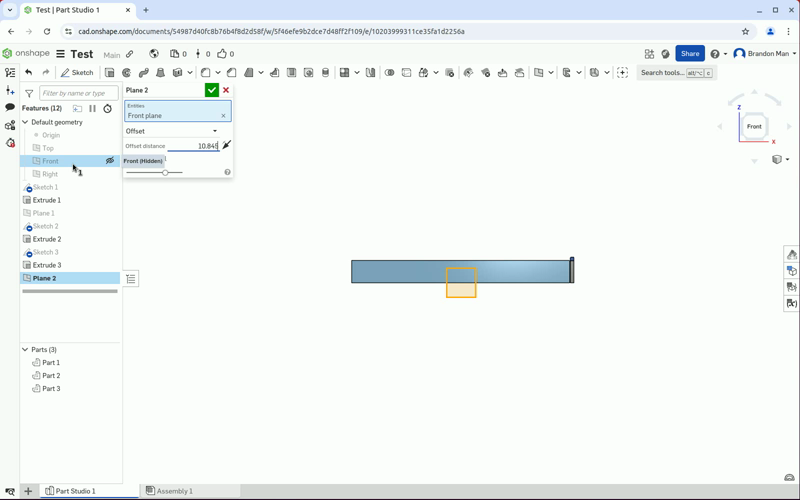
key(enter, 2)
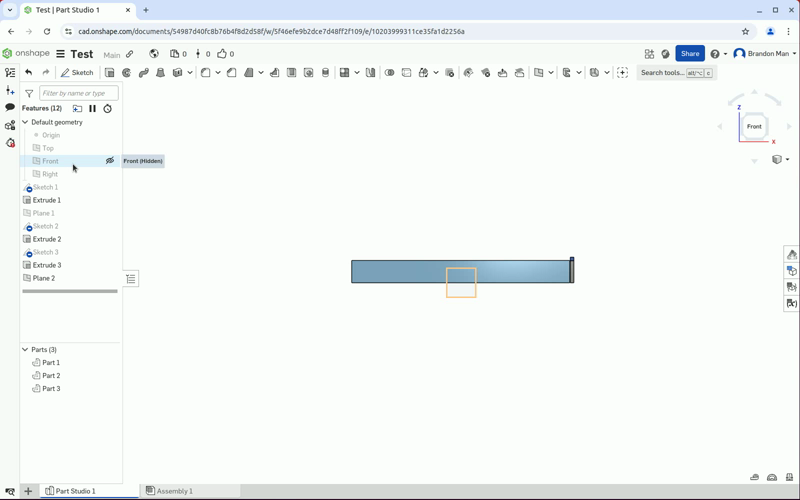
key(shift+s)
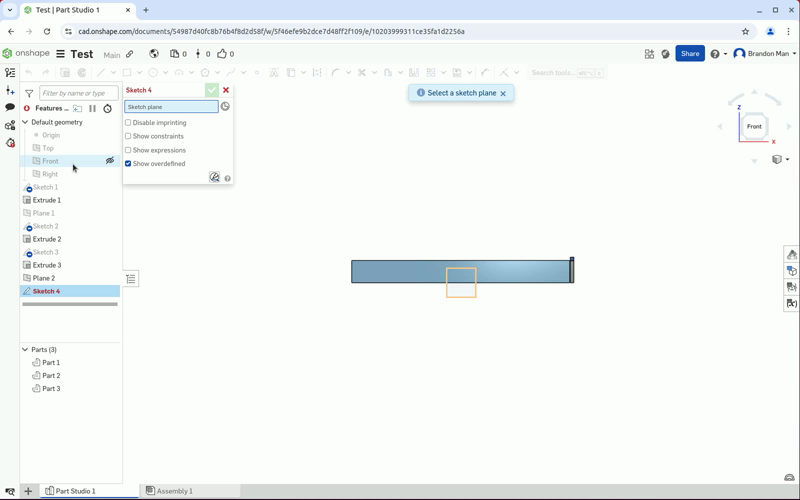
mouse_move(73, 280)
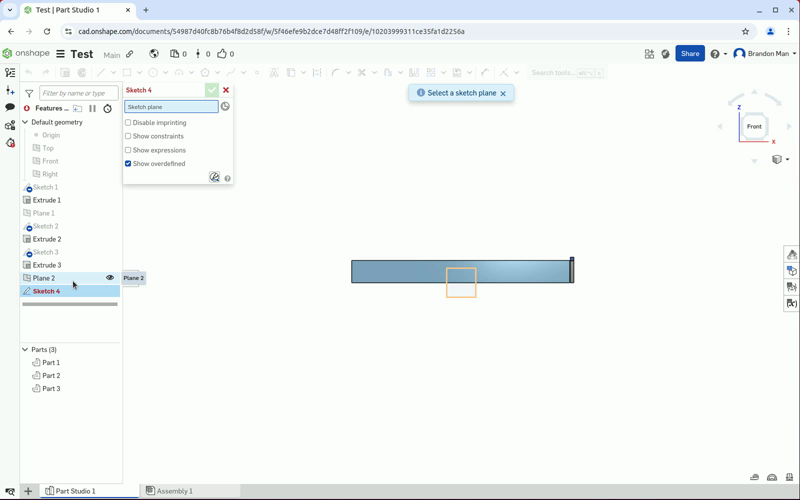
click(73, 280)
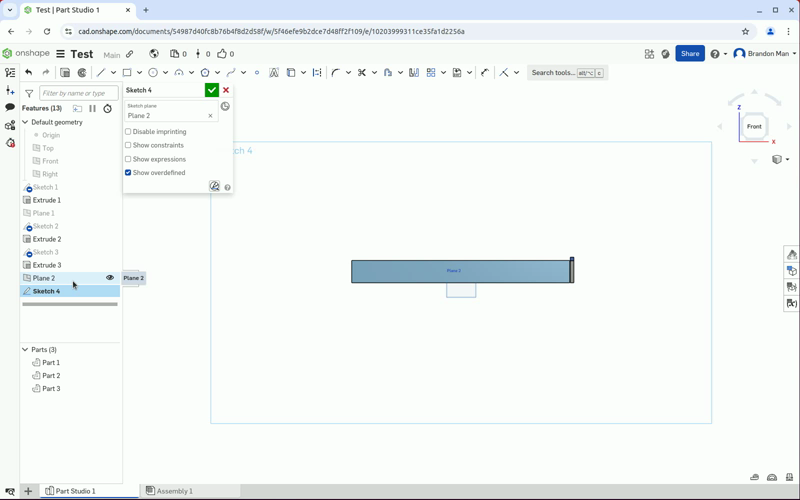
mouse_move(73, 352)
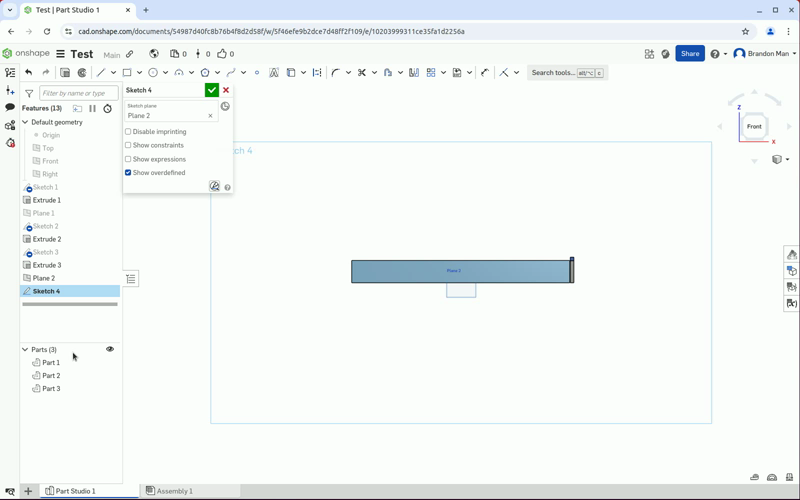
key(y)
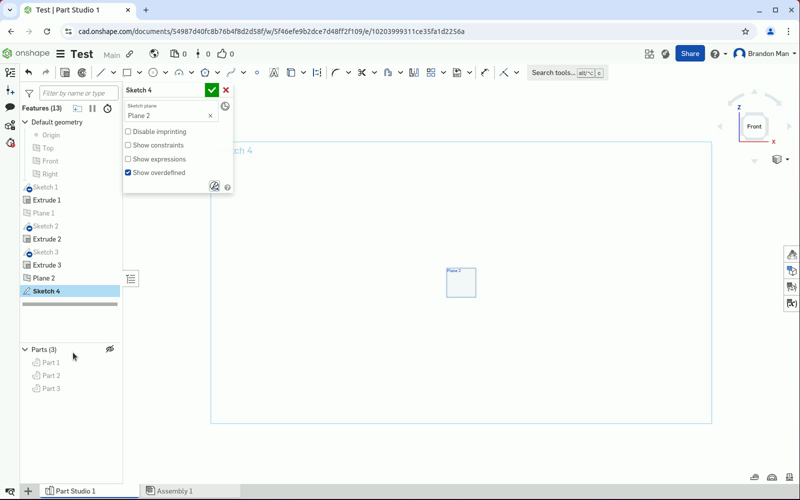
key(l)
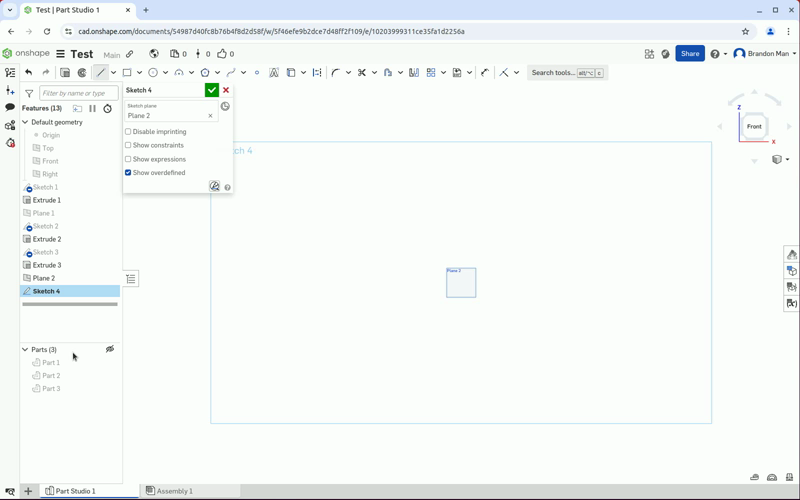
key_down(shift)
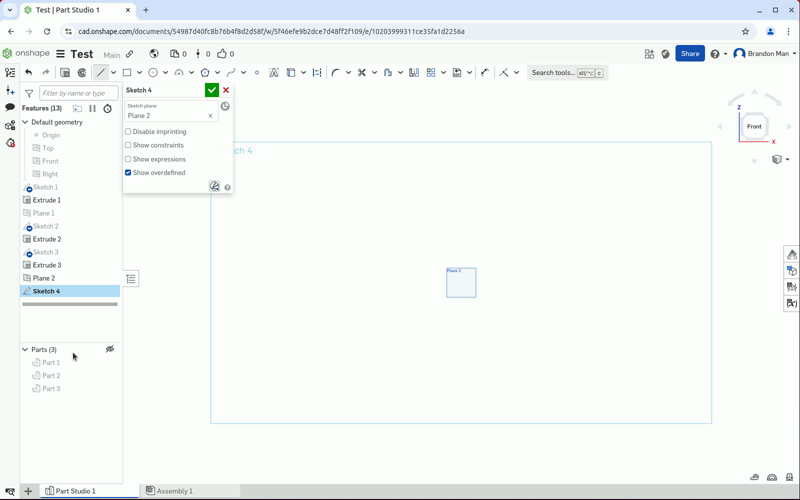
mouse_move(348, 282)
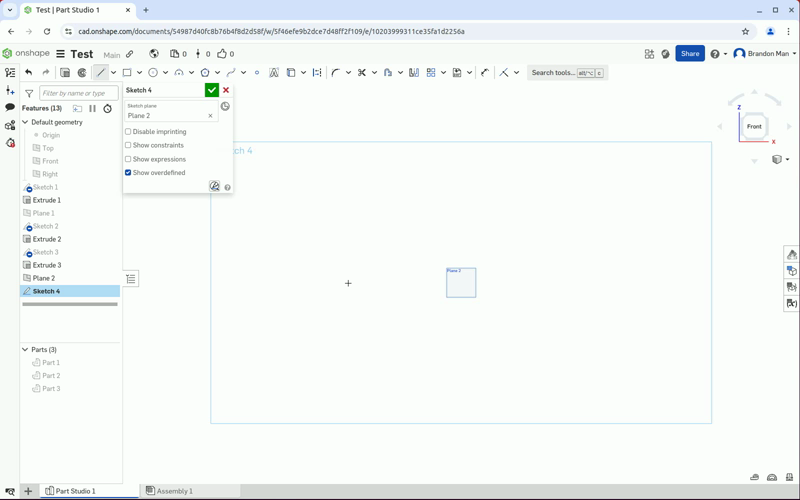
click(348, 282)
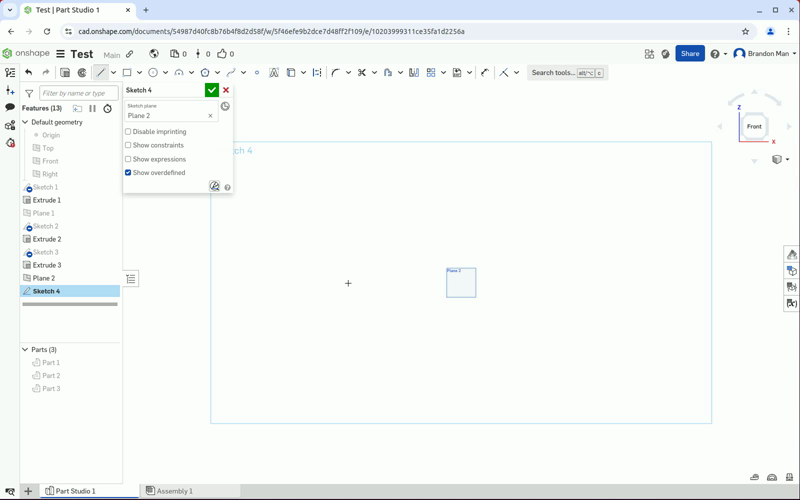
key_up(shift)
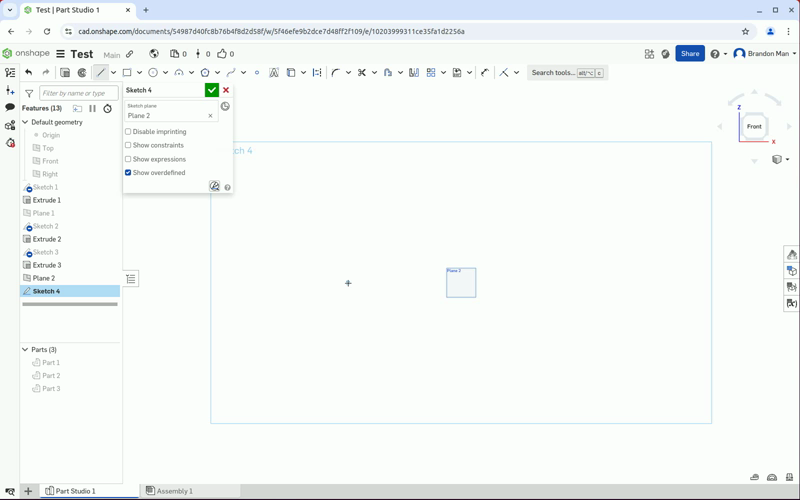
key_down(shift)
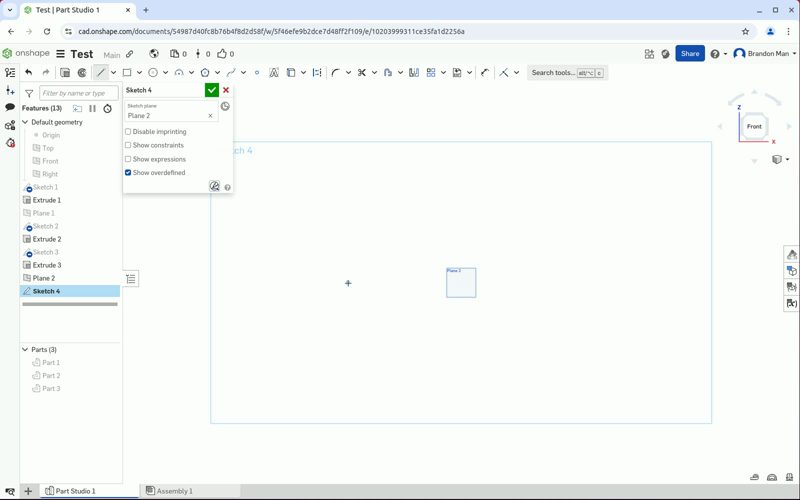
mouse_move(378, 282)
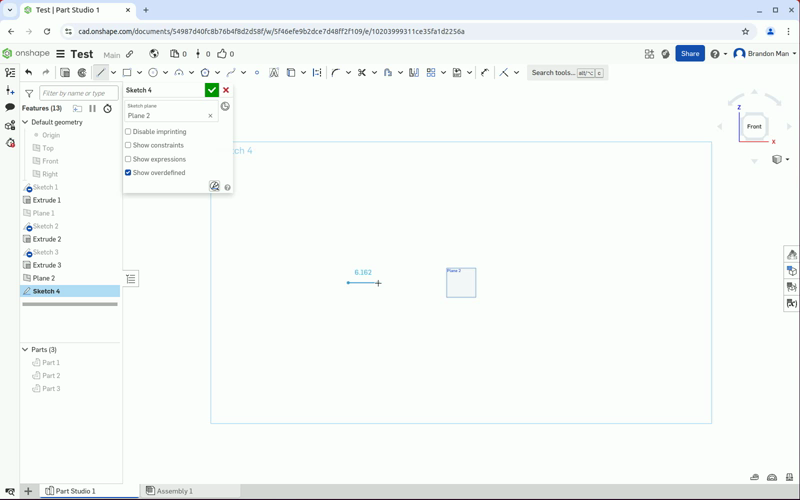
mouse_move(350, 282)
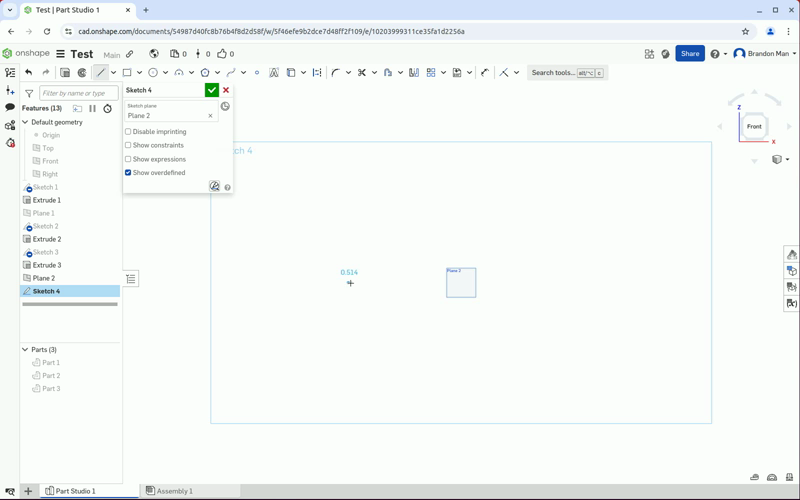
scroll(6)
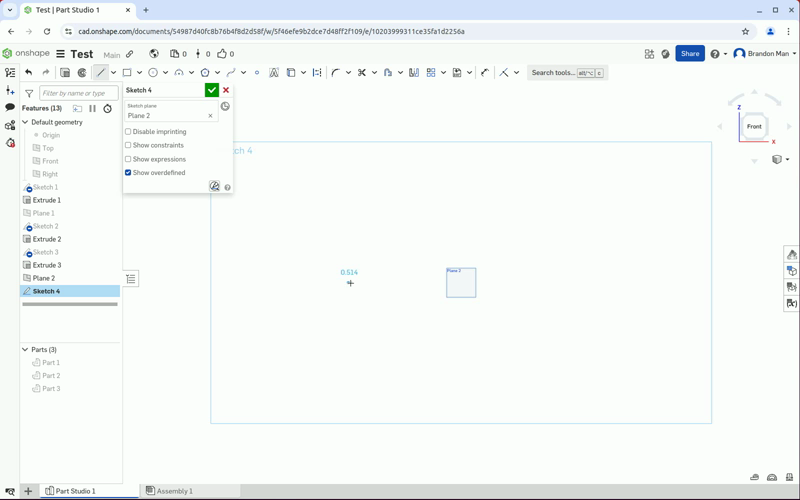
scroll(6)
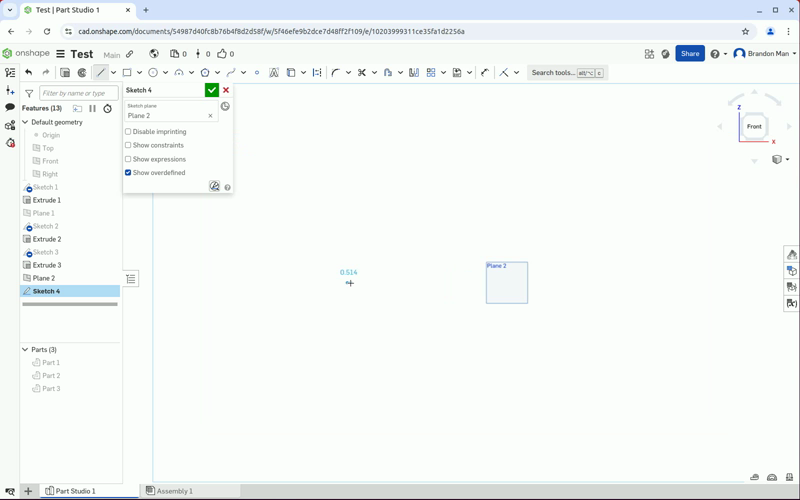
scroll(6)
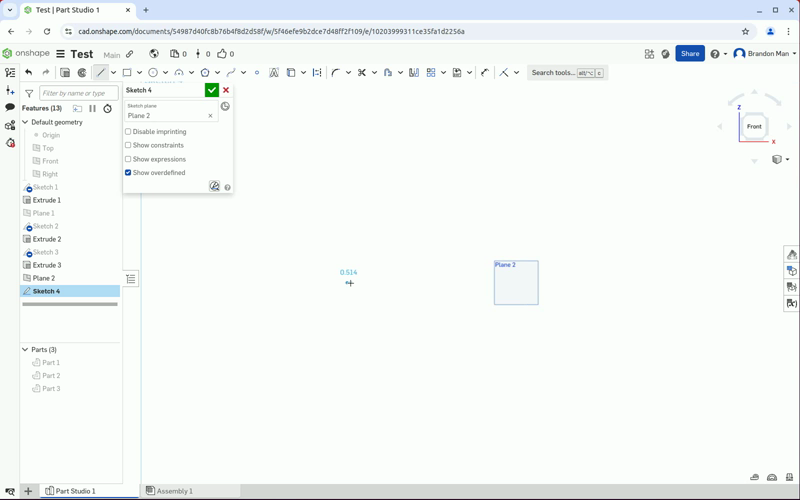
scroll(6)
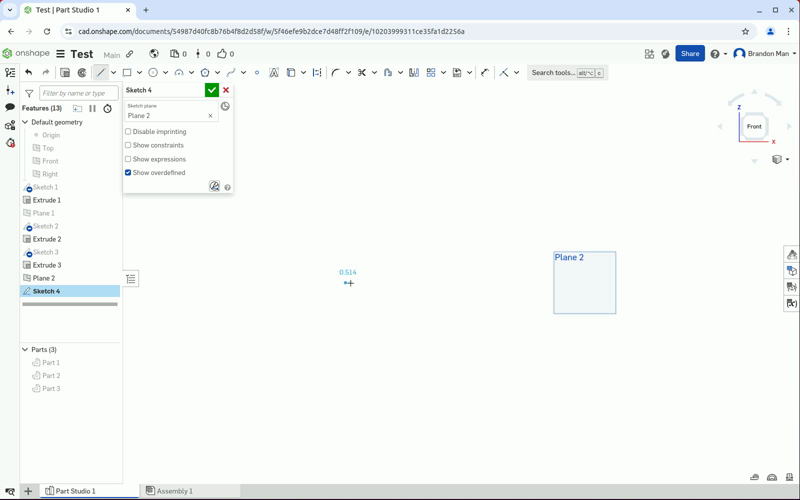
scroll(6)
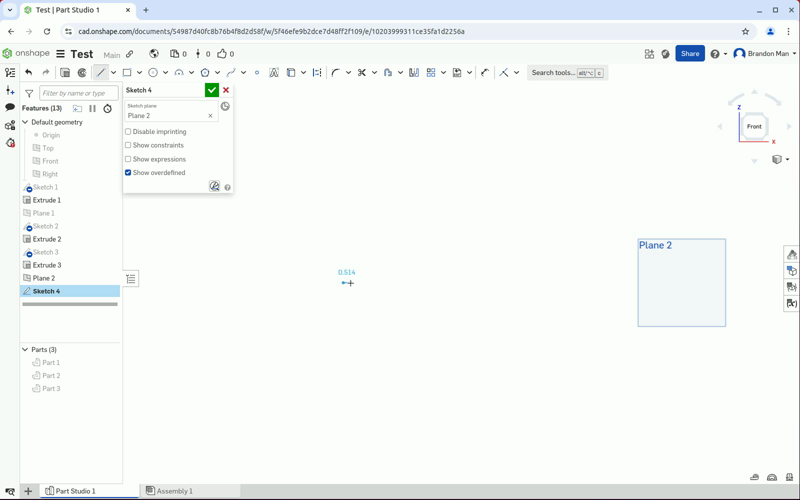
scroll(6)
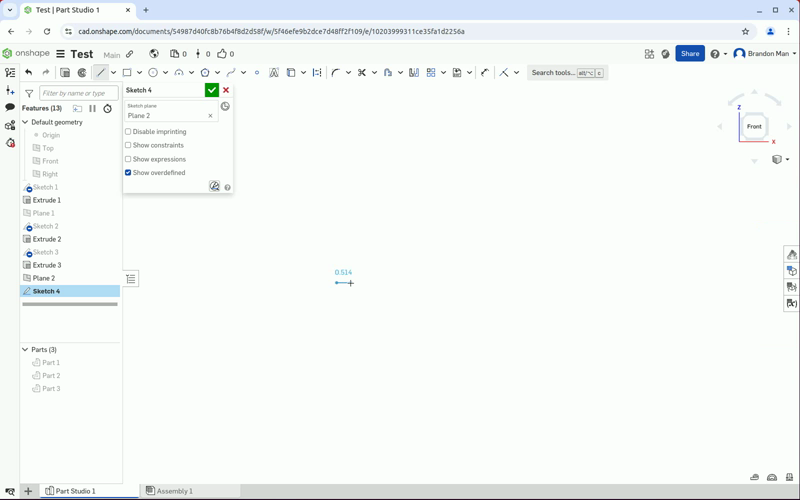
scroll(6)
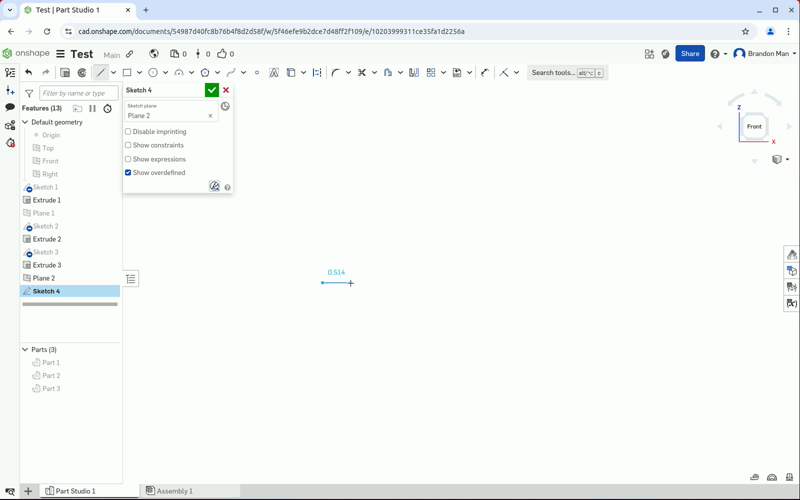
click(350, 282)
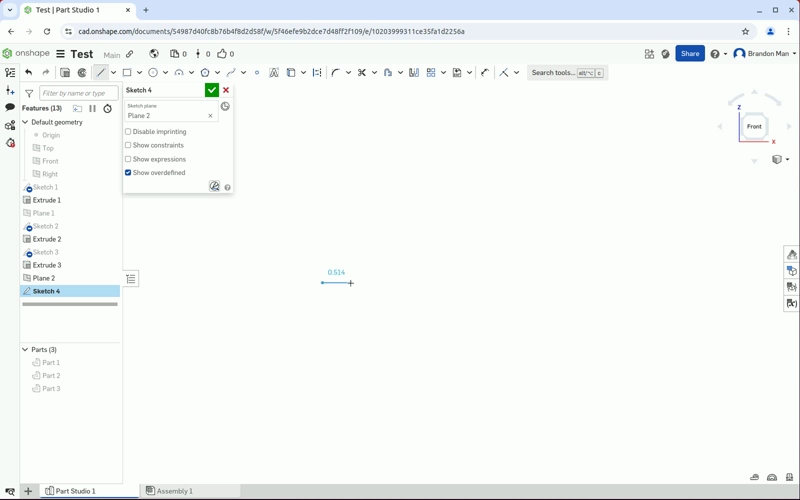
scroll(-6)
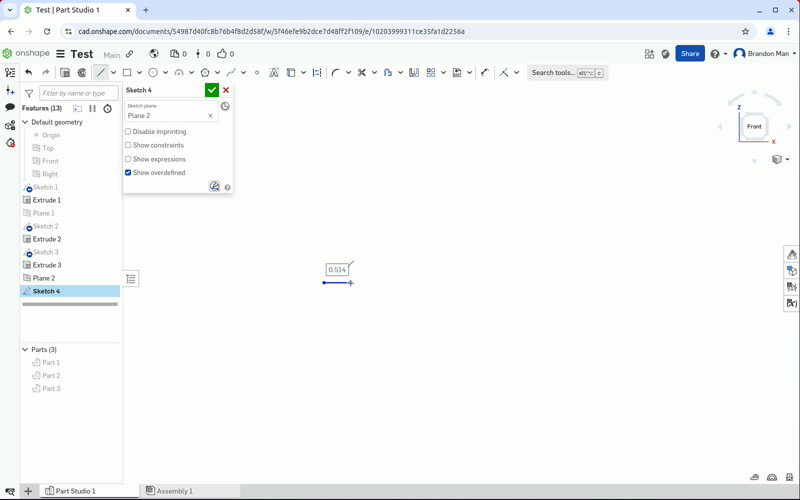
scroll(-6)
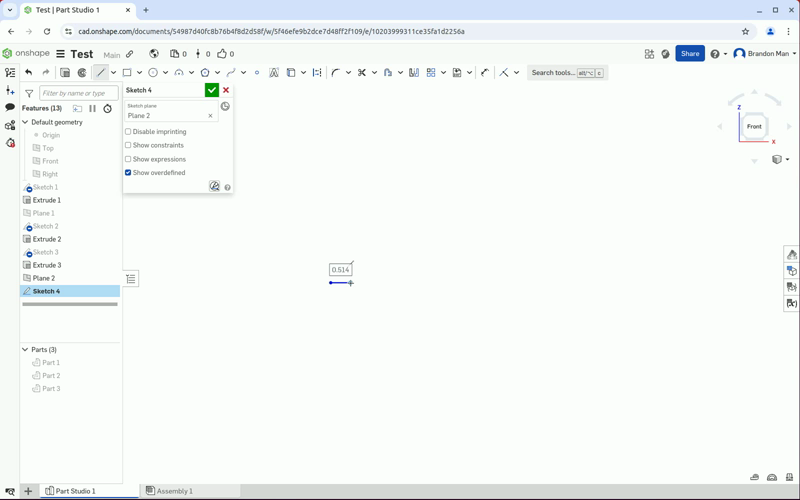
scroll(-6)
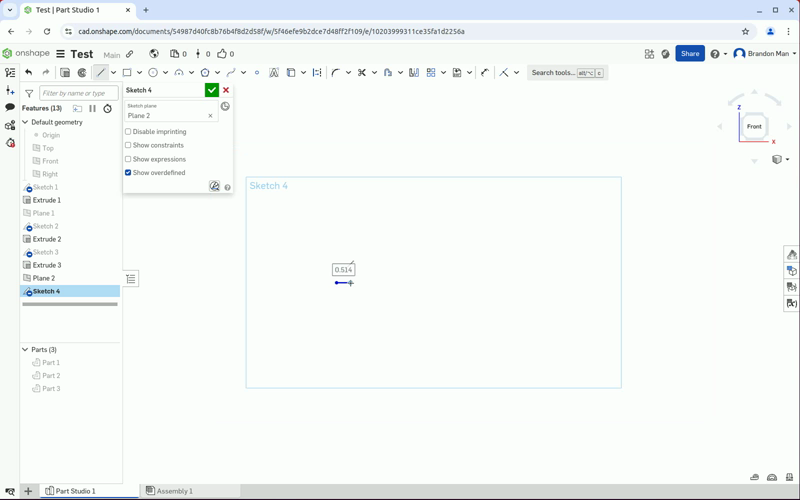
scroll(-6)
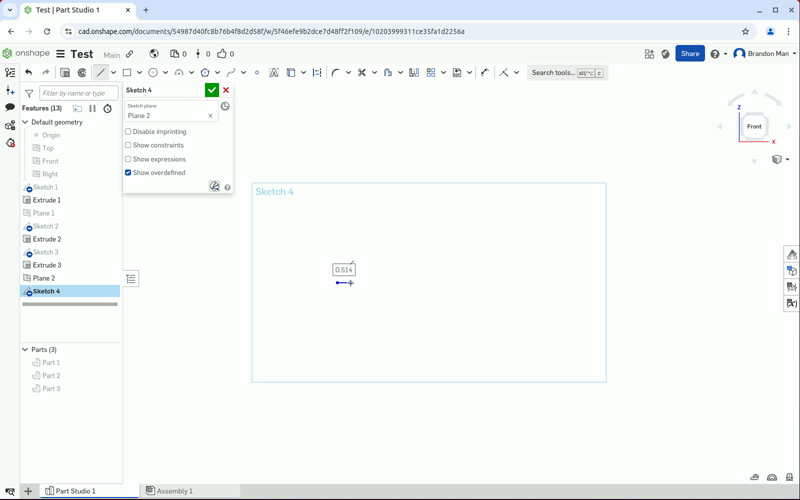
scroll(-6)
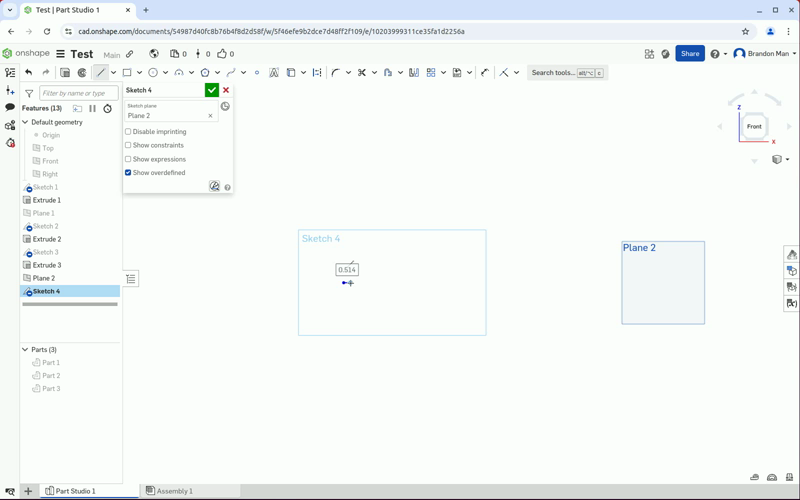
scroll(-6)
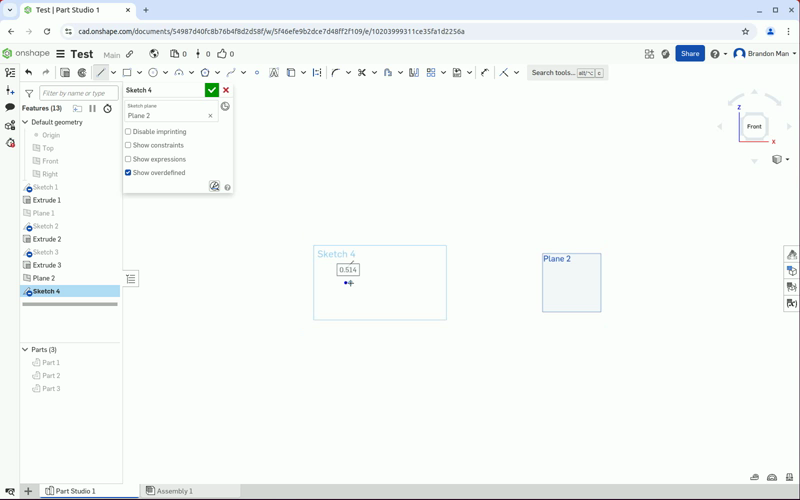
scroll(-6)
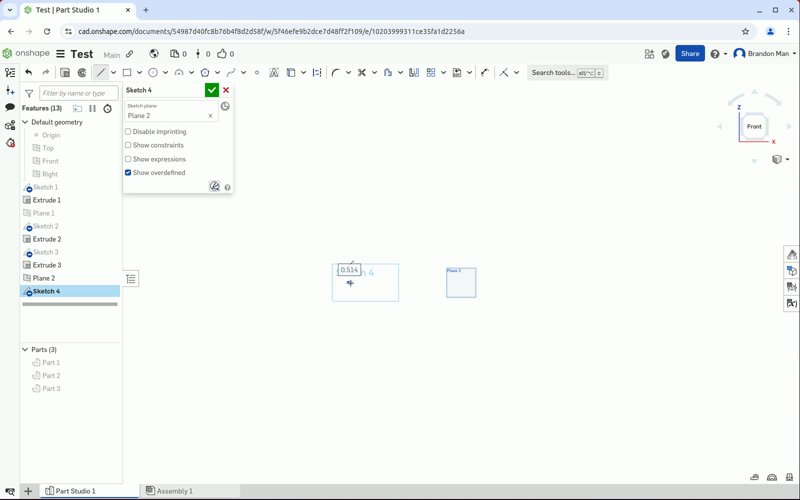
key_up(shift)
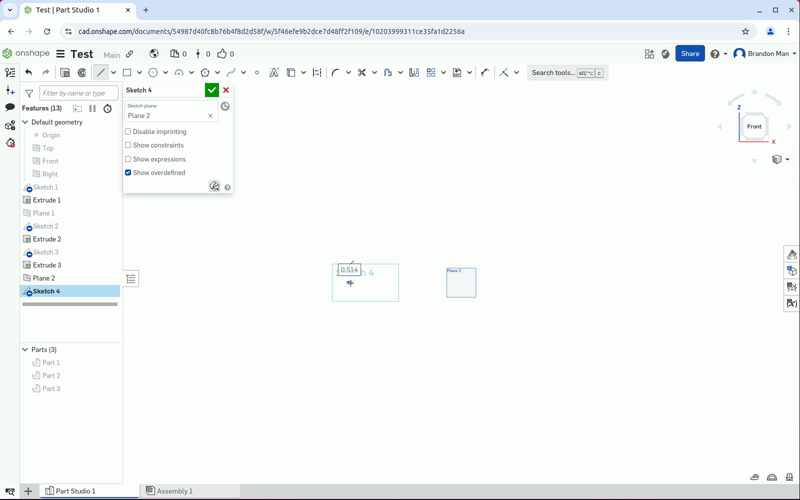
key_down(shift)
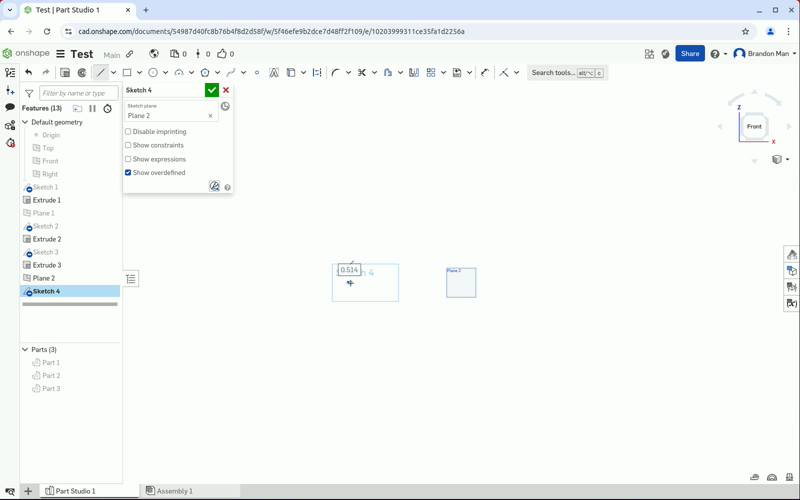
mouse_move(380, 282)
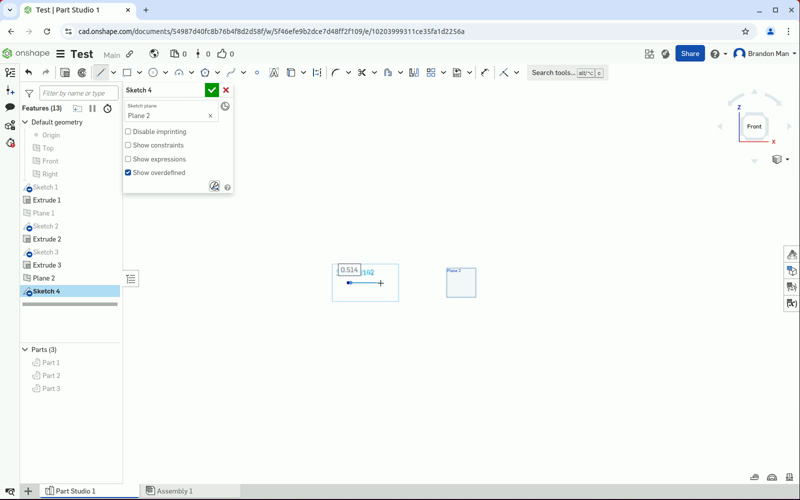
mouse_move(350, 259)
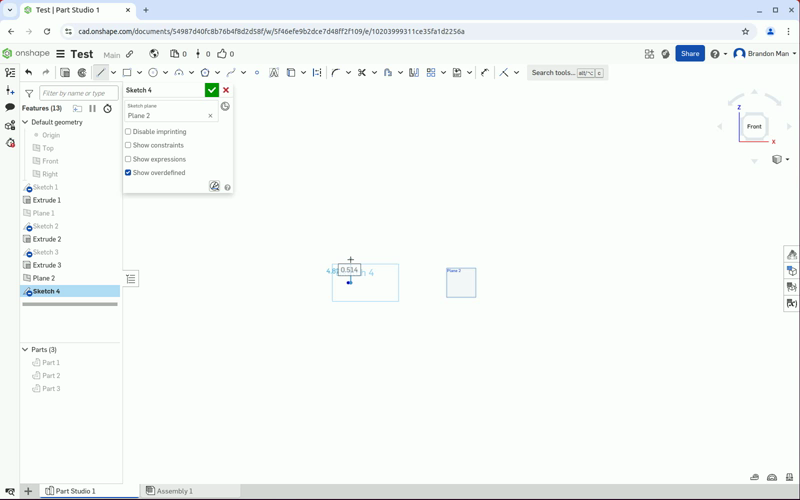
click(350, 259)
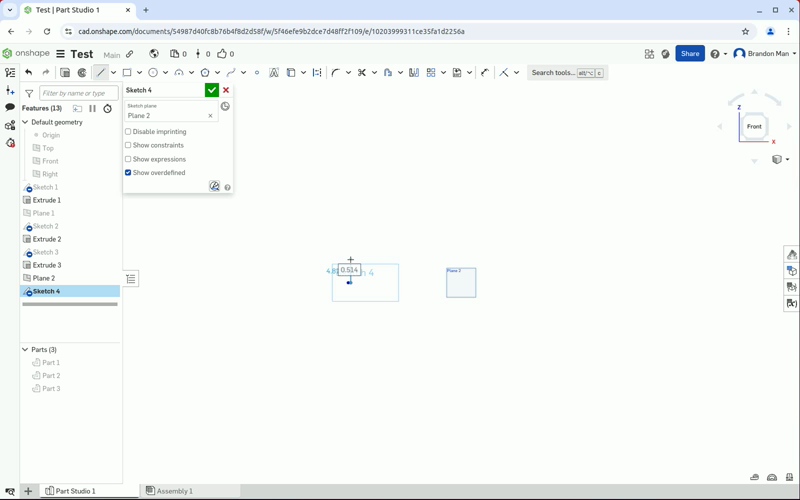
key_up(shift)
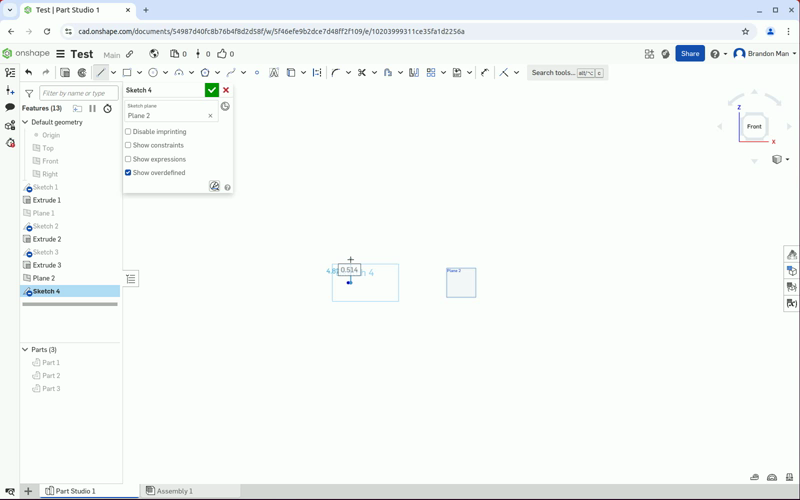
key_down(shift)
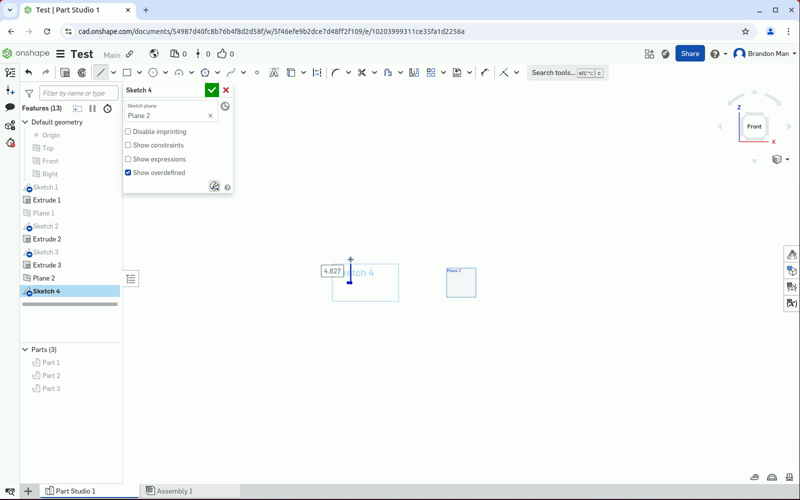
mouse_move(569, 259)
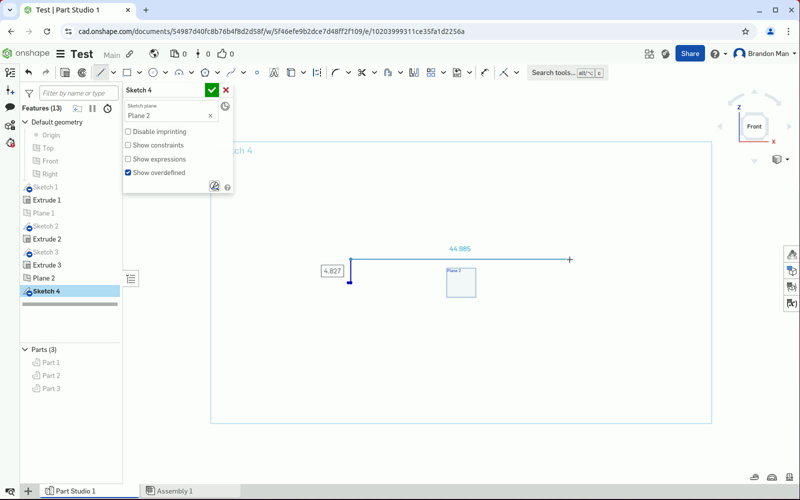
click(569, 259)
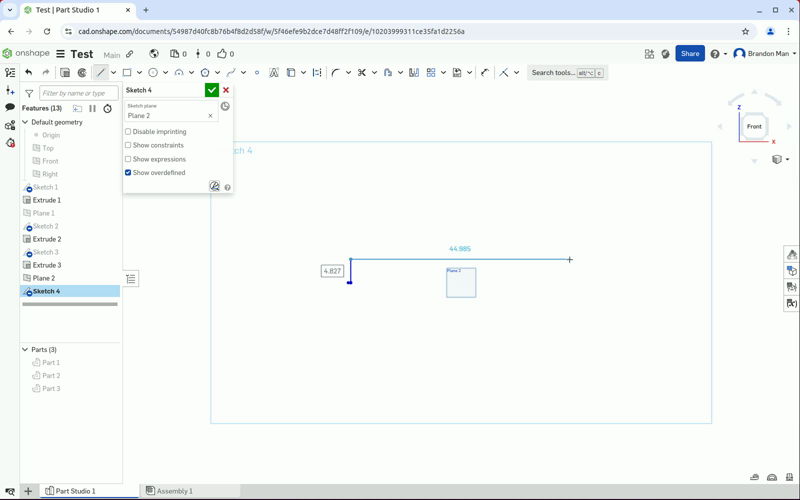
key_up(shift)
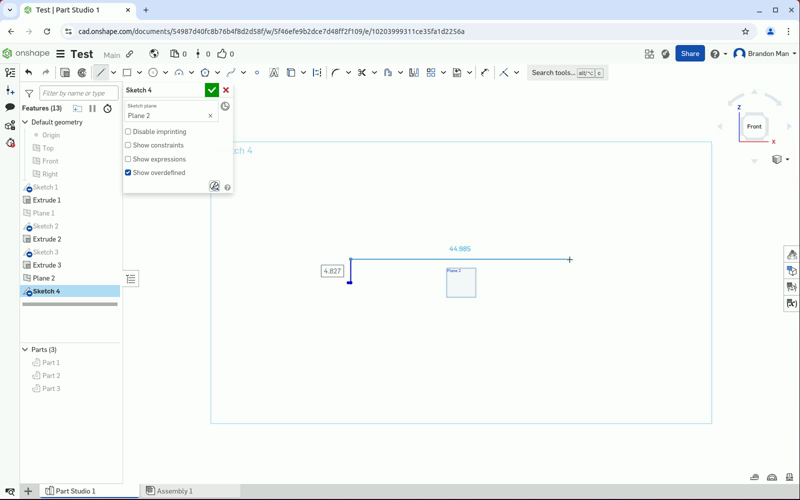
key_down(shift)
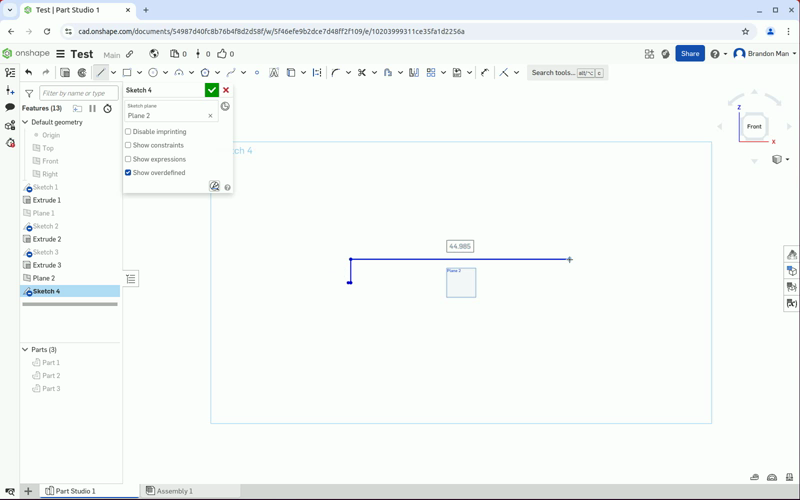
mouse_move(589, 259)
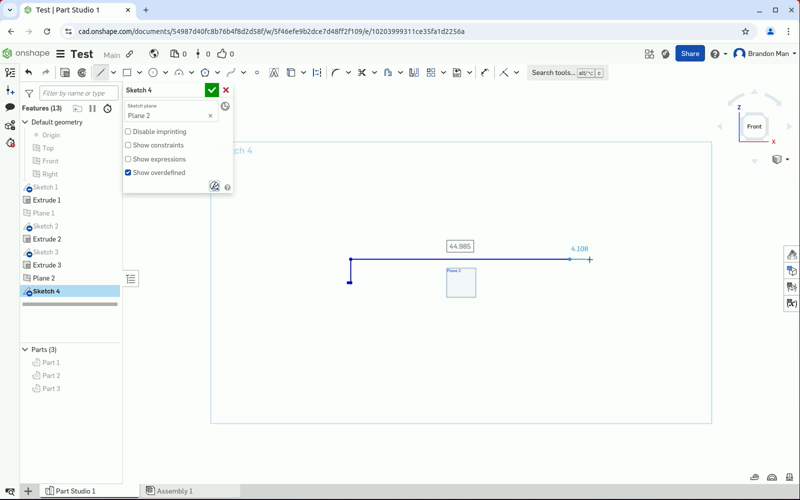
mouse_move(569, 282)
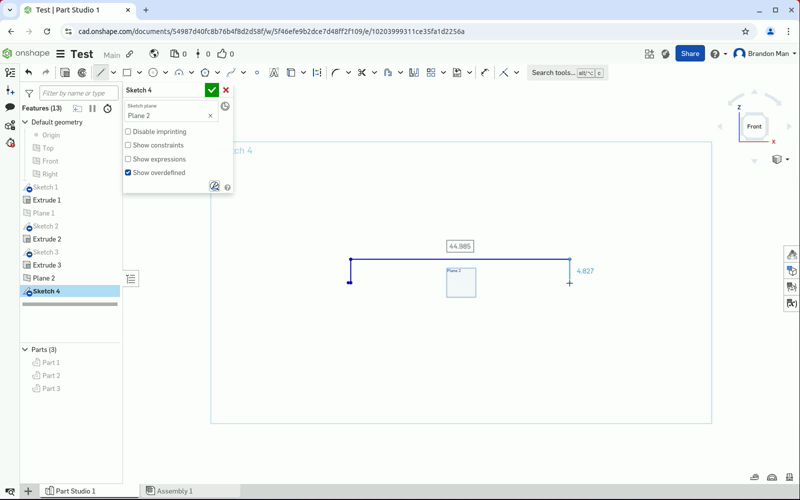
click(569, 282)
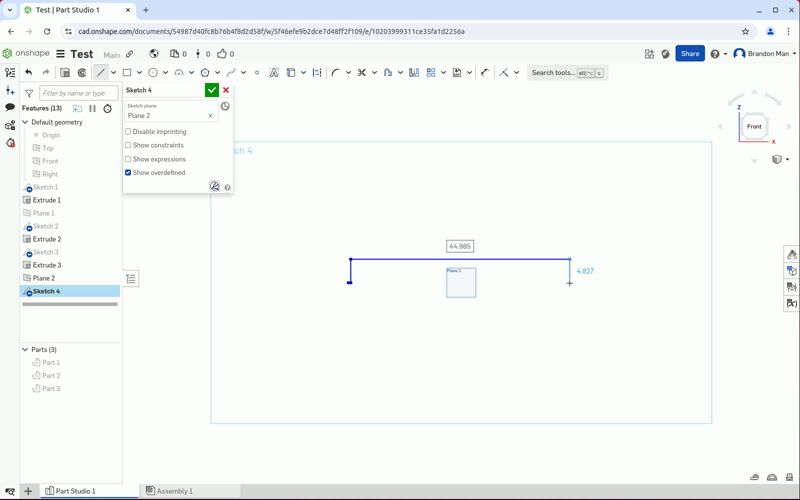
key_up(shift)
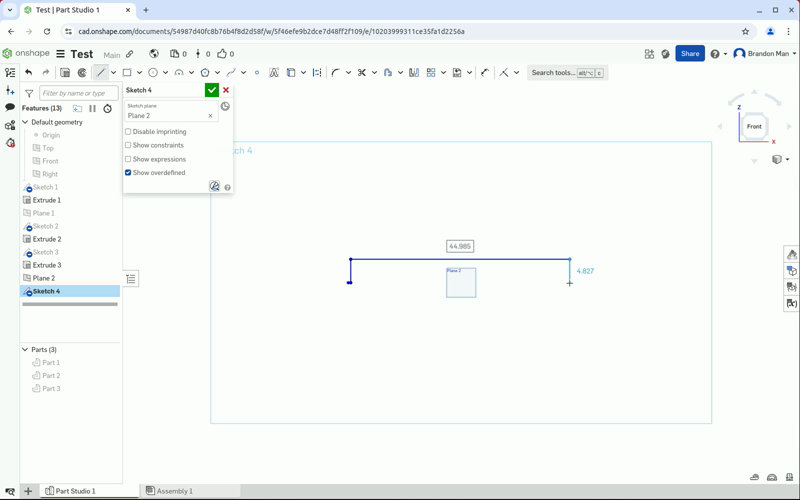
key_down(shift)
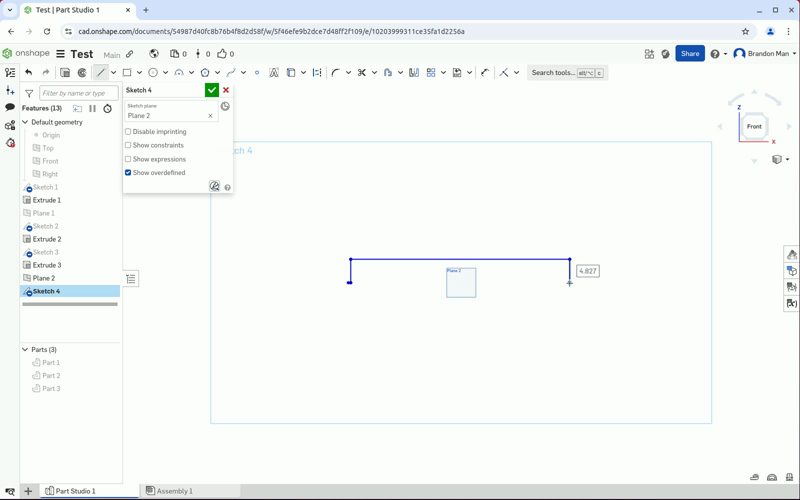
mouse_move(589, 282)
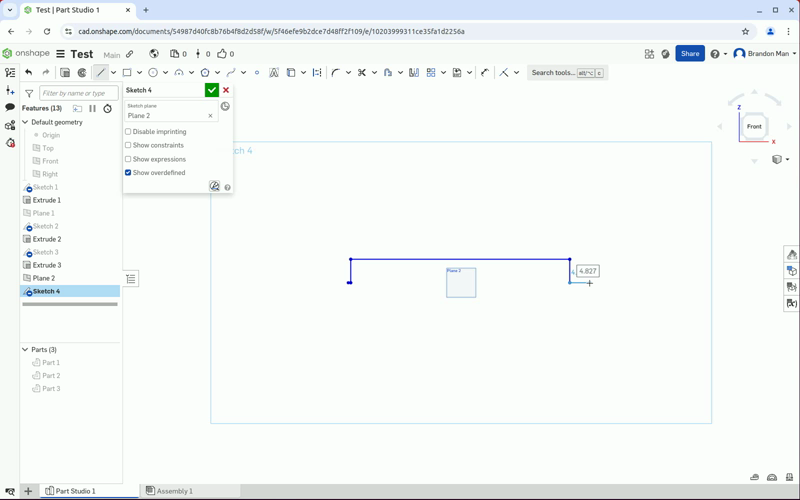
mouse_move(572, 282)
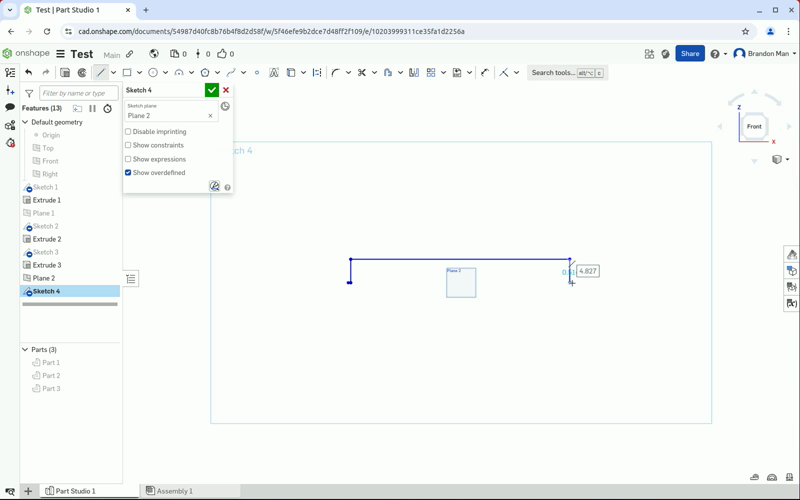
scroll(6)
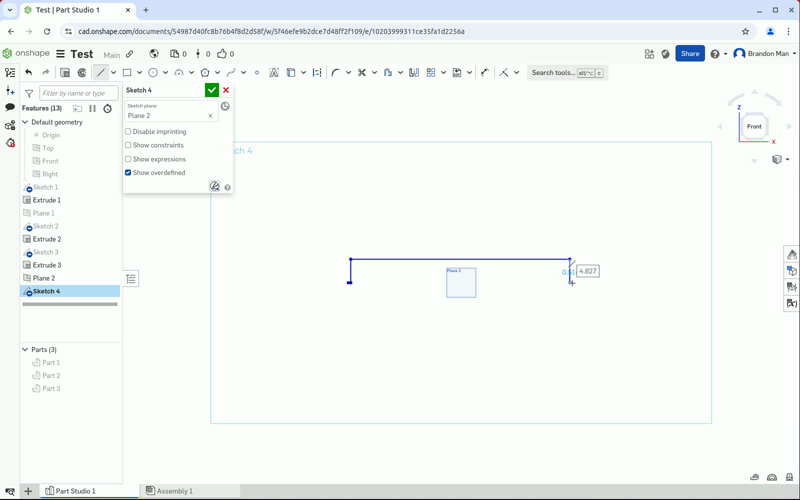
scroll(6)
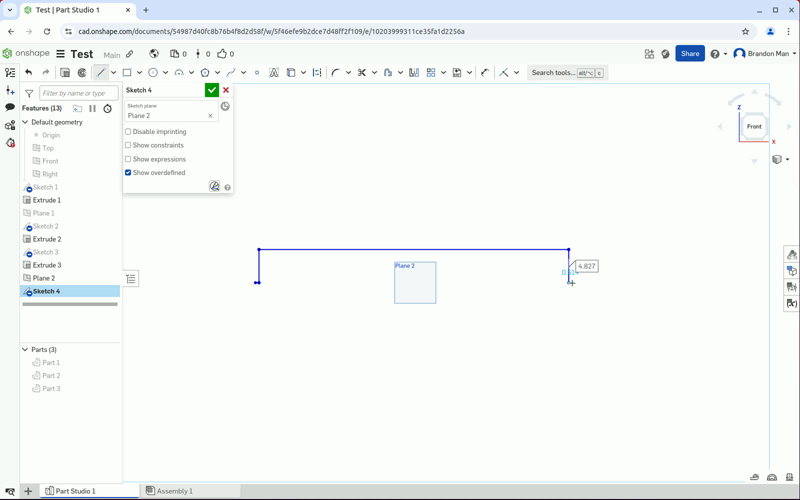
scroll(6)
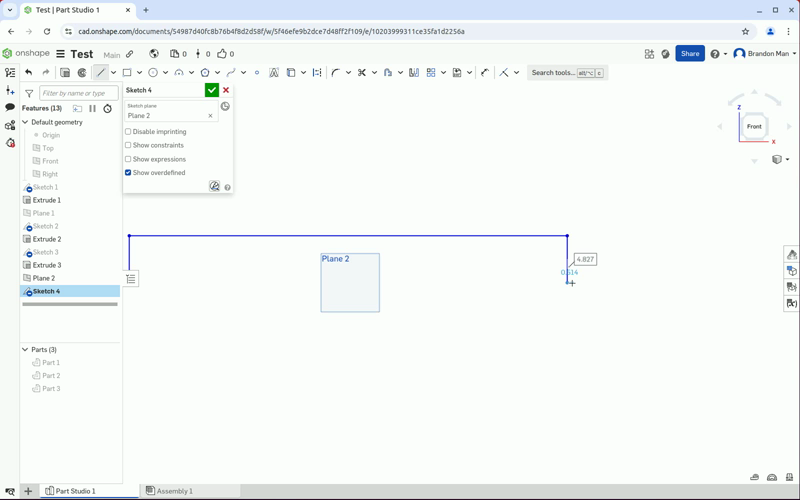
scroll(6)
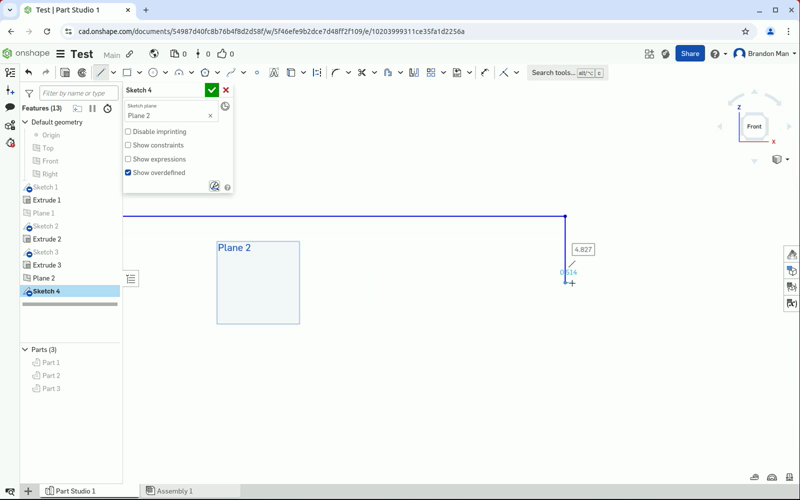
scroll(6)
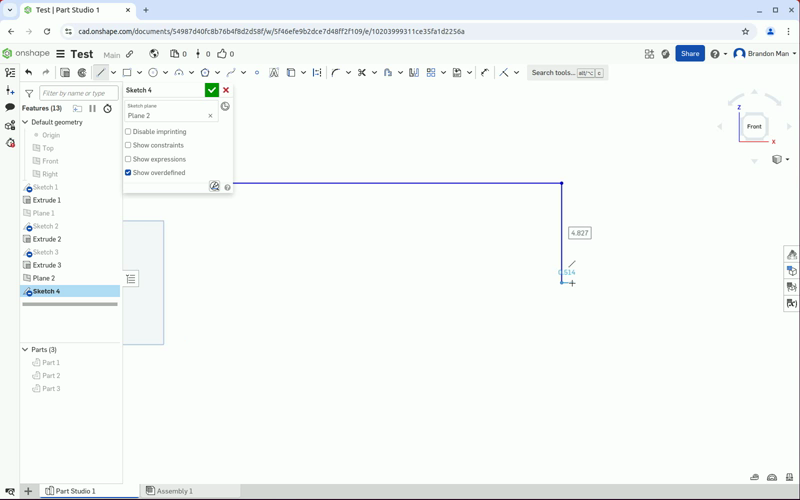
scroll(6)
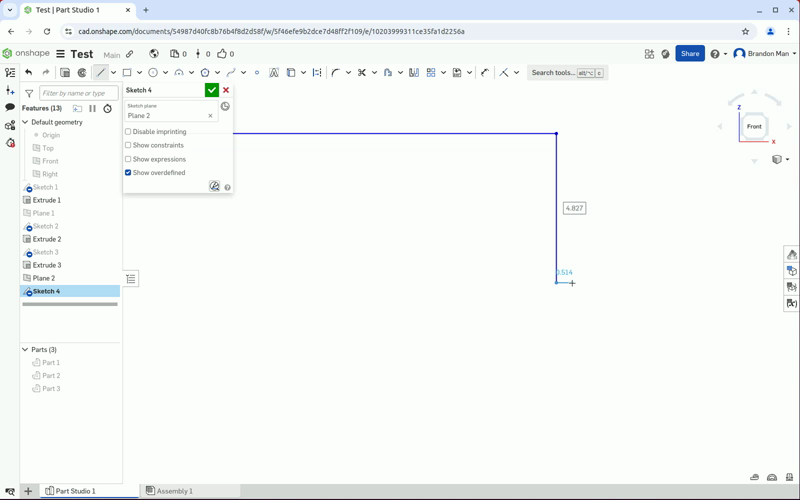
scroll(6)
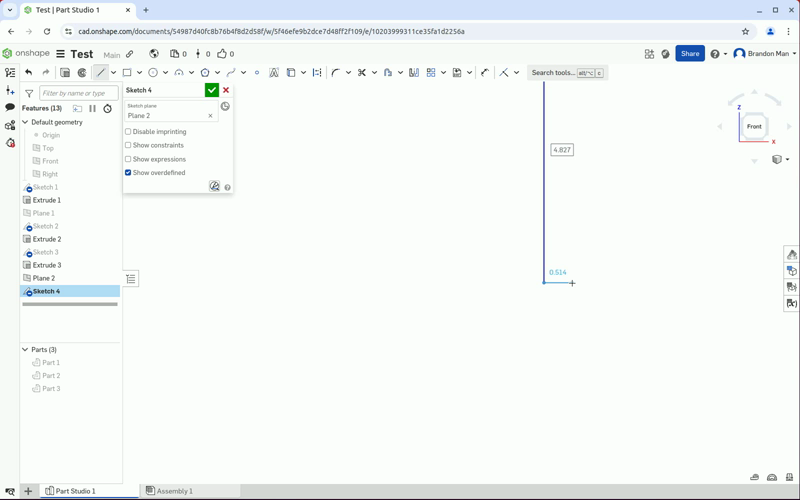
click(572, 282)
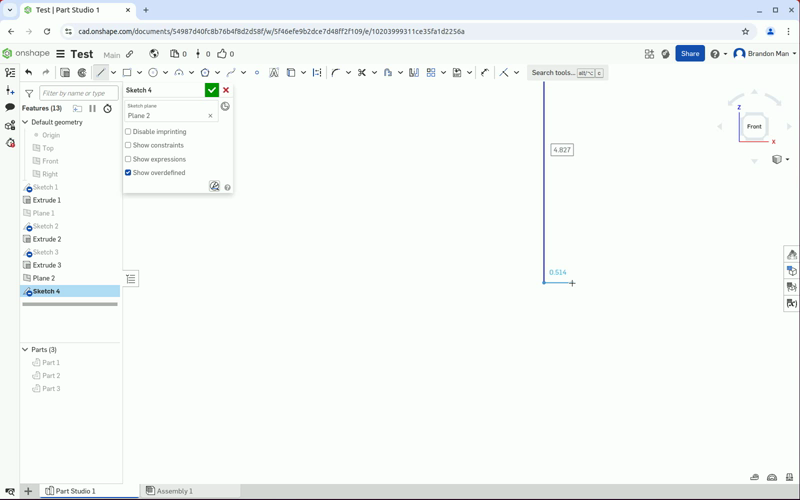
scroll(-6)
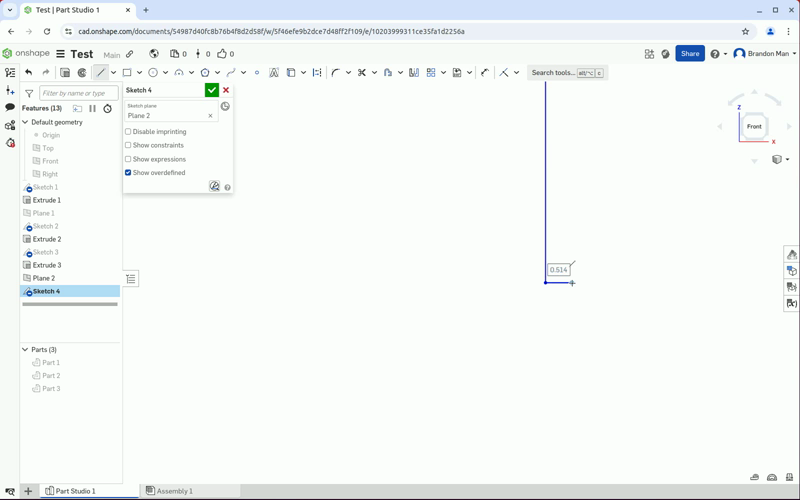
scroll(-6)
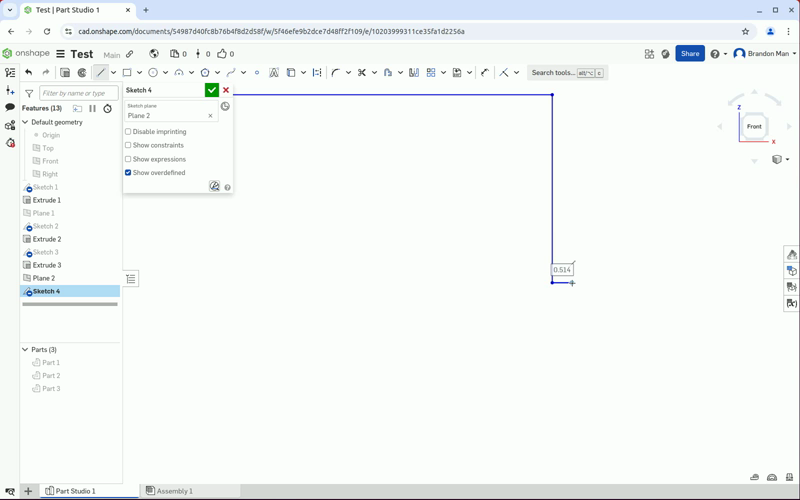
scroll(-6)
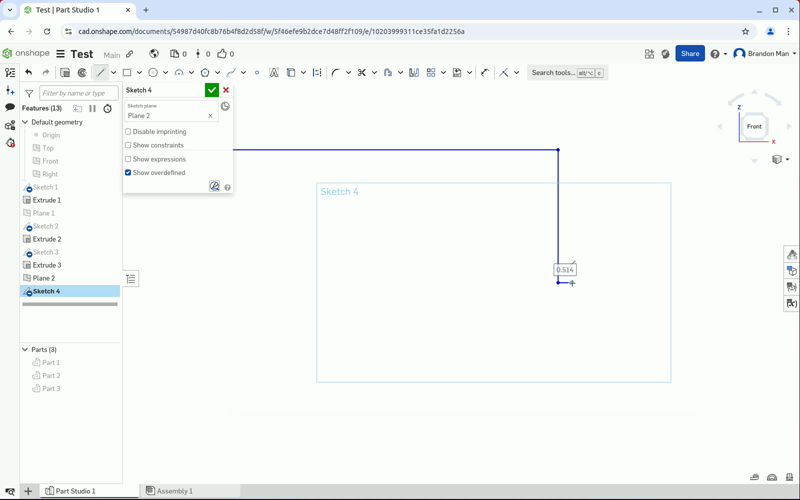
scroll(-6)
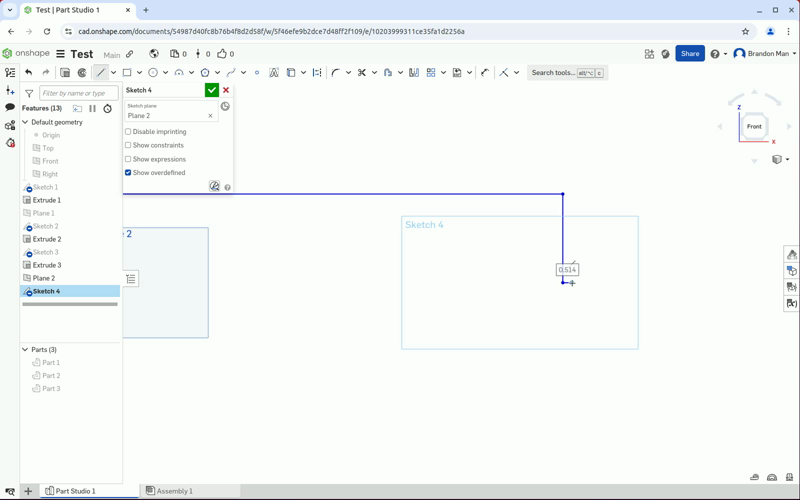
scroll(-6)
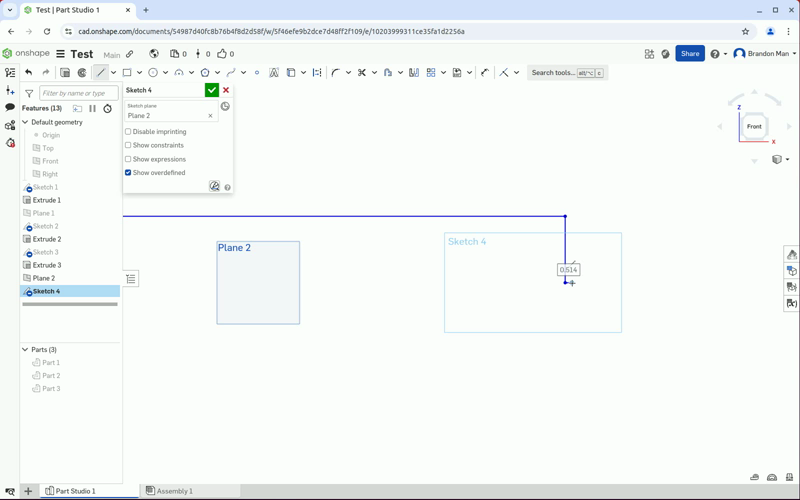
scroll(-6)
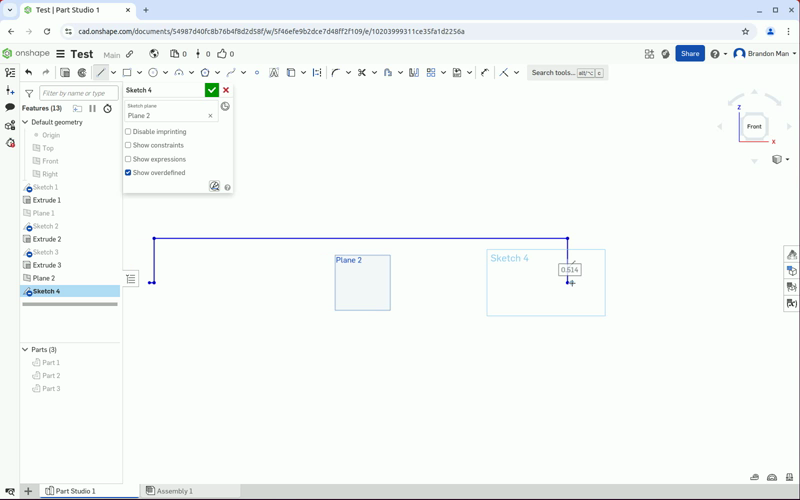
scroll(-6)
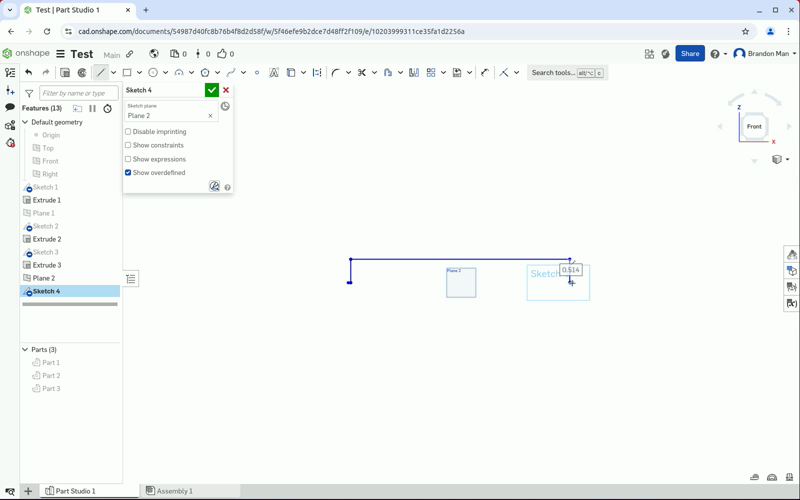
key_up(shift)
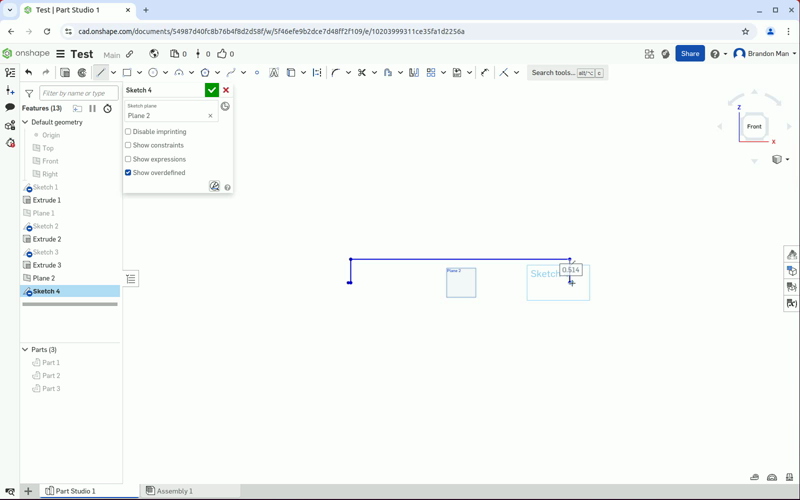
key_down(shift)
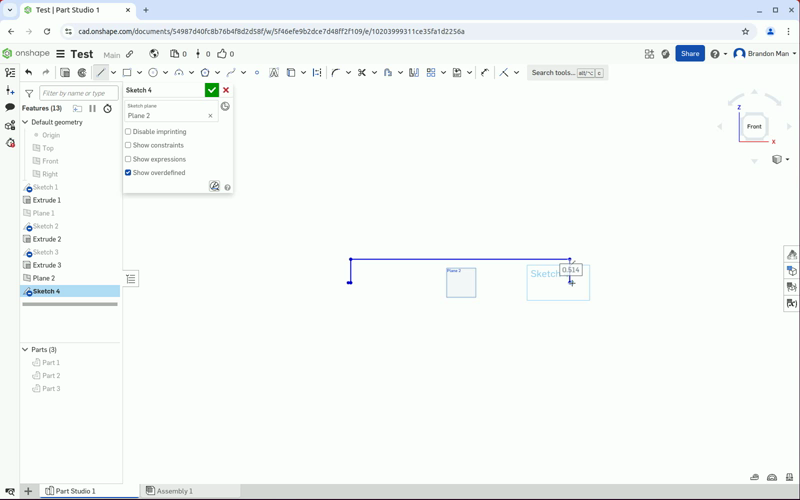
mouse_move(589, 282)
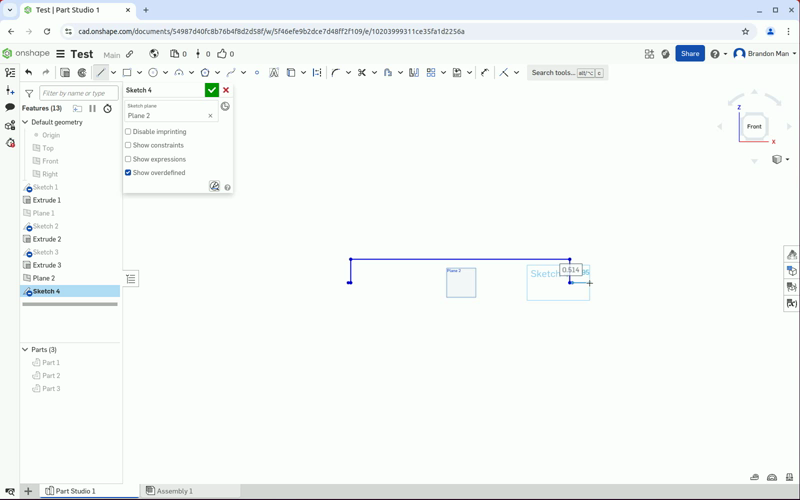
mouse_move(572, 257)
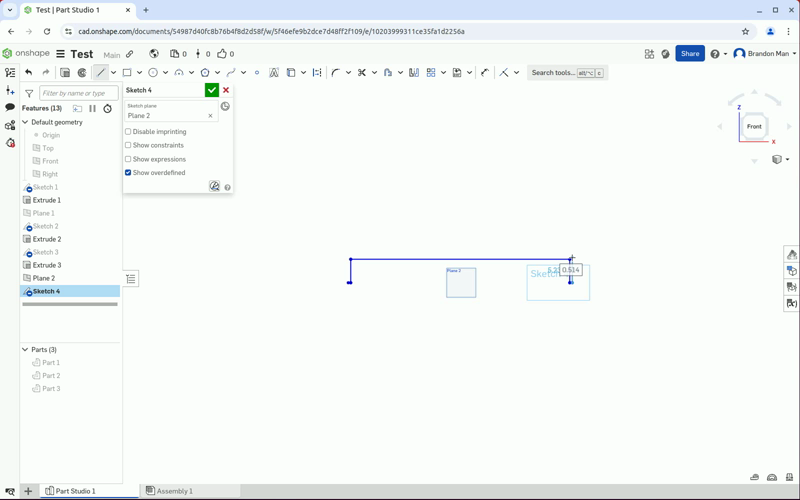
scroll(6)
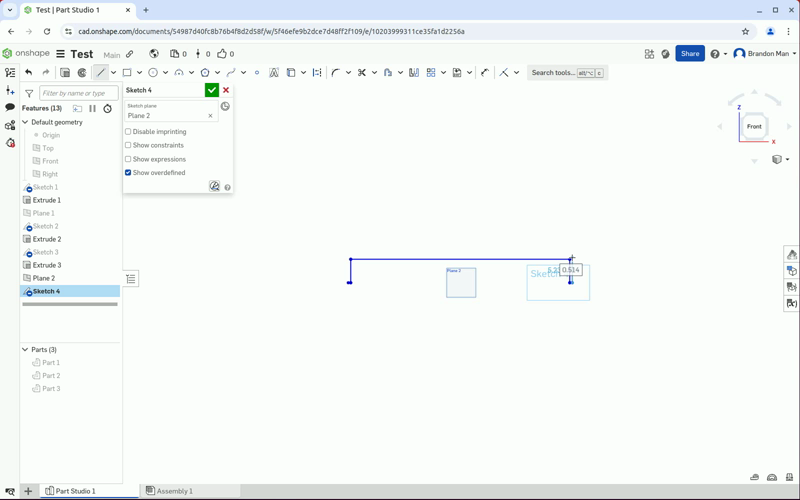
scroll(6)
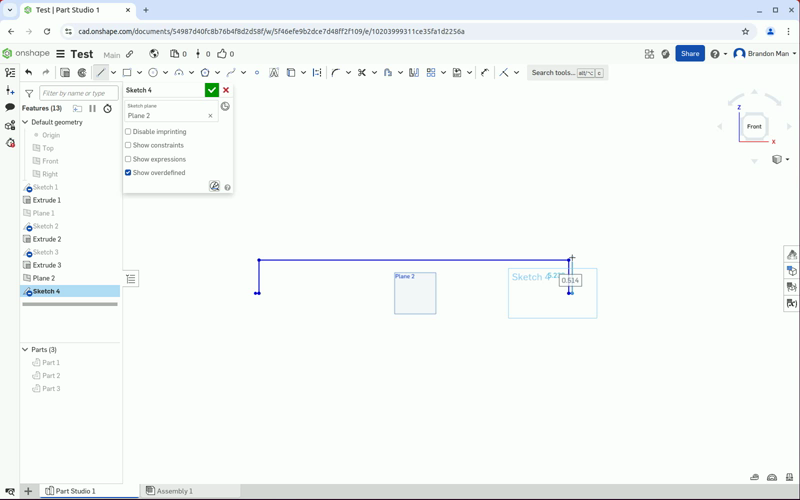
scroll(6)
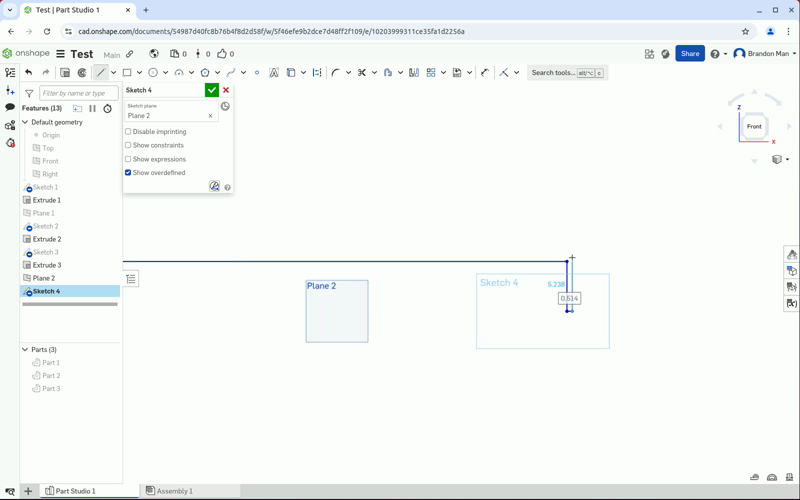
scroll(6)
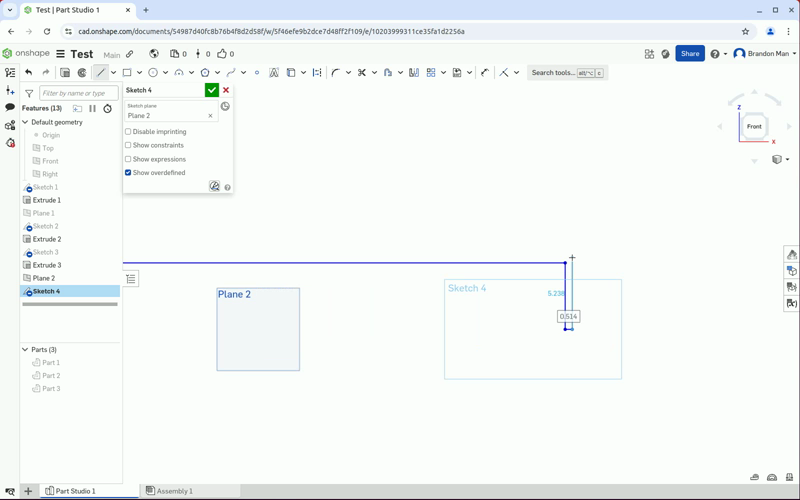
scroll(6)
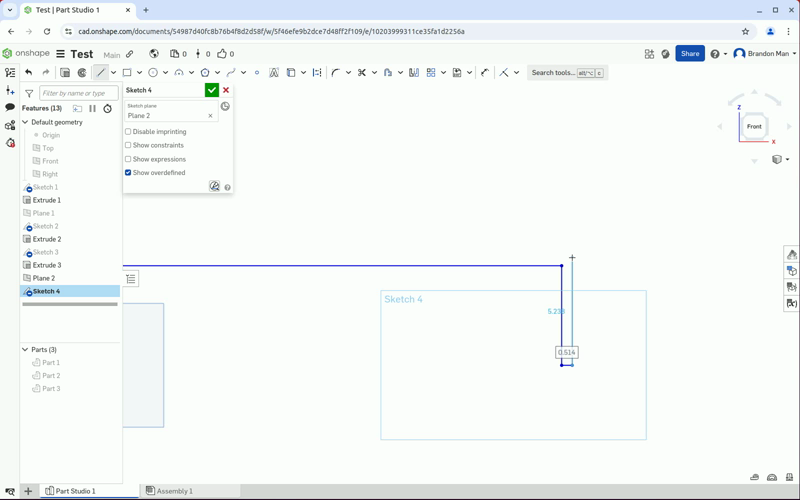
scroll(6)
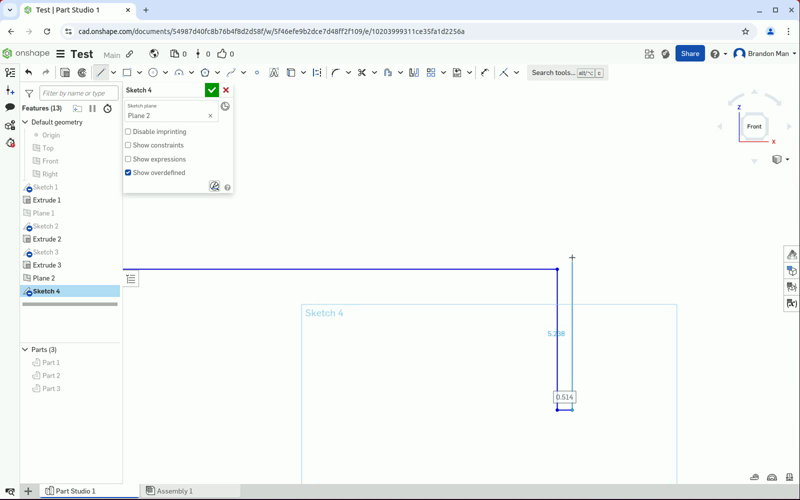
scroll(6)
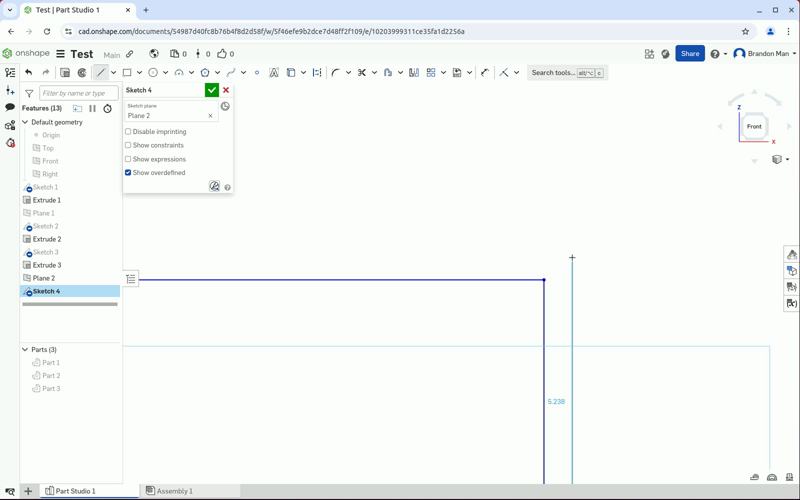
click(572, 257)
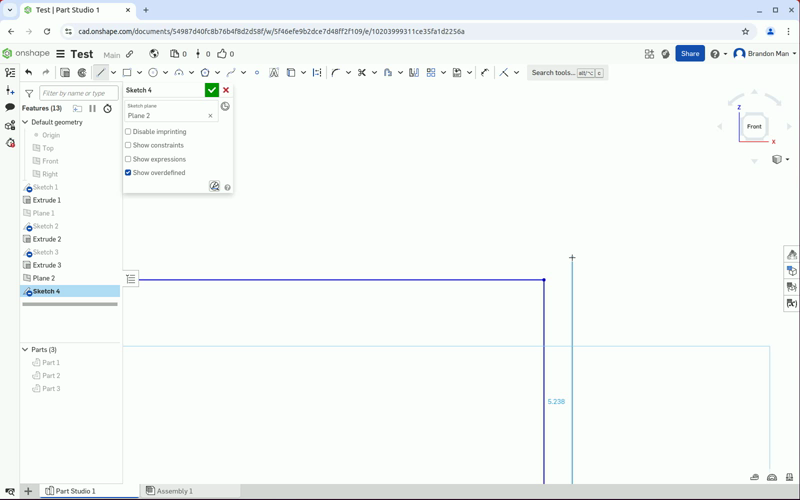
scroll(-6)
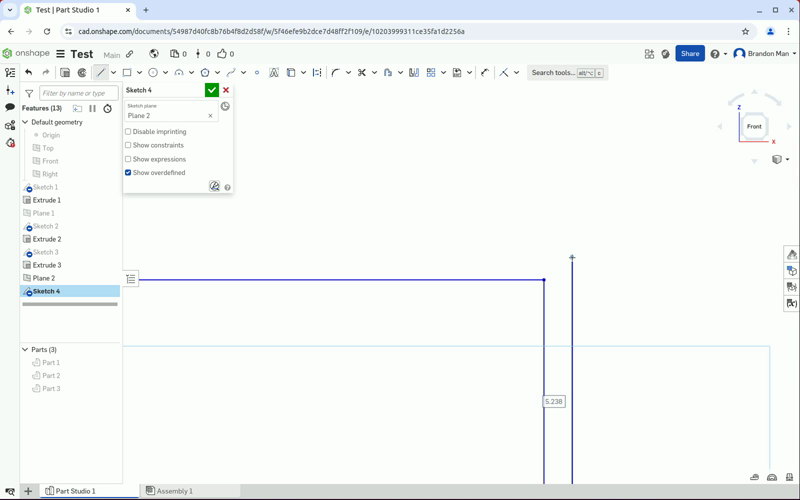
scroll(-6)
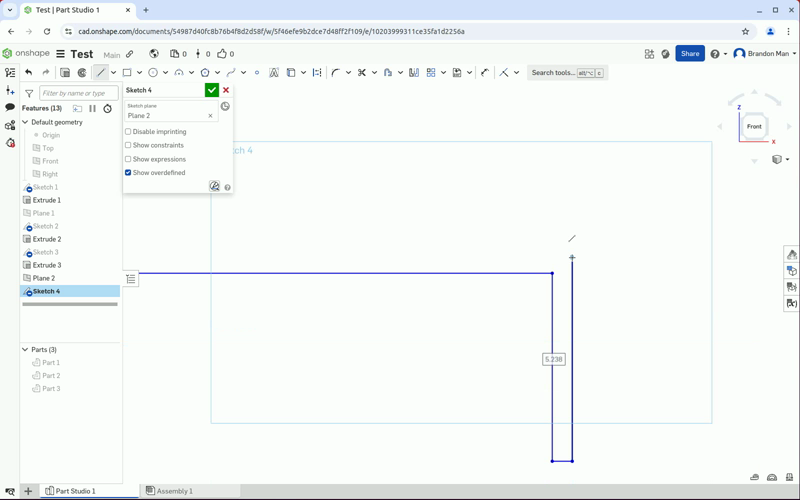
scroll(-6)
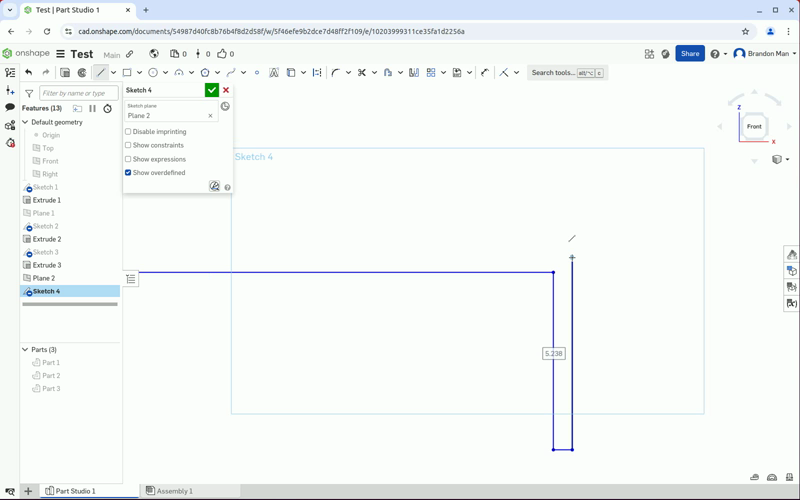
scroll(-6)
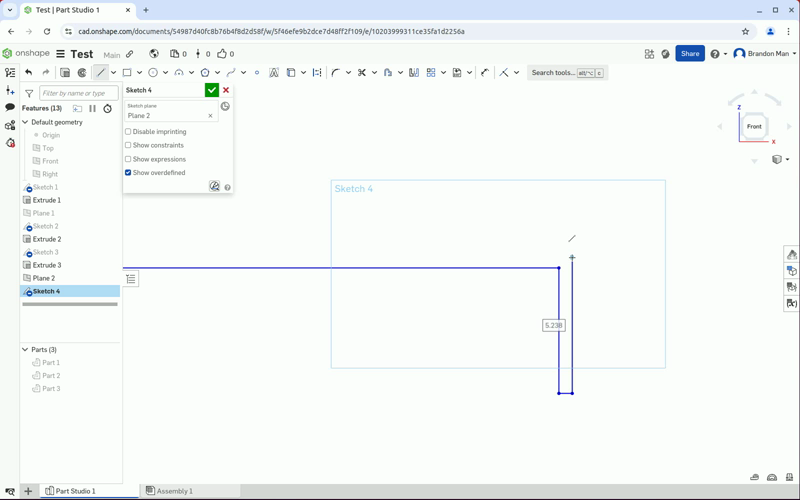
scroll(-6)
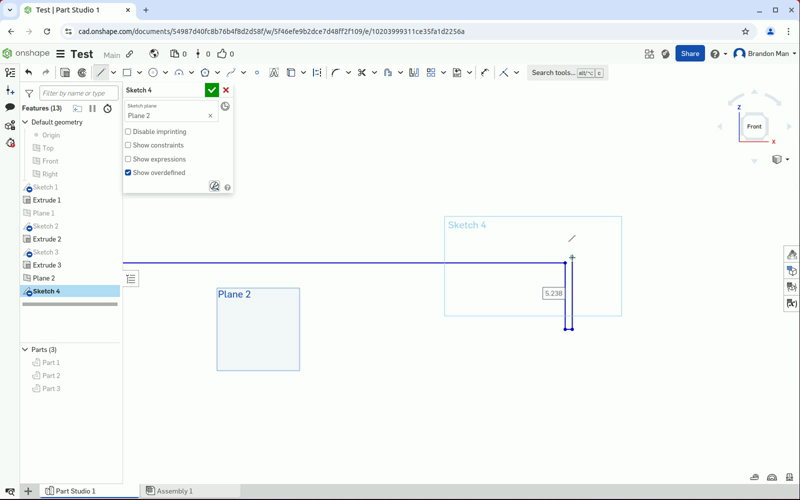
scroll(-6)
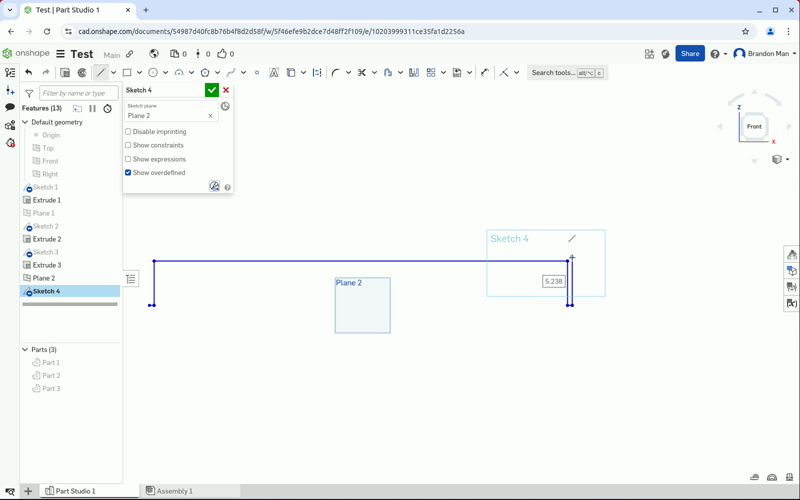
scroll(-6)
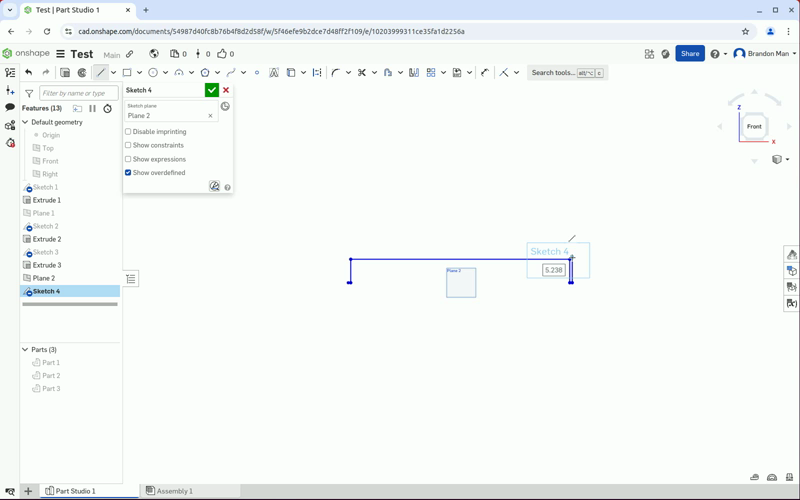
key_up(shift)
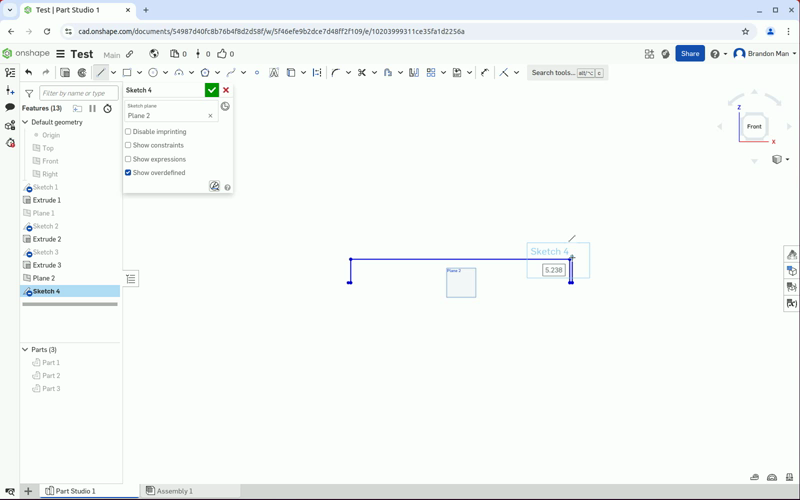
key_down(shift)
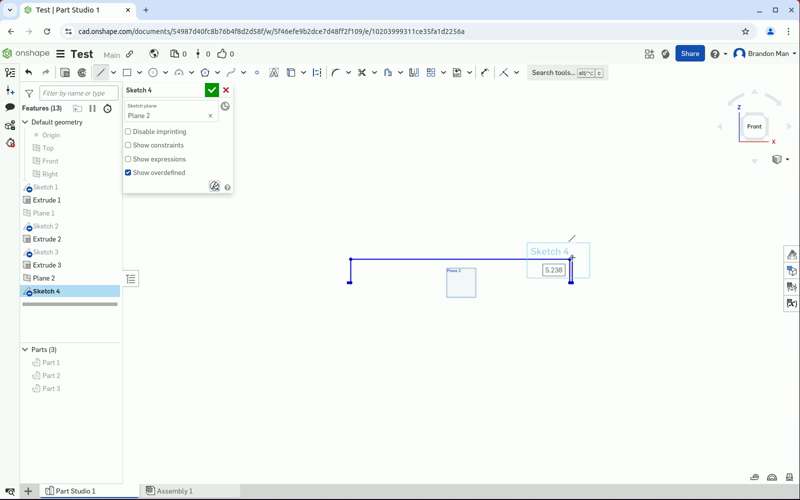
mouse_move(348, 257)
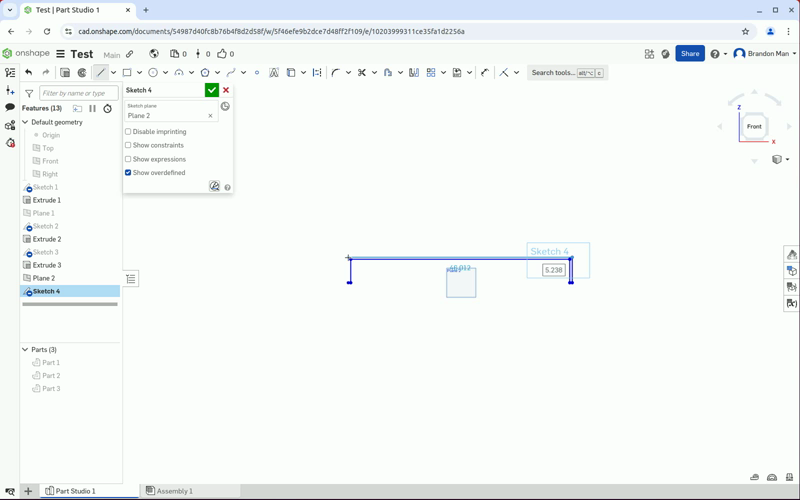
scroll(6)
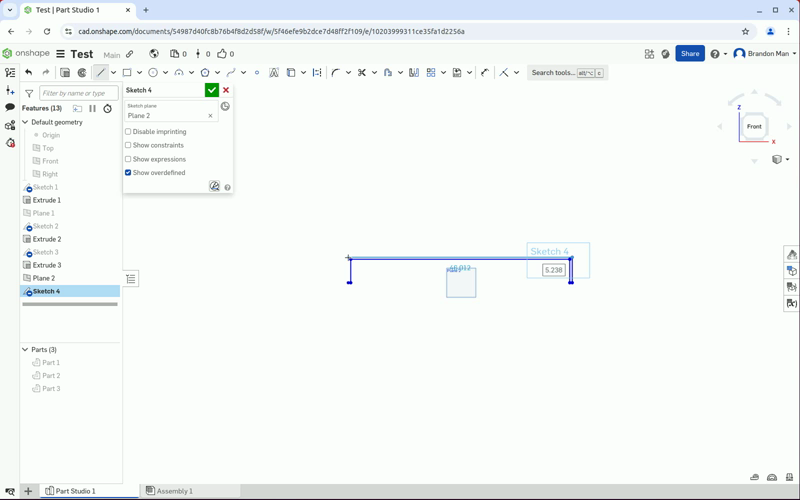
scroll(6)
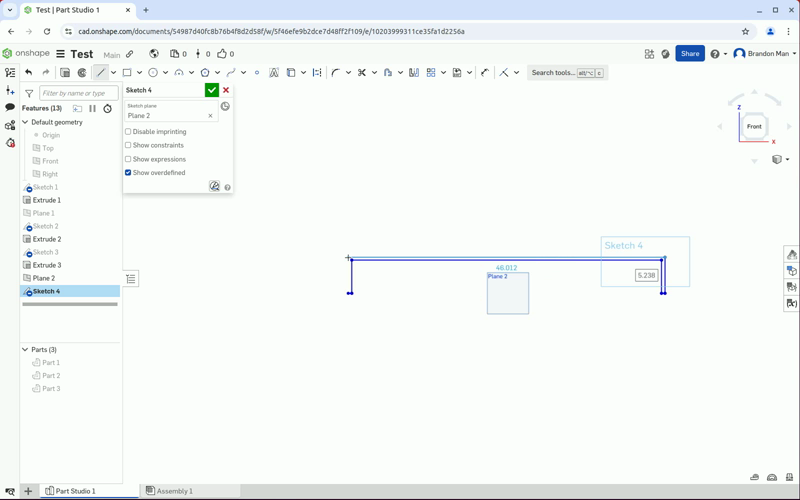
scroll(6)
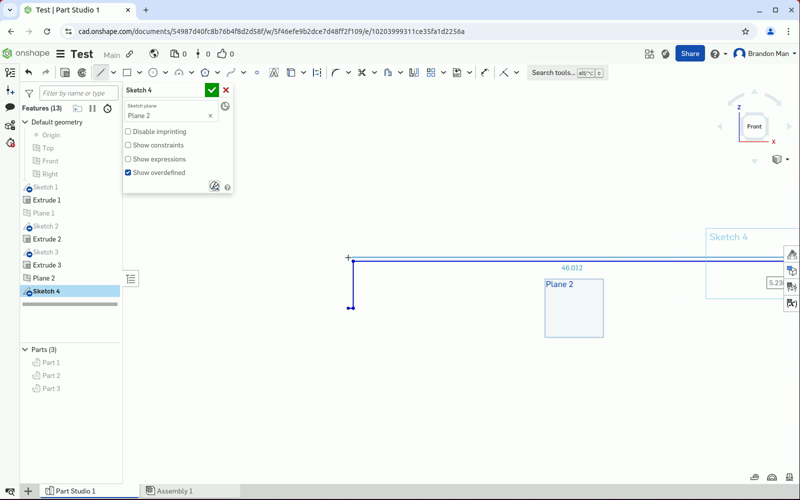
scroll(6)
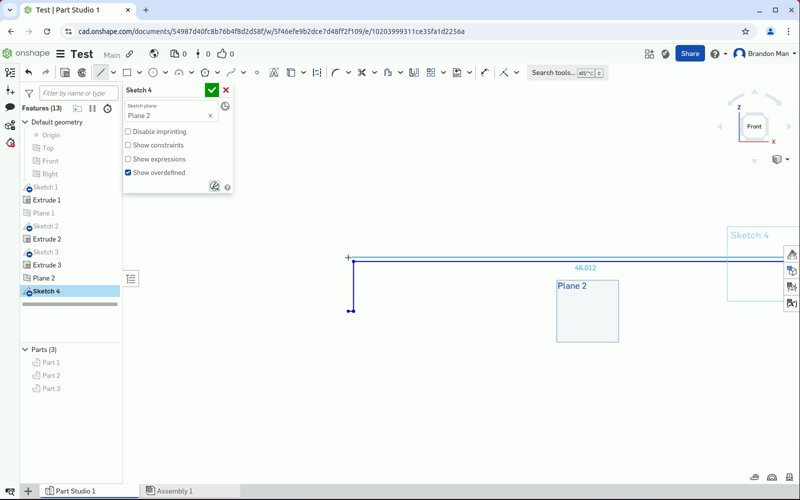
scroll(6)
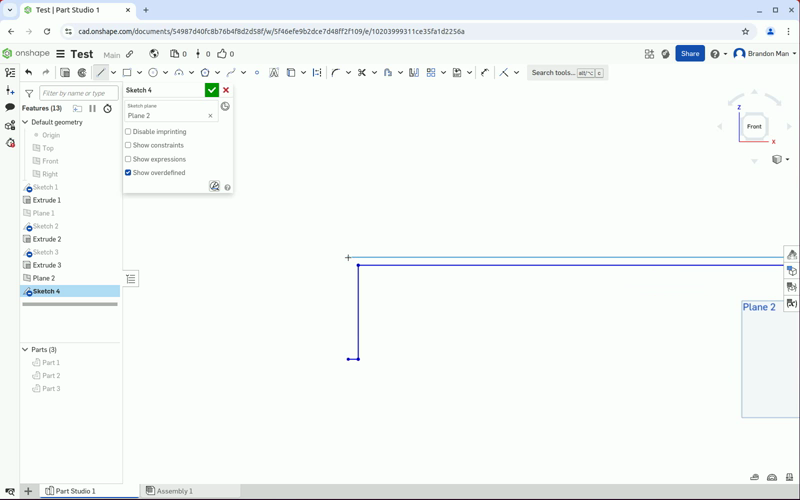
scroll(6)
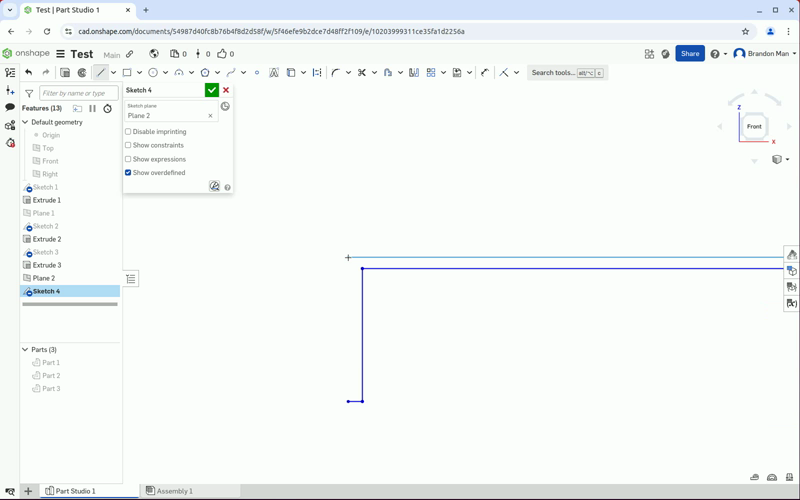
scroll(6)
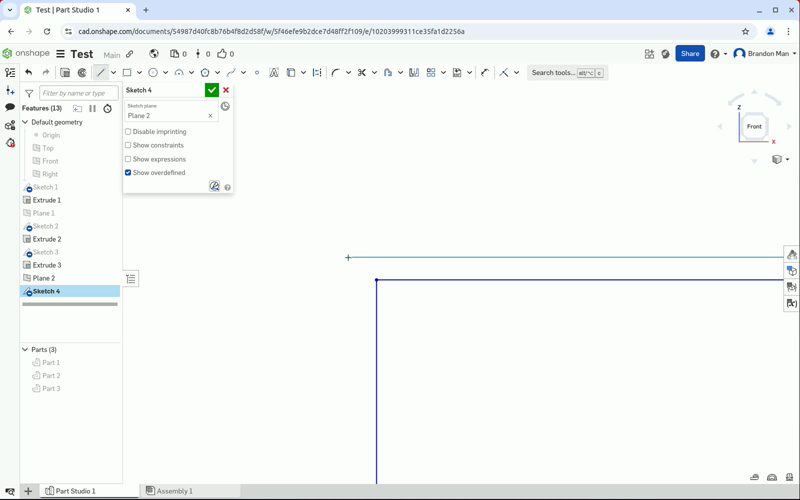
click(348, 257)
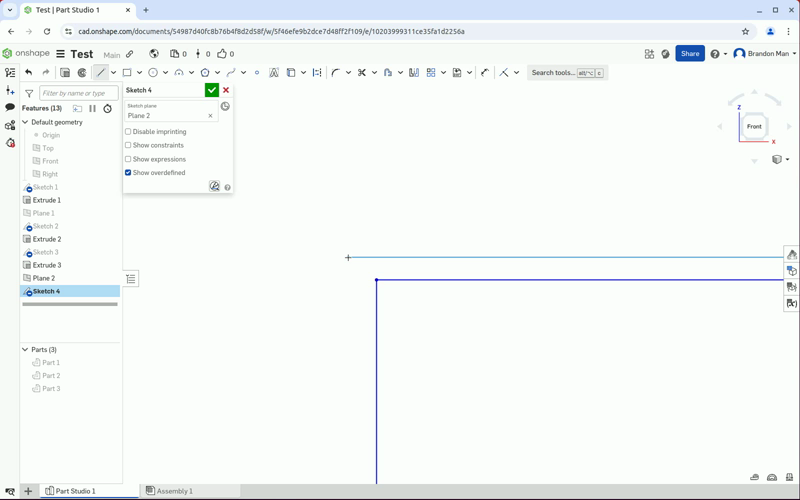
scroll(-6)
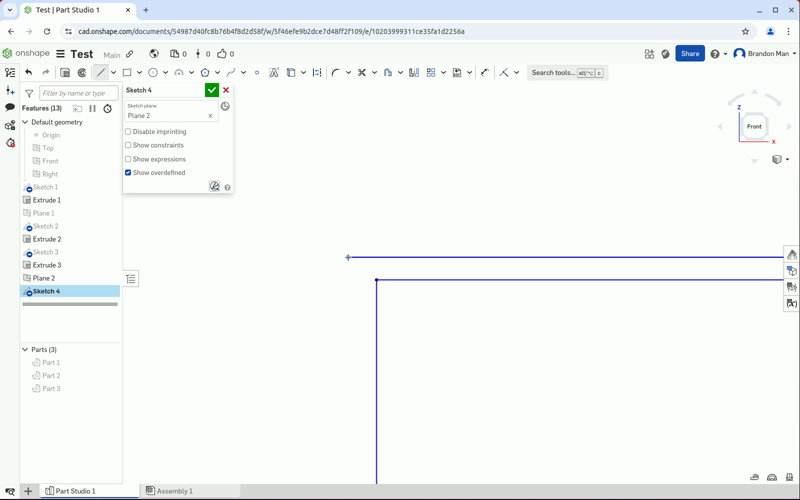
scroll(-6)
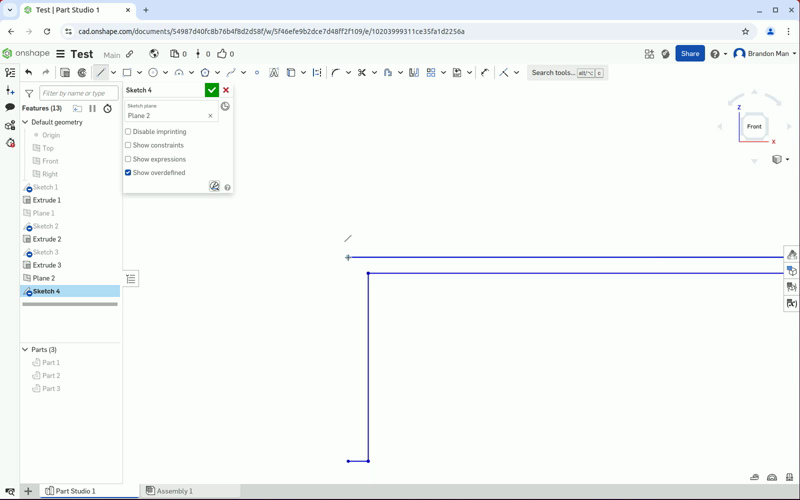
scroll(-6)
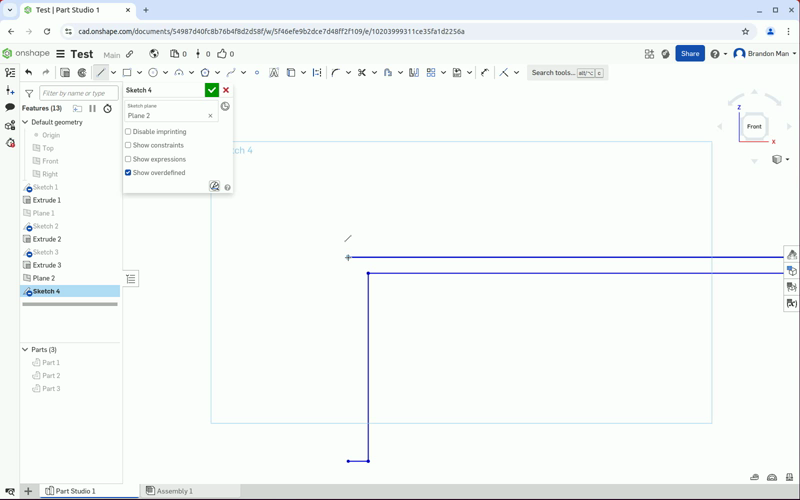
scroll(-6)
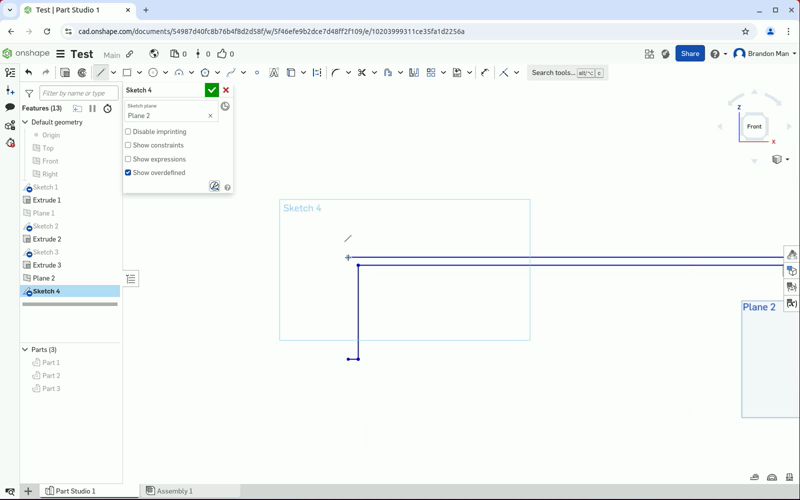
scroll(-6)
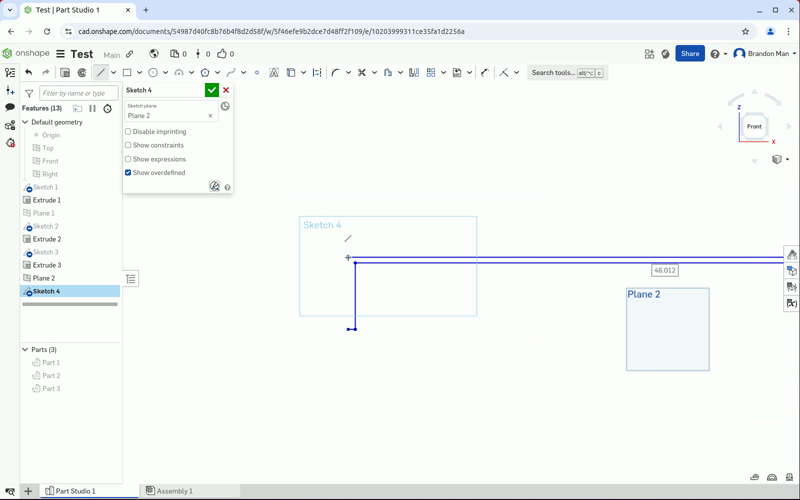
scroll(-6)
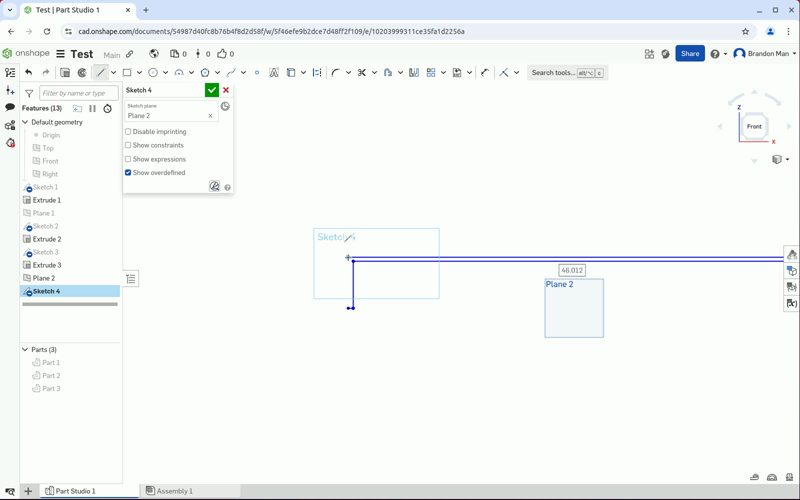
scroll(-6)
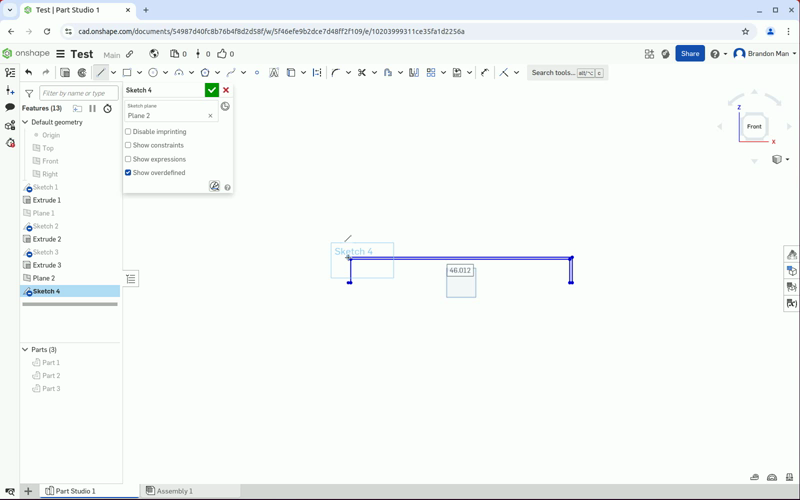
key_up(shift)
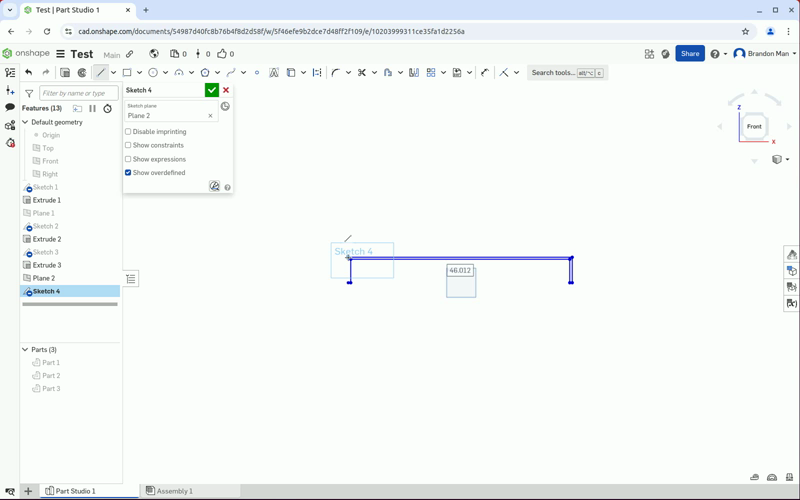
mouse_move(378, 257)
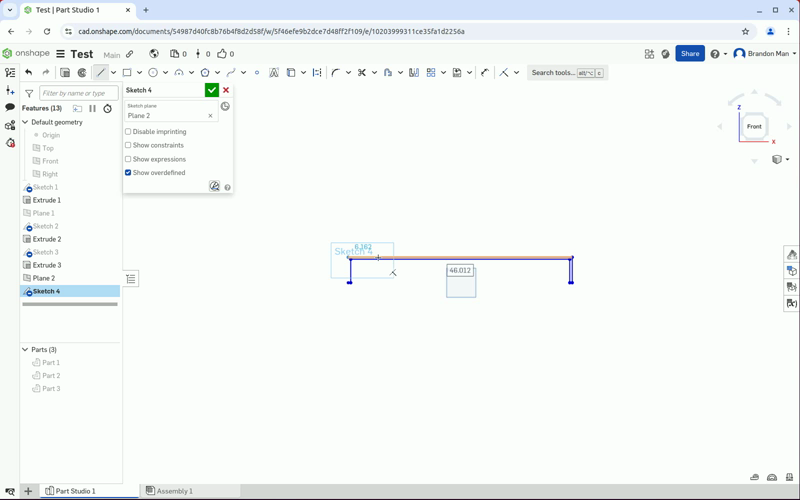
key_down(shift)
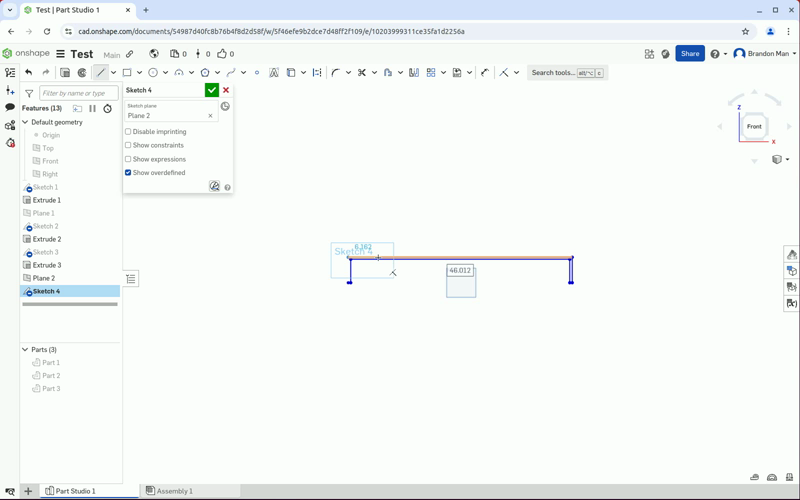
mouse_move(348, 282)
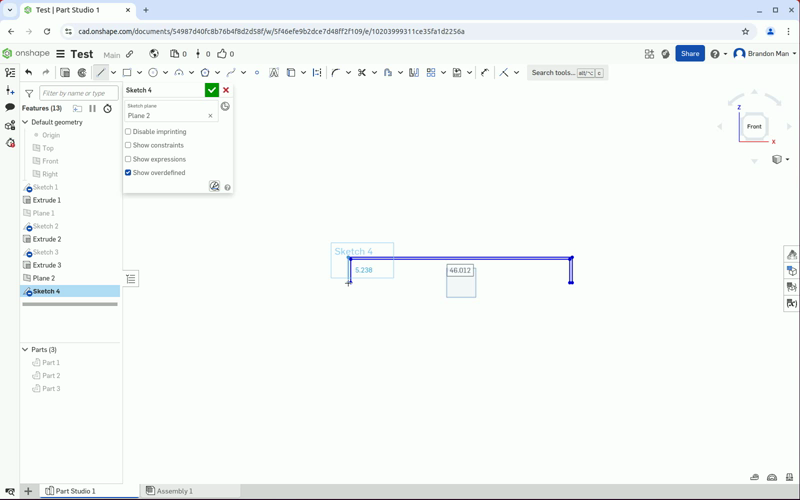
scroll(6)
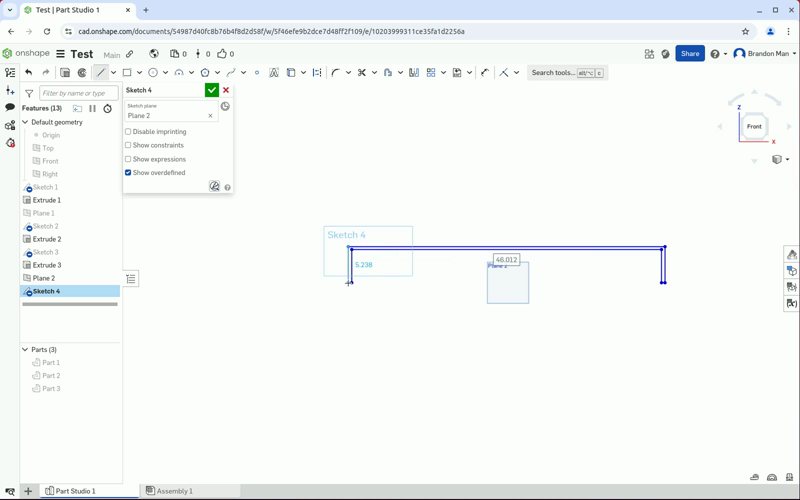
scroll(6)
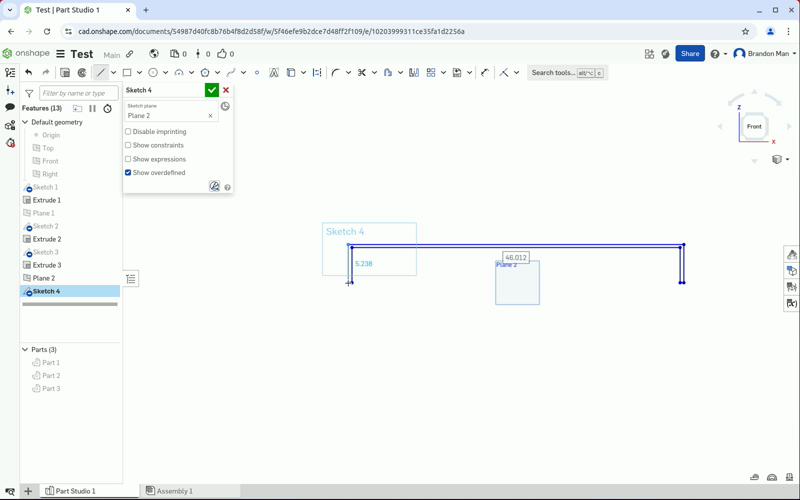
scroll(6)
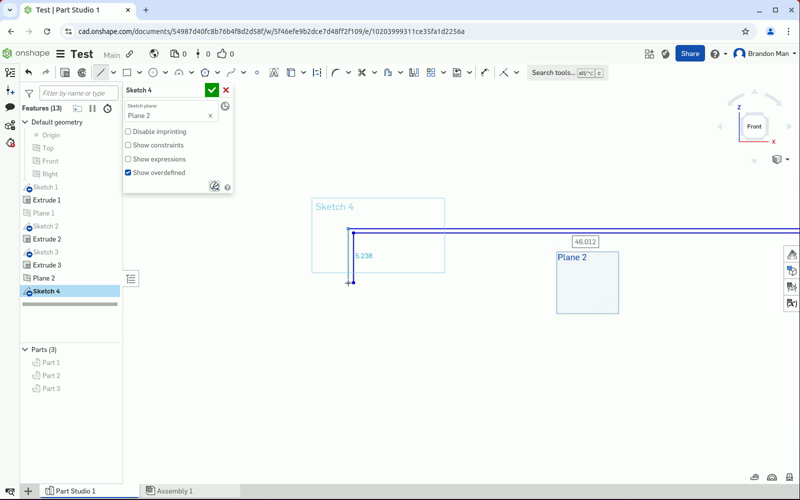
scroll(6)
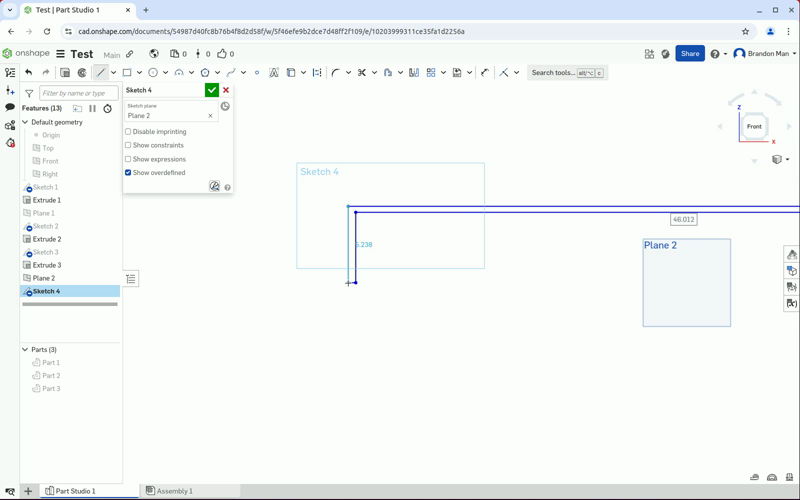
scroll(6)
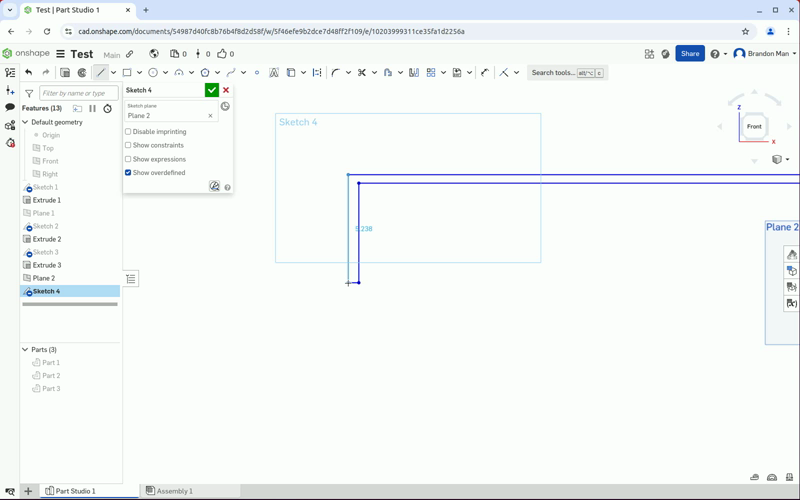
scroll(6)
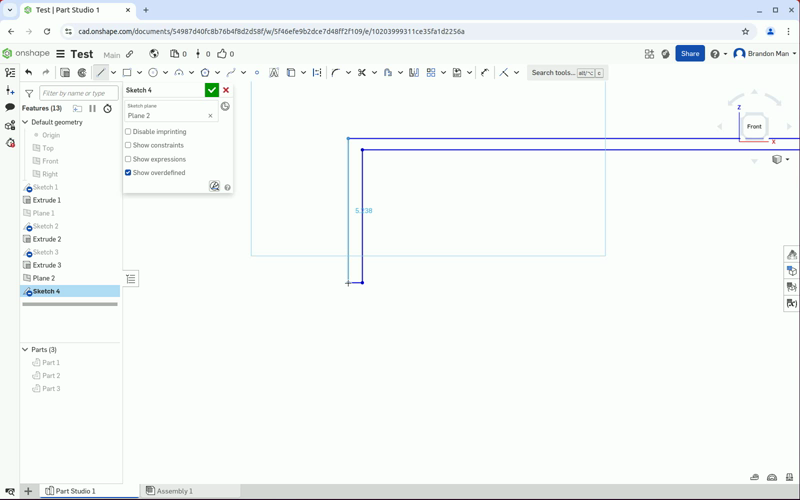
scroll(6)
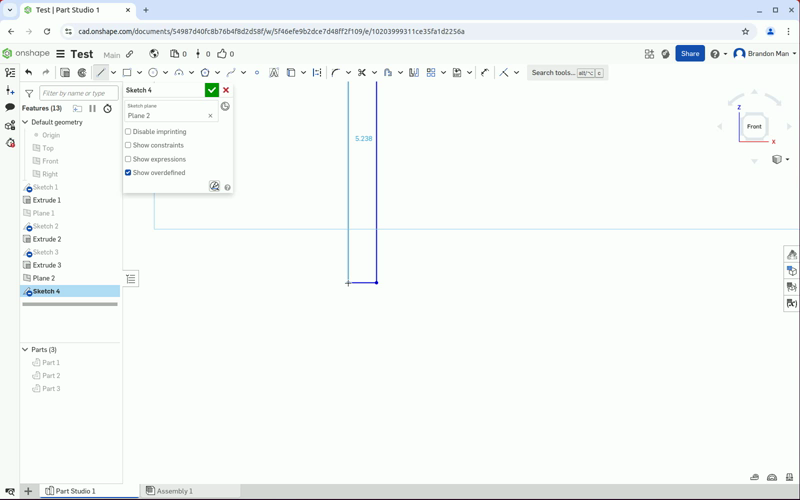
key_up(shift)
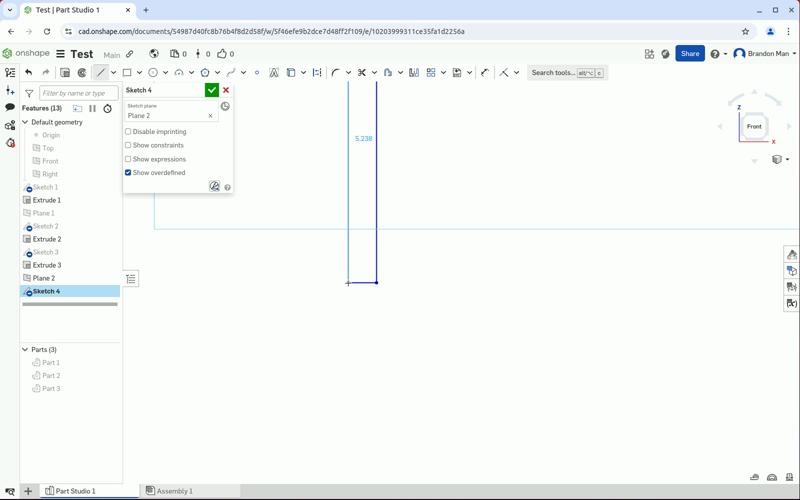
click(348, 282)
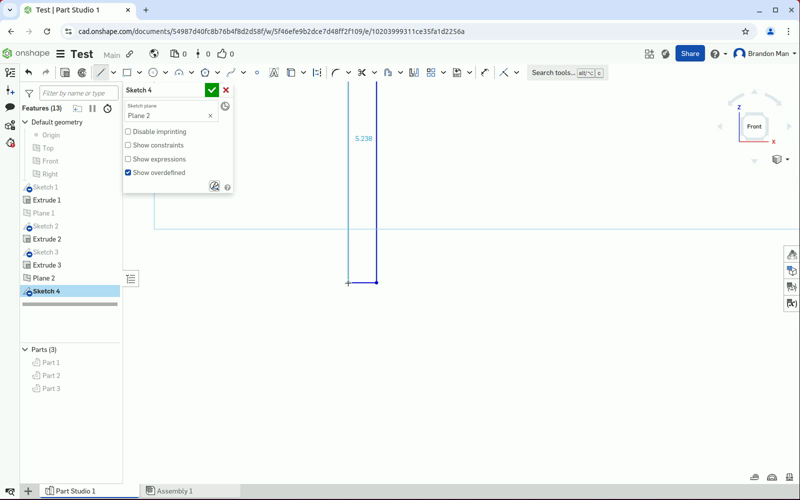
scroll(-6)
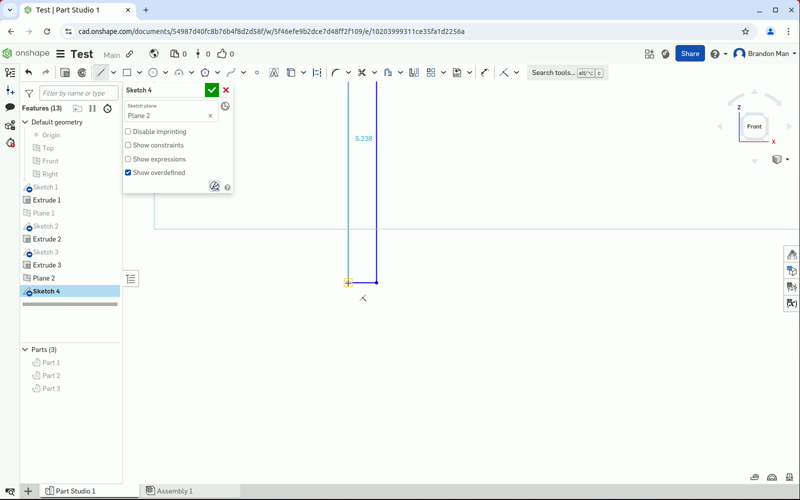
scroll(-6)
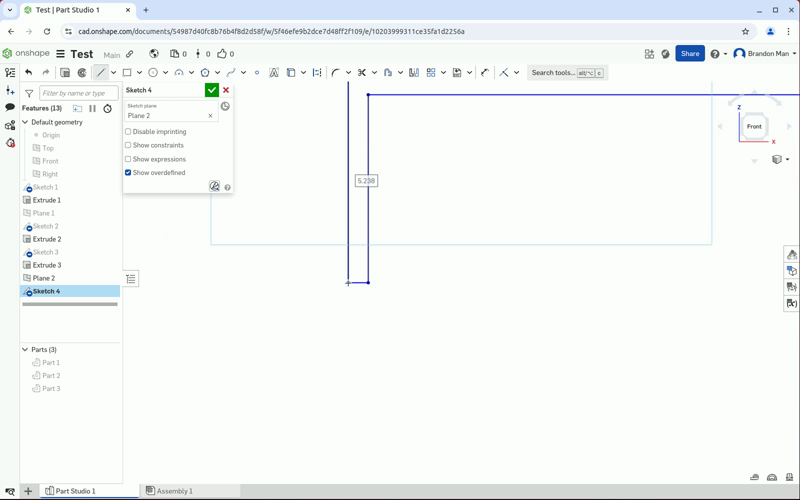
scroll(-6)
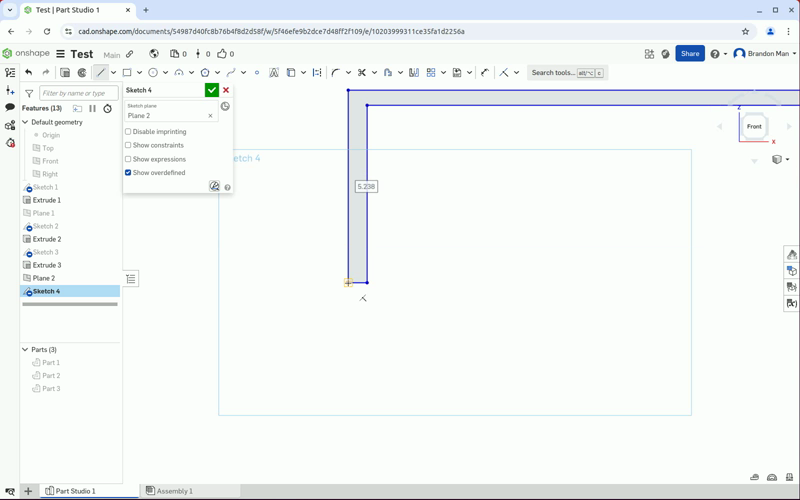
scroll(-6)
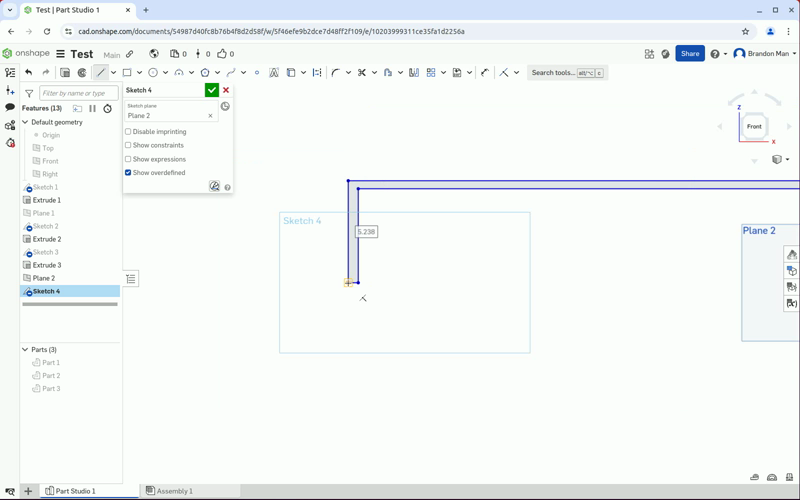
scroll(-6)
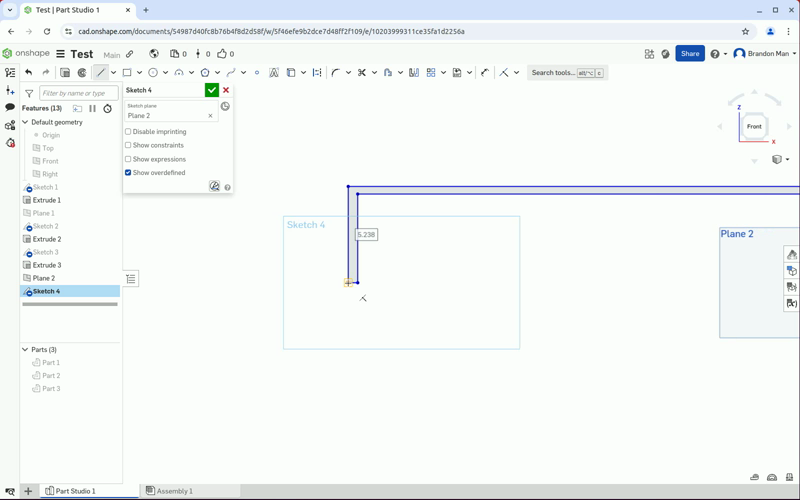
scroll(-6)
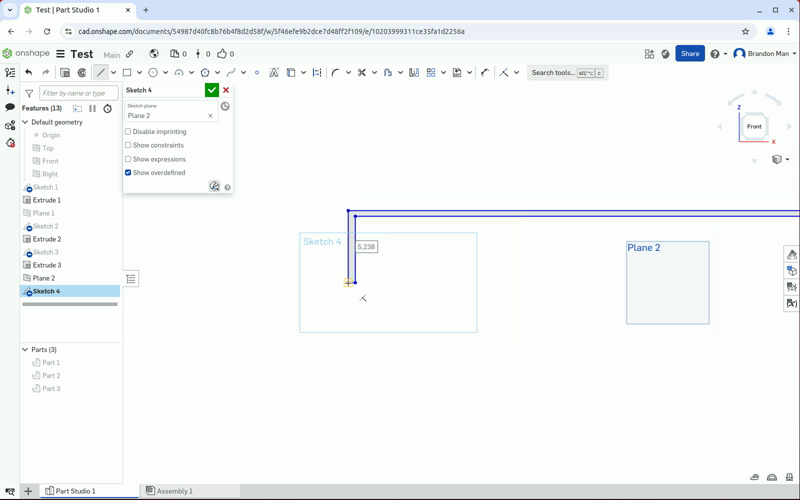
scroll(-6)
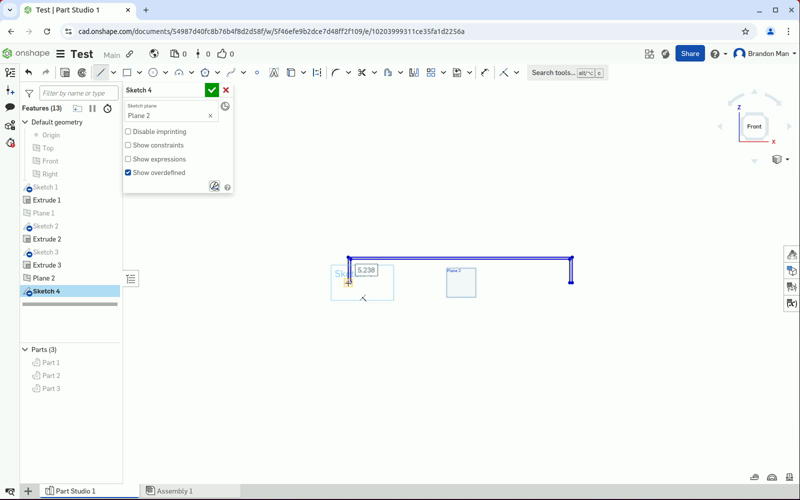
key(esc)
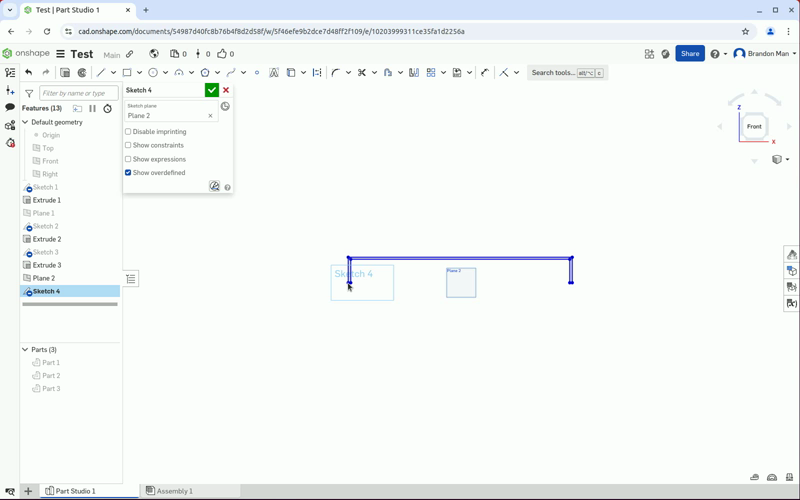
mouse_move(563, 258)
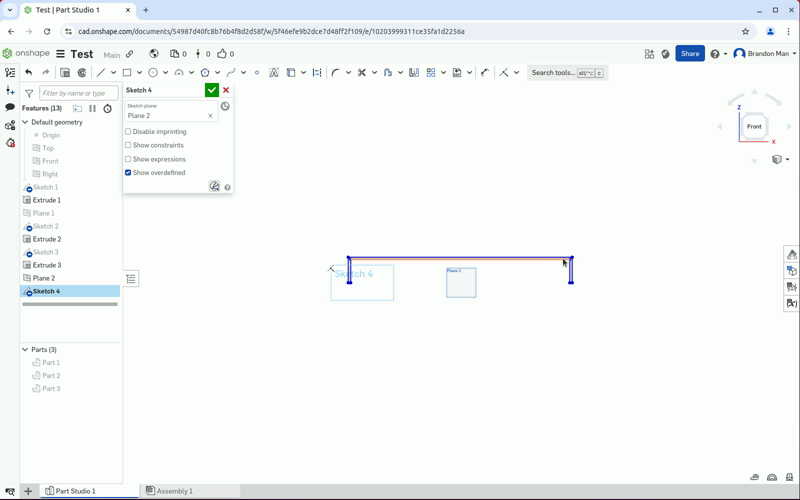
scroll(6)
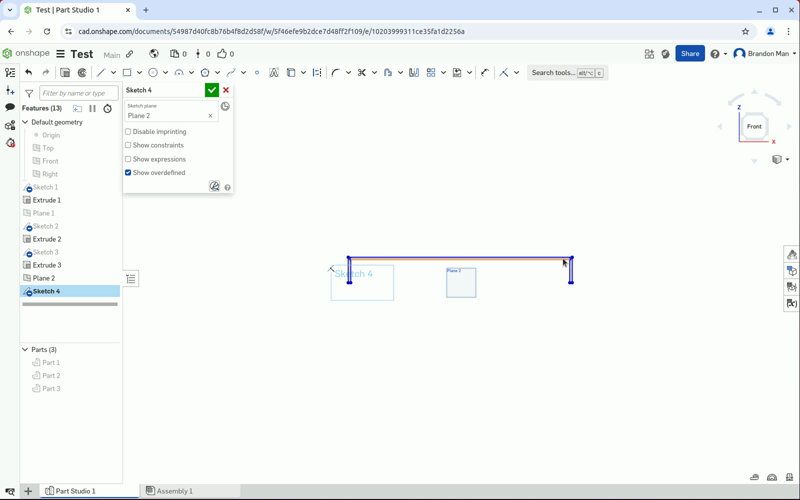
scroll(6)
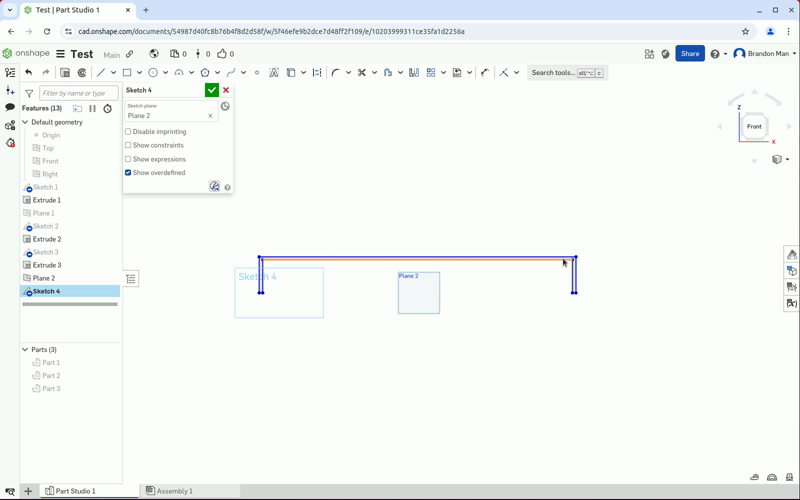
scroll(6)
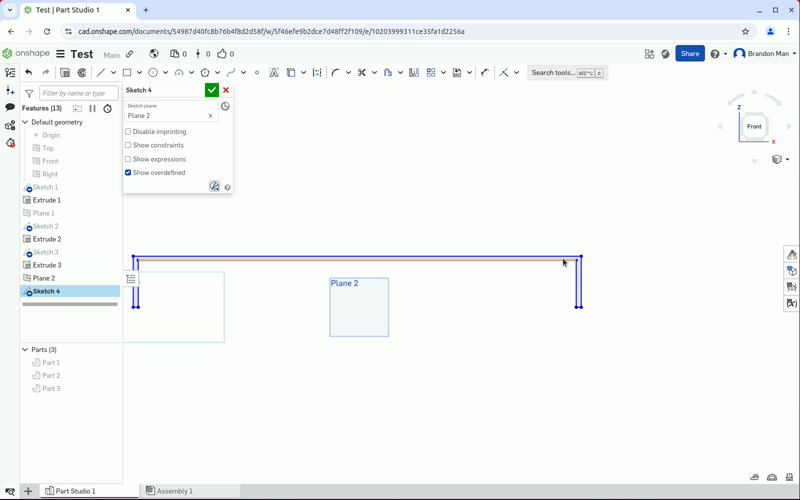
scroll(6)
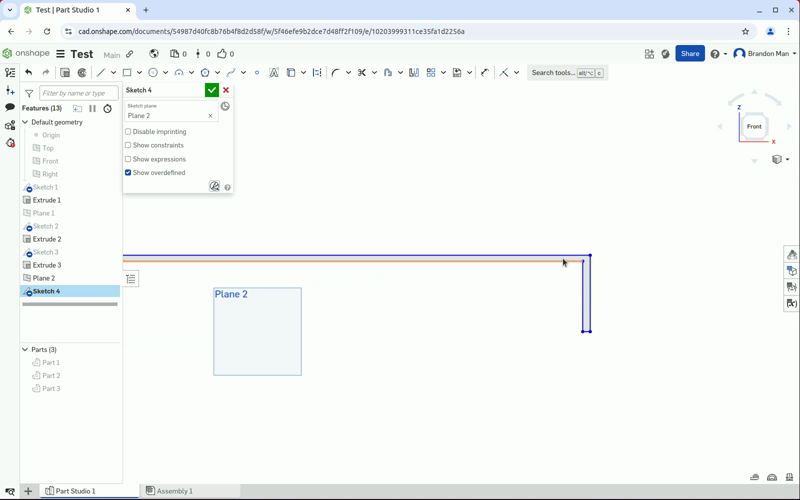
scroll(6)
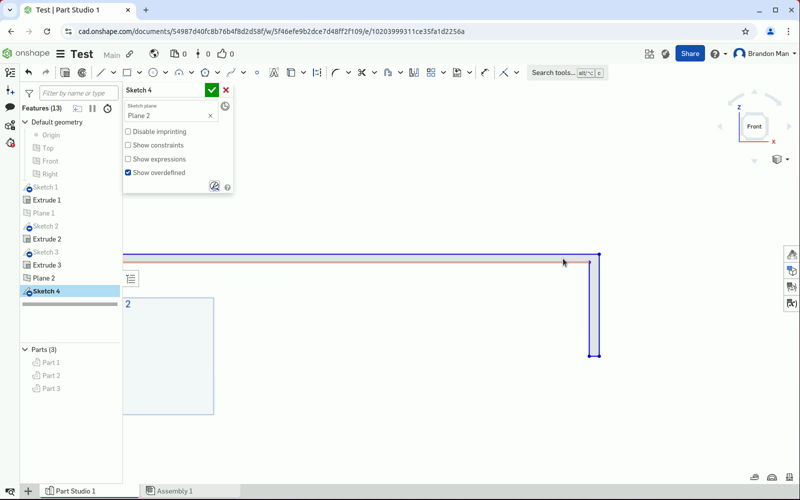
scroll(6)
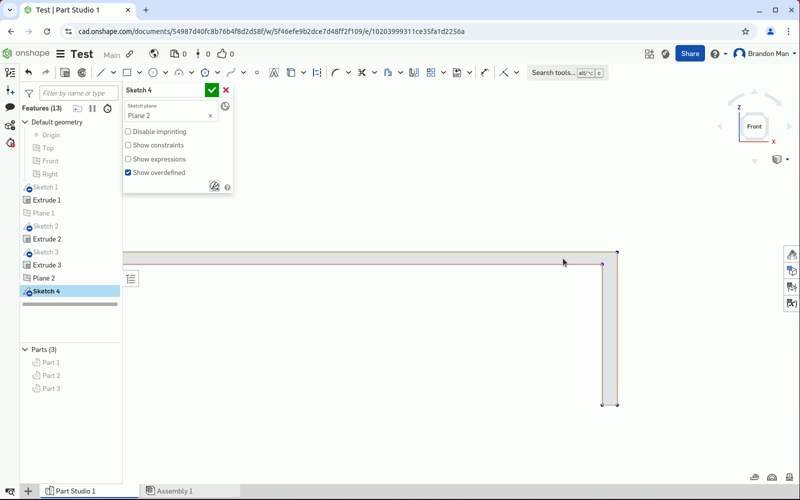
scroll(6)
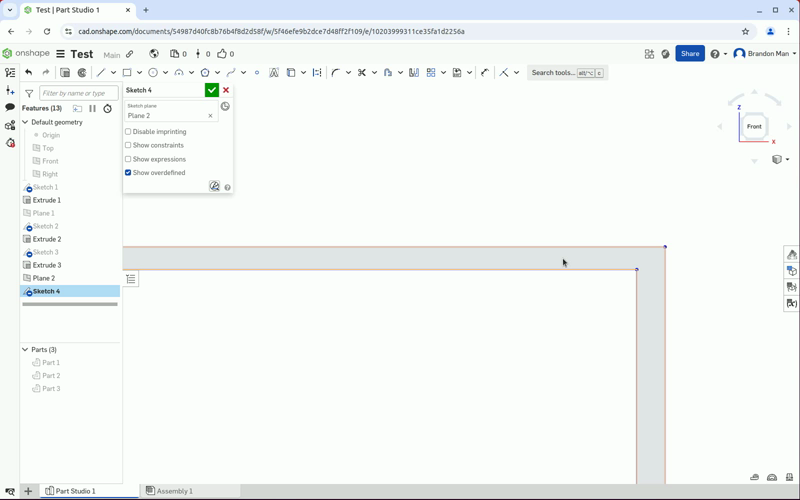
click(563, 258)
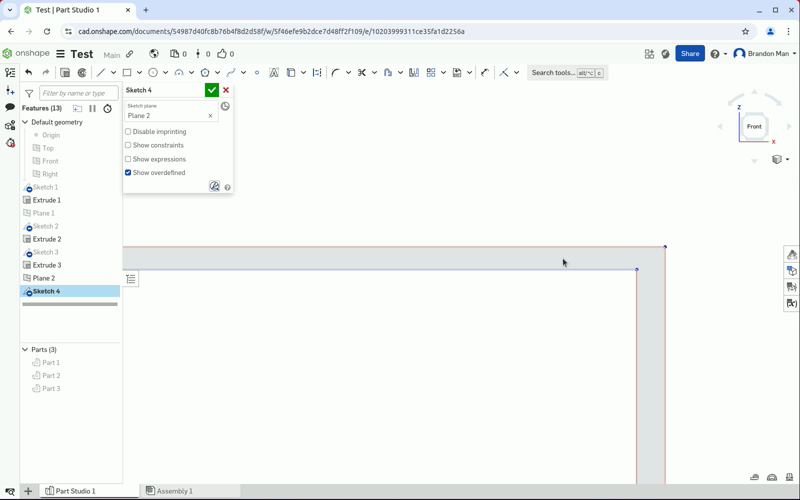
scroll(-6)
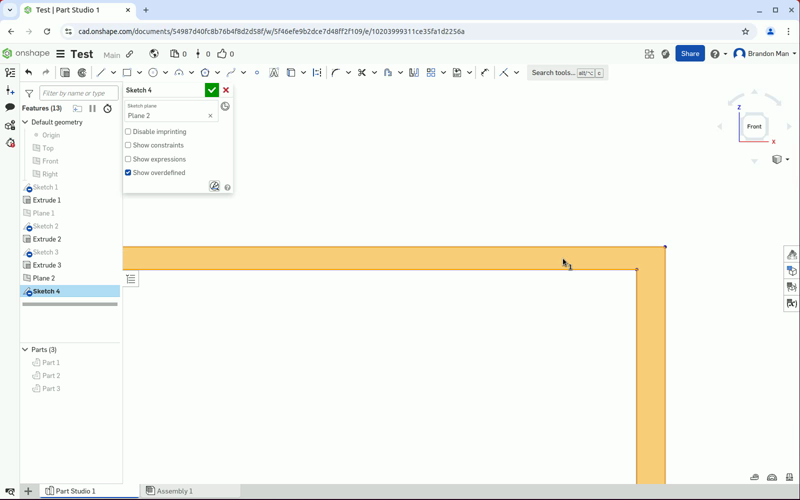
scroll(-6)
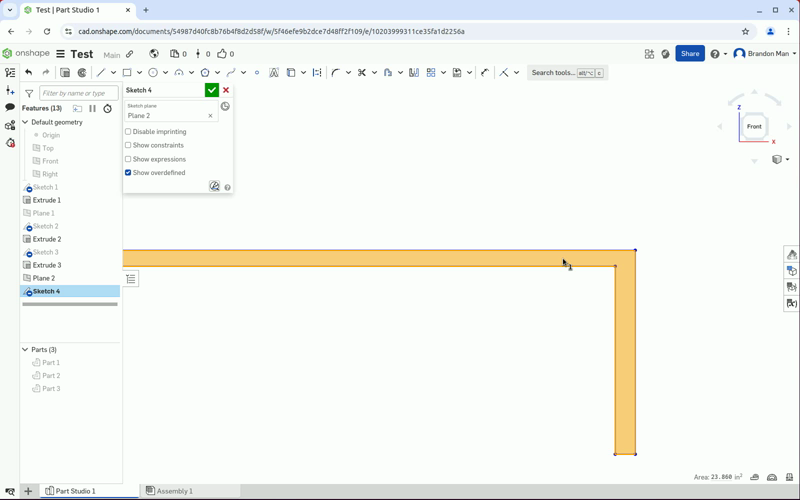
scroll(-6)
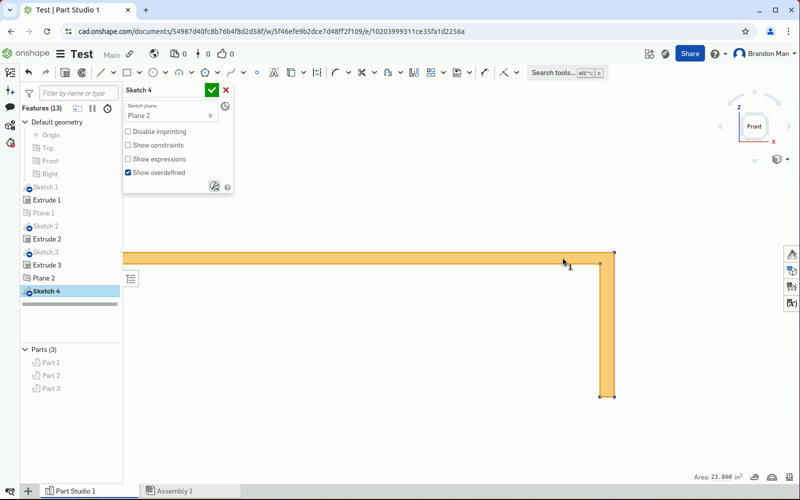
scroll(-6)
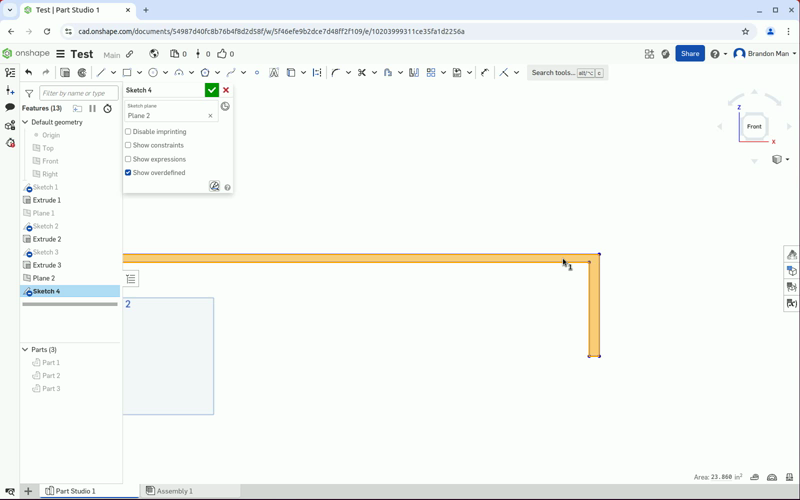
scroll(-6)
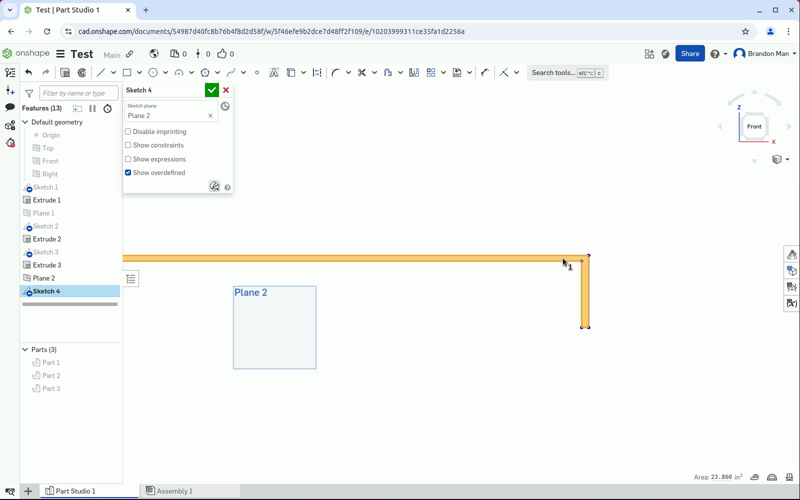
scroll(-6)
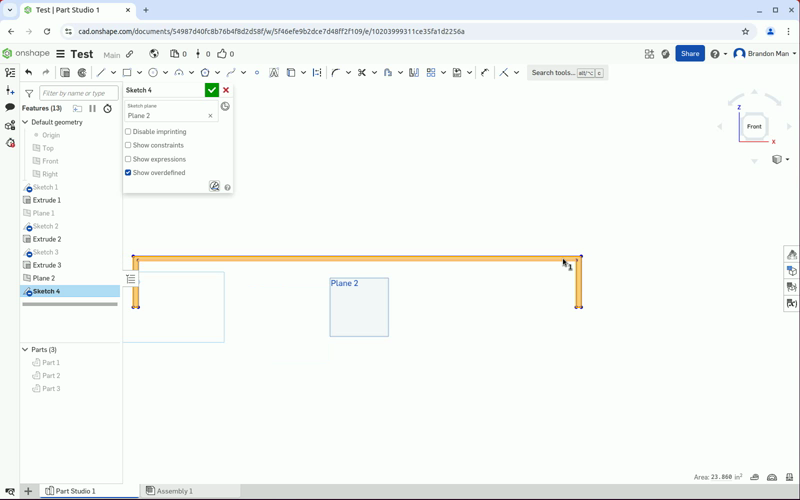
scroll(-6)
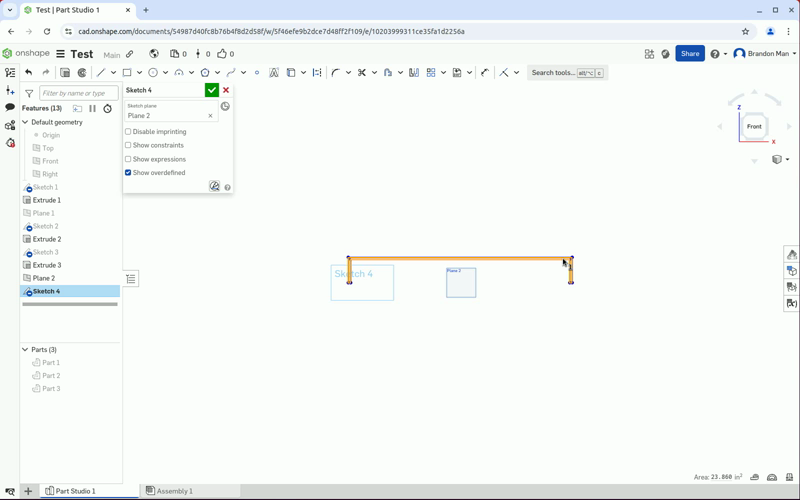
mouse_move(73, 352)
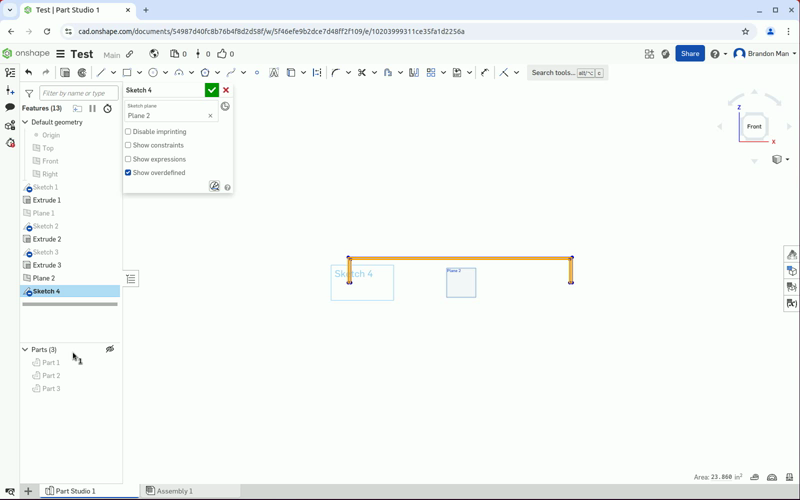
key(shift+y)
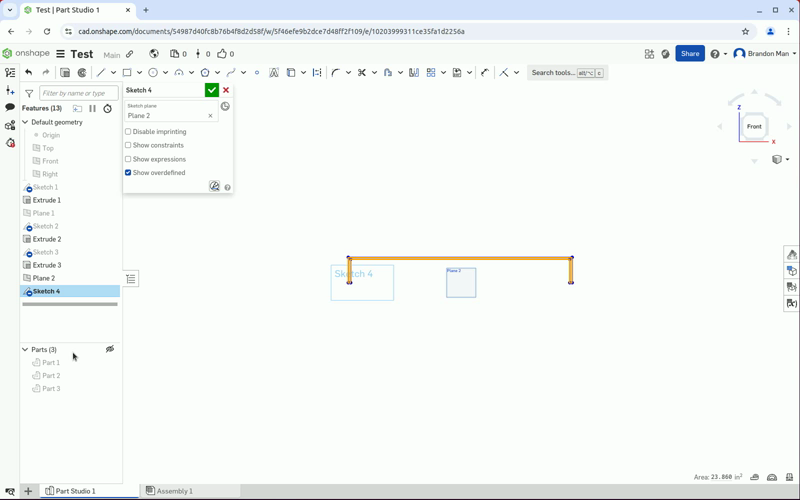
key(shift+e)
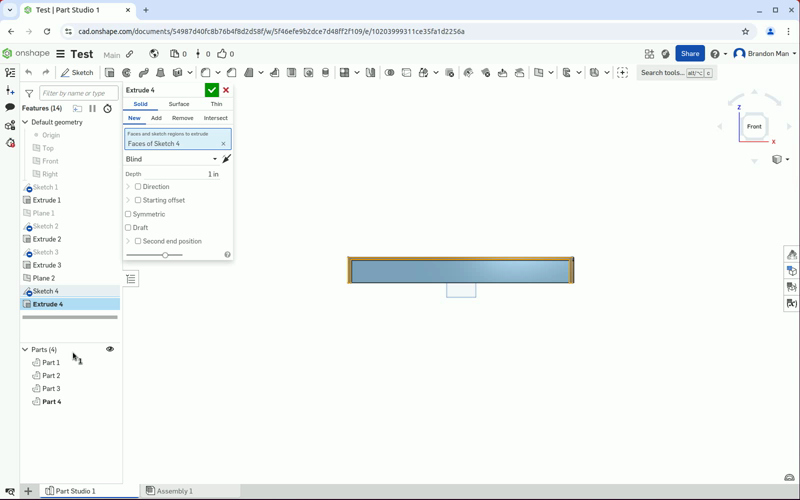
mouse_move(143, 106)
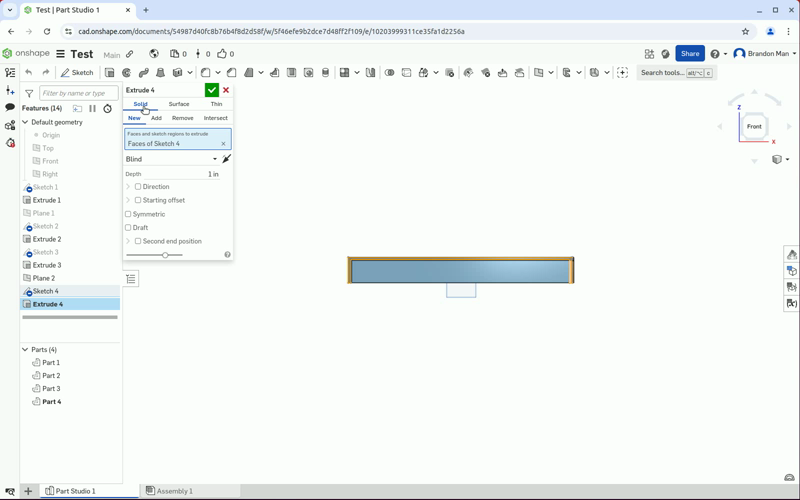
click(143, 106)
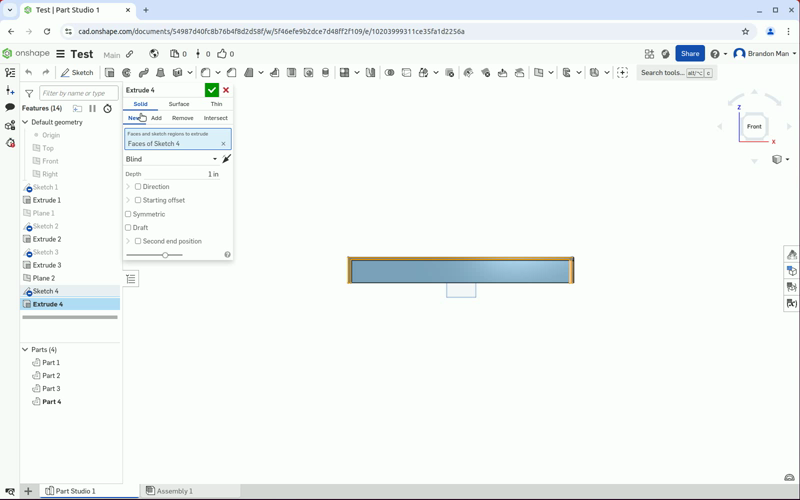
mouse_move(137, 120)
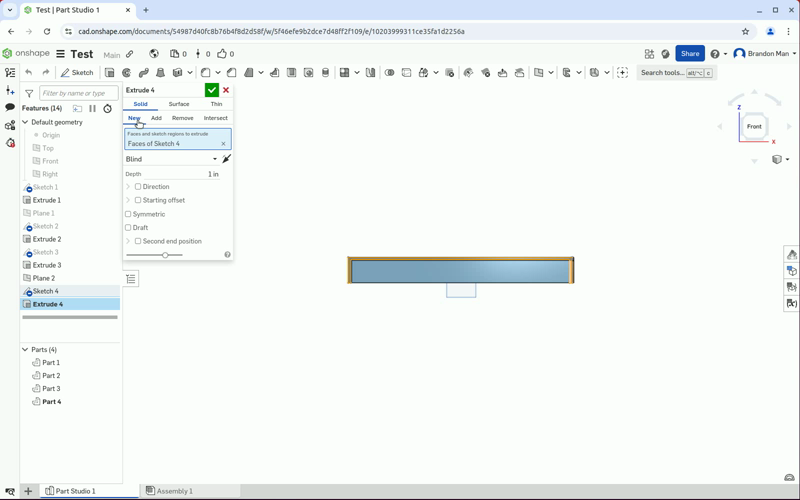
click(137, 120)
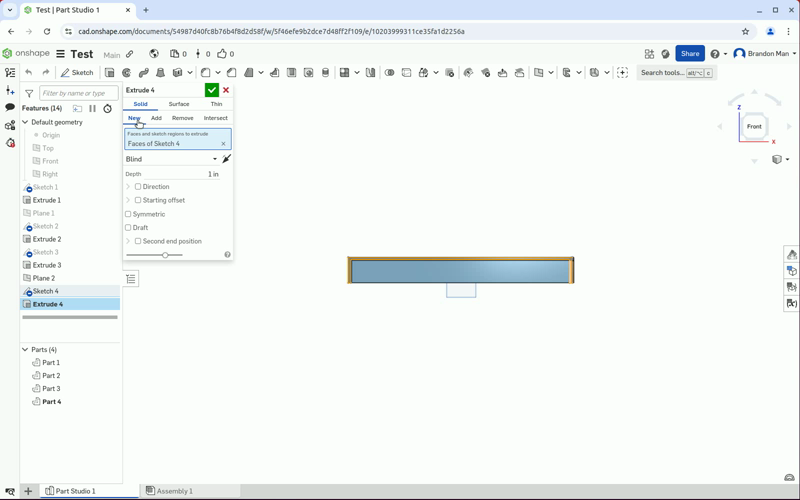
key(tab, 4)
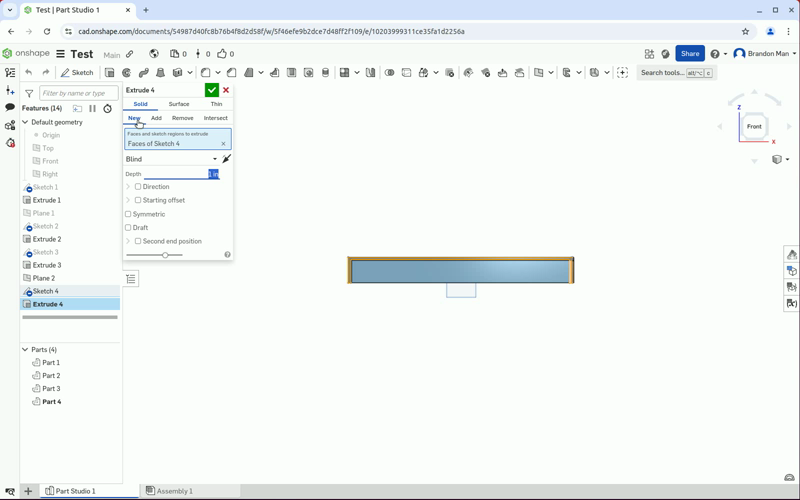
text(0.722)
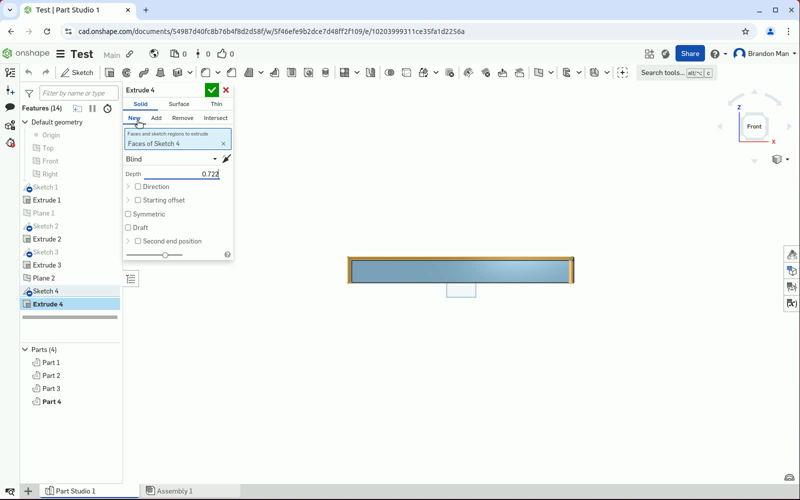
key(enter)
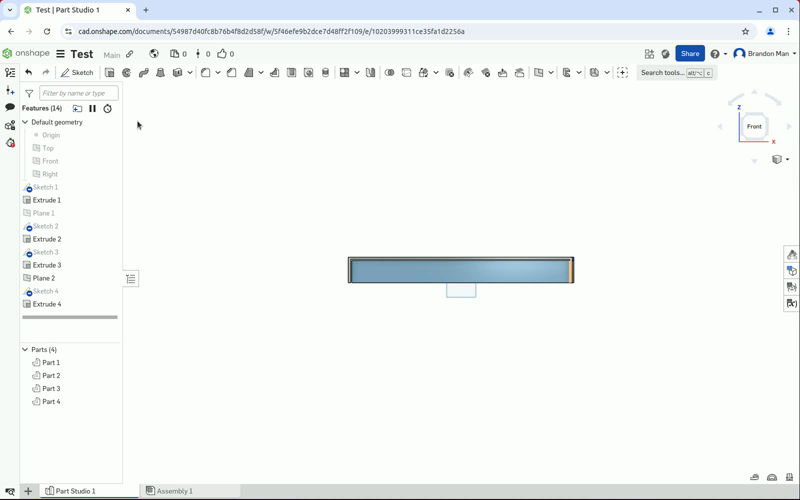
key(shift+h)
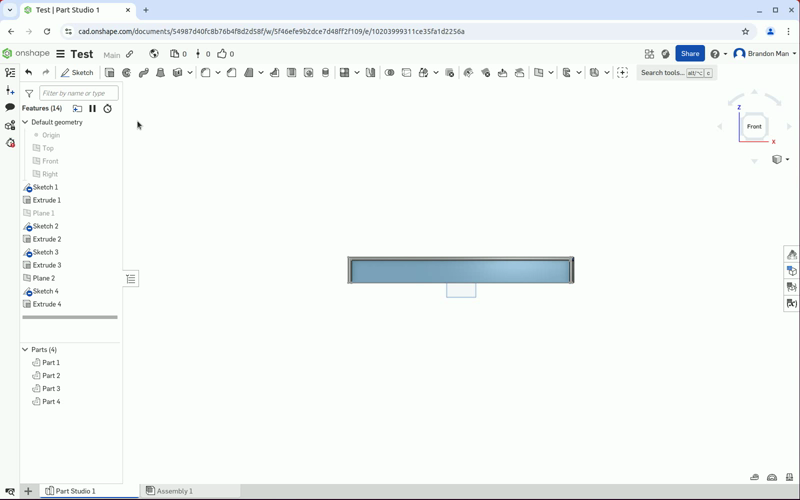
key(shift+h)
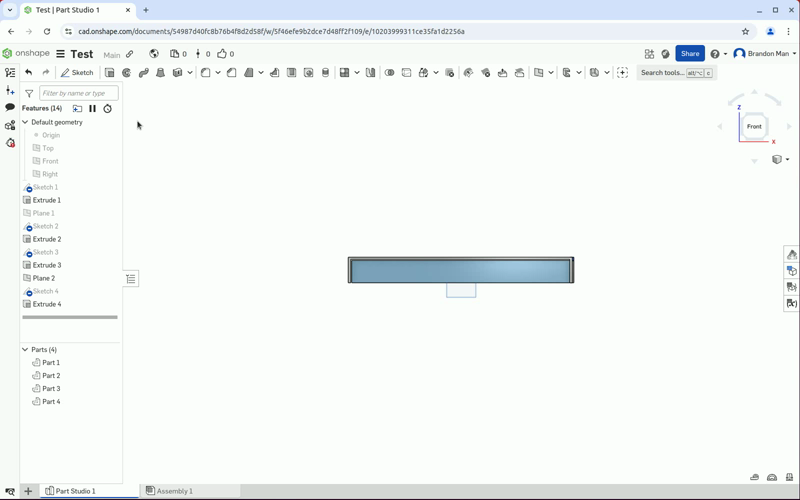
mouse_move(73, 189)
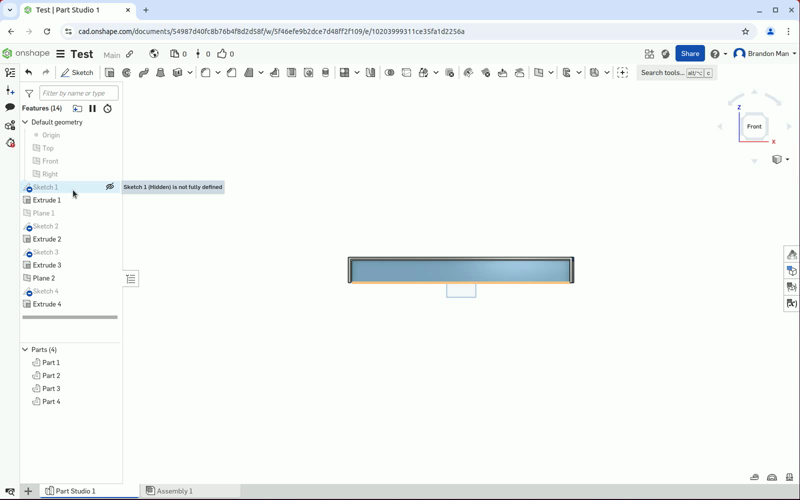
click(73, 189)
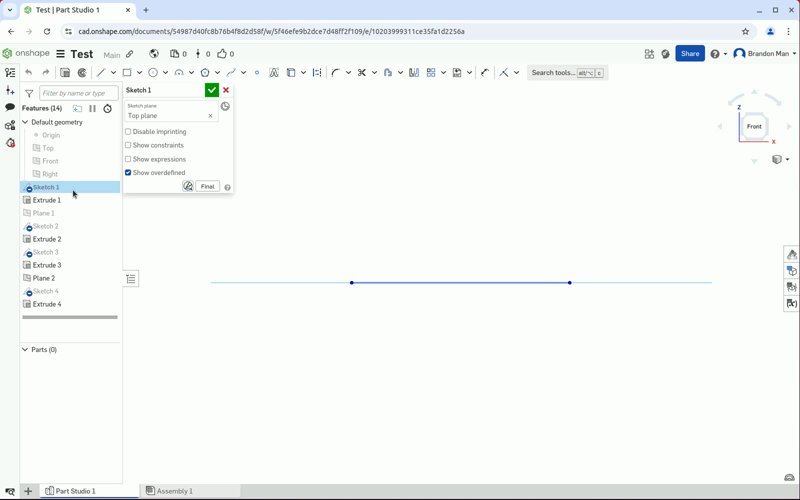
mouse_move(229, 92)
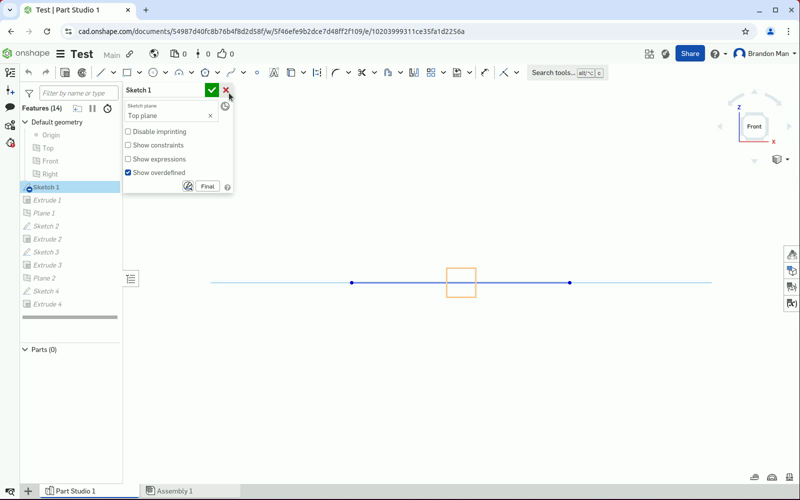
click(229, 92)
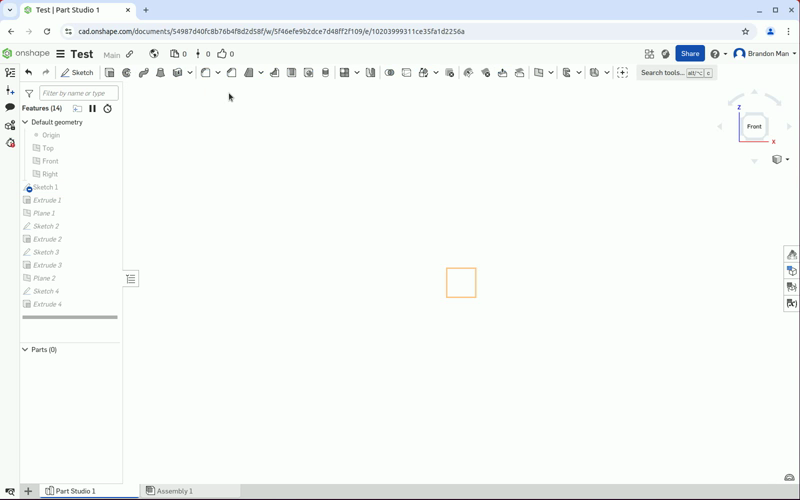
key(shift+s)
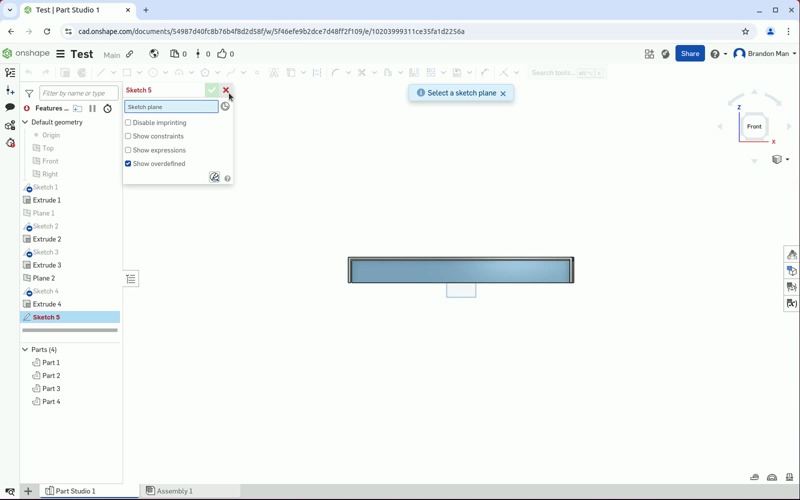
mouse_move(73, 280)
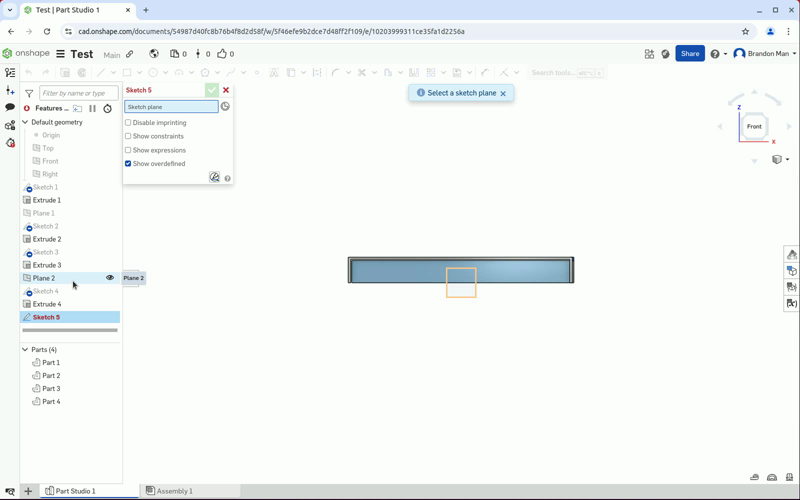
click(73, 280)
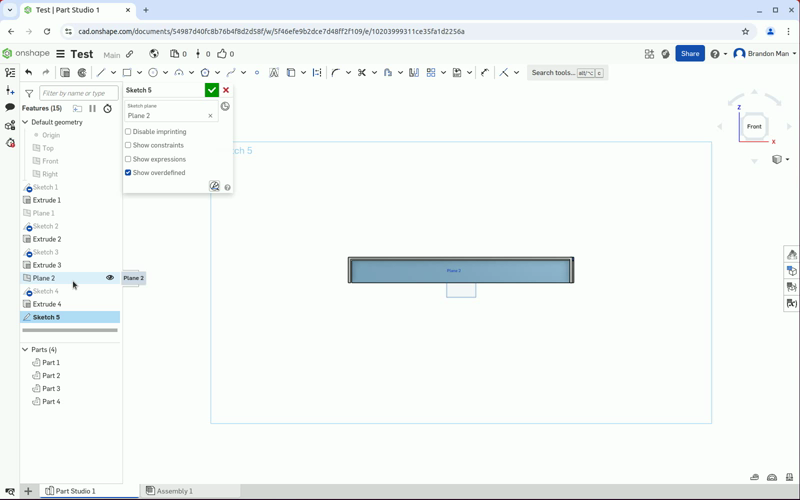
mouse_move(73, 352)
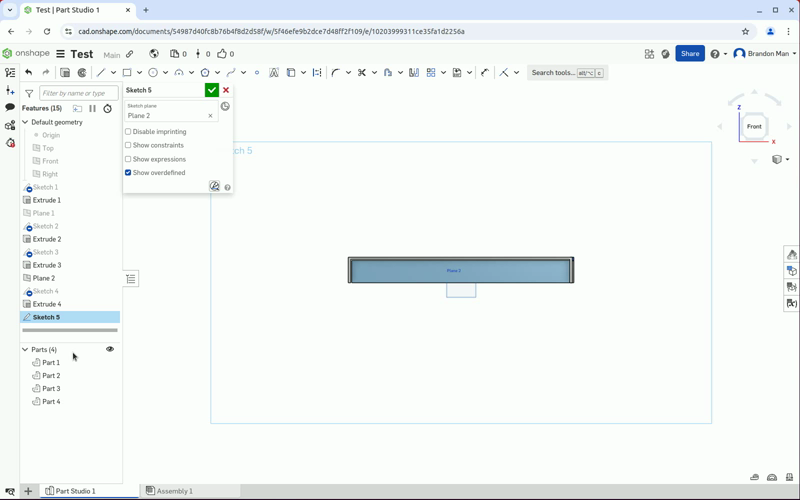
key(y)
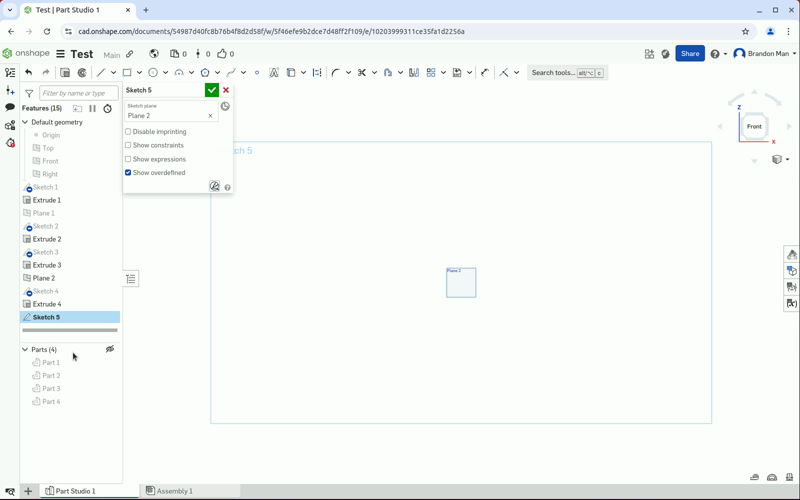
key(l)
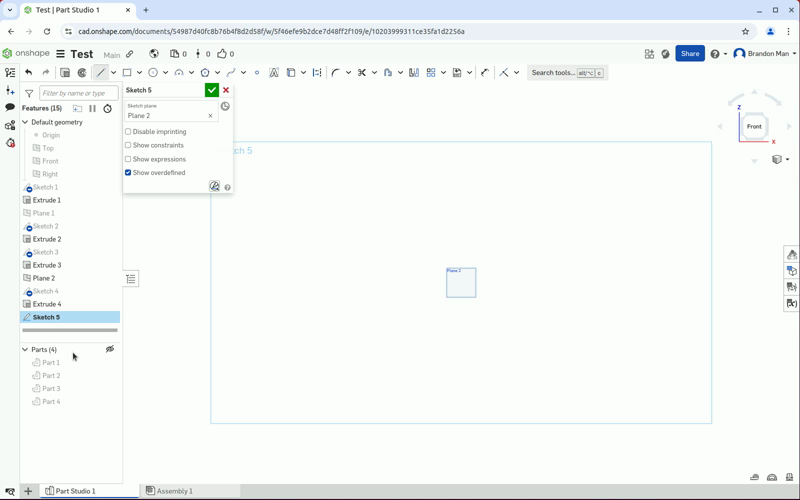
key_down(shift)
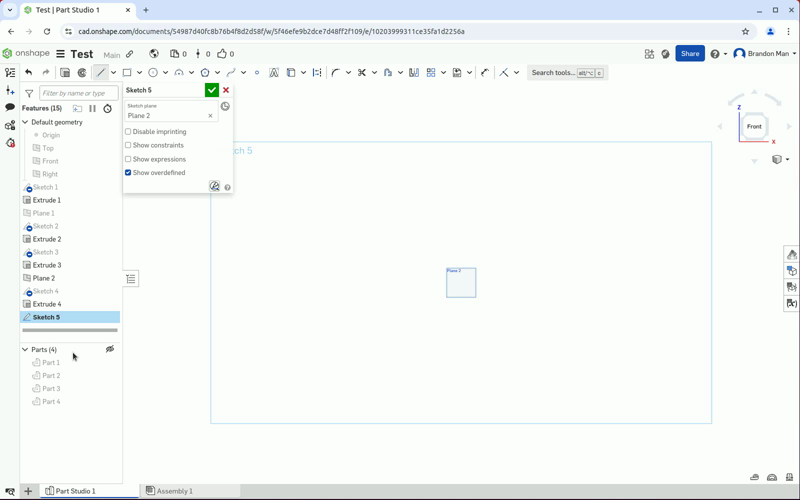
mouse_move(351, 282)
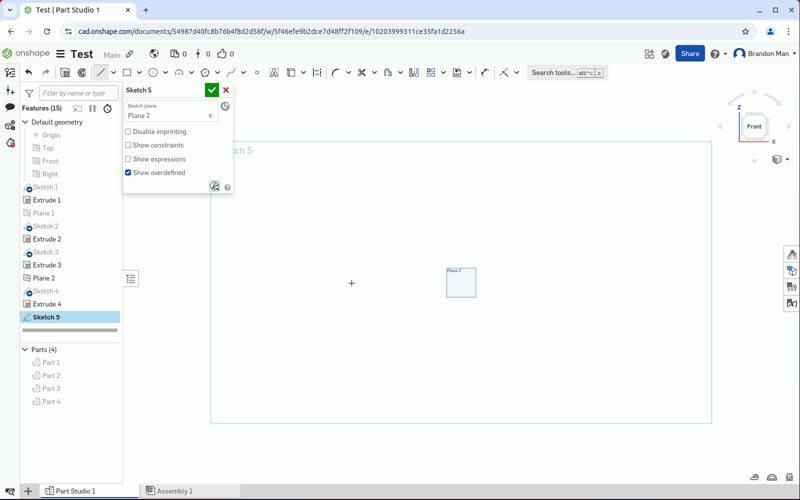
click(351, 282)
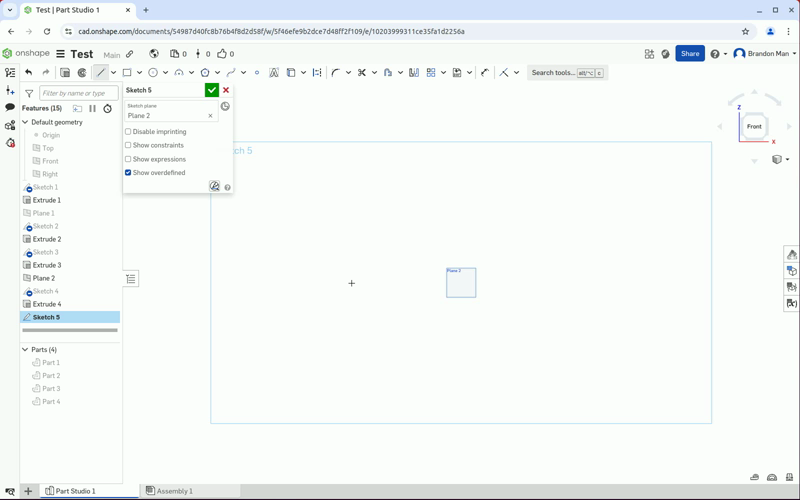
key_up(shift)
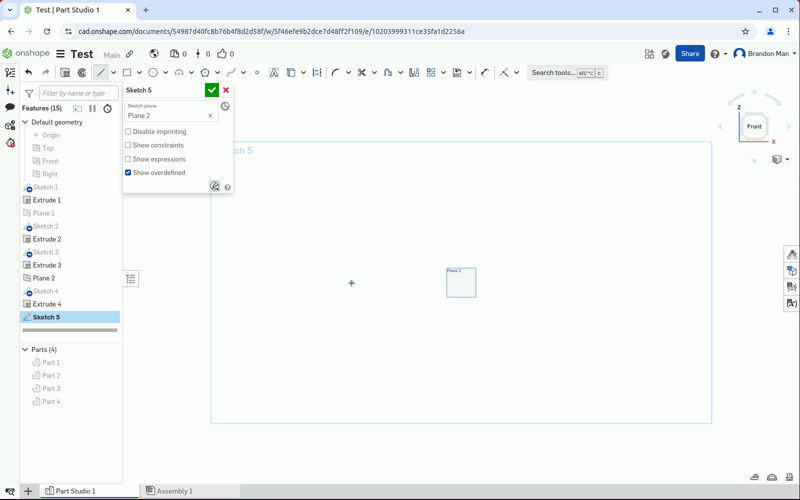
key_down(shift)
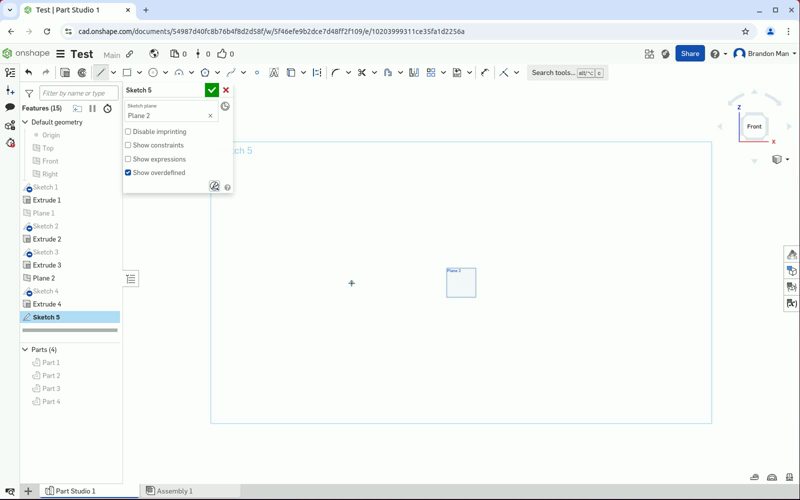
mouse_move(569, 282)
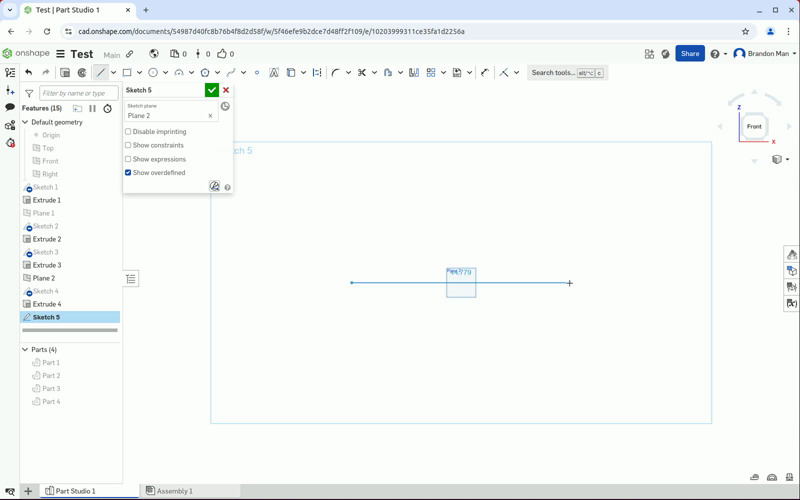
click(569, 282)
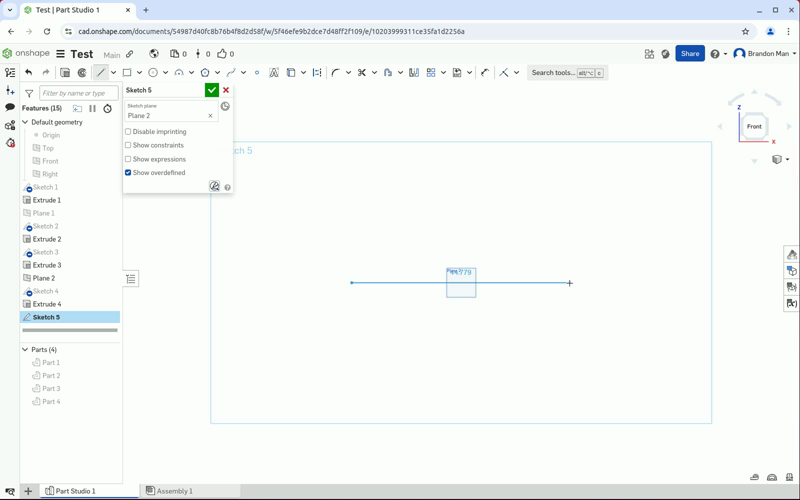
key_up(shift)
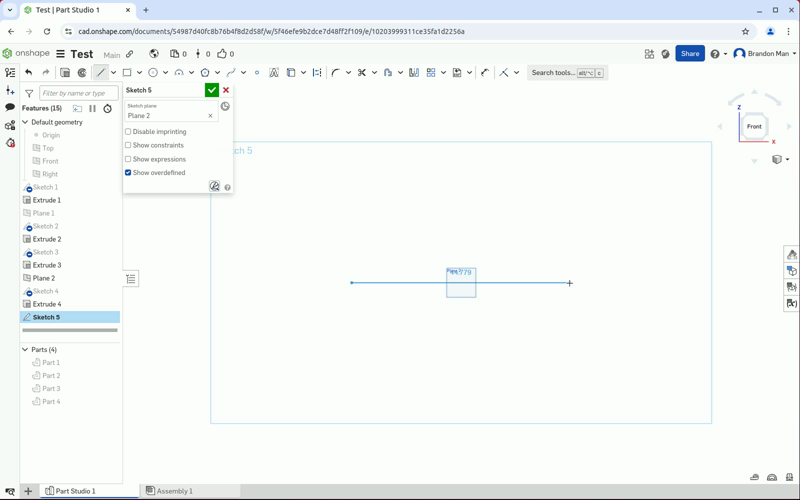
key_down(shift)
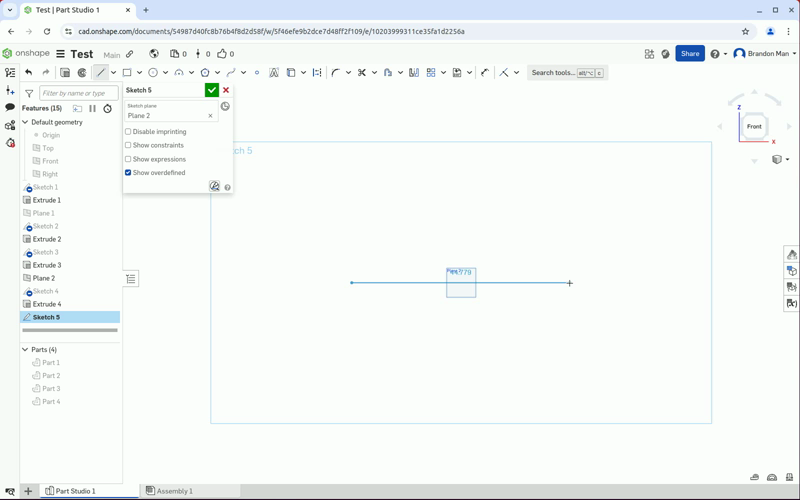
mouse_move(589, 282)
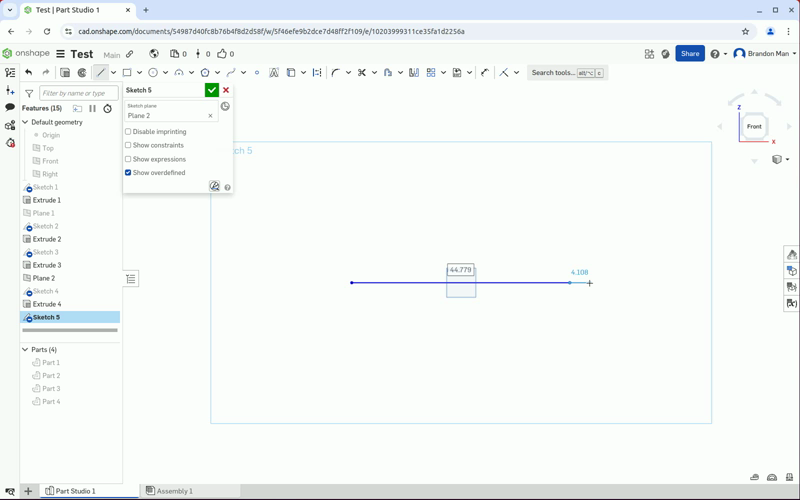
mouse_move(569, 260)
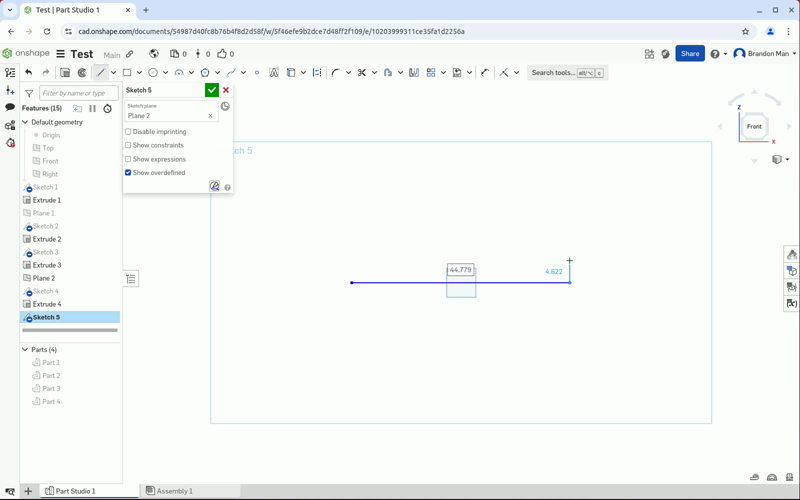
click(569, 260)
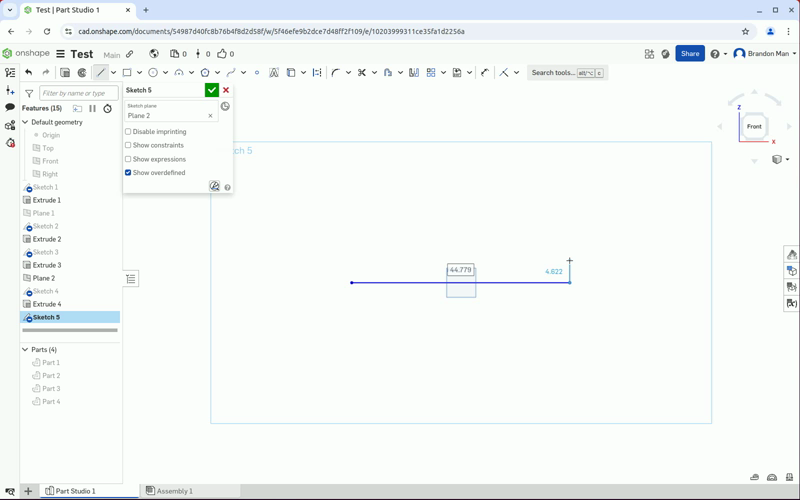
key_up(shift)
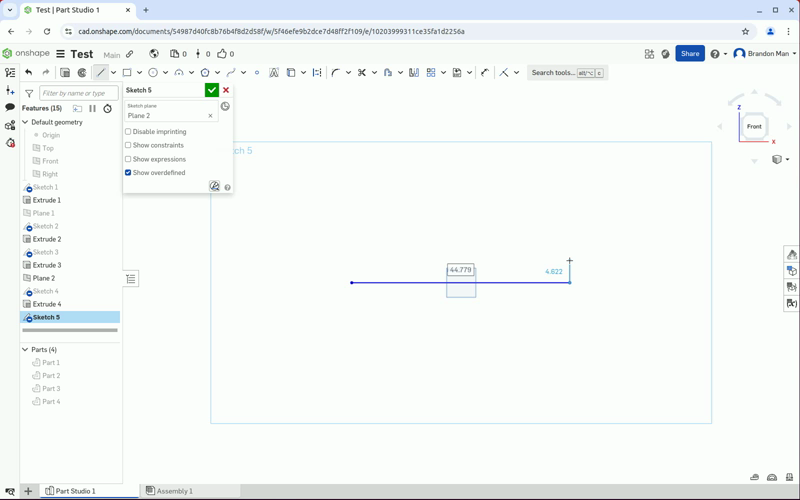
key_down(shift)
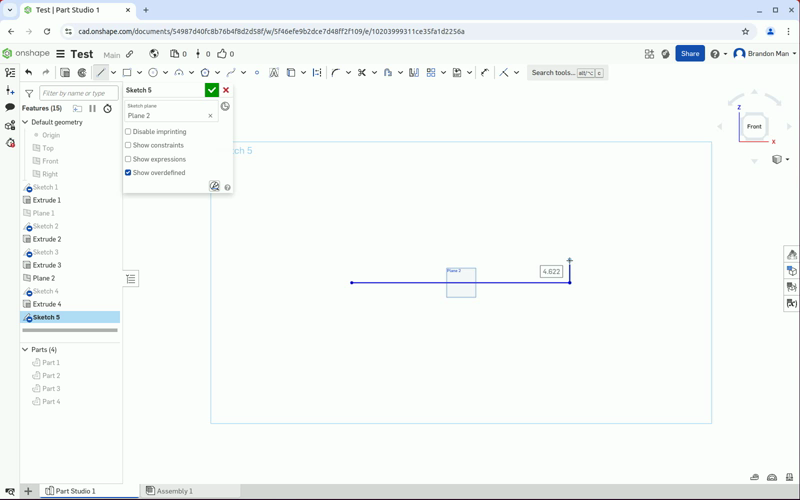
mouse_move(351, 260)
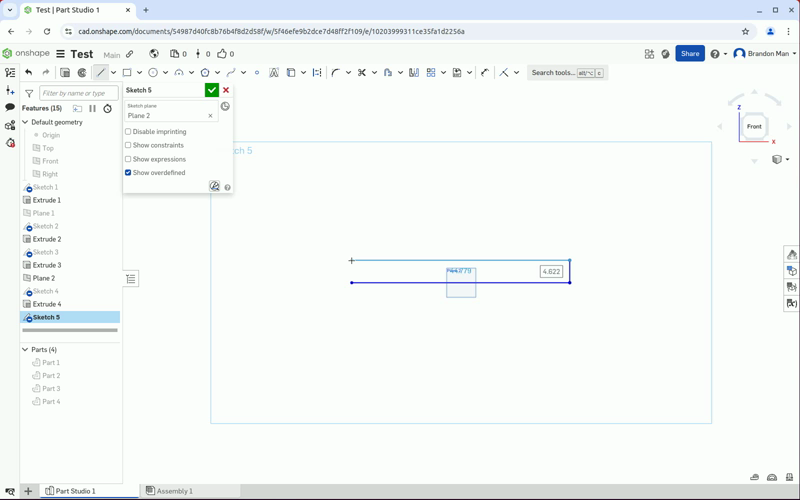
click(351, 260)
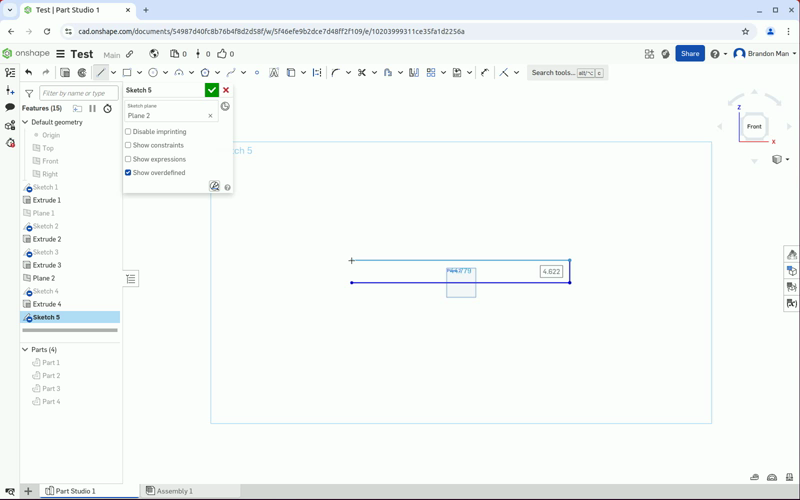
key_up(shift)
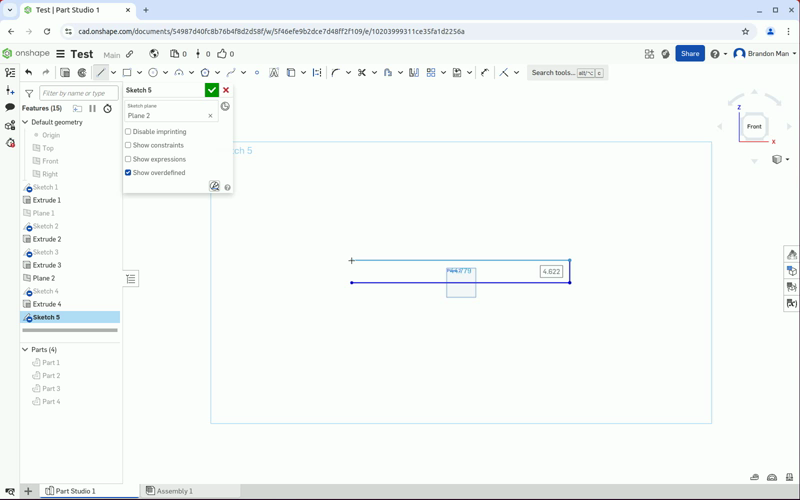
mouse_move(381, 260)
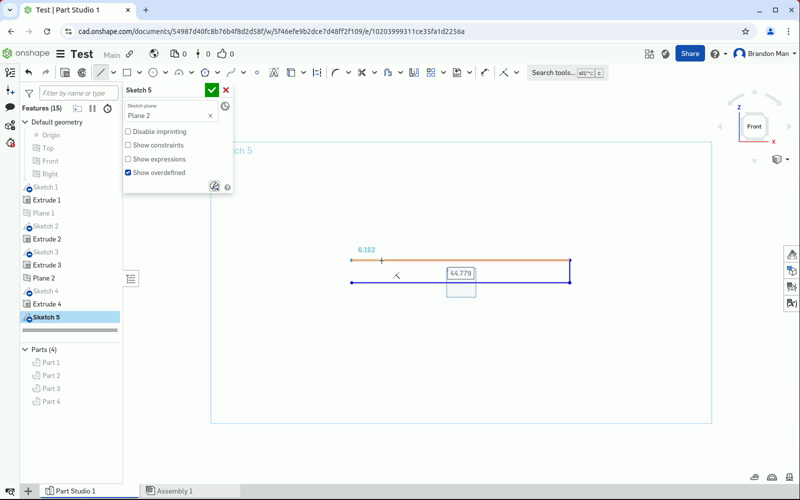
key_down(shift)
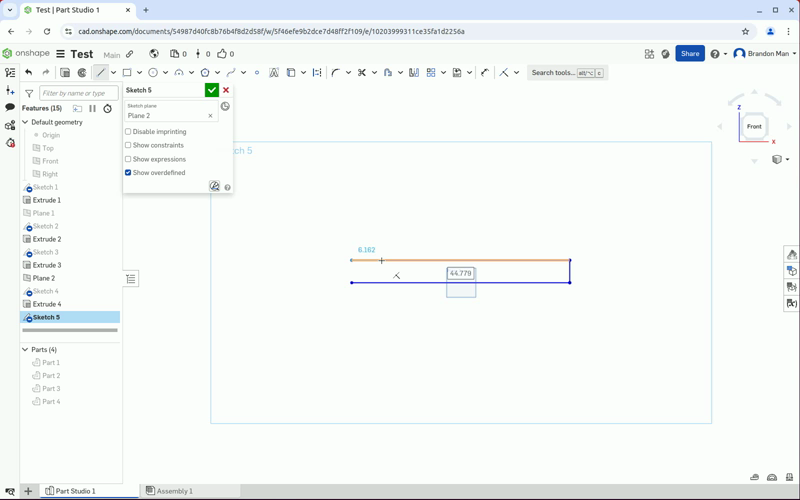
mouse_move(351, 282)
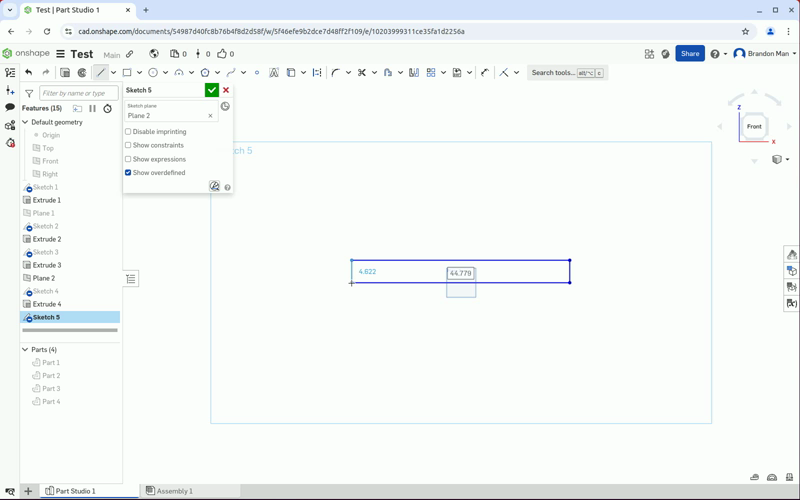
key_up(shift)
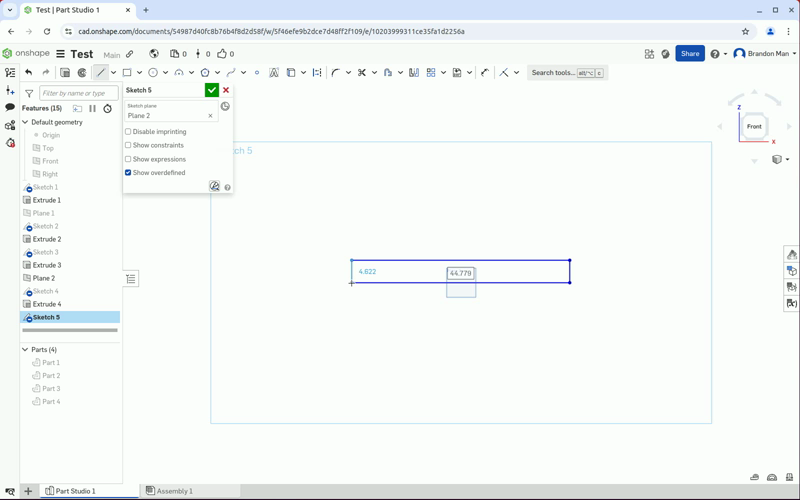
click(351, 282)
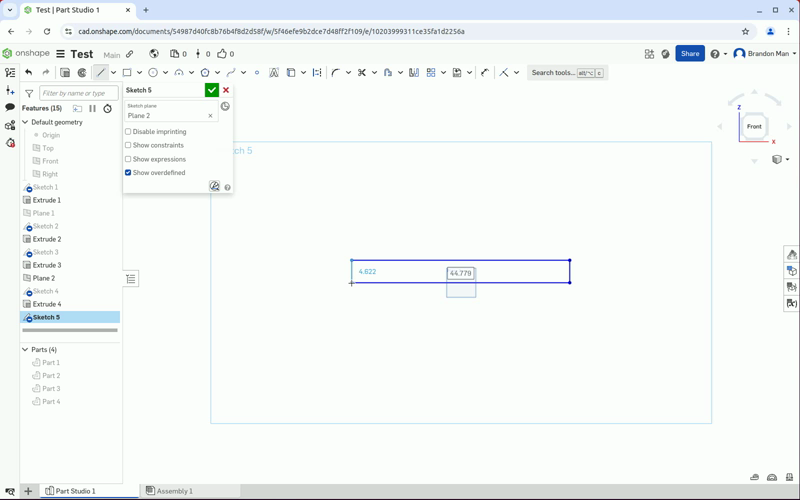
key(esc)
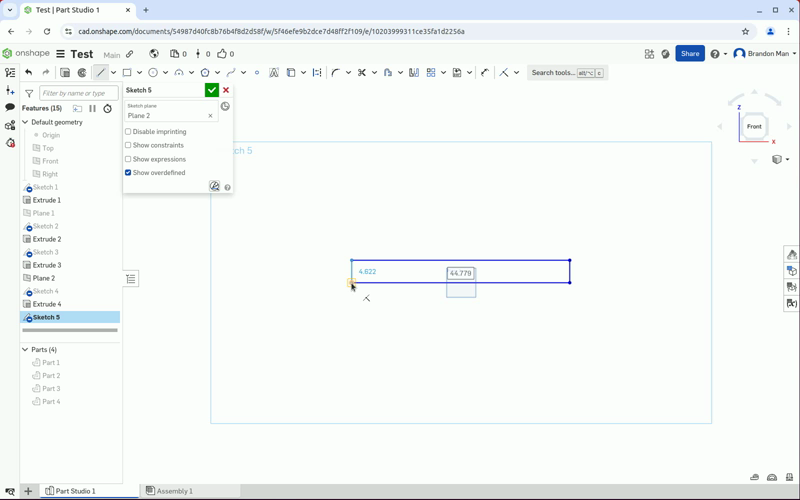
mouse_move(456, 278)
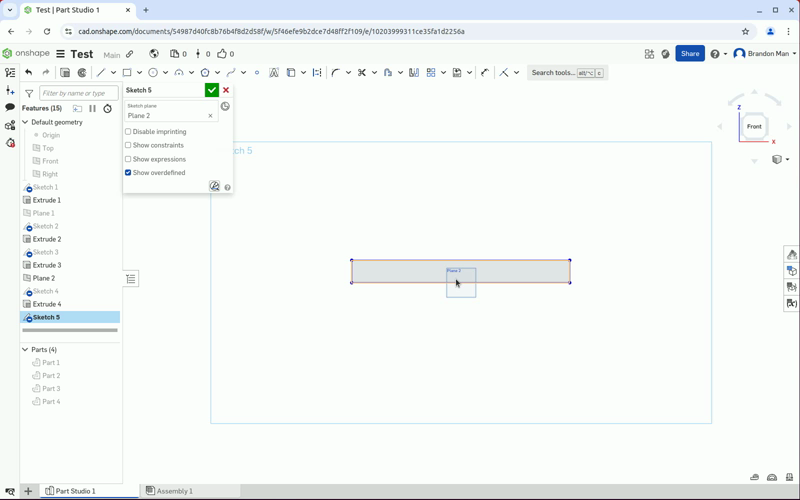
click(456, 278)
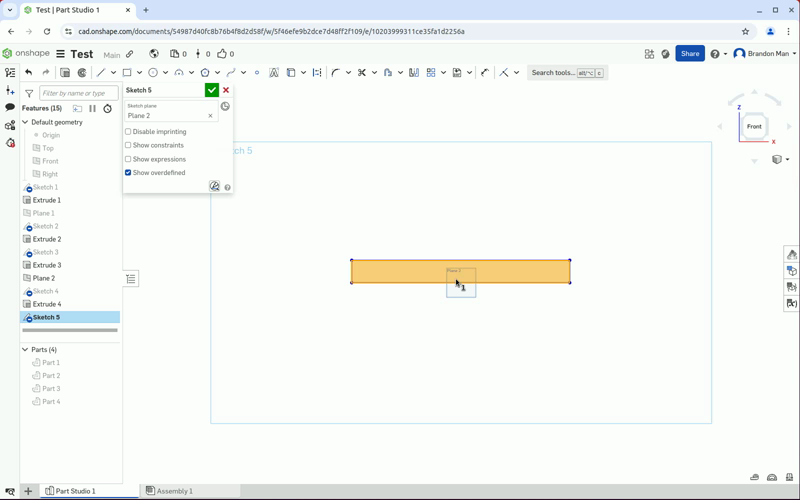
mouse_move(73, 352)
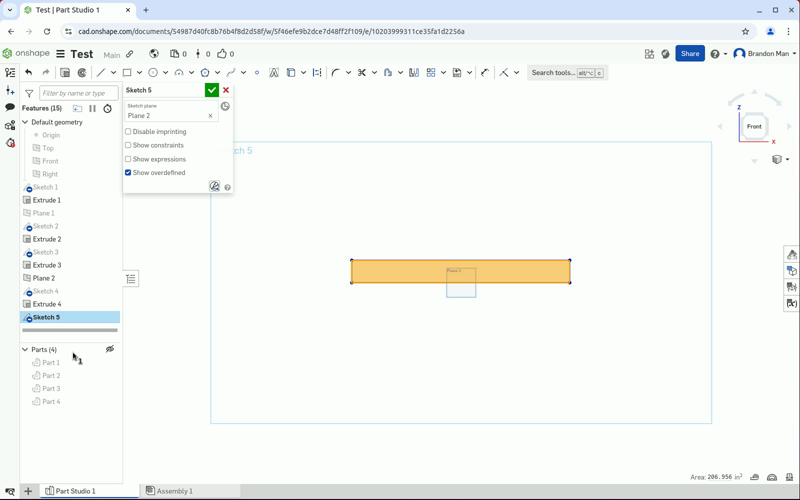
key(shift+y)
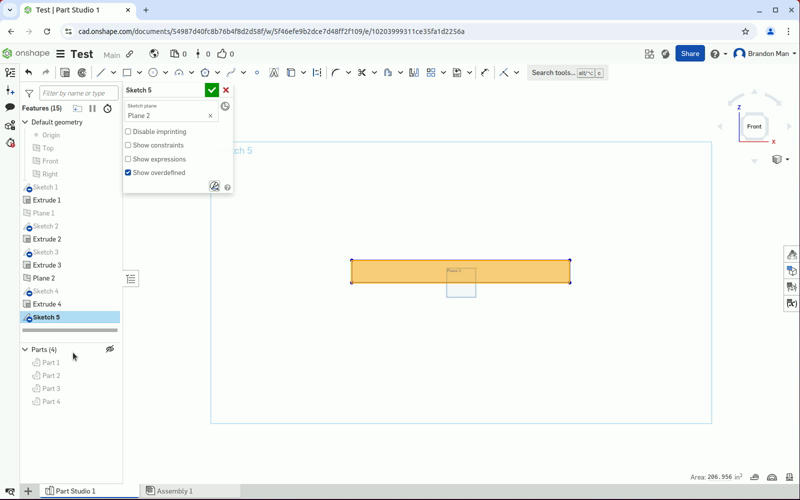
key(shift+e)
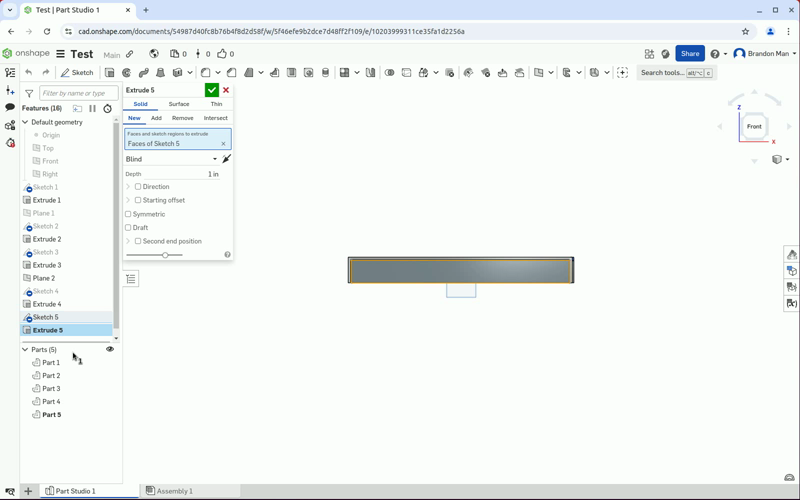
mouse_move(143, 106)
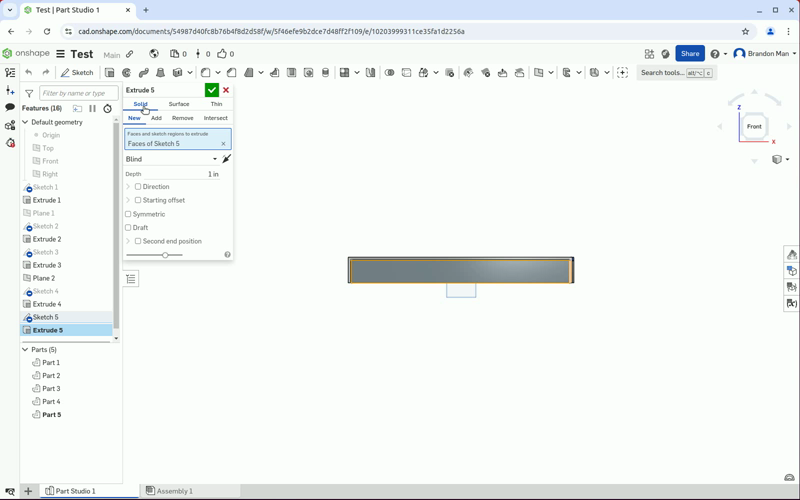
click(143, 106)
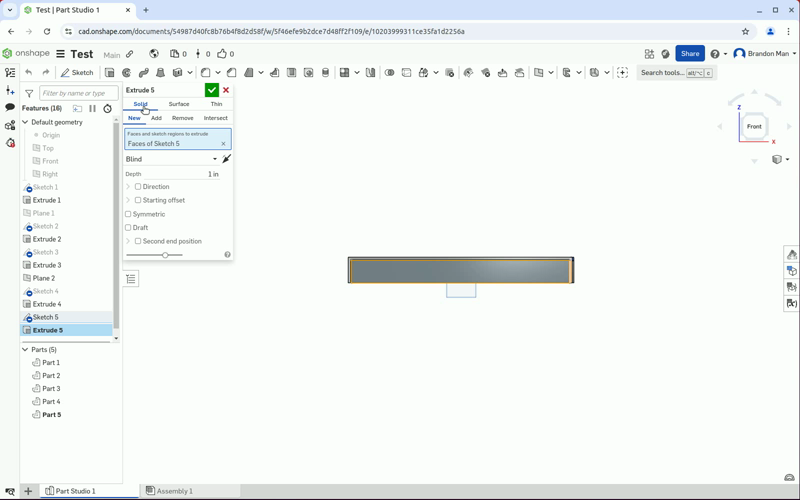
mouse_move(137, 120)
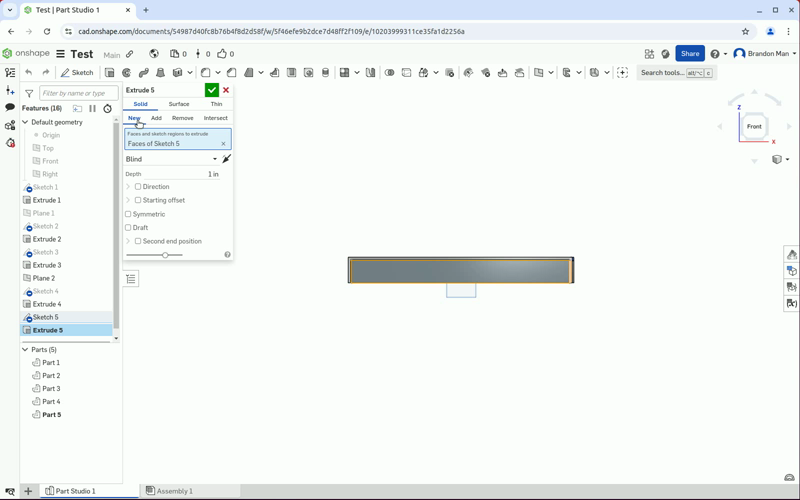
click(137, 120)
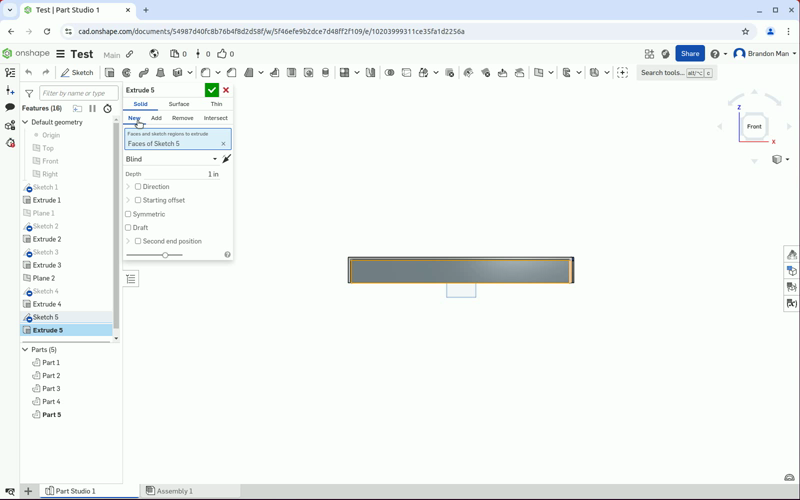
key(tab, 4)
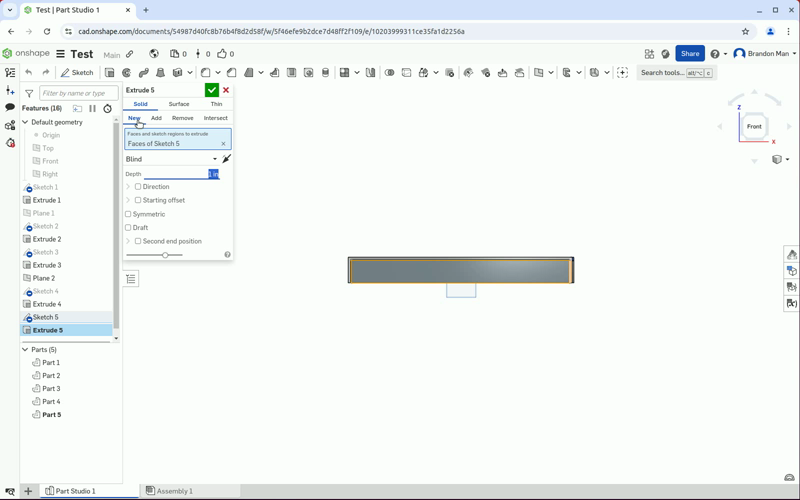
text(0.722)
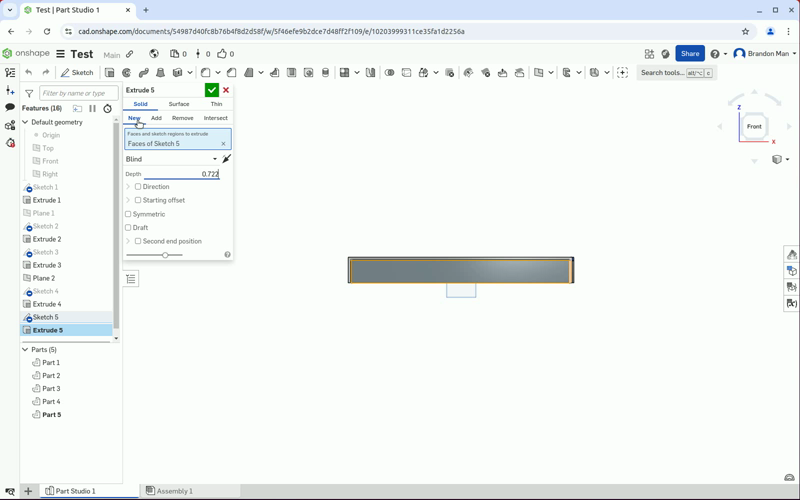
key(enter)
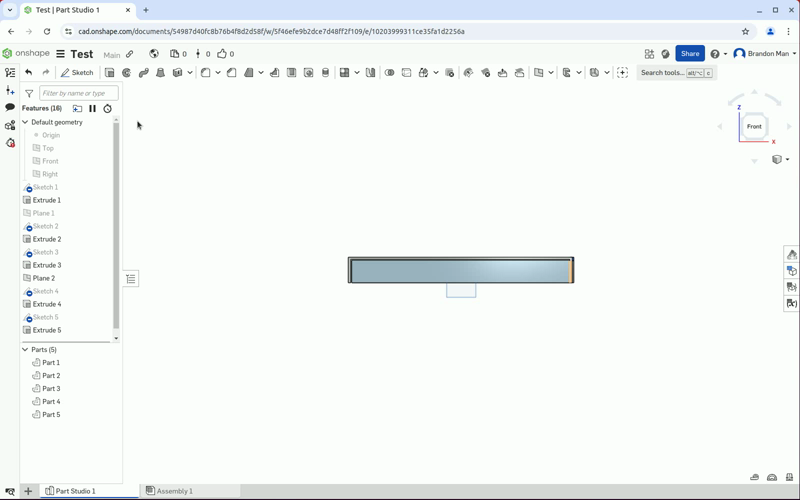
key(shift+h)
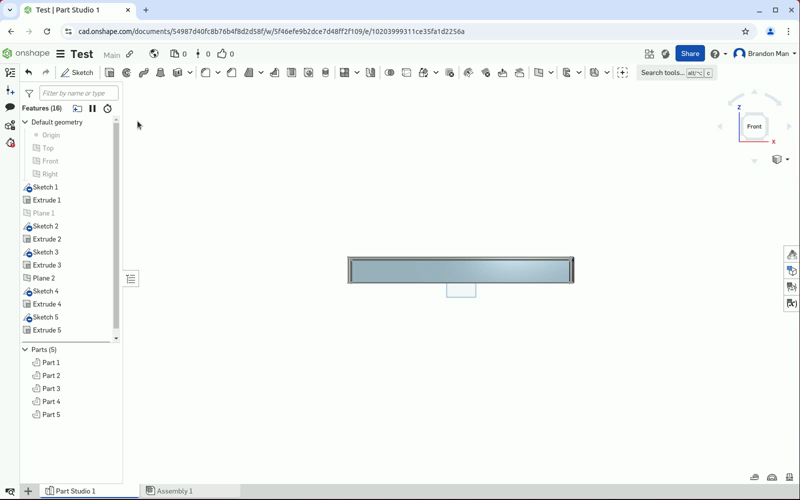
key(shift+h)
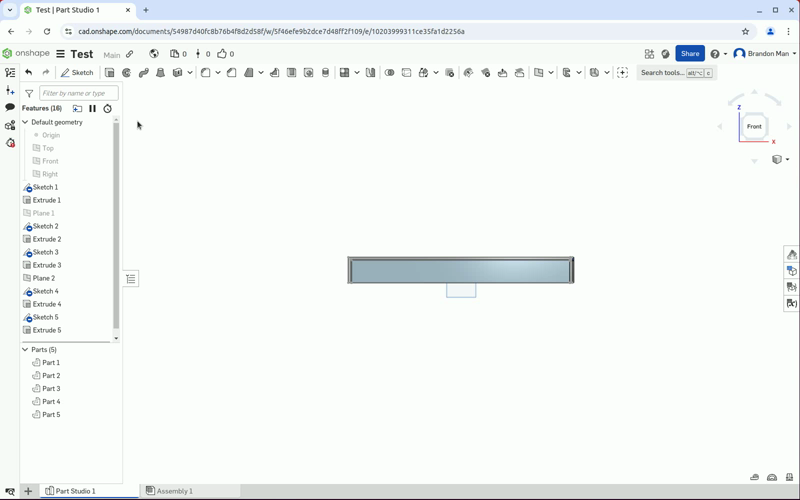
key(shift+7)
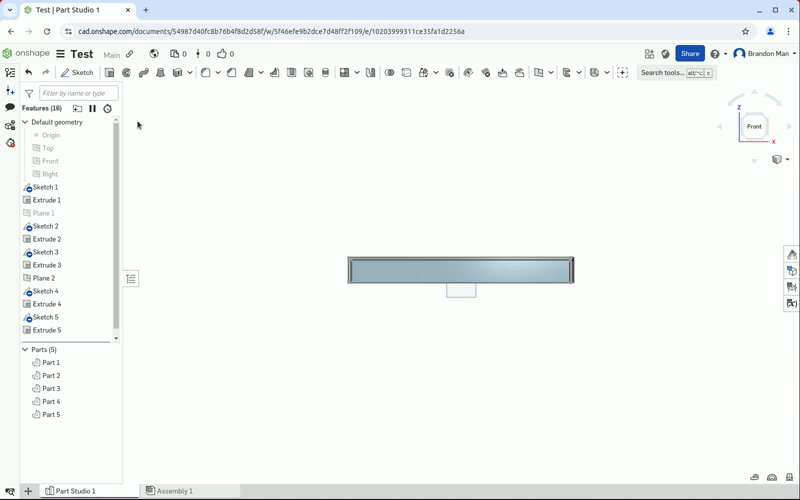
key(left, 2)
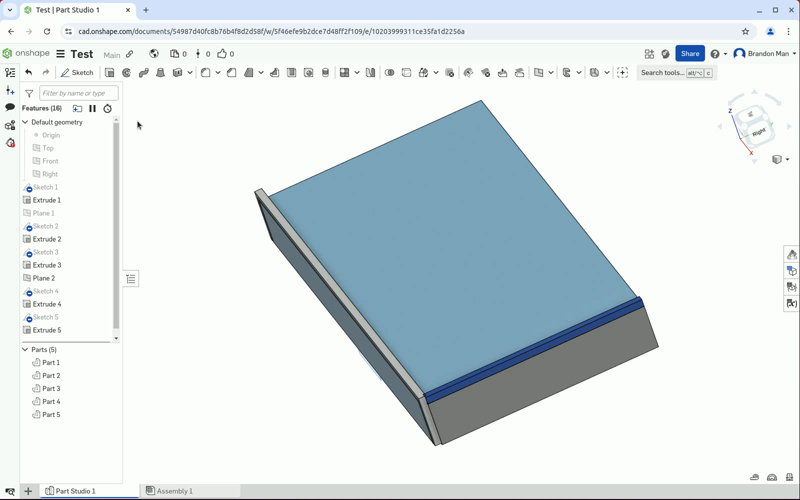
key(down, 2)
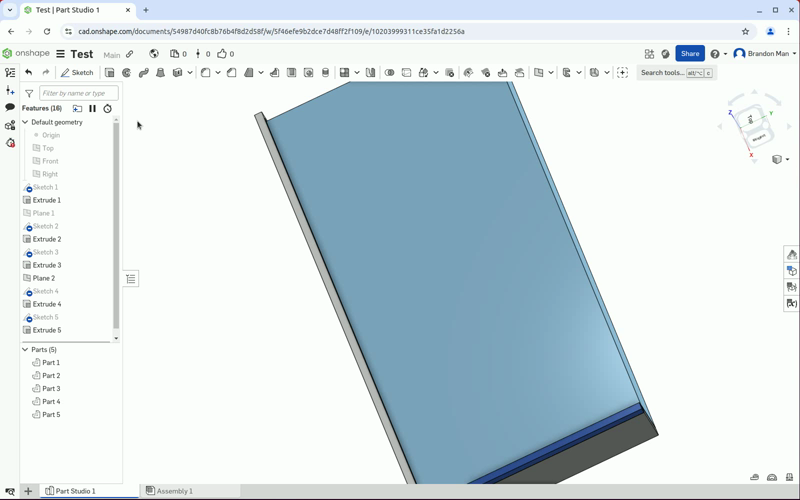
key(up, 2)
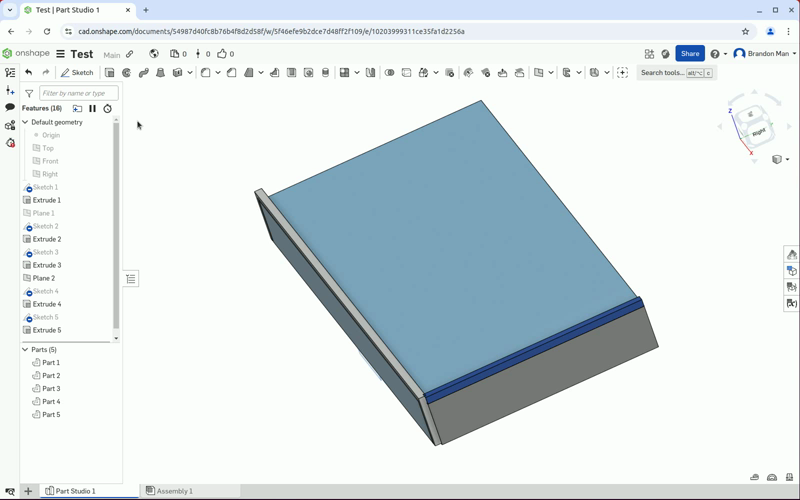
key(right, 2)
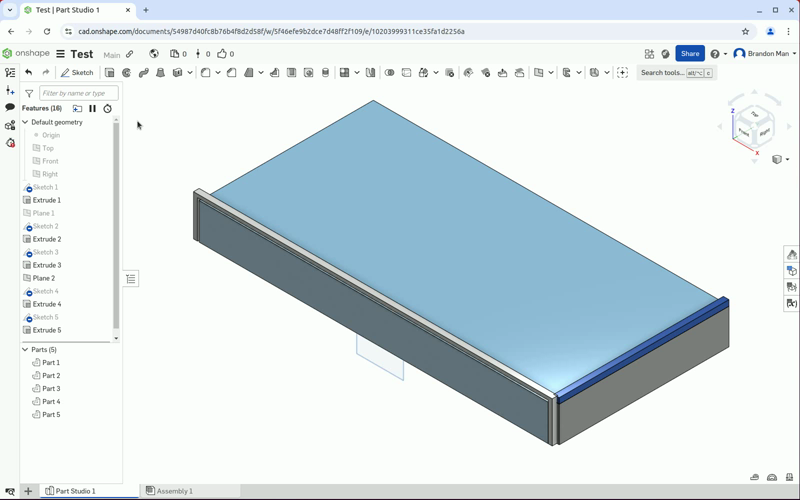
mouse_move(69, 189)
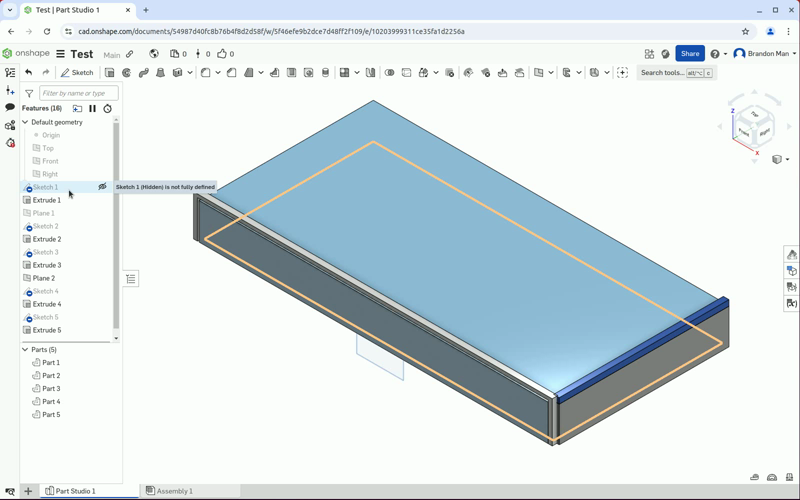
click(69, 189)